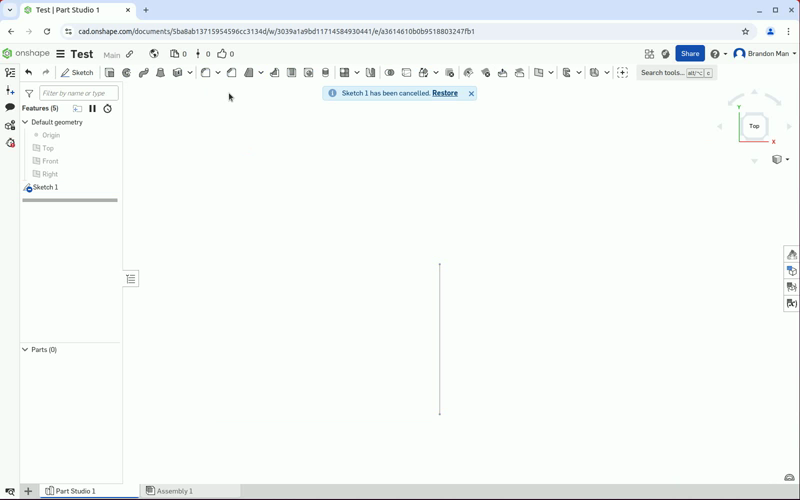
key(shift+h)
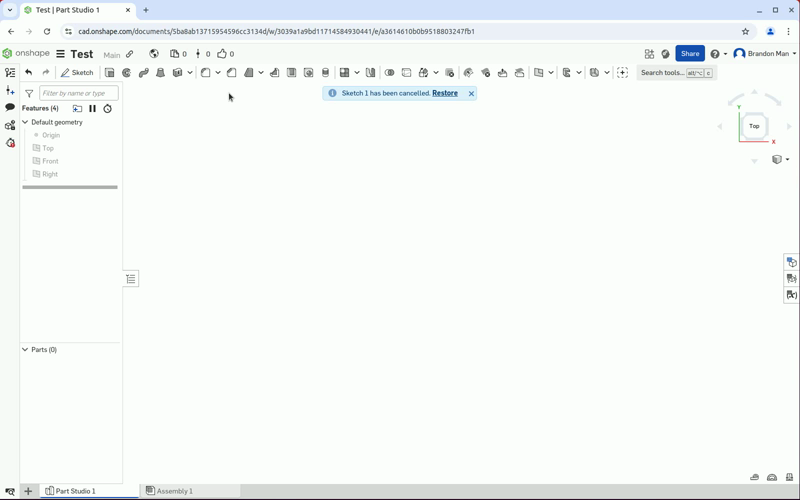
mouse_move(73, 352)
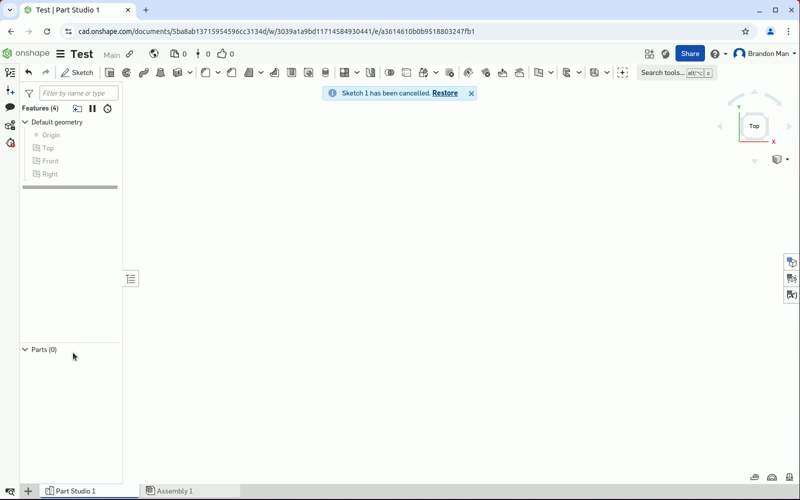
key(y)
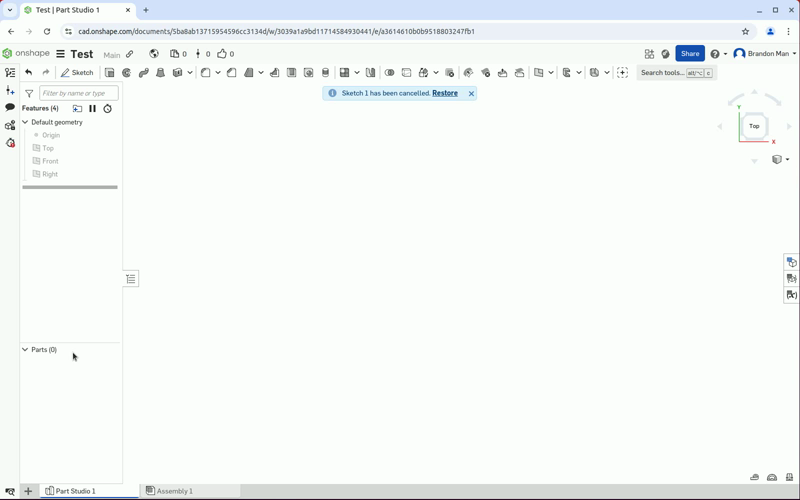
key(shift+p)
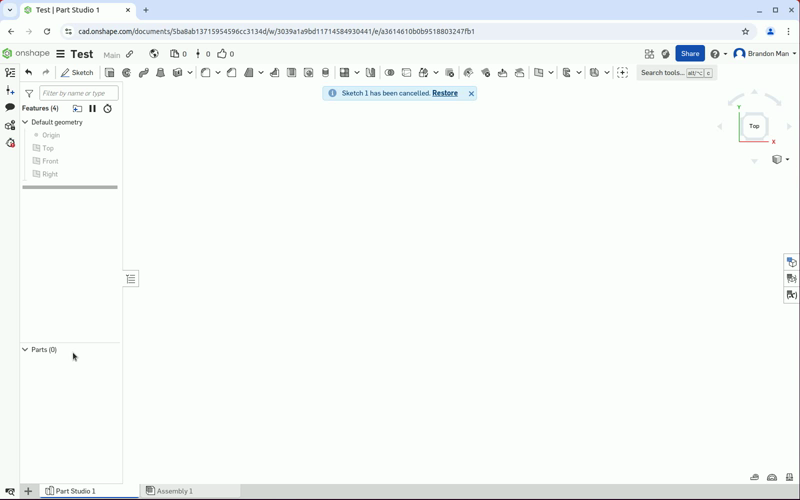
key(space)
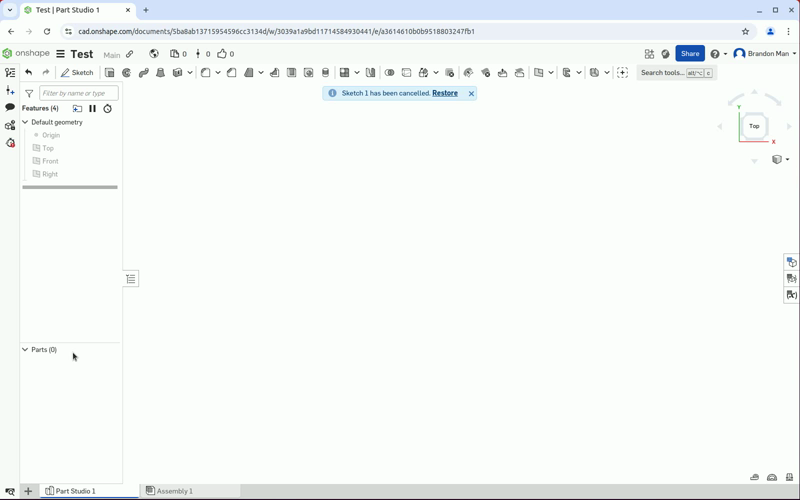
key_down(shift)
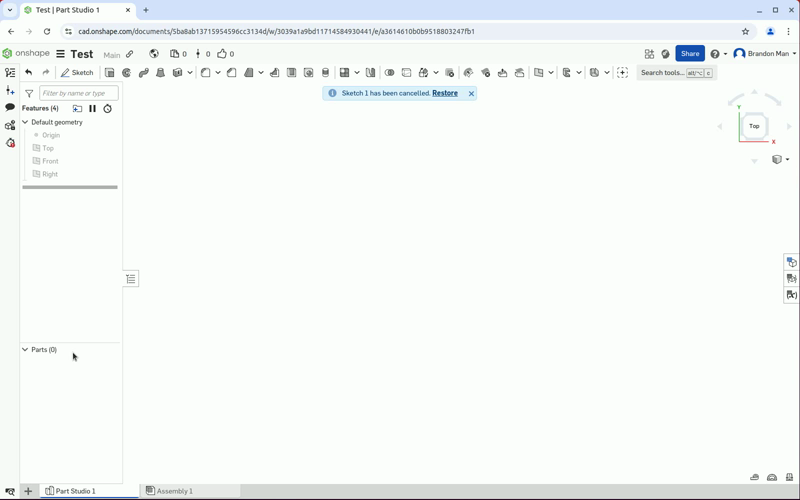
key(up)
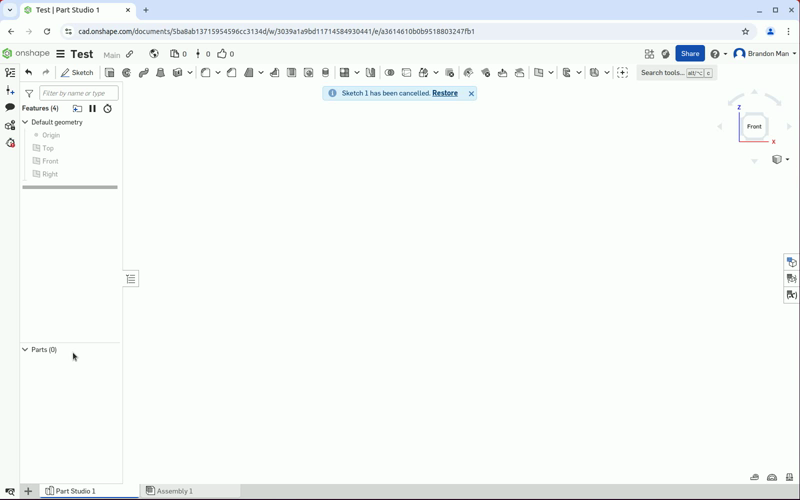
key_up(shift)
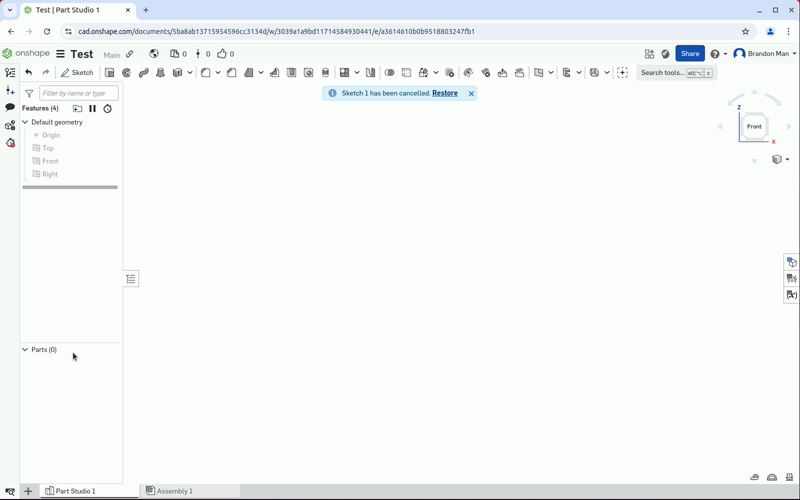
mouse_move(73, 352)
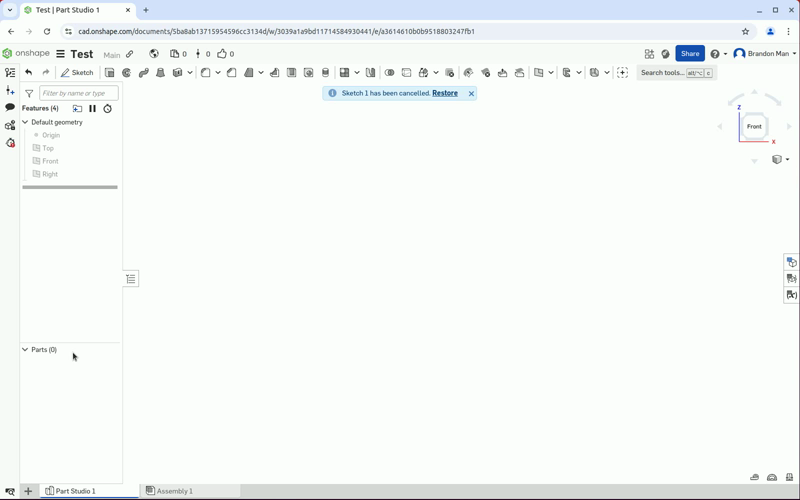
key(shift+y)
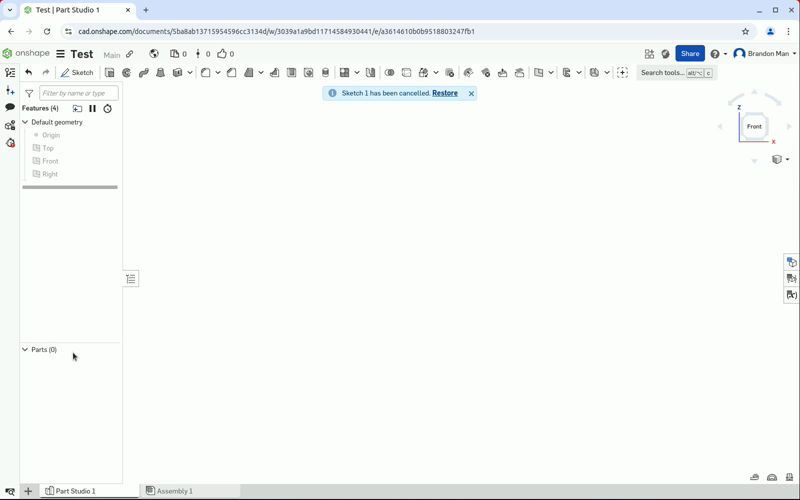
key(shift+s)
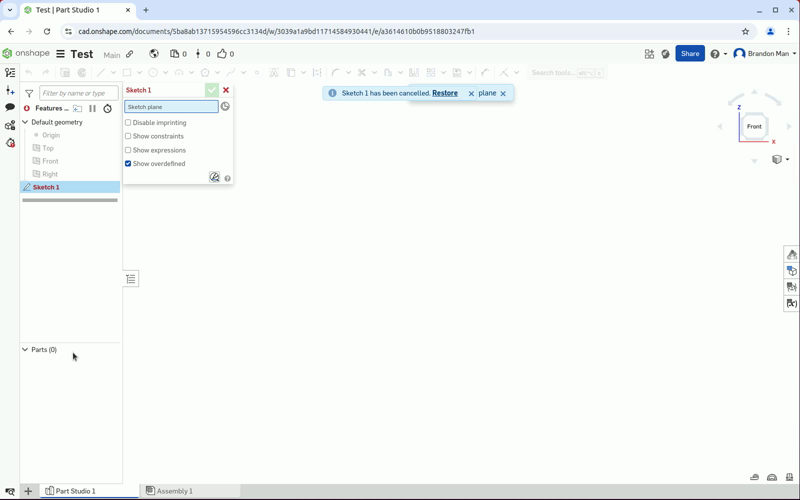
mouse_move(73, 163)
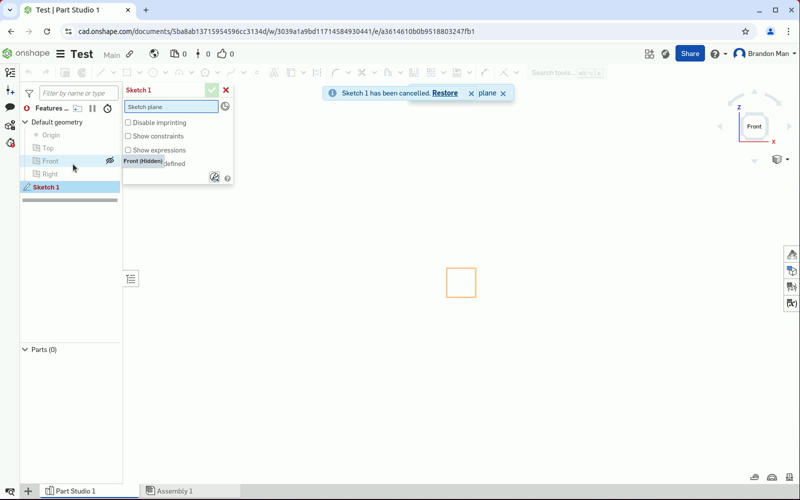
click(73, 163)
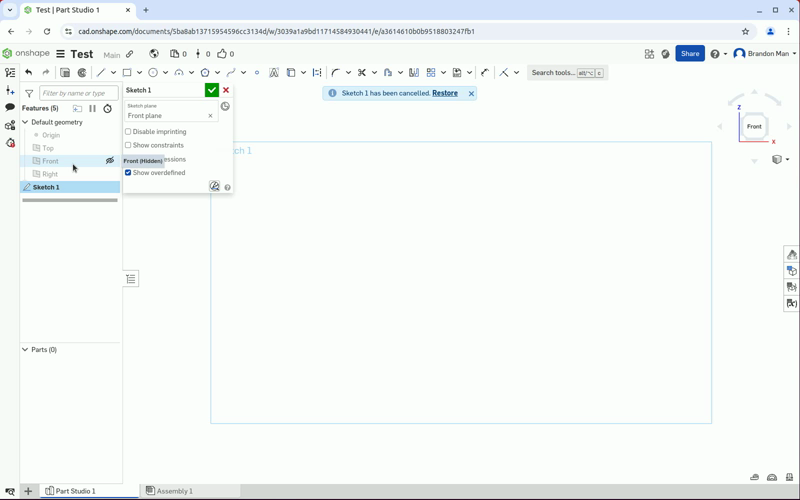
mouse_move(73, 352)
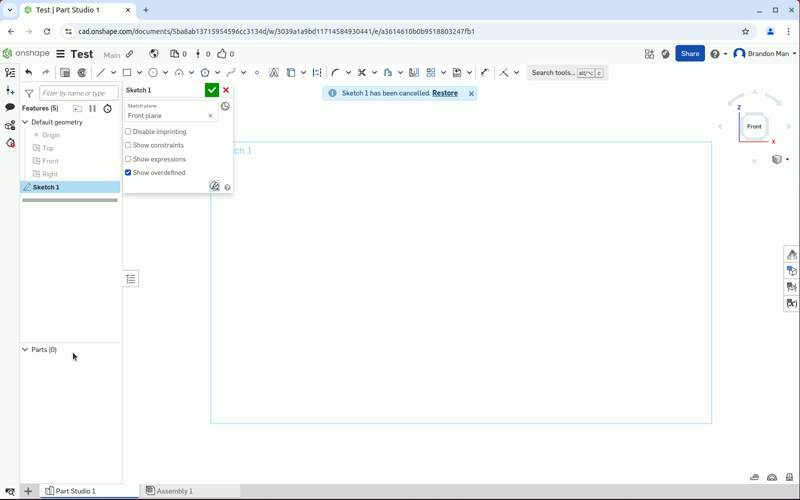
key(y)
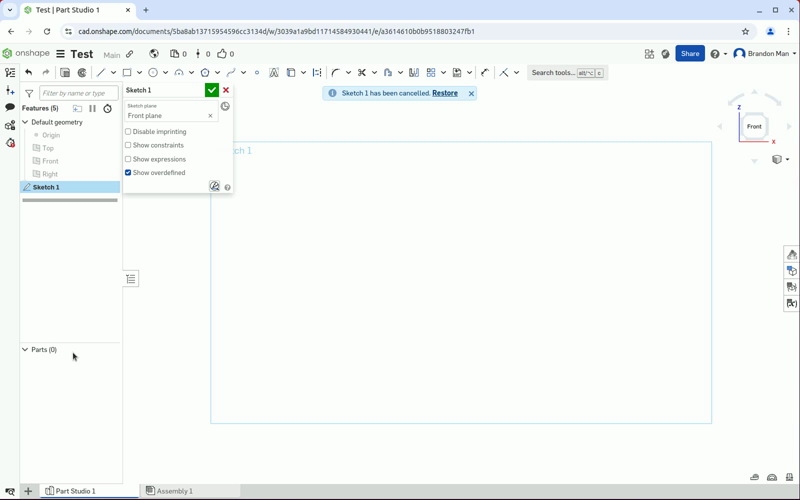
key(c)
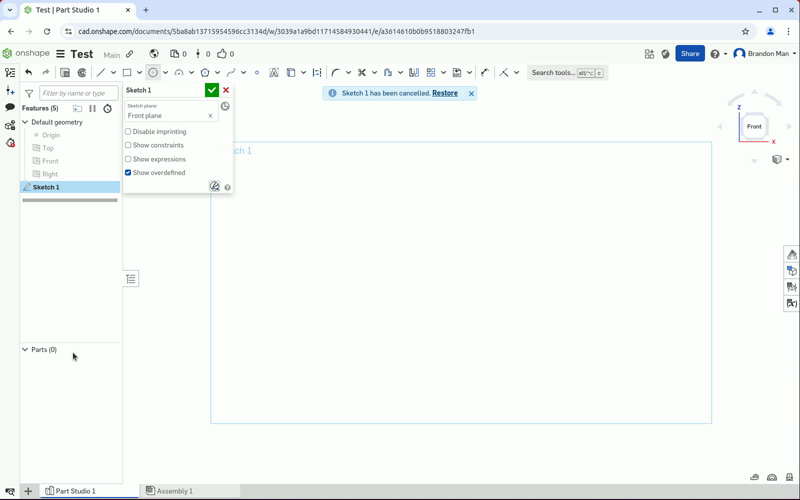
key_down(shift)
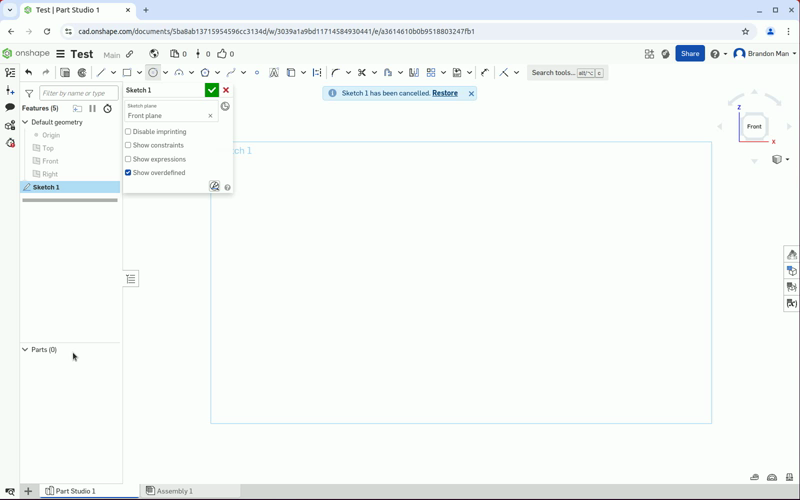
mouse_move(461, 282)
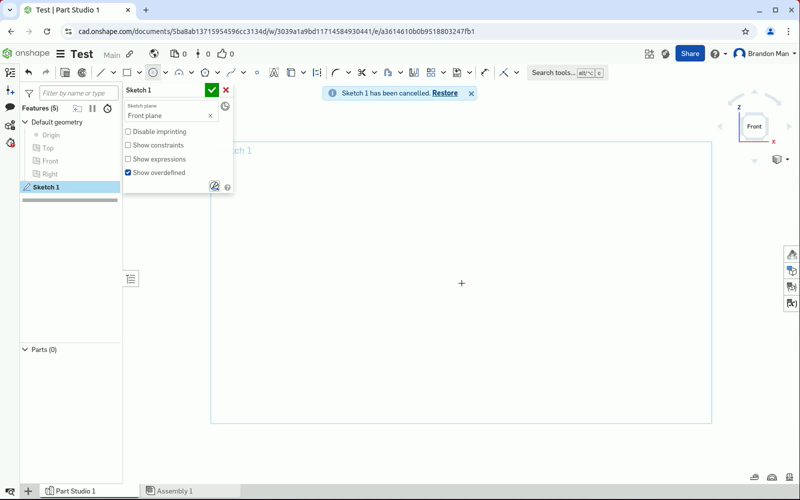
click(461, 282)
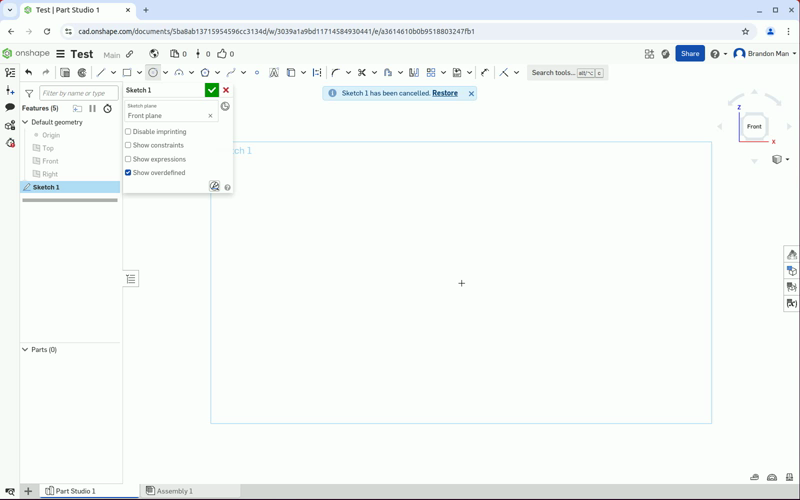
key_up(shift)
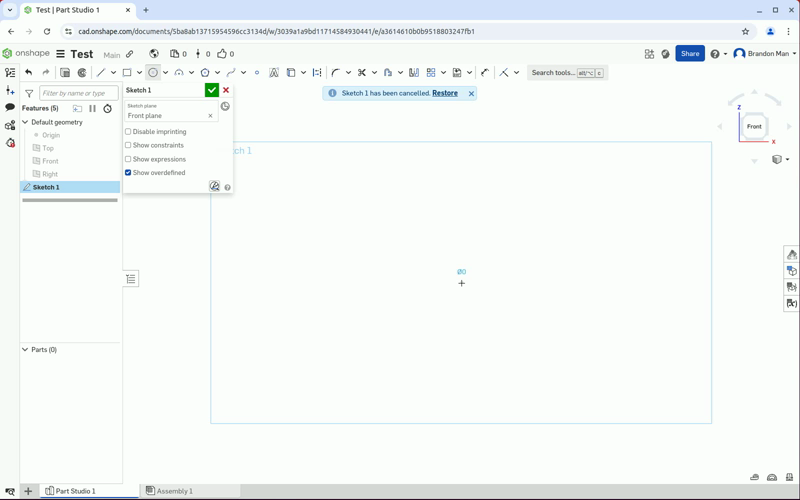
mouse_move(471, 282)
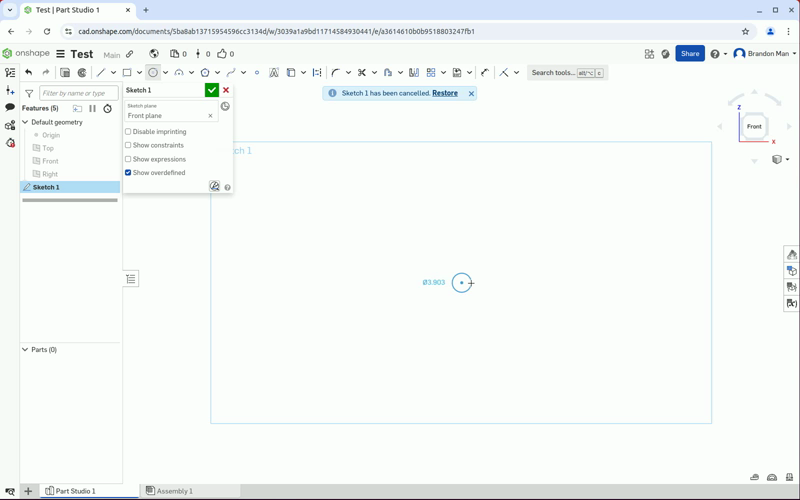
click(471, 282)
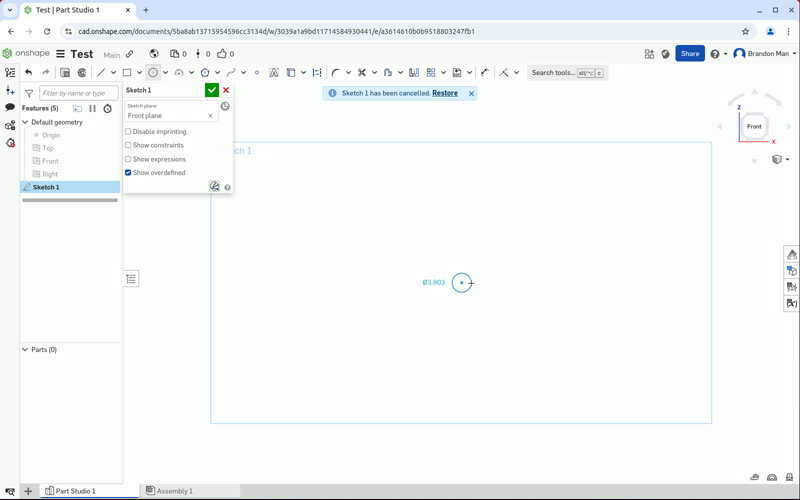
key(esc)
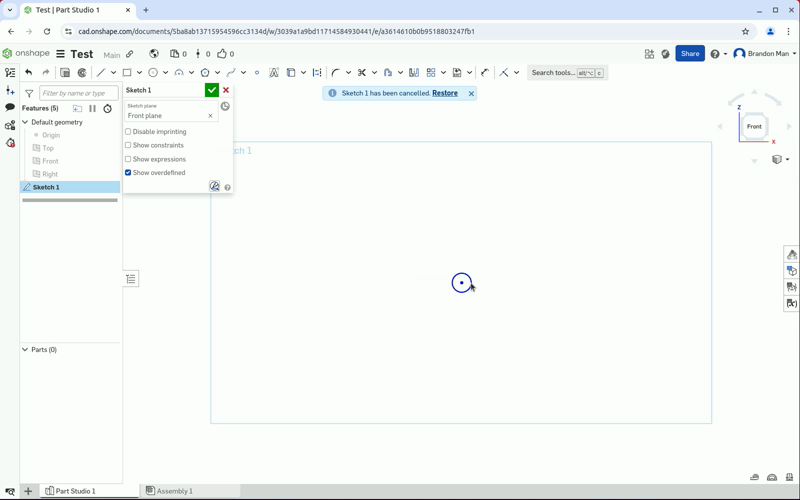
key(c)
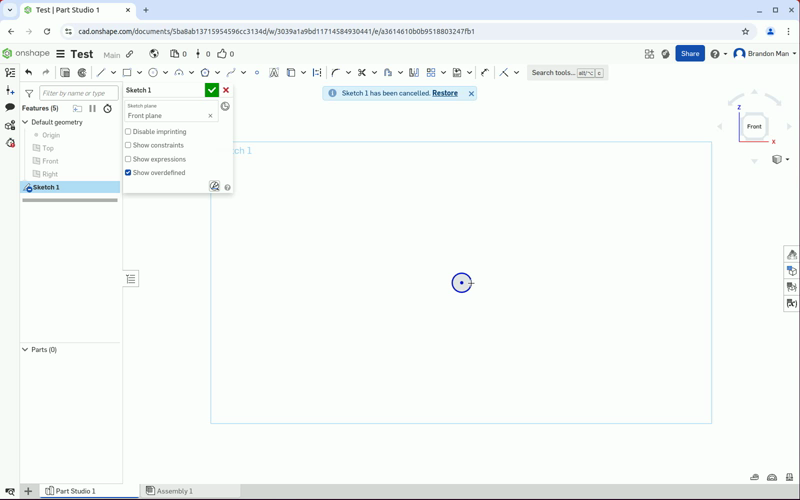
key_down(shift)
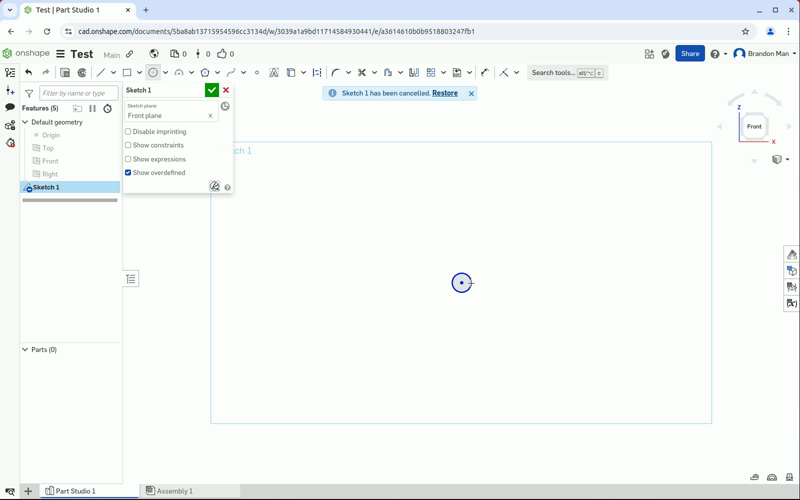
mouse_move(461, 282)
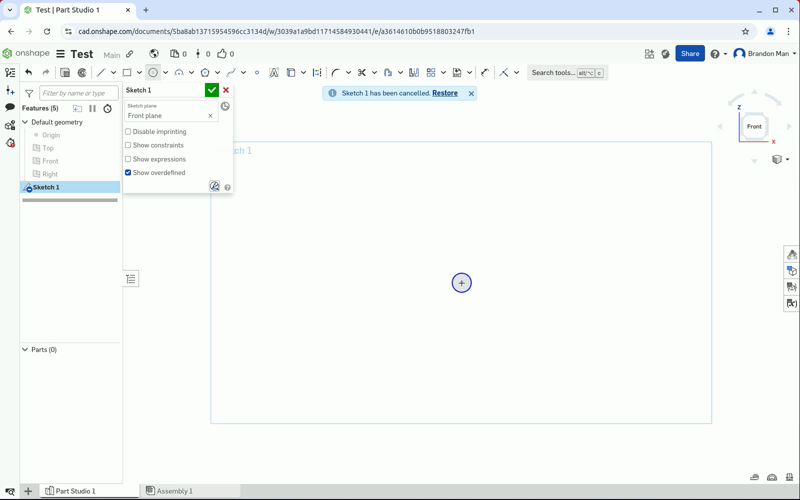
click(461, 282)
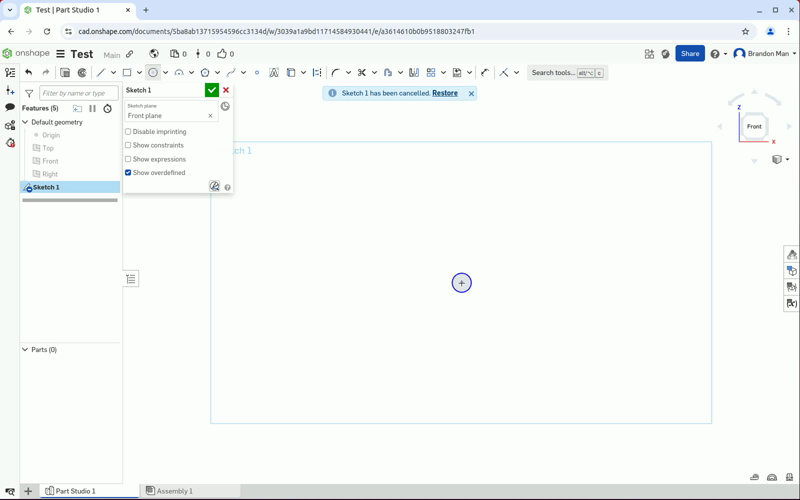
key_up(shift)
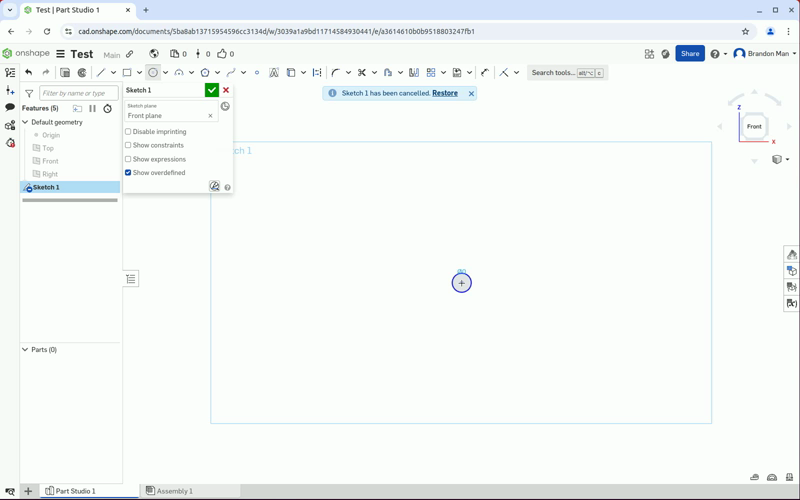
mouse_move(464, 282)
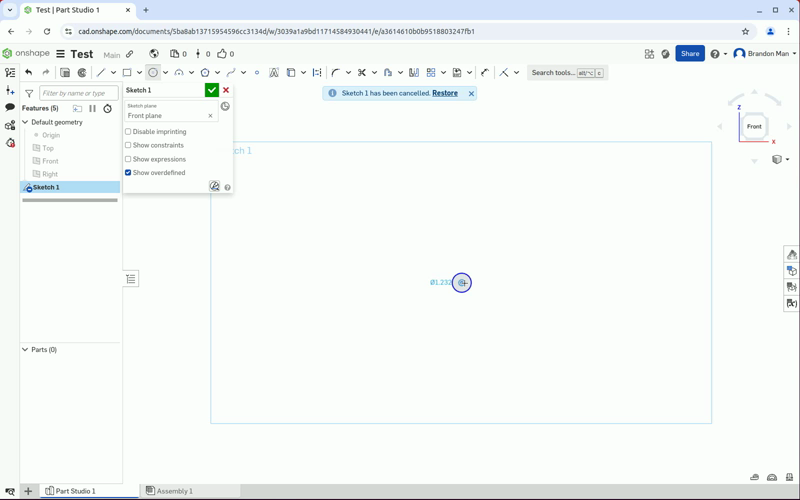
scroll(6)
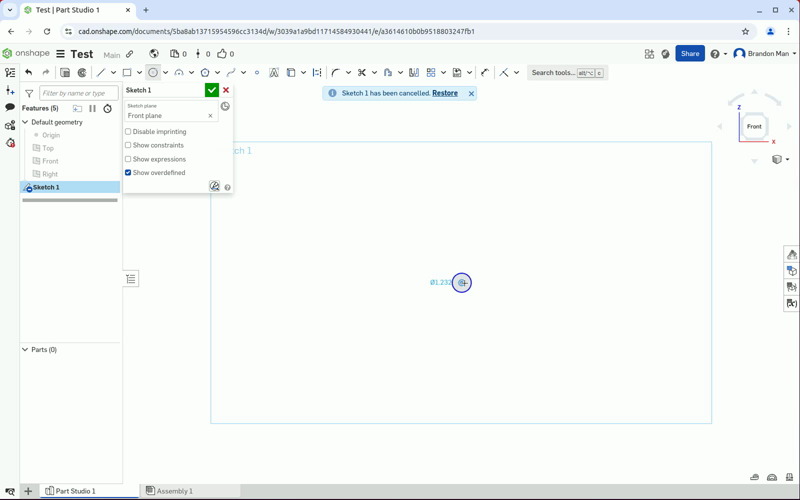
scroll(6)
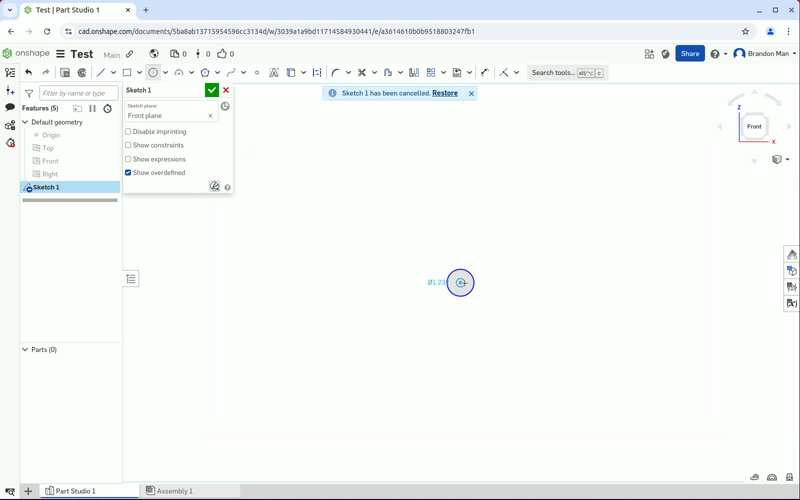
scroll(6)
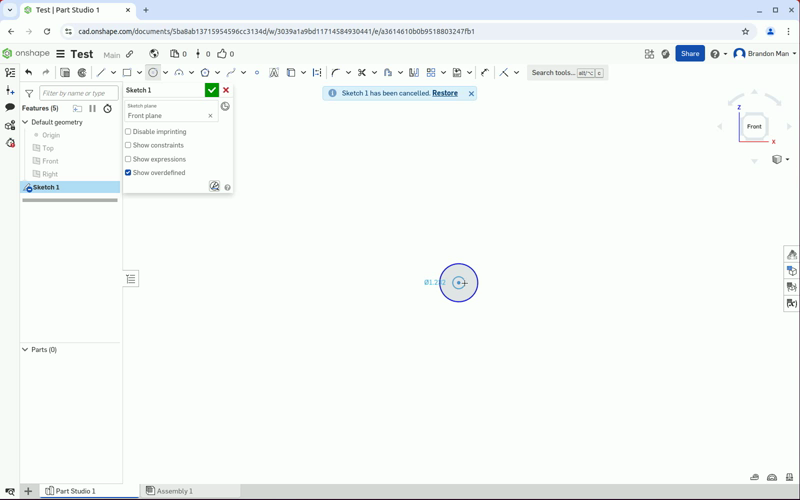
scroll(6)
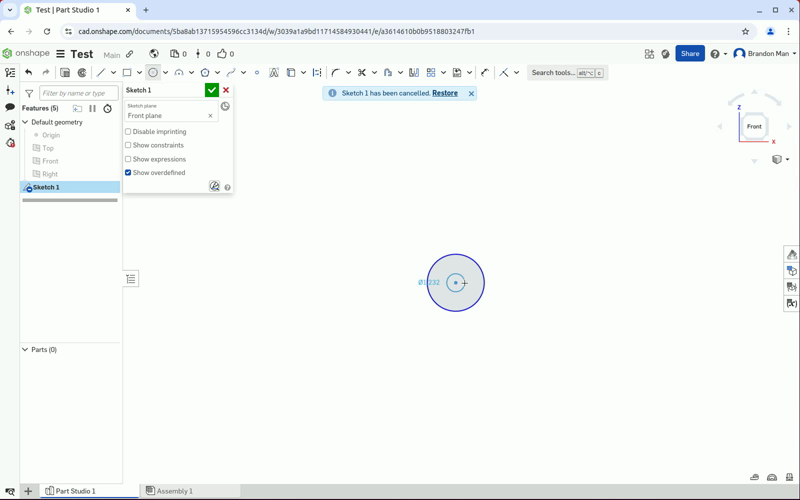
scroll(6)
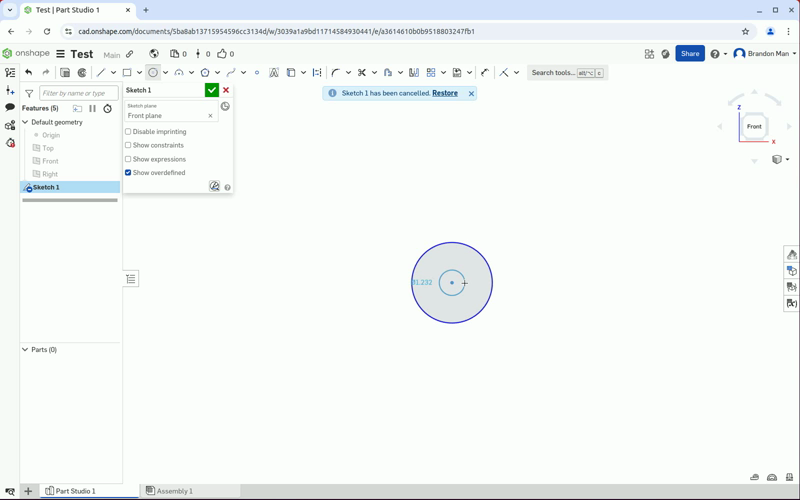
scroll(6)
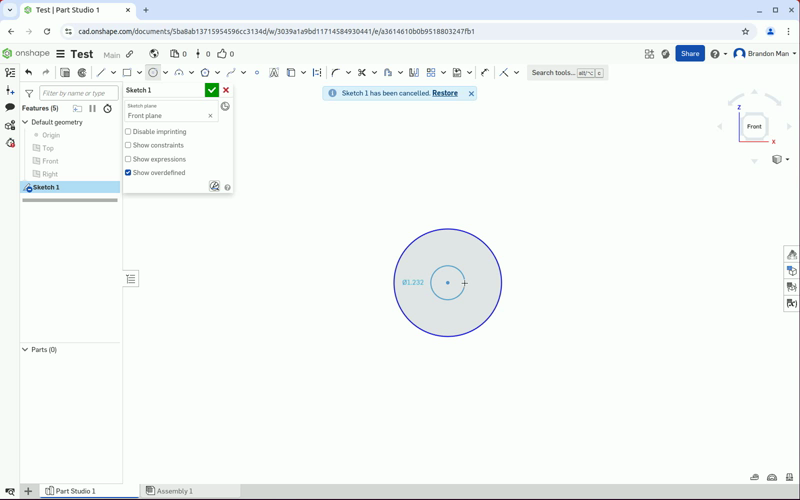
scroll(6)
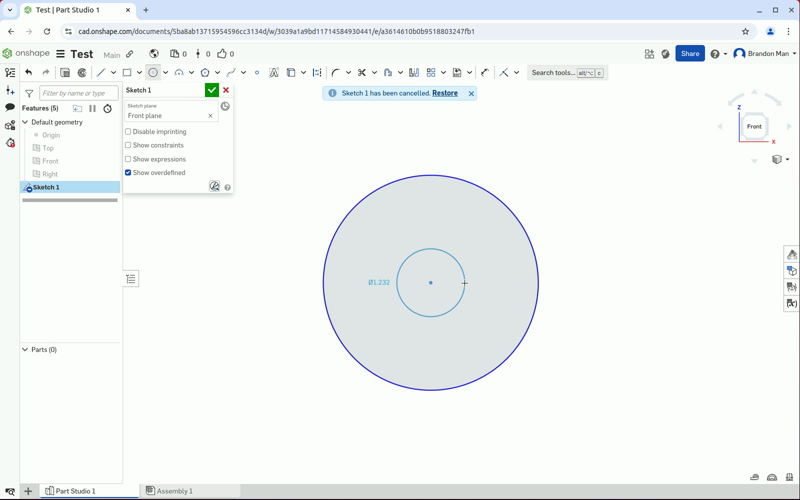
click(464, 282)
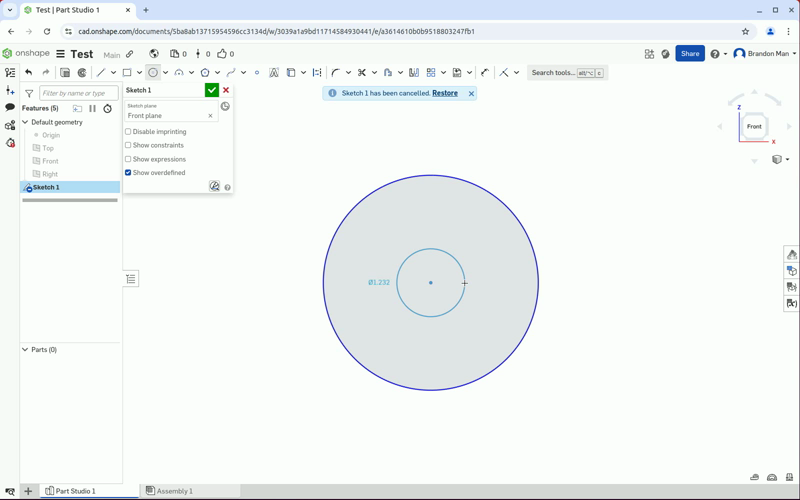
scroll(-6)
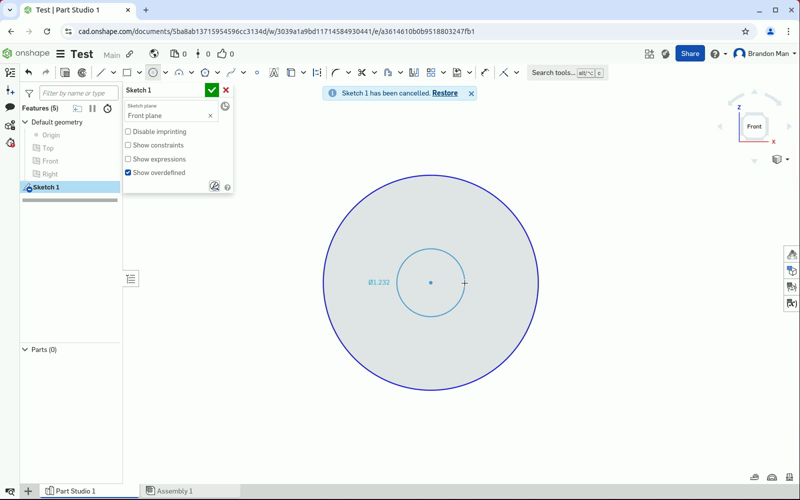
scroll(-6)
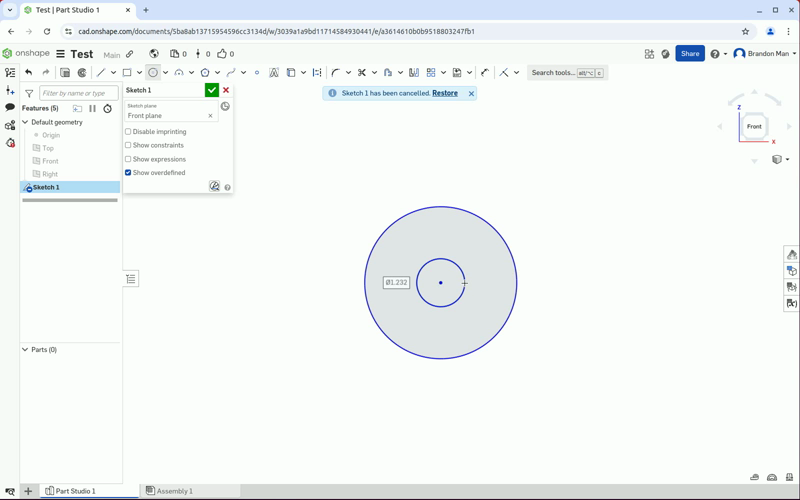
scroll(-6)
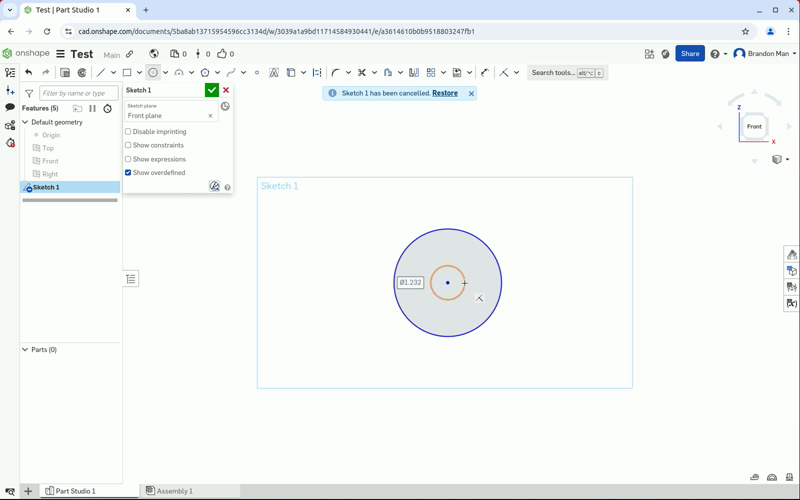
scroll(-6)
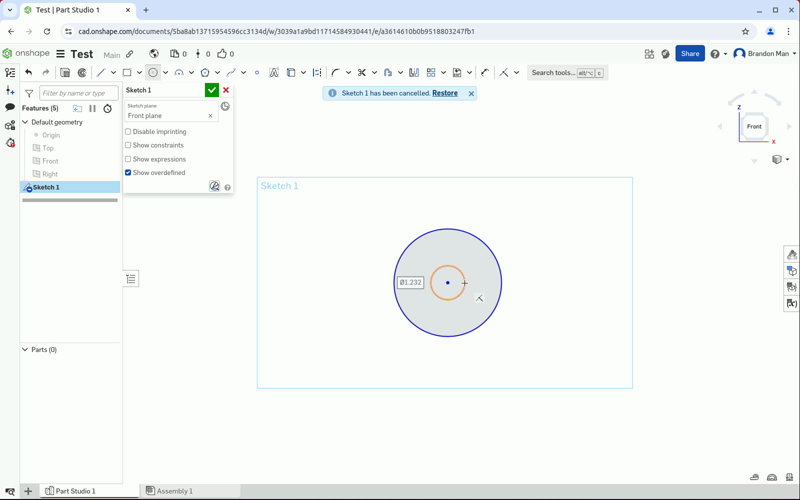
scroll(-6)
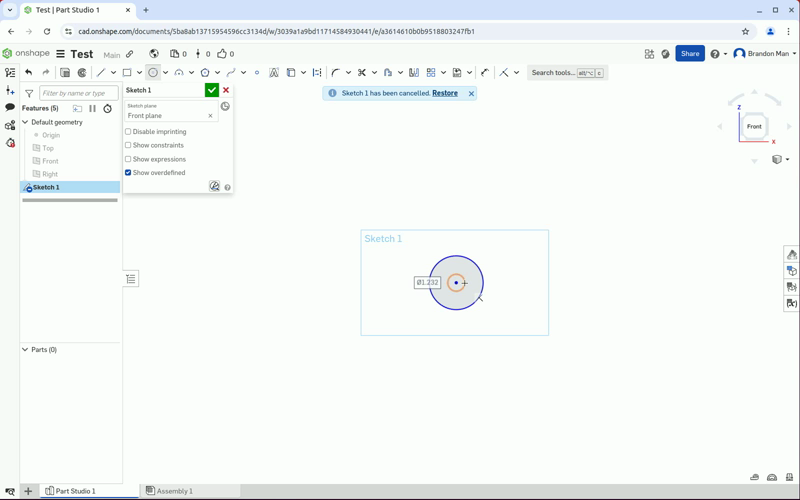
scroll(-6)
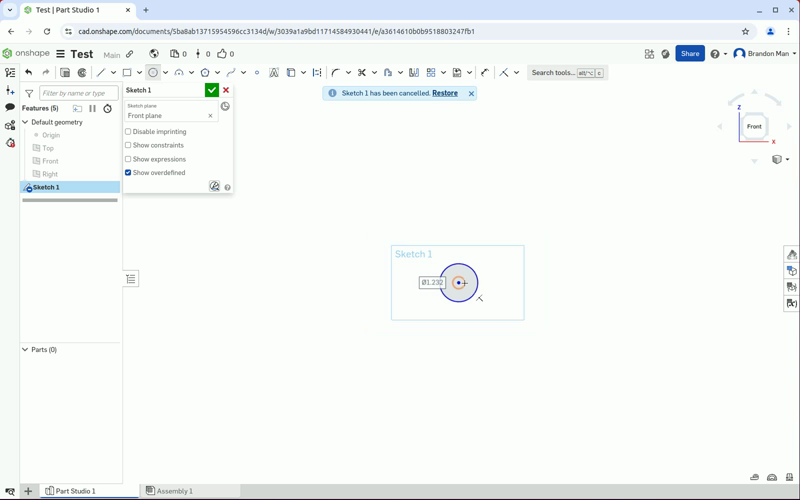
scroll(-6)
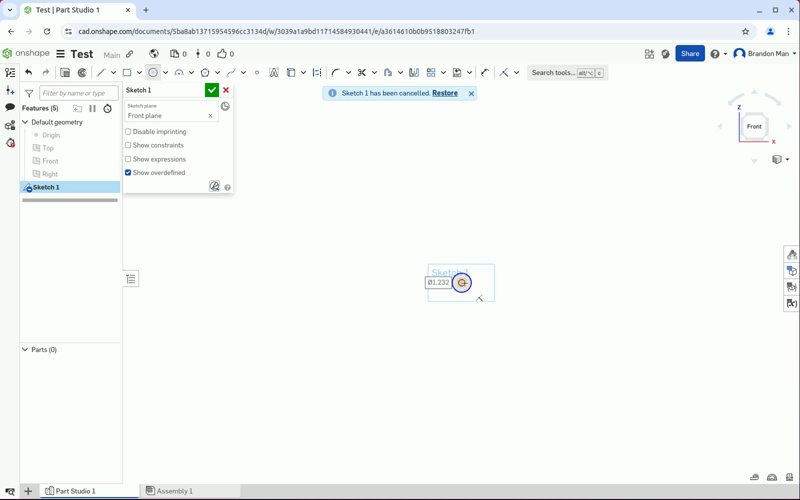
key(esc)
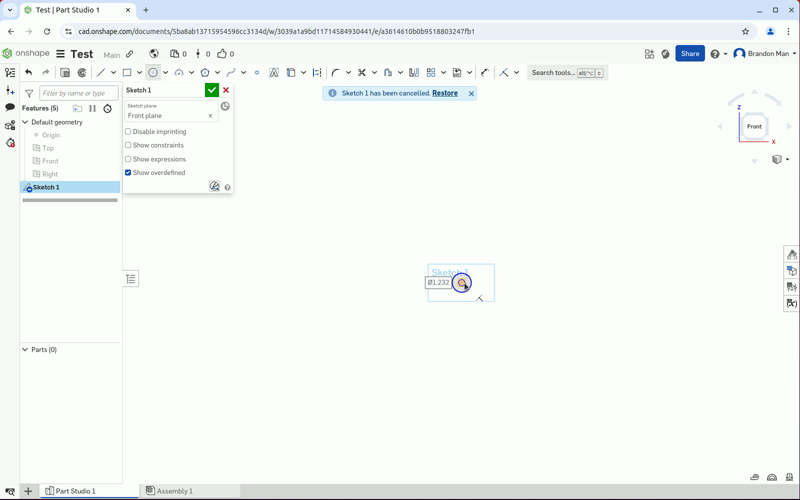
mouse_move(458, 287)
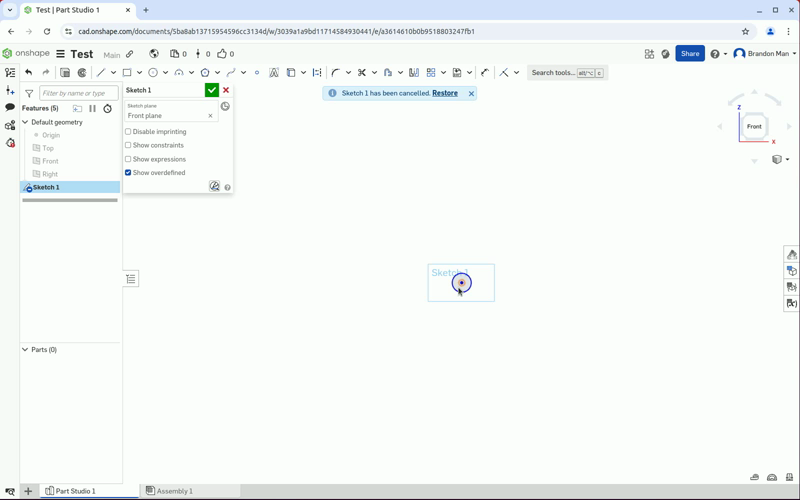
scroll(6)
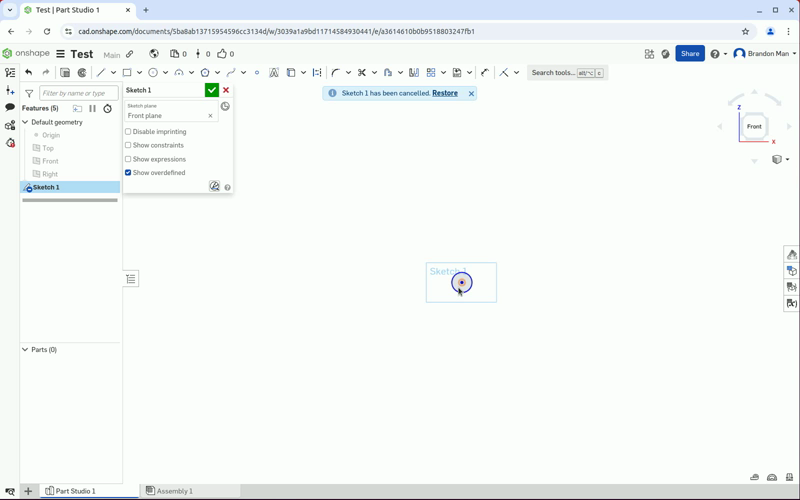
scroll(6)
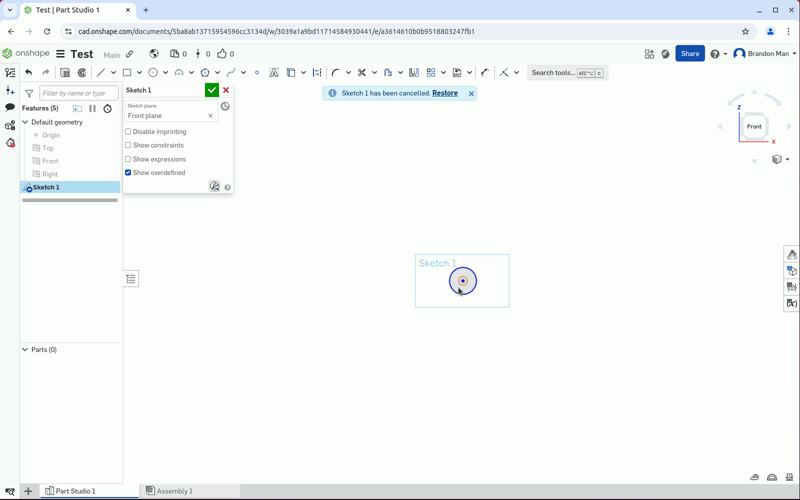
scroll(6)
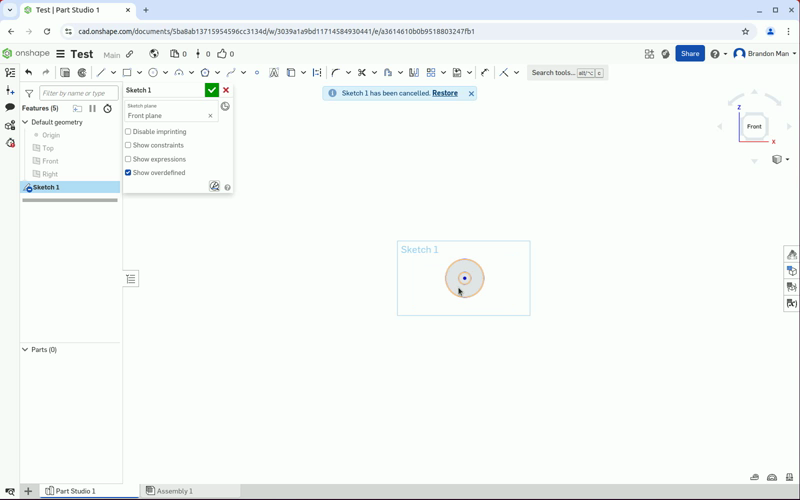
scroll(6)
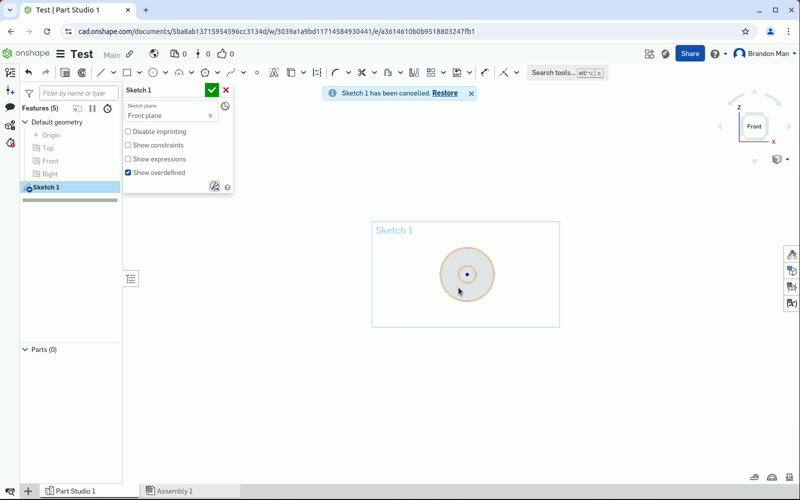
scroll(6)
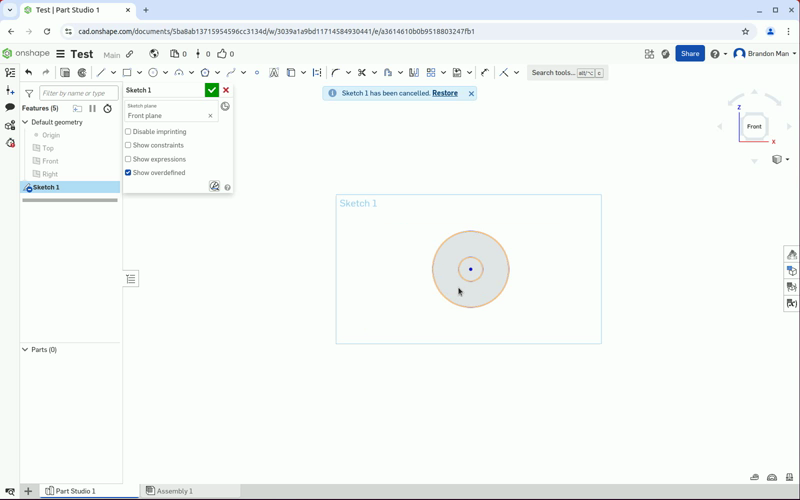
scroll(6)
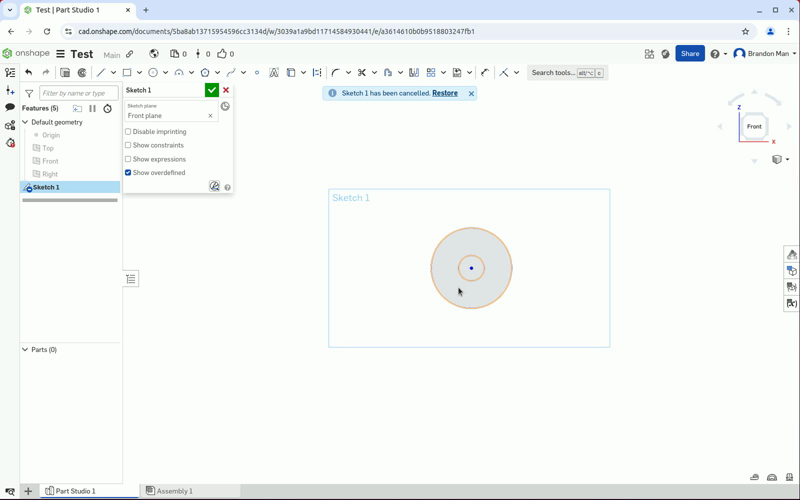
scroll(6)
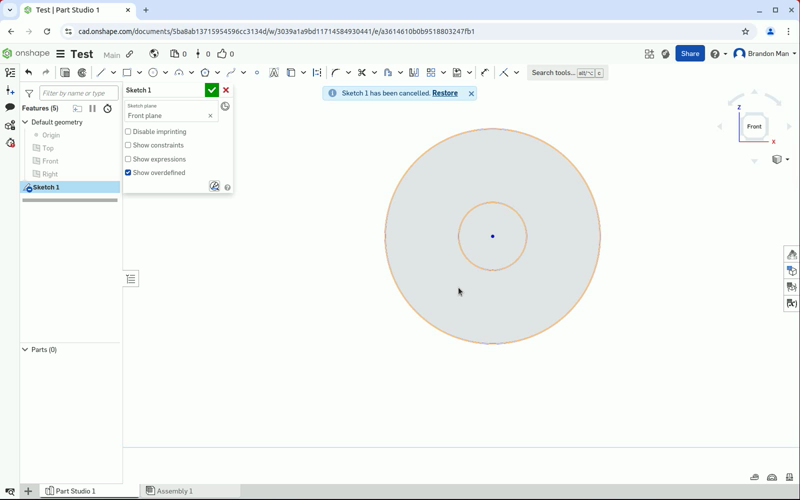
click(458, 287)
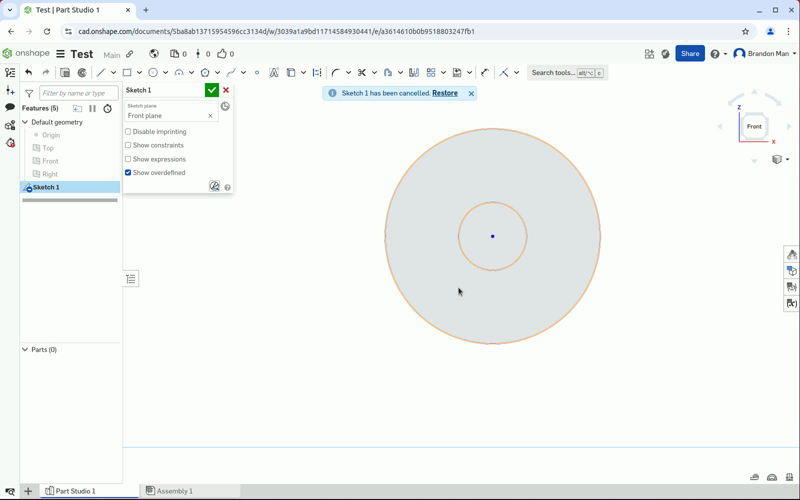
scroll(-6)
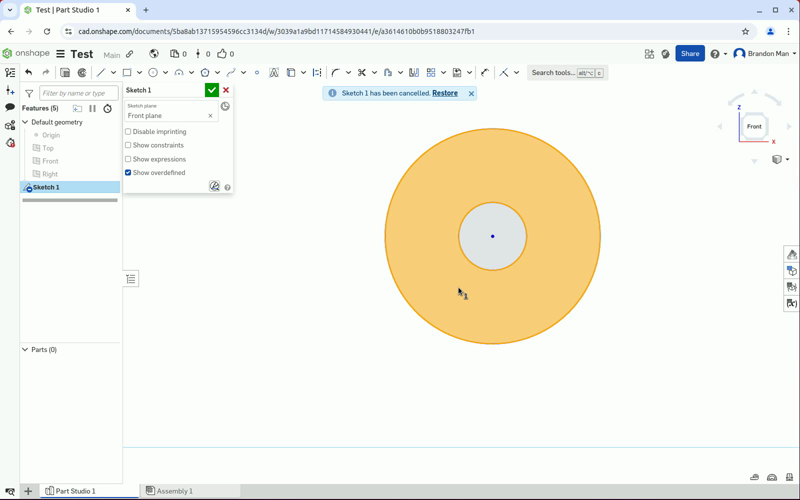
scroll(-6)
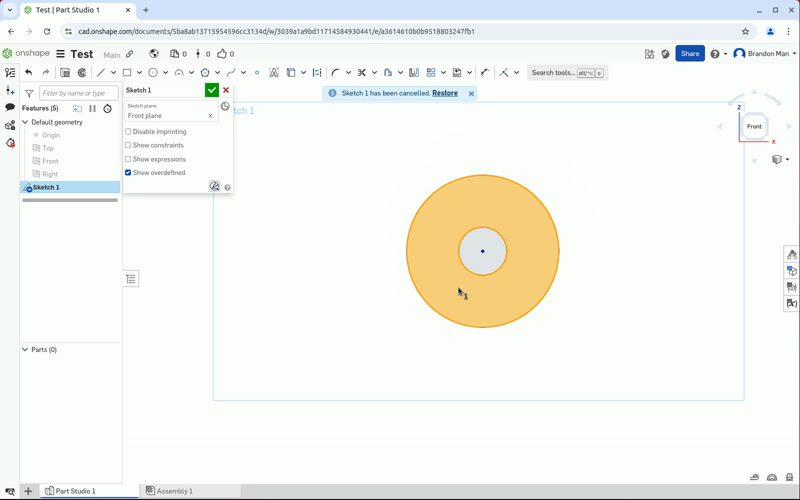
scroll(-6)
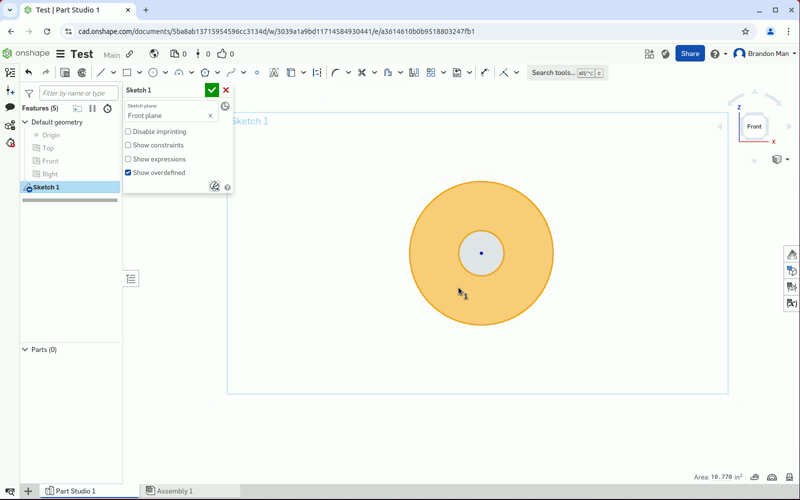
scroll(-6)
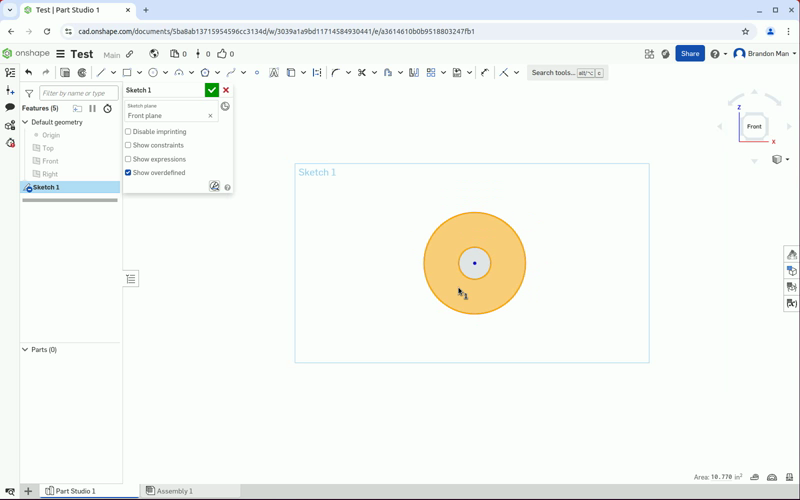
scroll(-6)
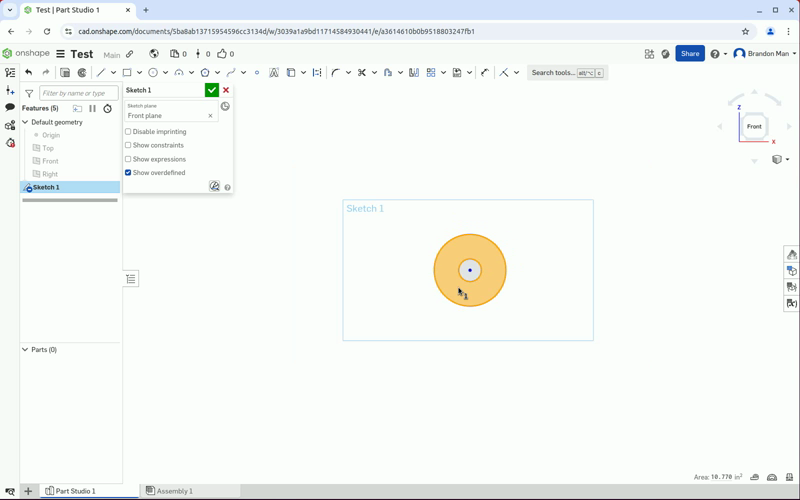
scroll(-6)
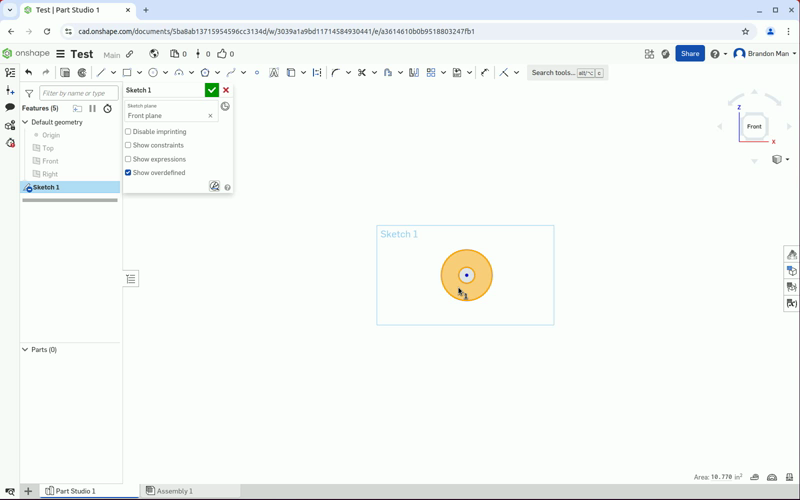
scroll(-6)
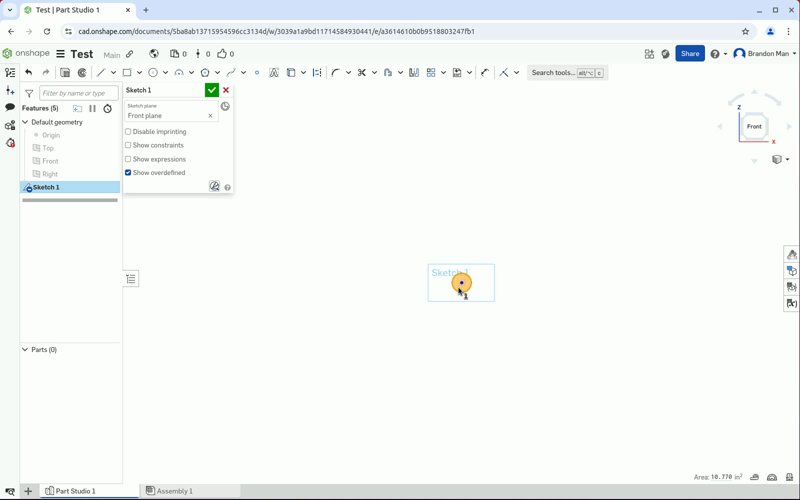
mouse_move(73, 352)
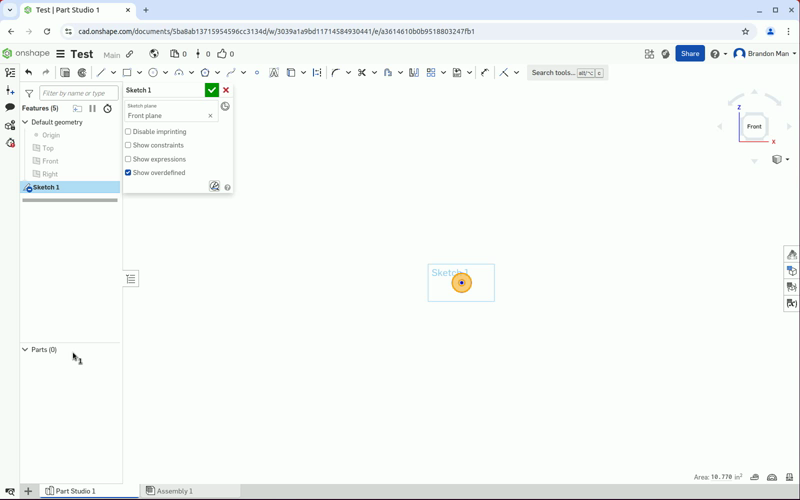
key(shift+y)
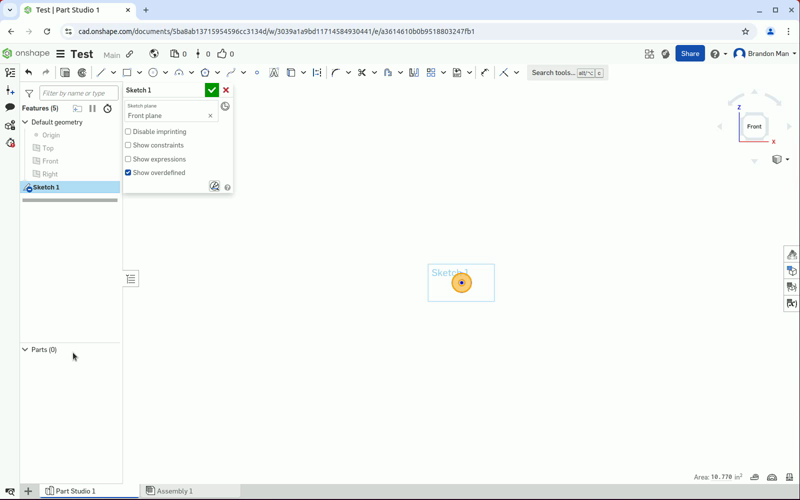
key(shift+e)
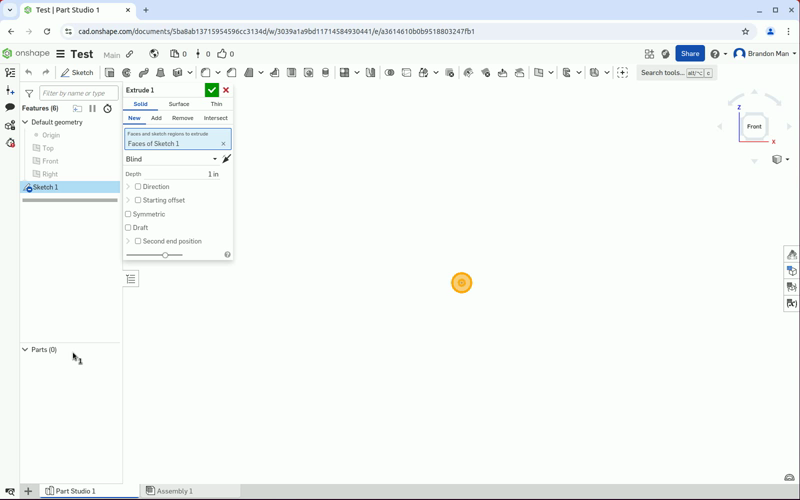
mouse_move(143, 106)
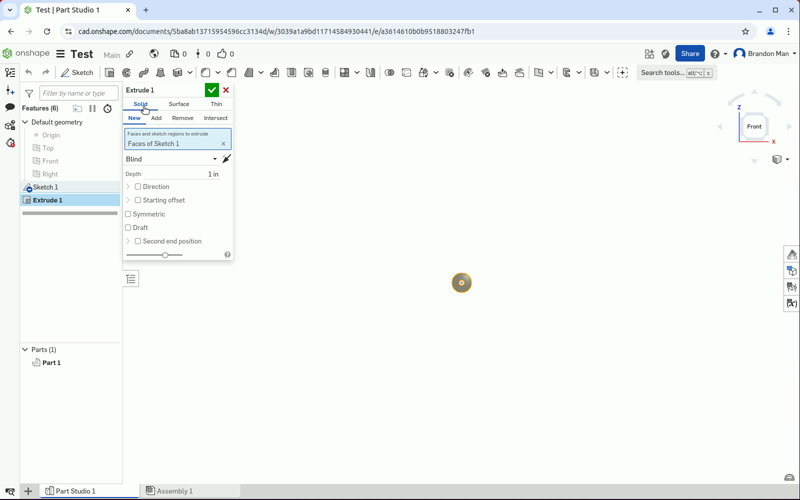
click(143, 106)
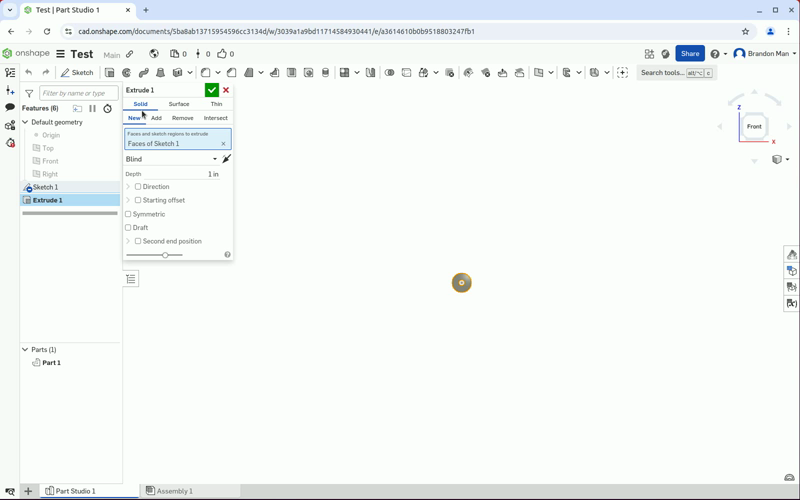
mouse_move(137, 120)
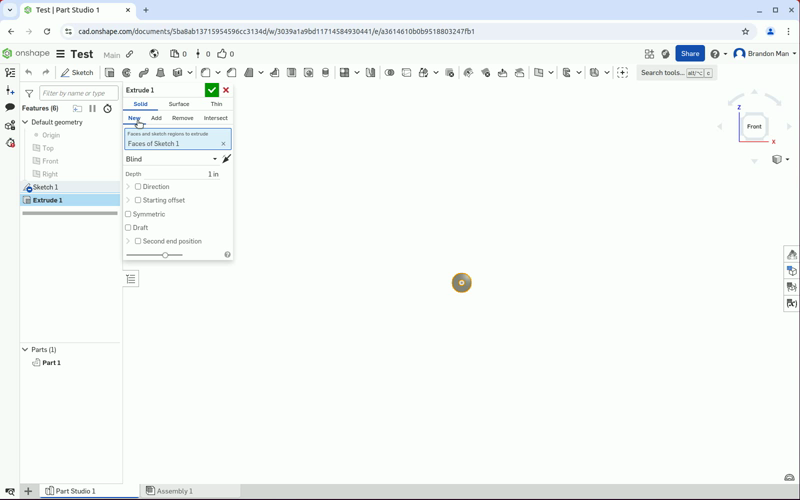
click(137, 120)
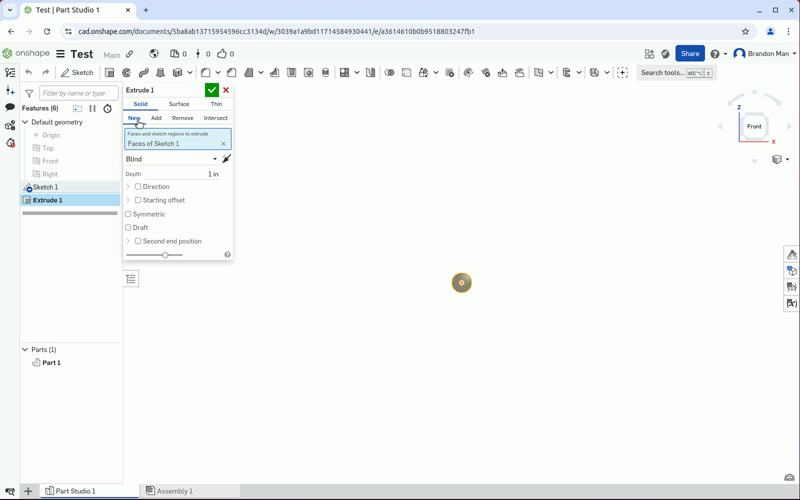
key(tab, 4)
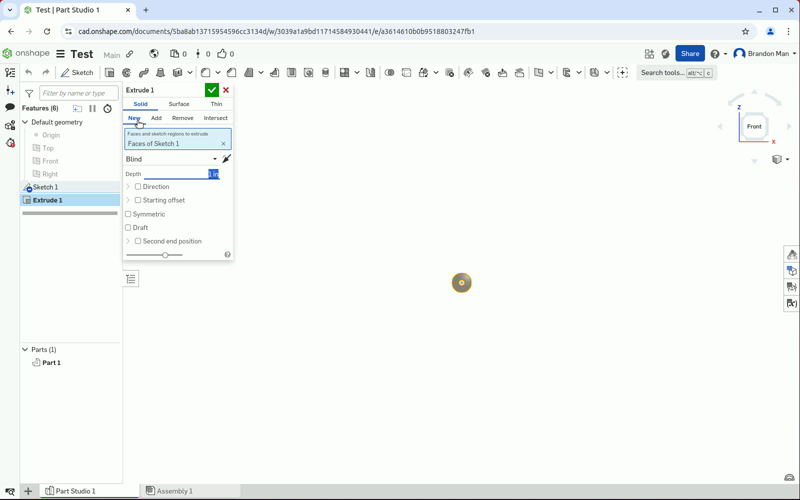
text(0.481)
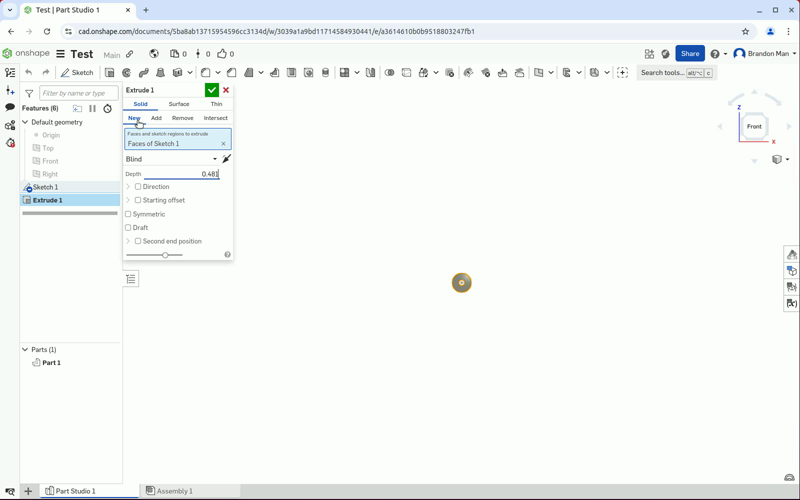
key(enter)
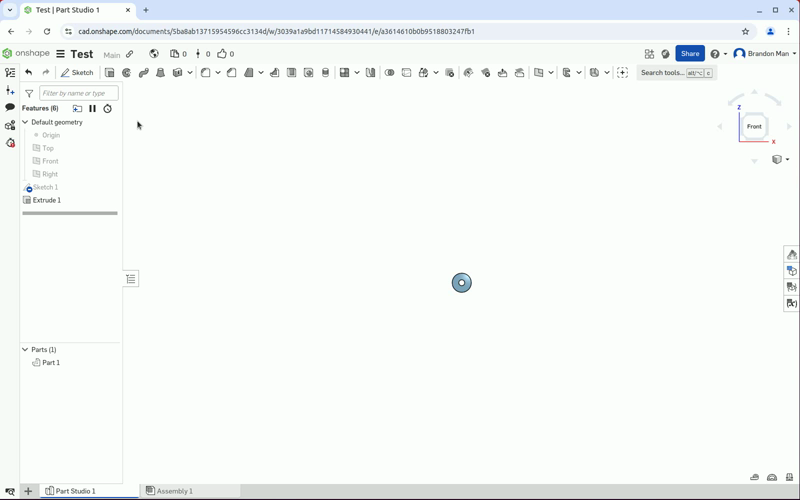
key(shift+h)
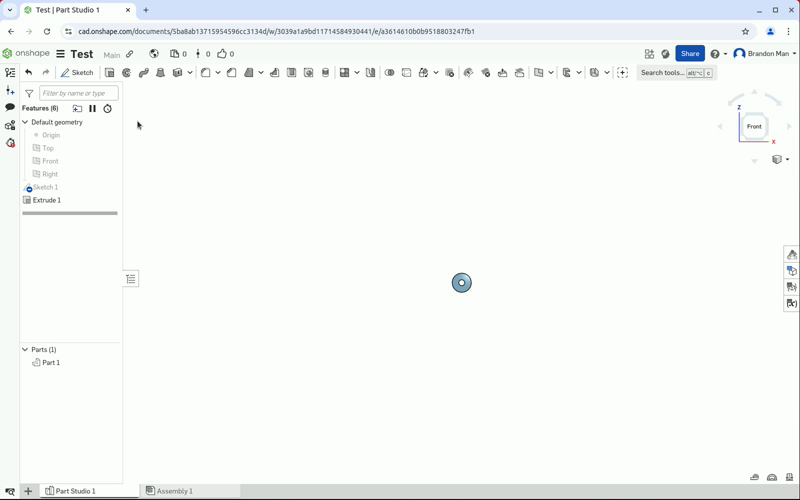
key(shift+h)
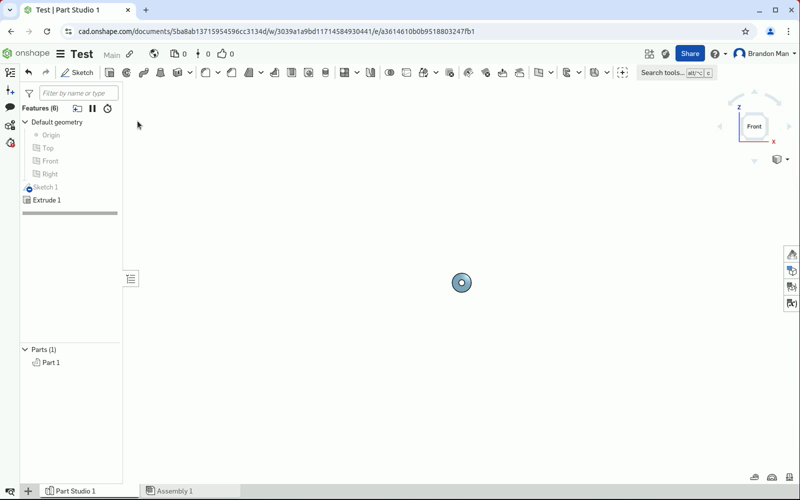
mouse_move(73, 189)
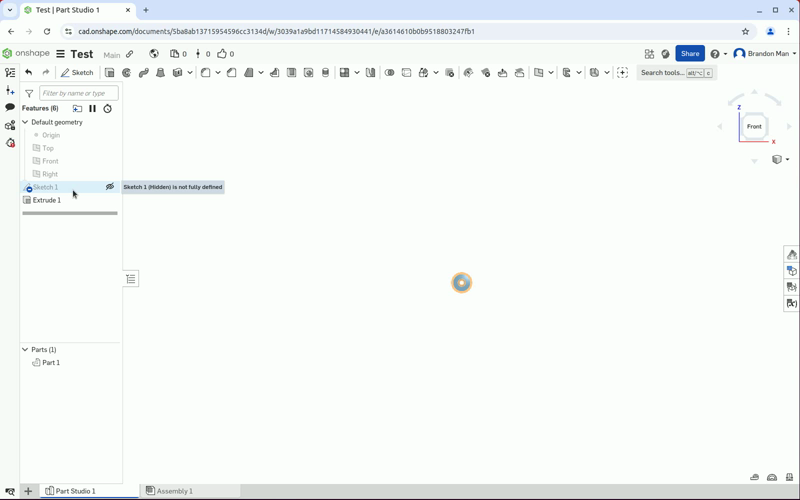
click(73, 189)
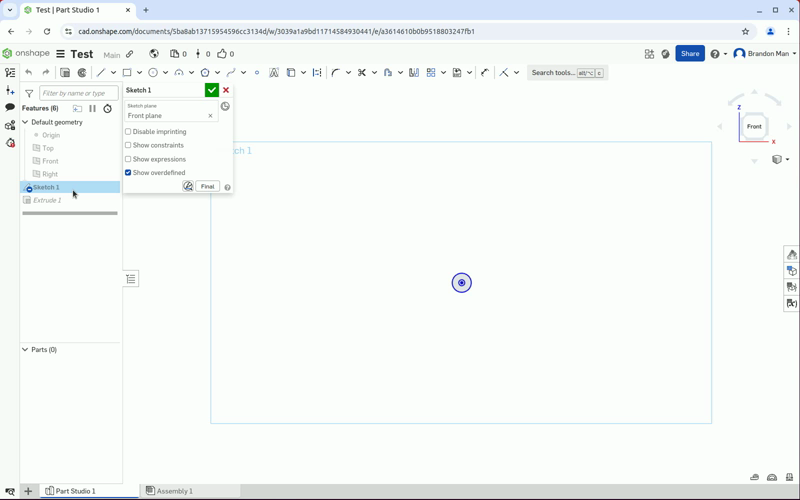
mouse_move(229, 92)
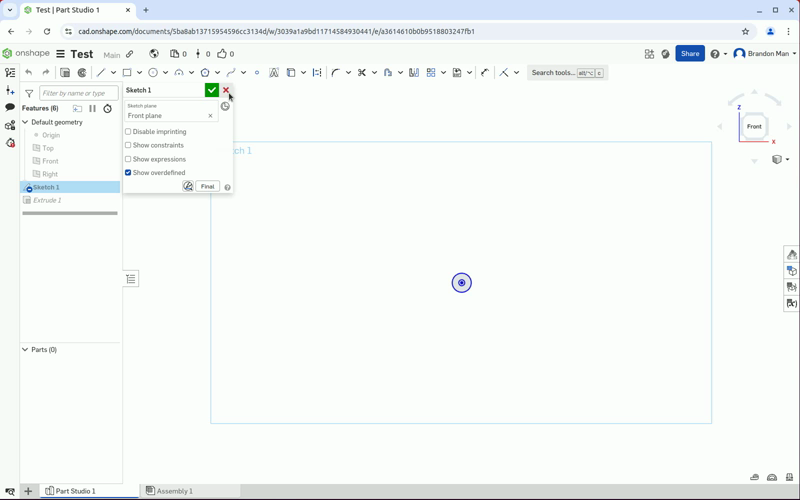
click(229, 92)
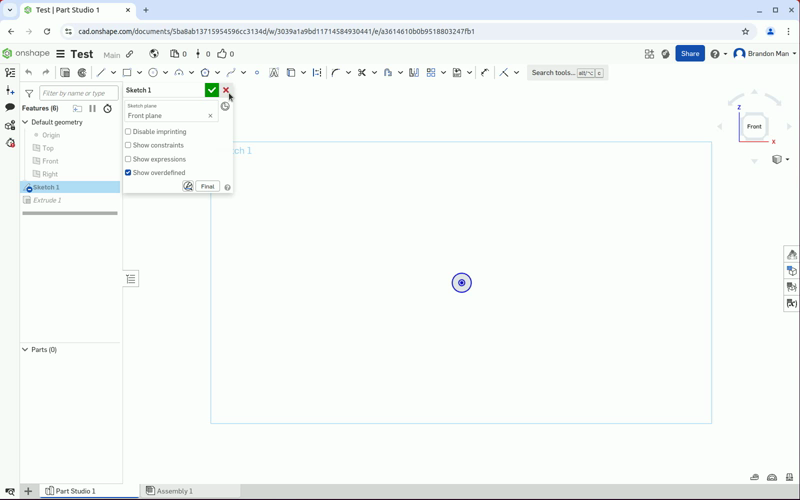
key(shift+s)
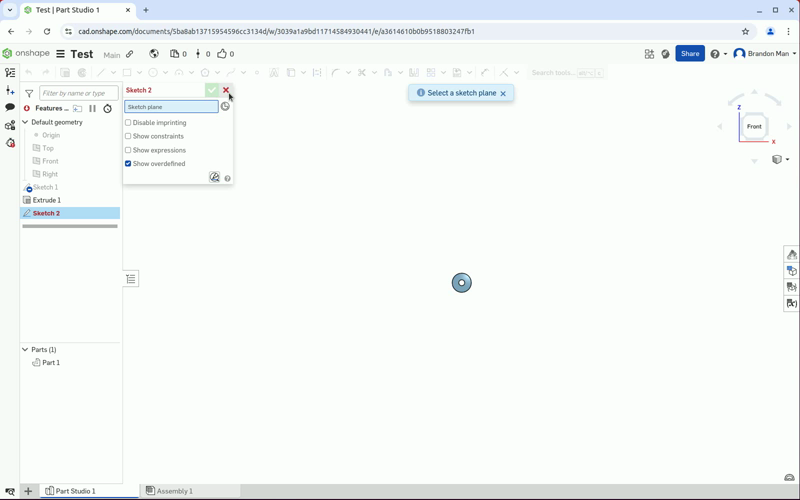
mouse_move(73, 163)
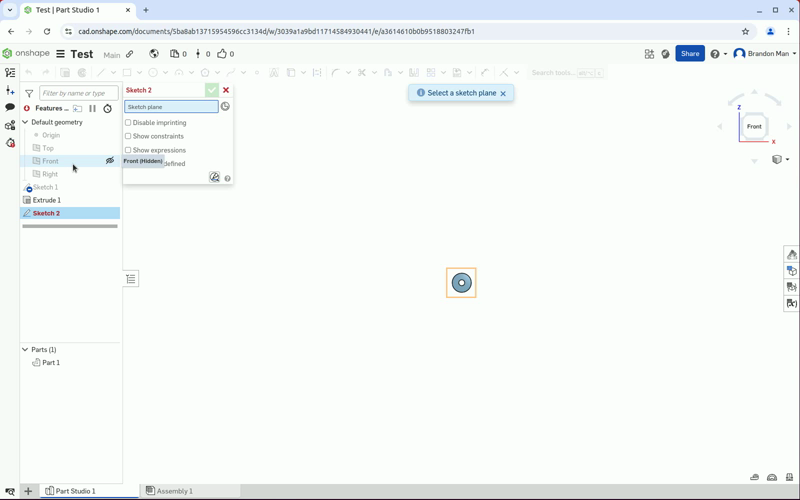
click(73, 163)
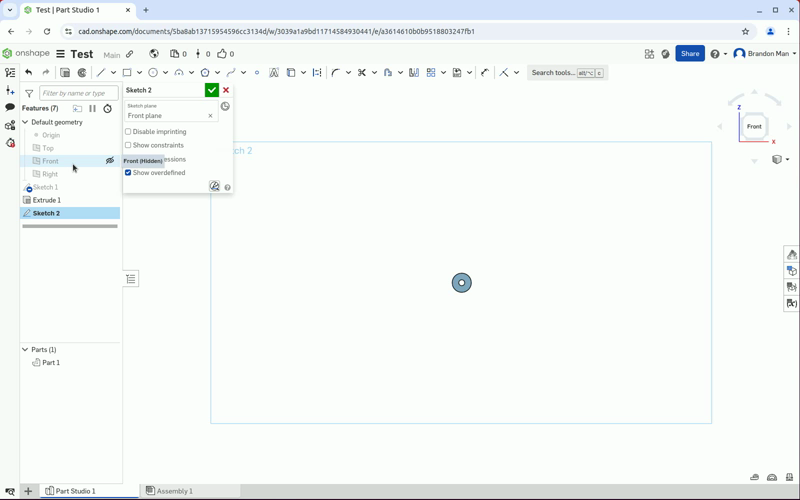
mouse_move(73, 352)
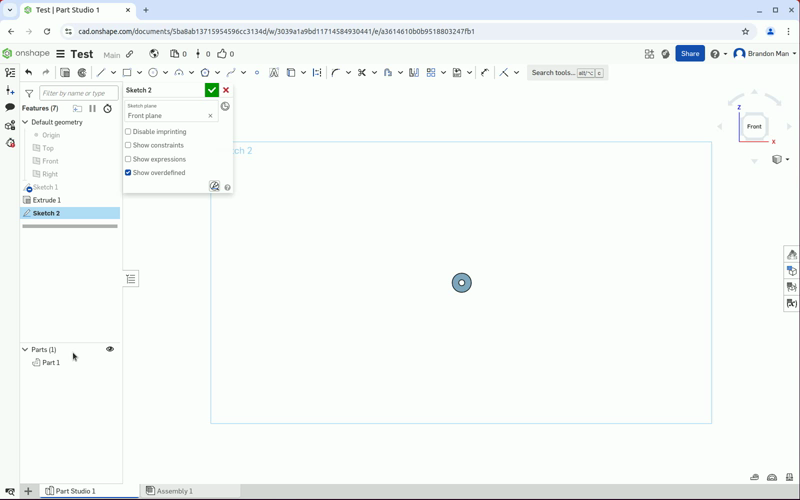
key(y)
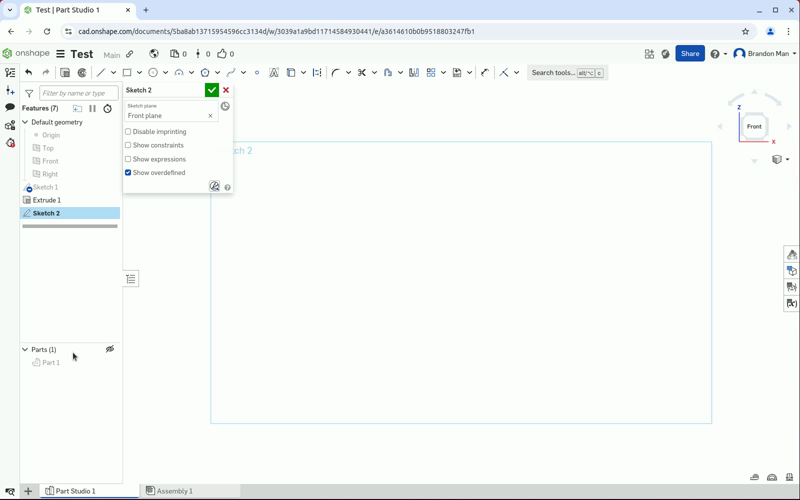
key(c)
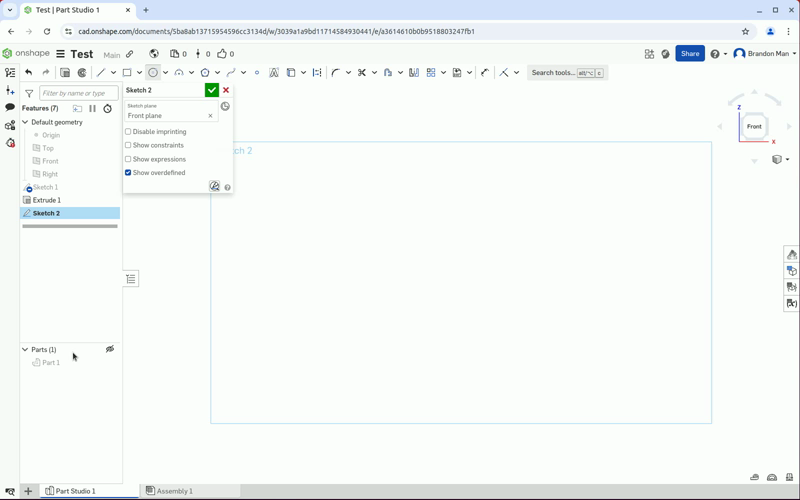
key_down(shift)
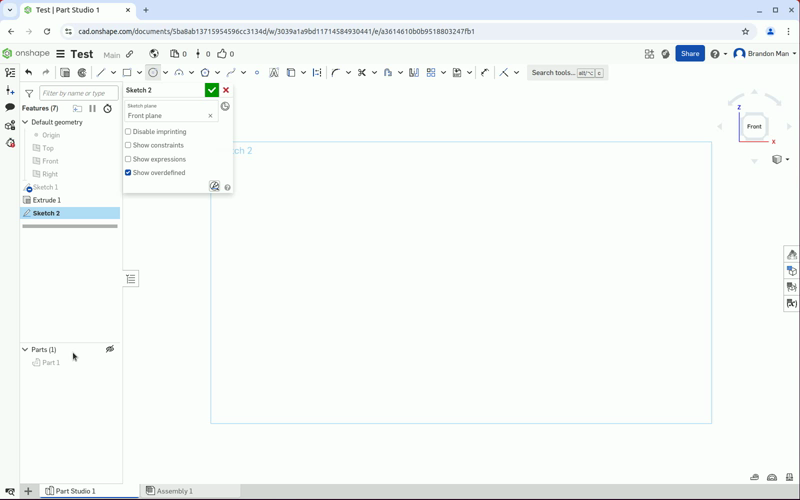
mouse_move(461, 178)
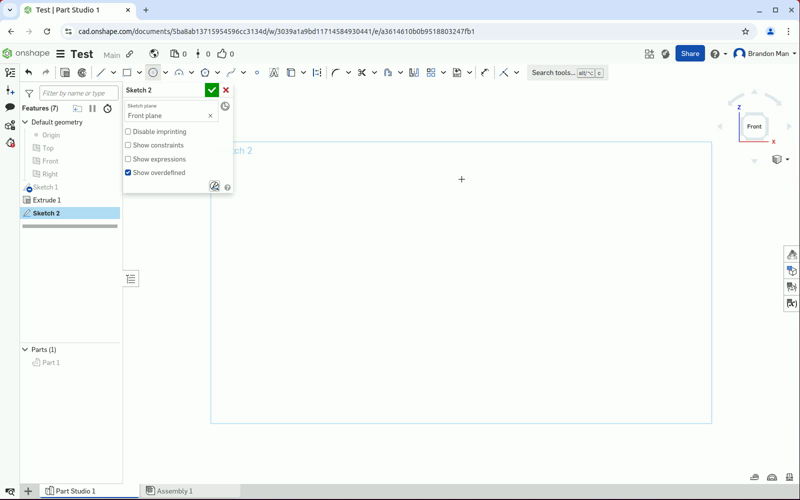
click(461, 178)
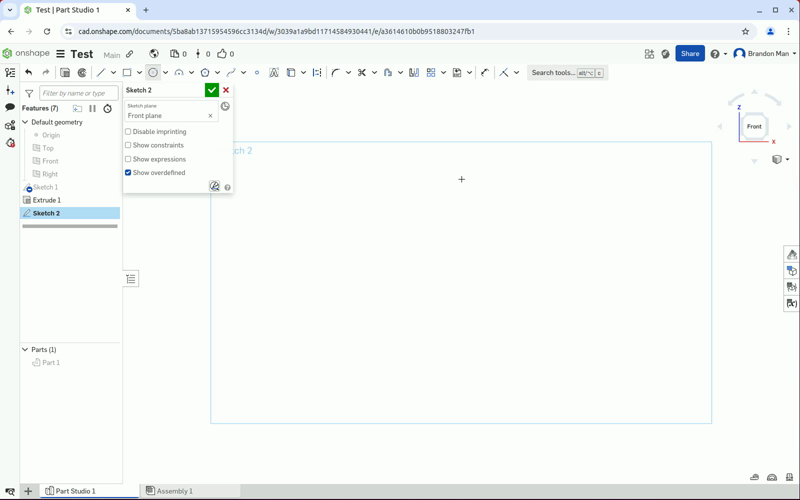
key_up(shift)
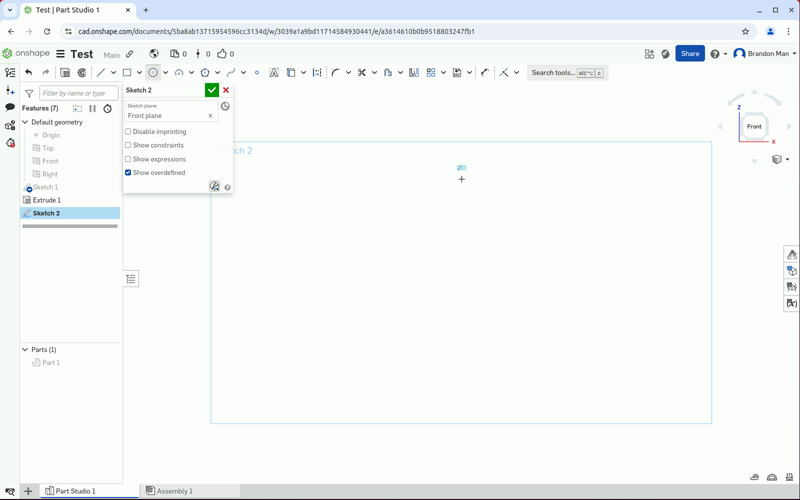
mouse_move(471, 178)
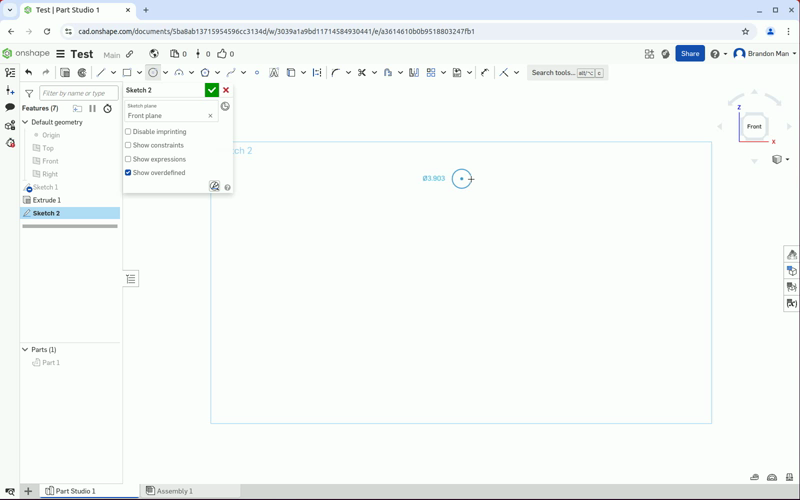
click(471, 178)
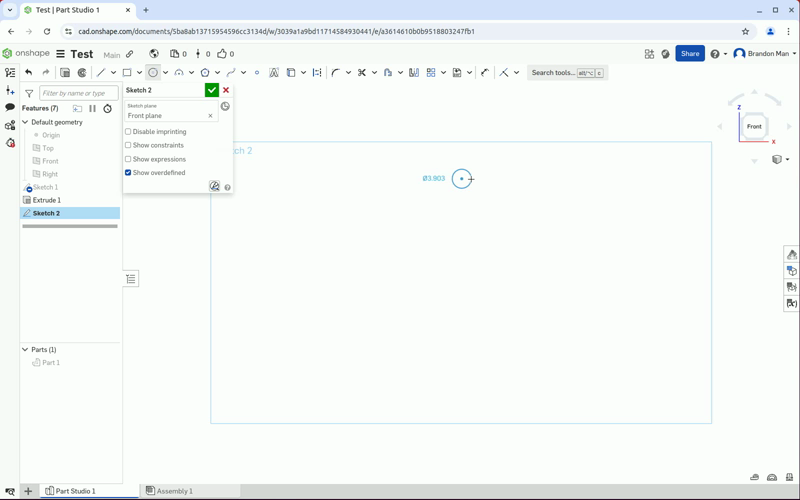
key(esc)
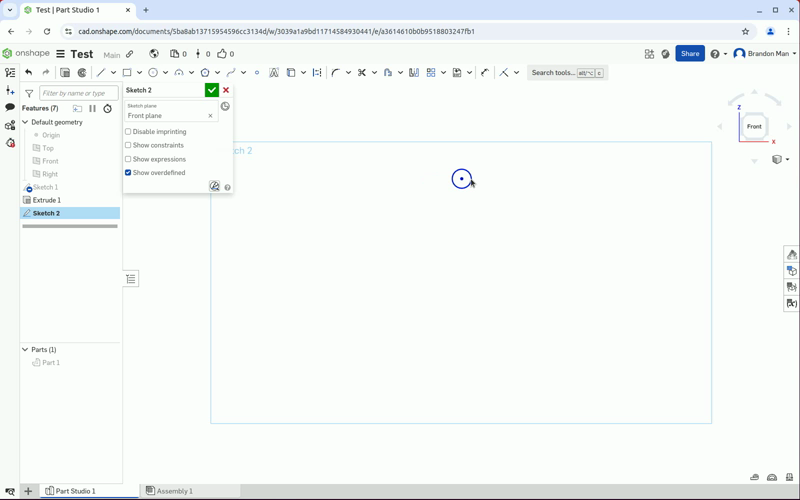
key(c)
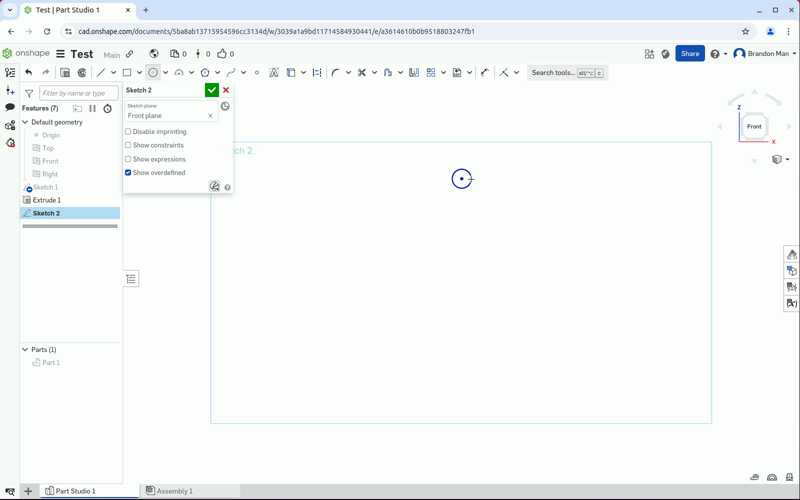
key_down(shift)
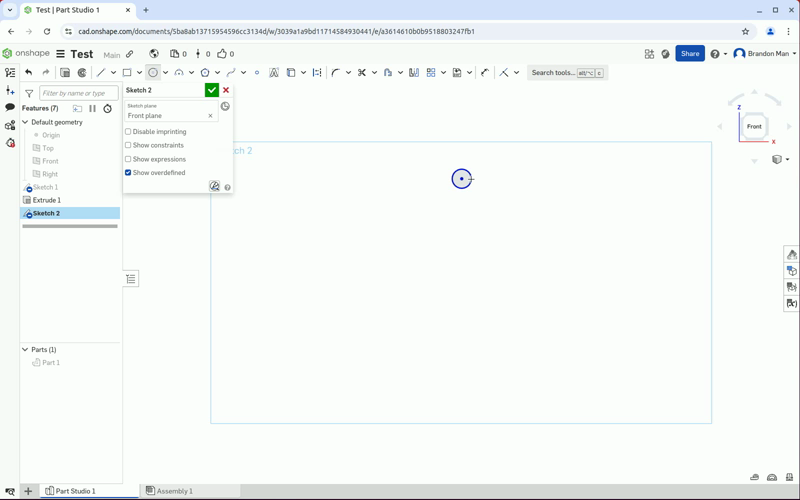
mouse_move(461, 178)
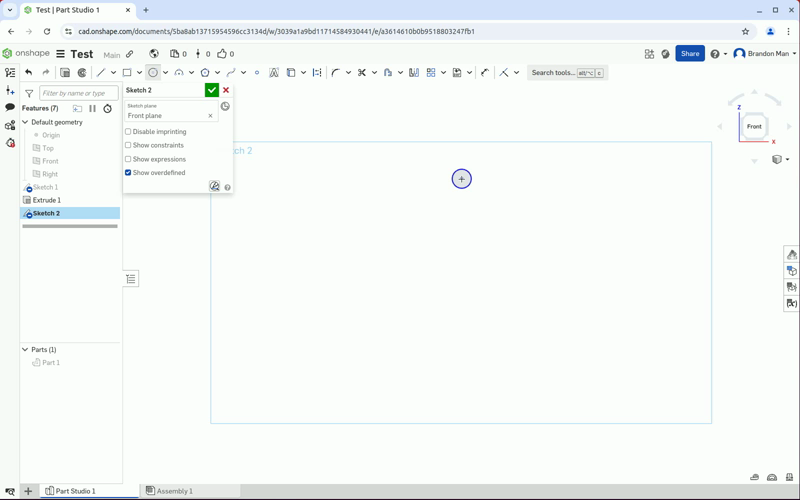
click(461, 178)
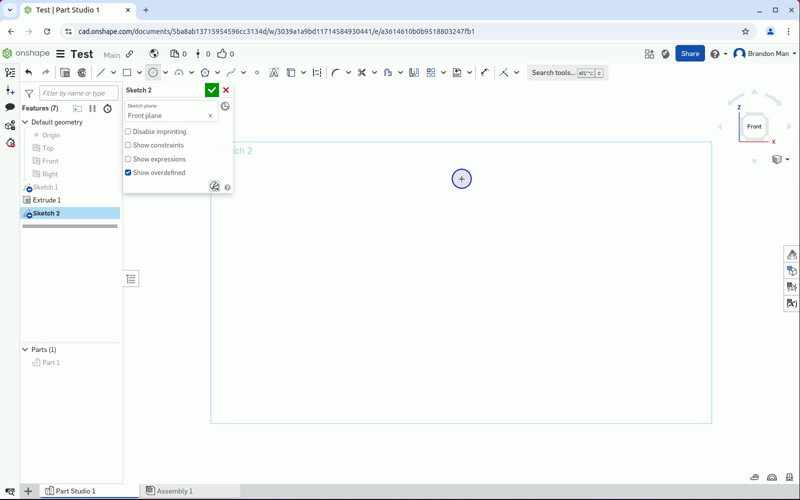
key_up(shift)
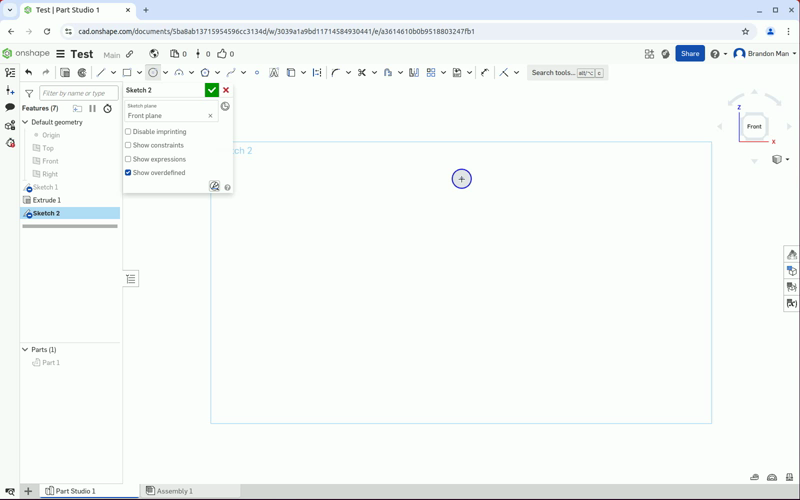
mouse_move(464, 178)
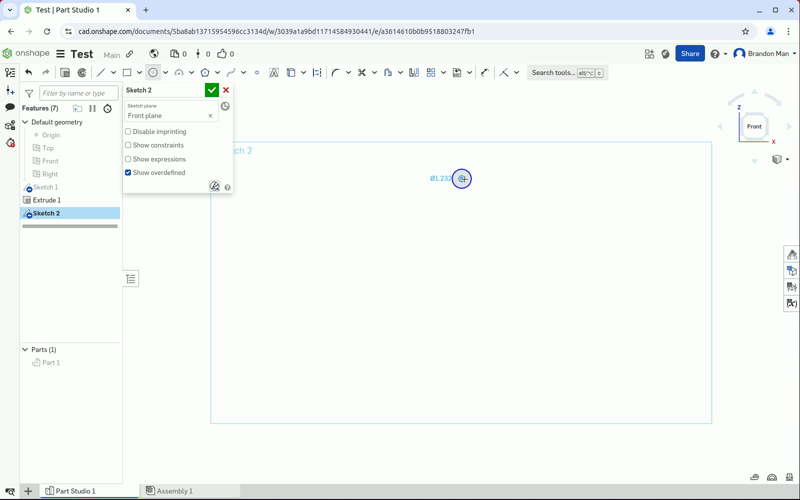
scroll(6)
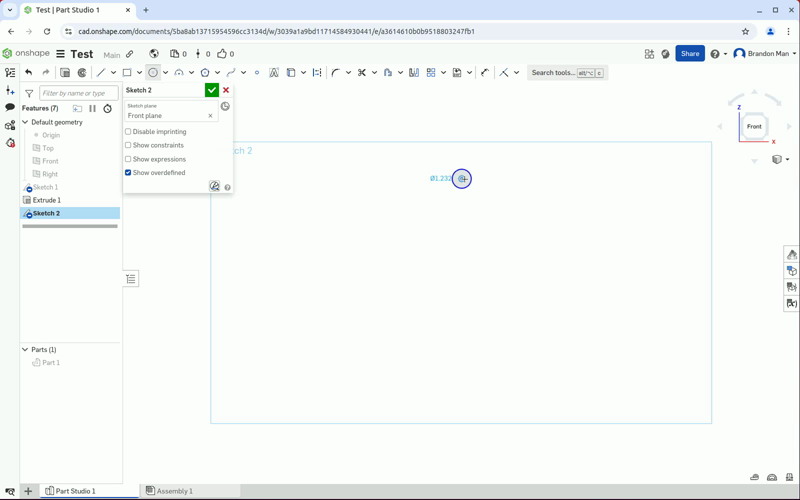
scroll(6)
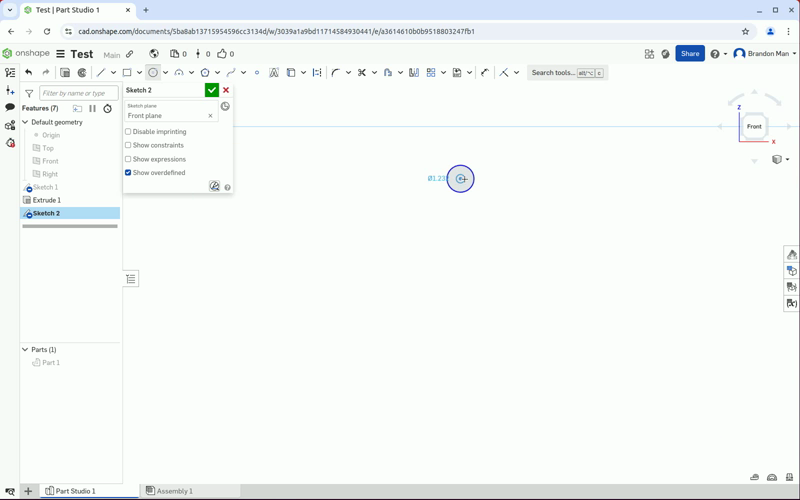
scroll(6)
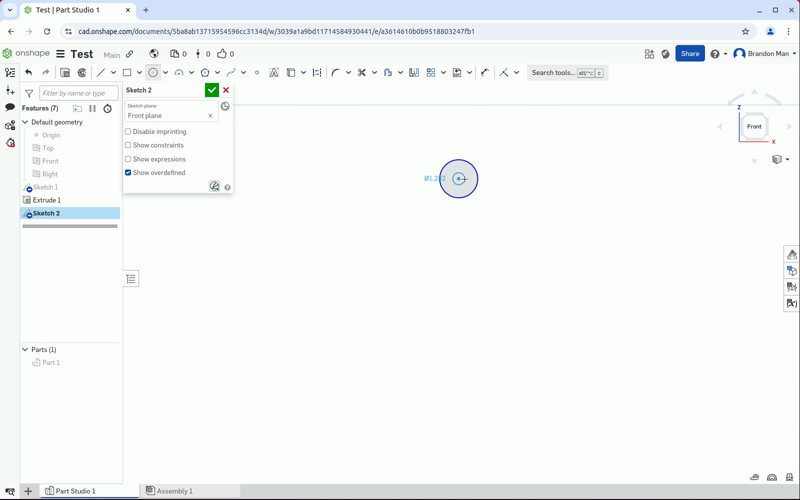
scroll(6)
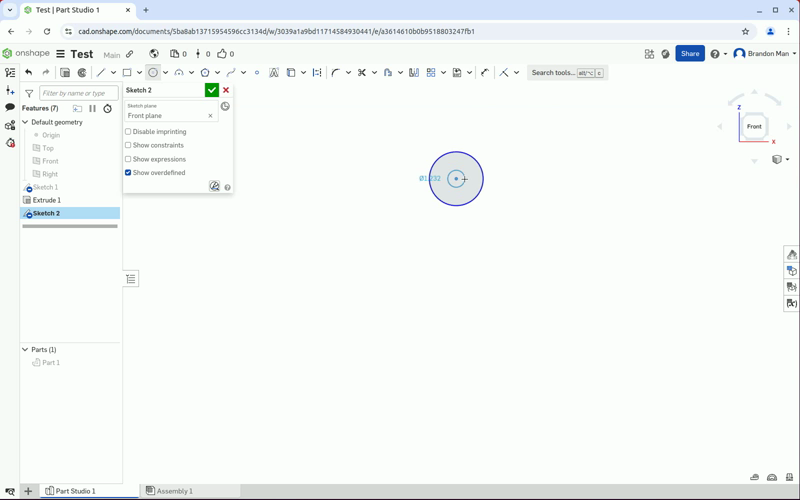
scroll(6)
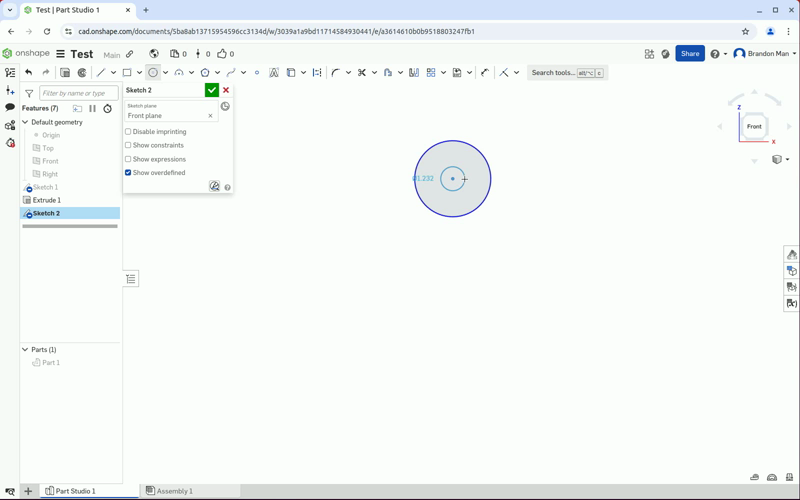
scroll(6)
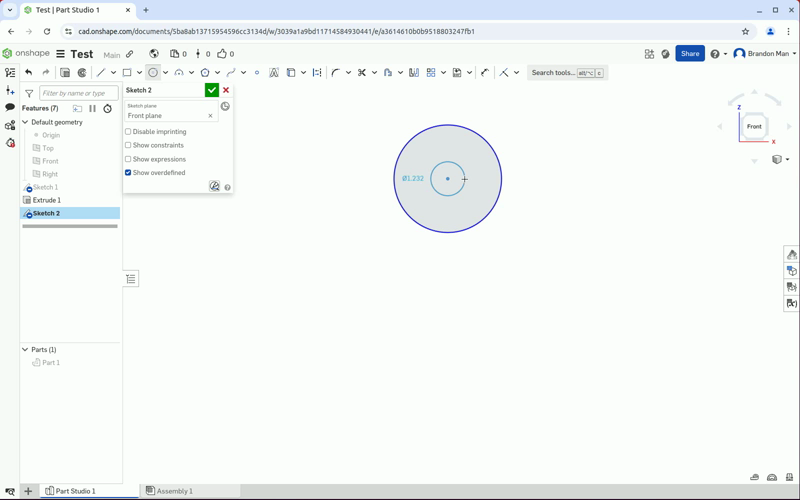
scroll(6)
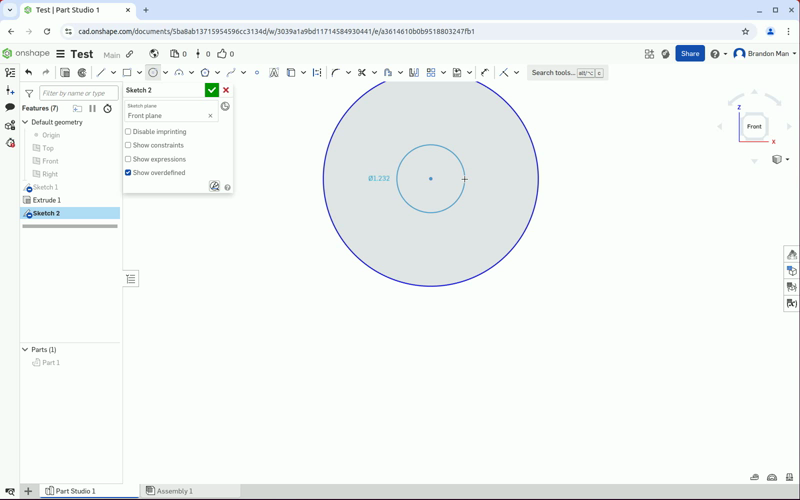
click(464, 178)
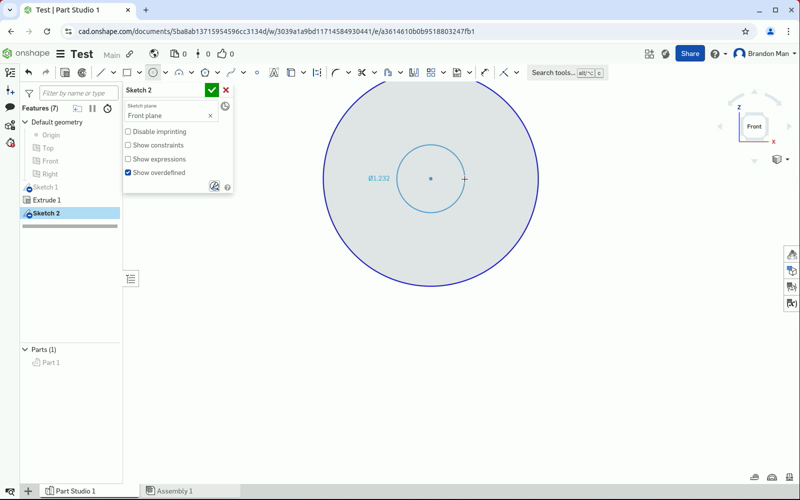
scroll(-6)
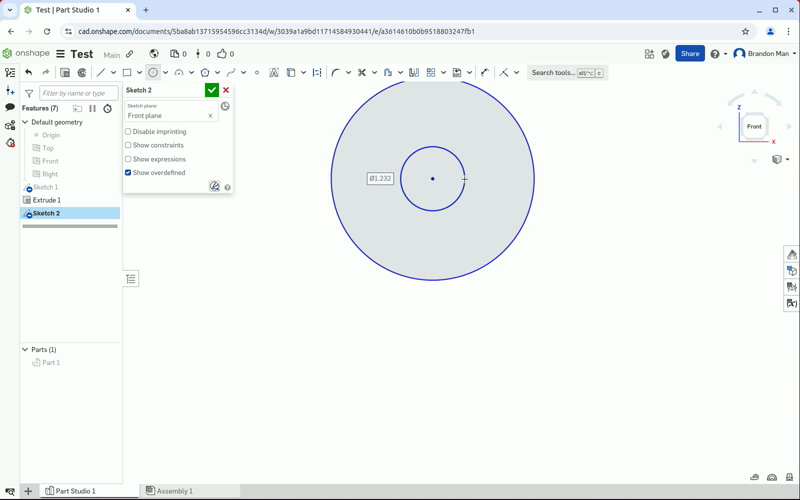
scroll(-6)
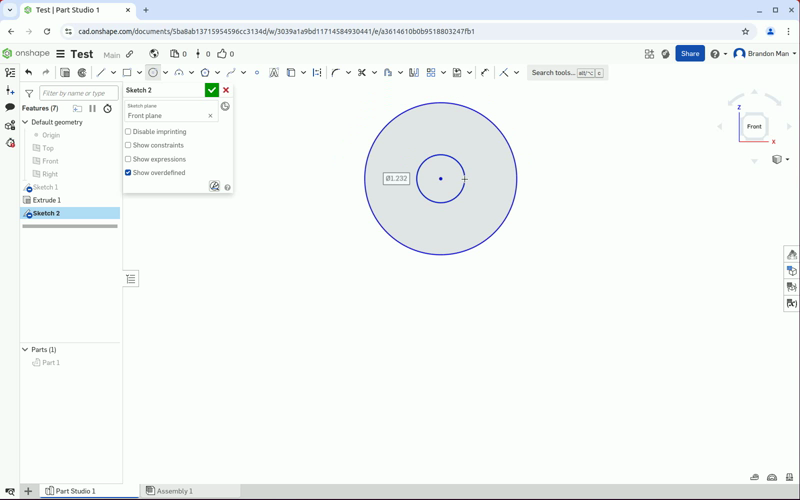
scroll(-6)
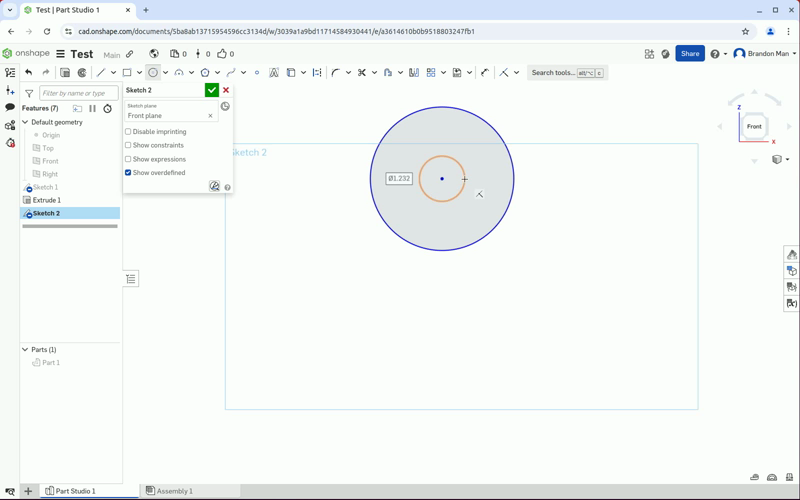
scroll(-6)
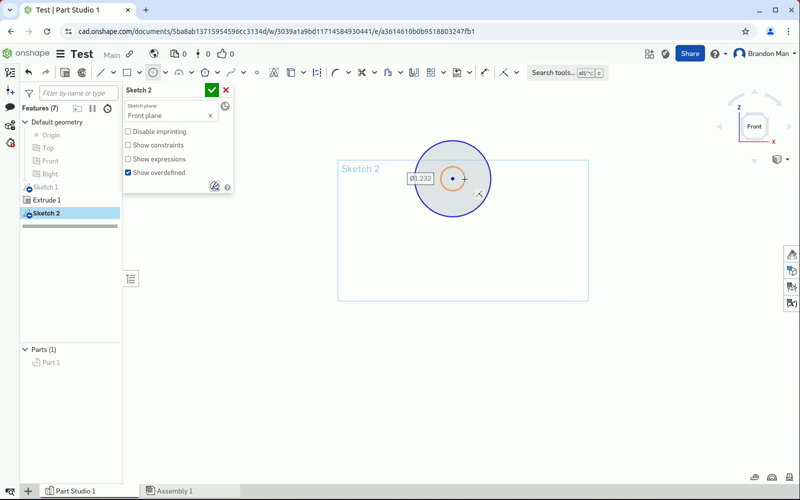
scroll(-6)
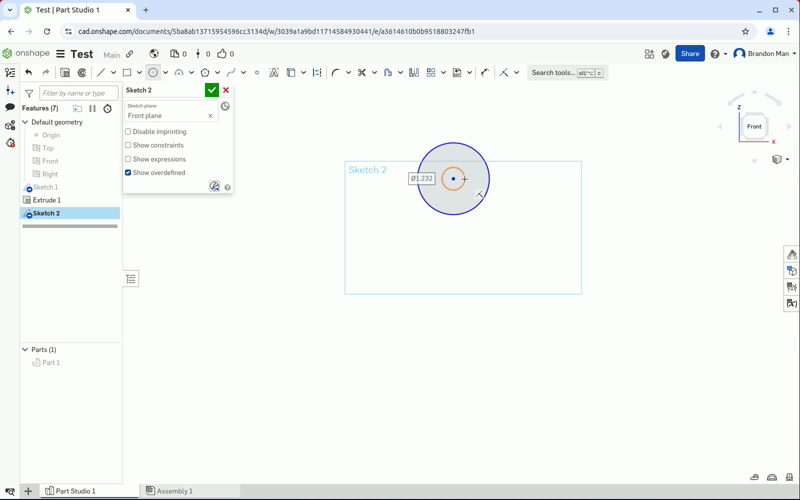
scroll(-6)
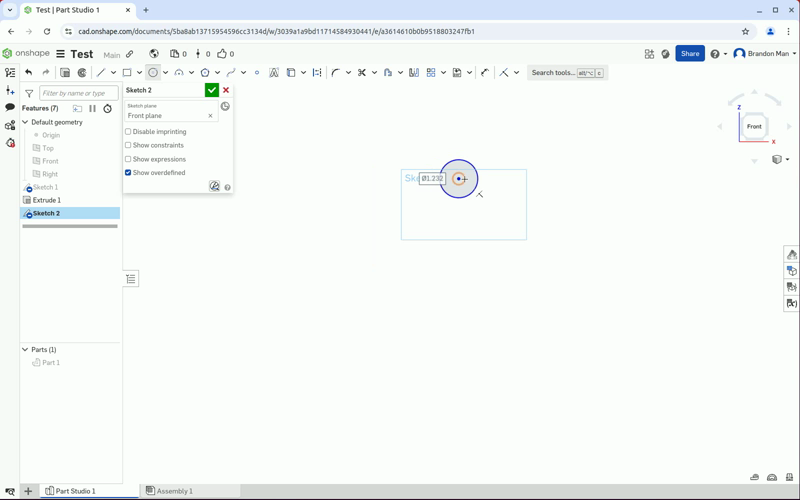
scroll(-6)
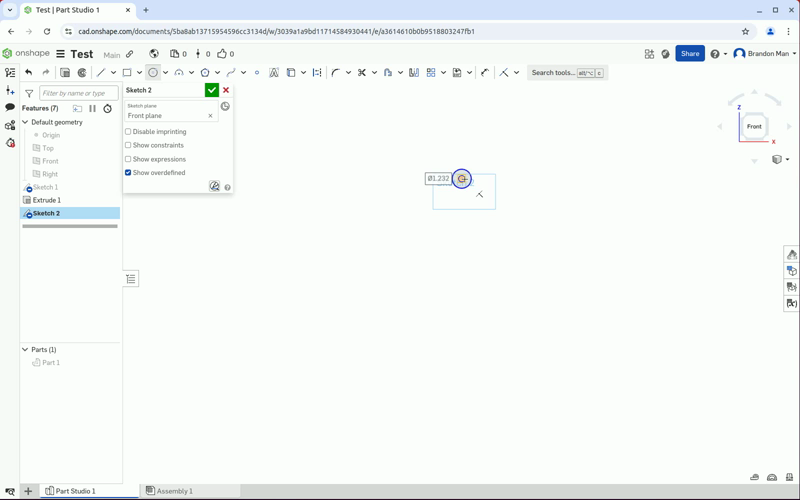
key(esc)
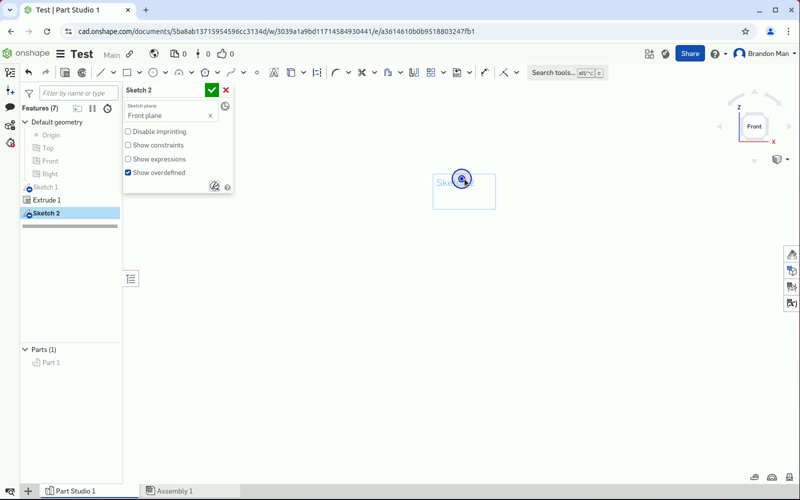
mouse_move(459, 183)
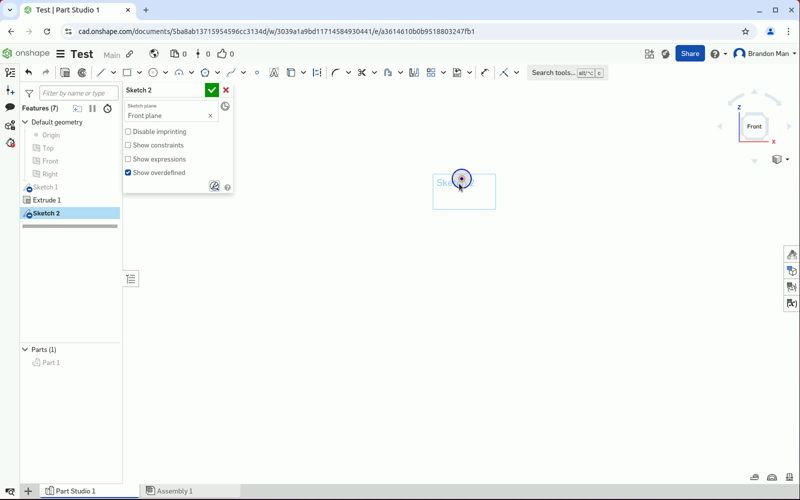
scroll(6)
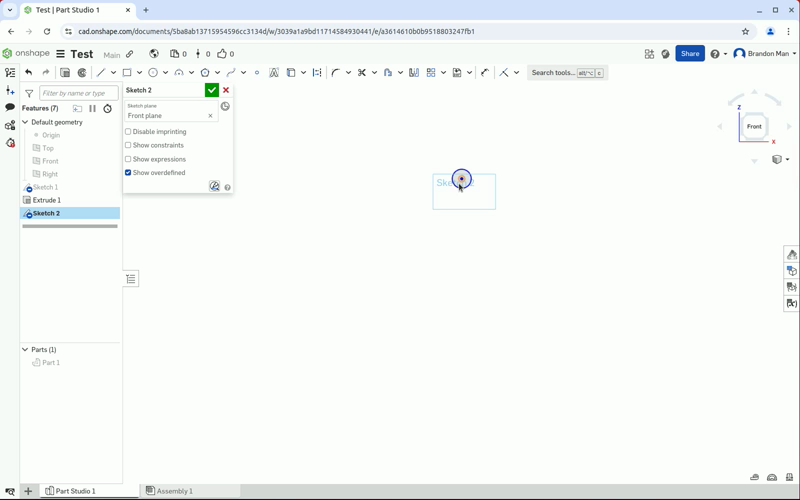
scroll(6)
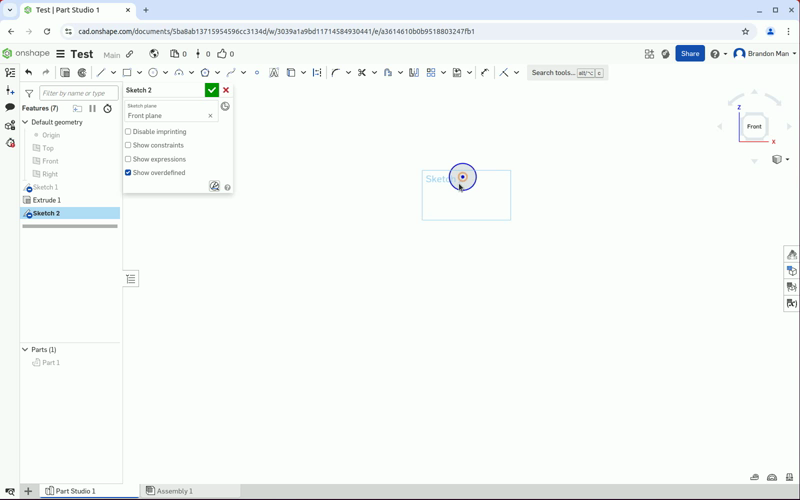
scroll(6)
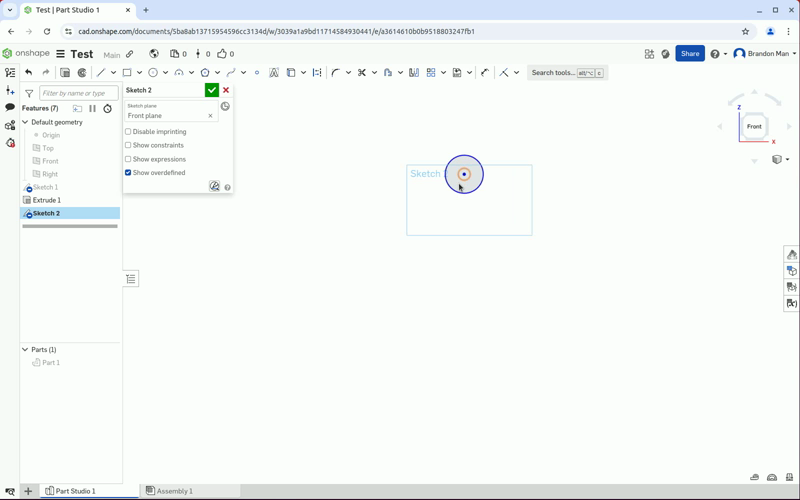
scroll(6)
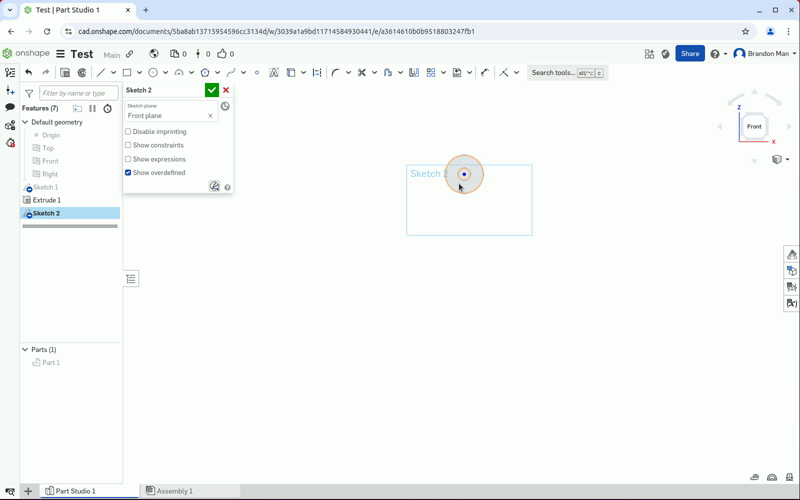
scroll(6)
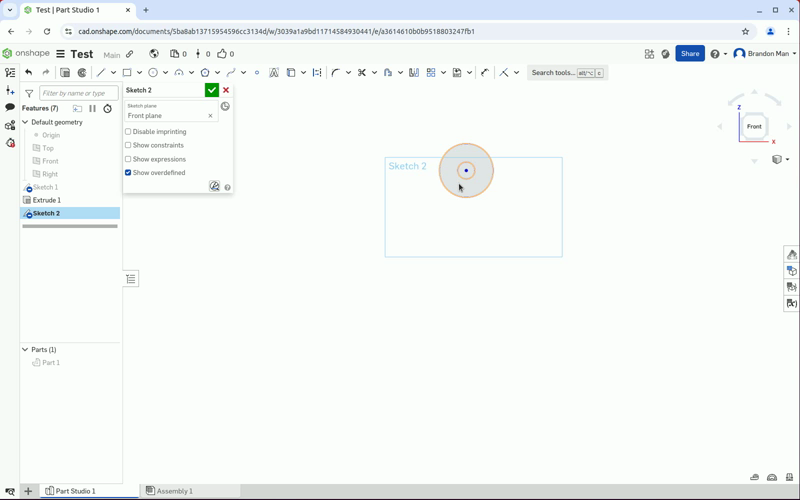
scroll(6)
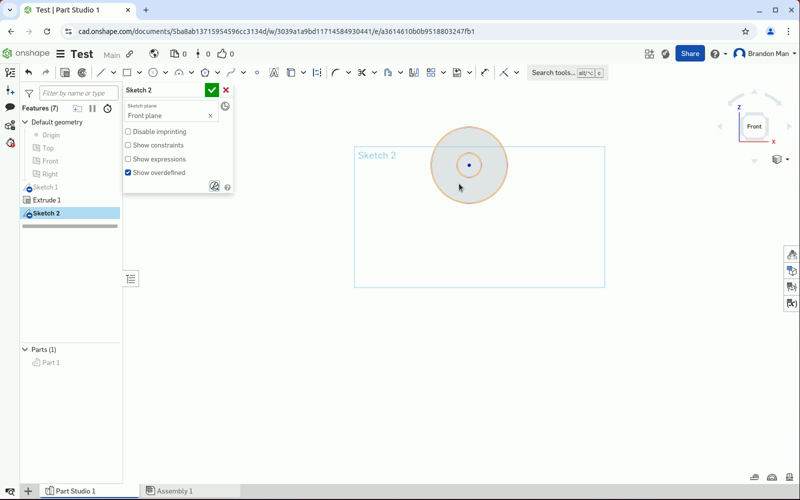
scroll(6)
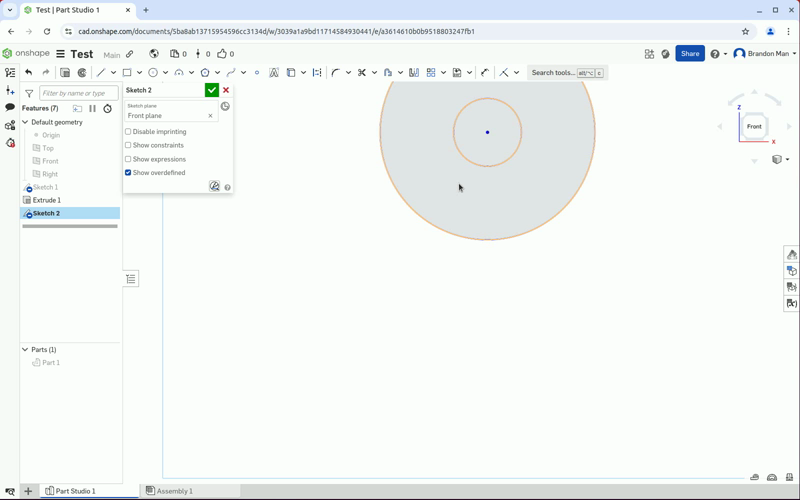
click(459, 183)
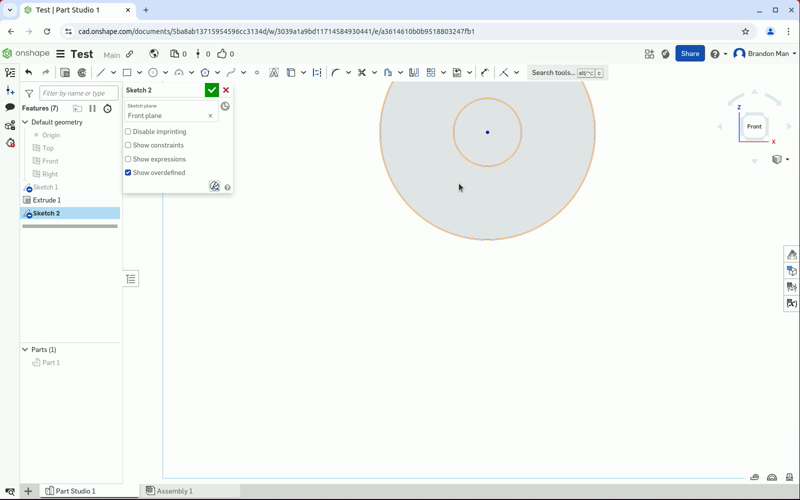
scroll(-6)
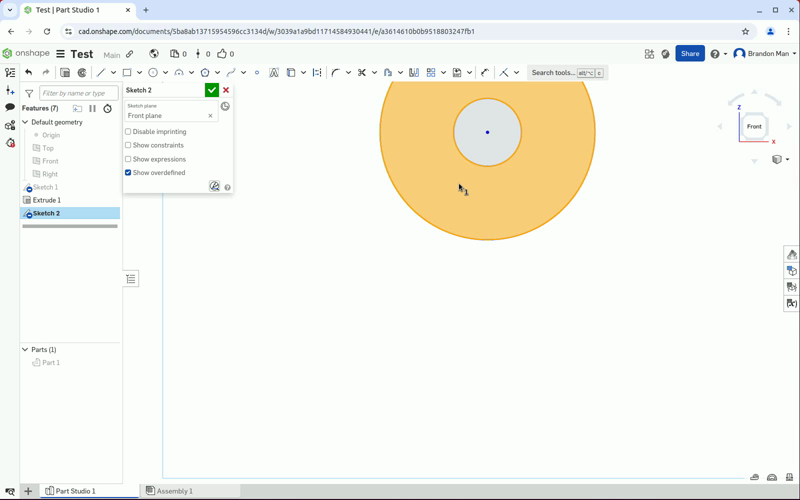
scroll(-6)
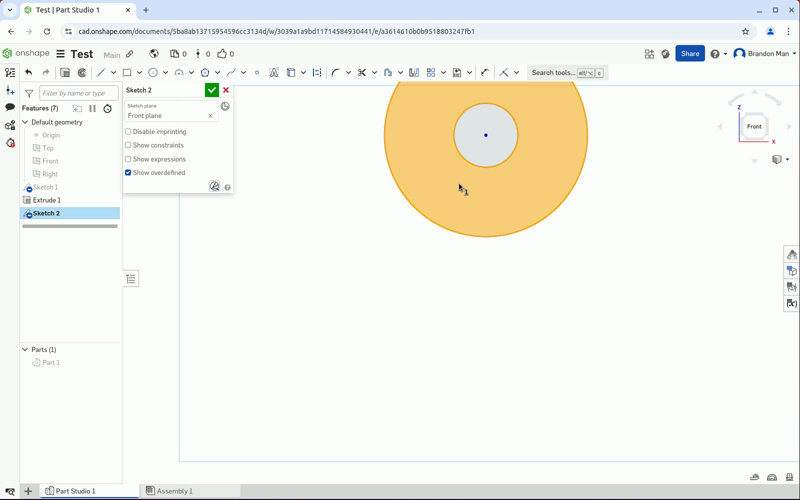
scroll(-6)
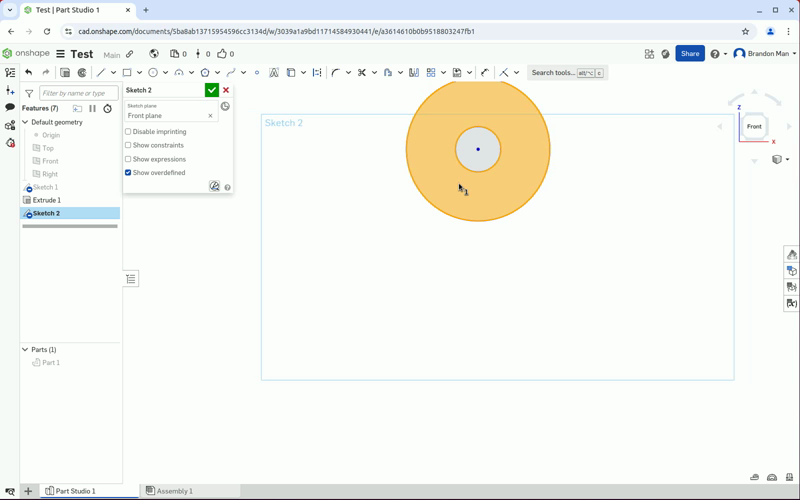
scroll(-6)
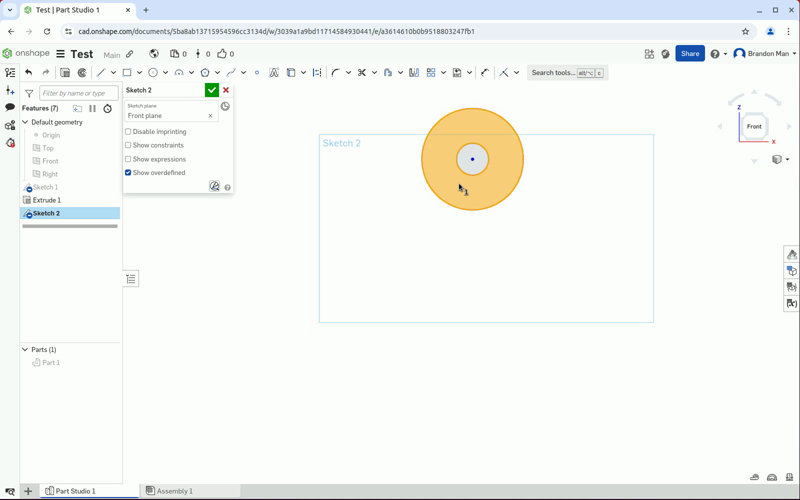
scroll(-6)
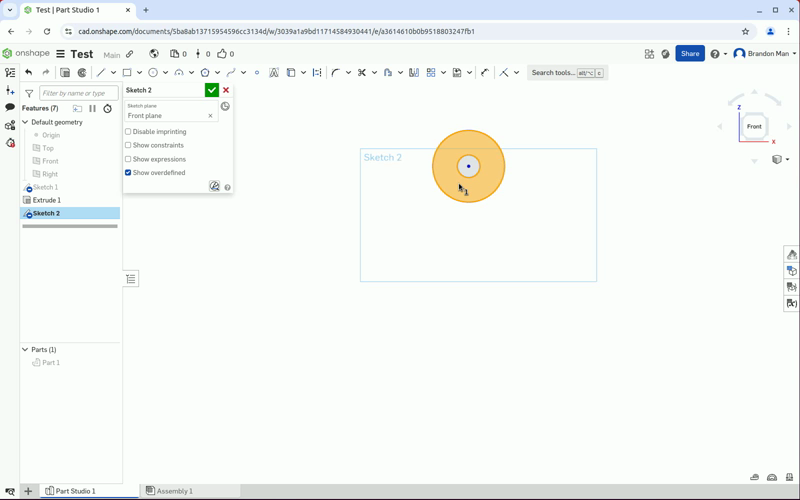
scroll(-6)
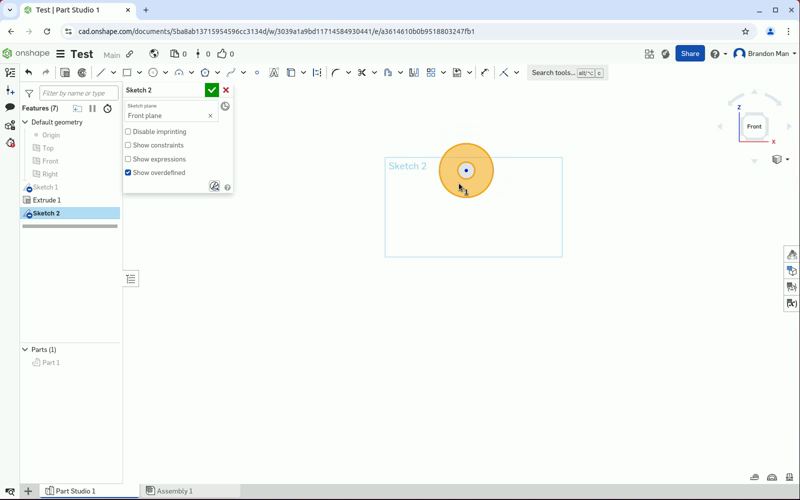
scroll(-6)
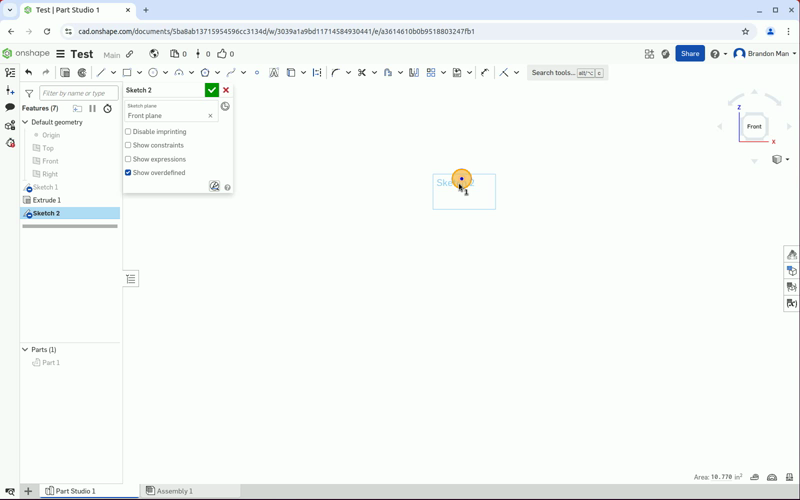
mouse_move(73, 352)
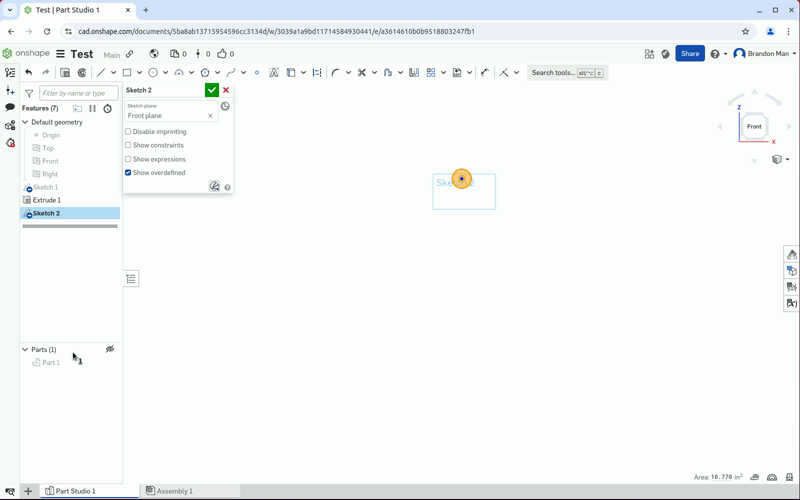
key(shift+y)
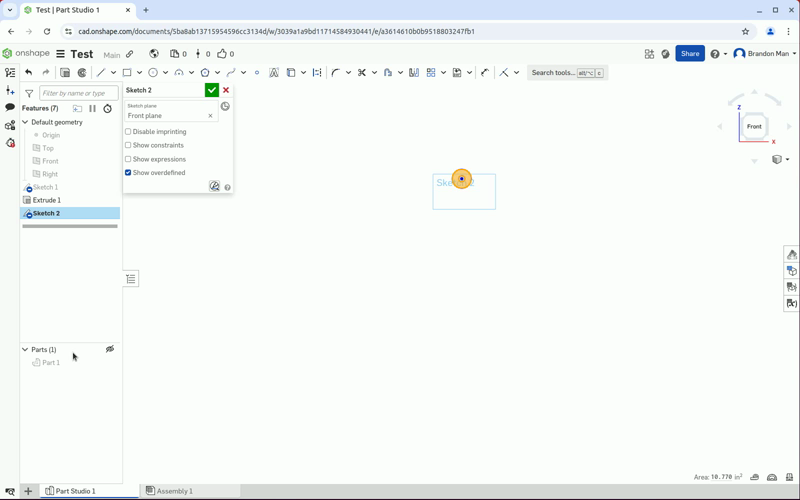
key(shift+e)
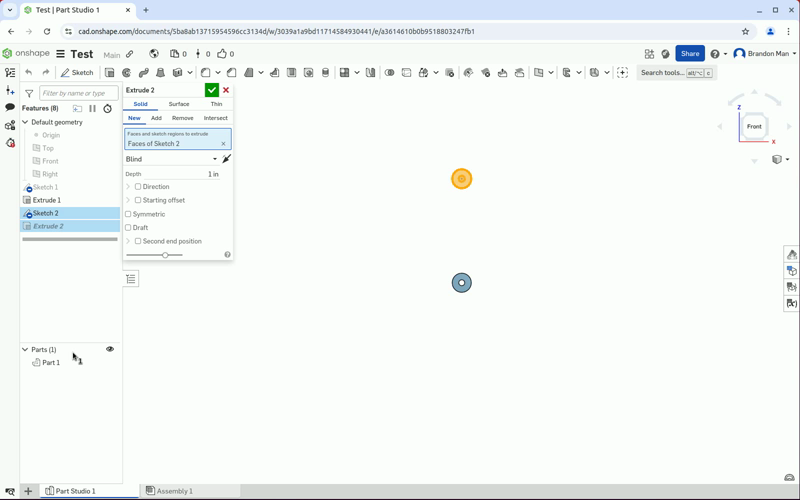
mouse_move(143, 106)
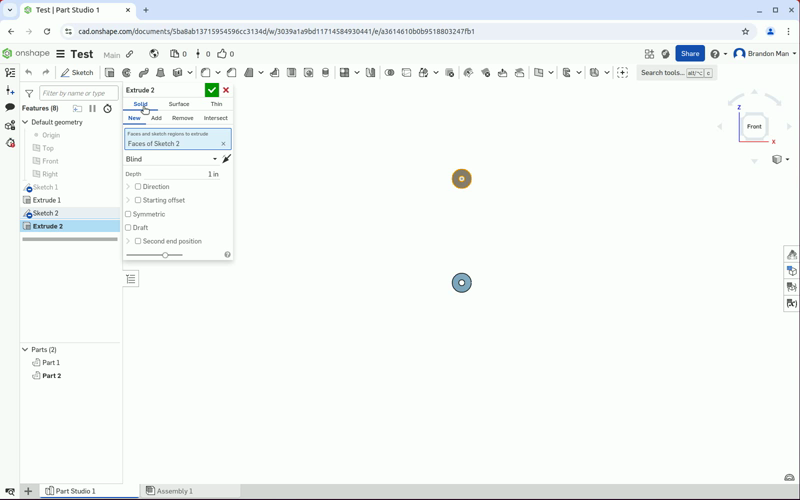
click(143, 106)
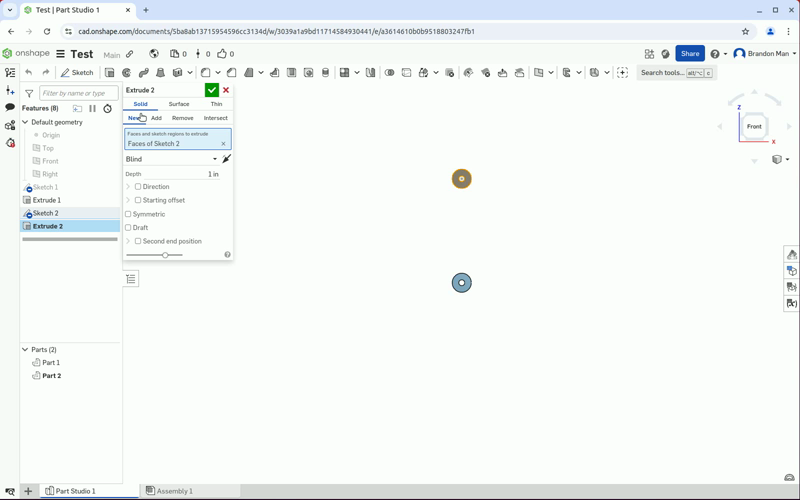
mouse_move(137, 120)
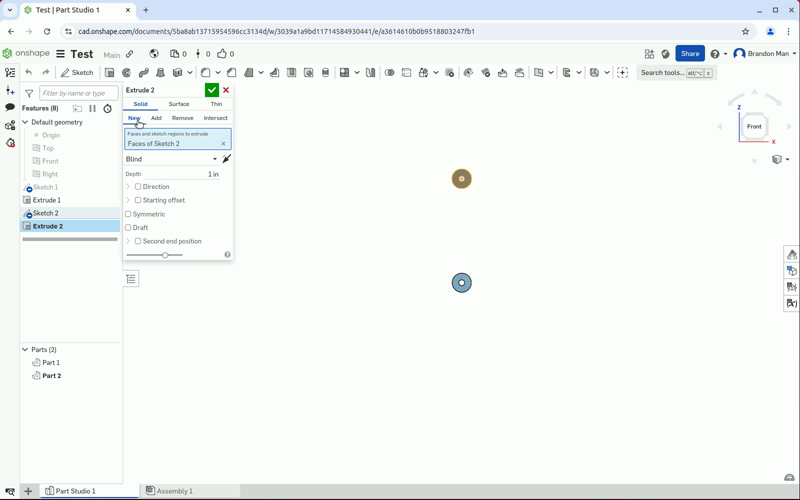
click(137, 120)
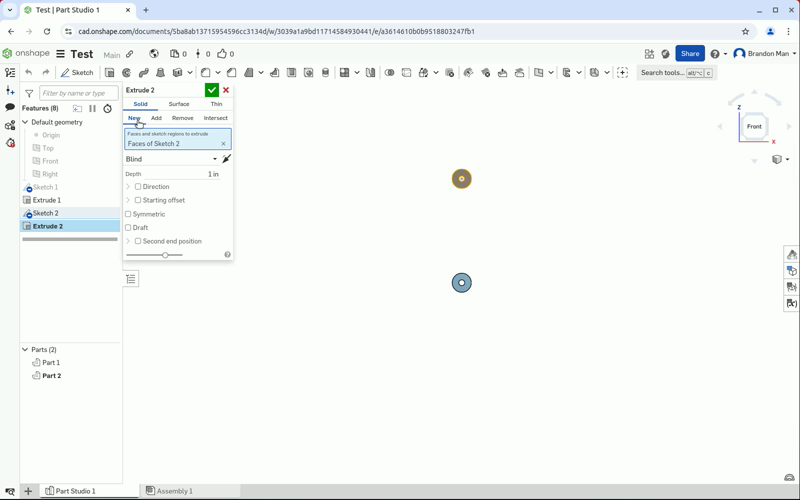
key(tab, 4)
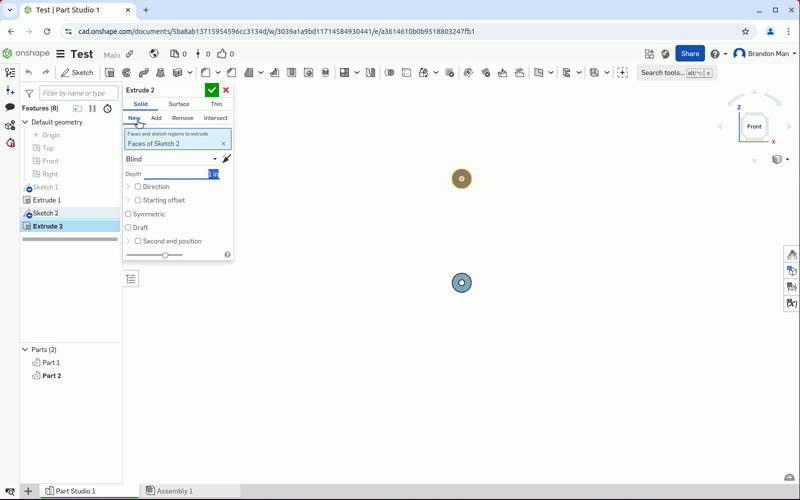
text(0.481)
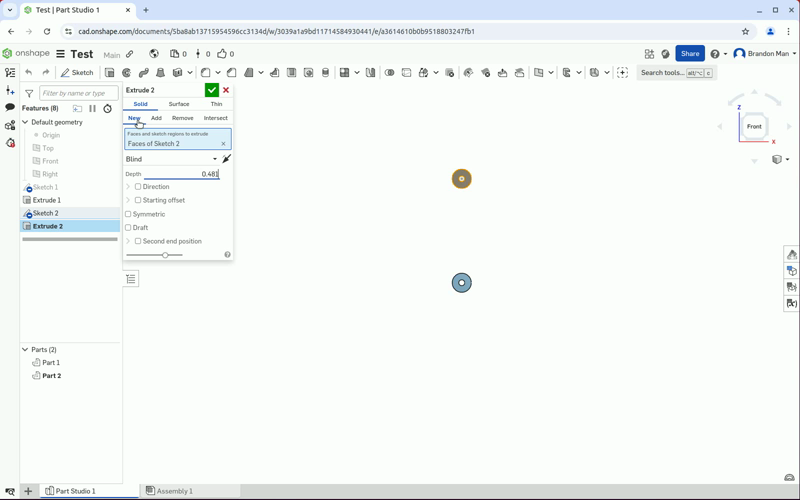
key(enter)
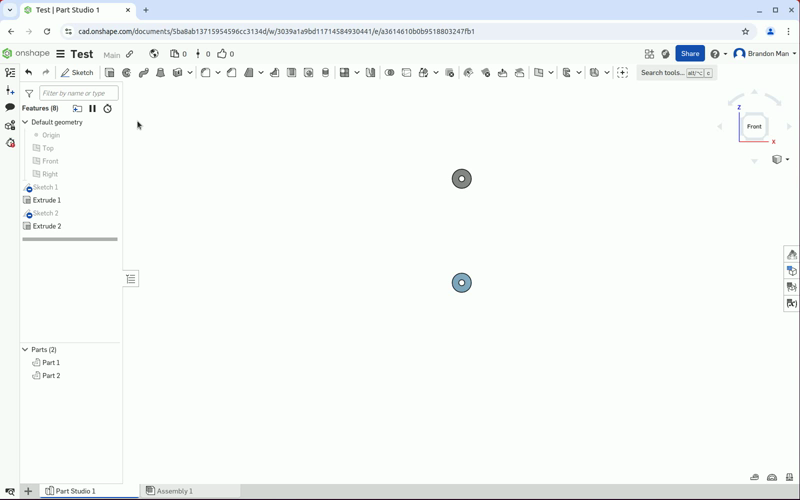
key(shift+h)
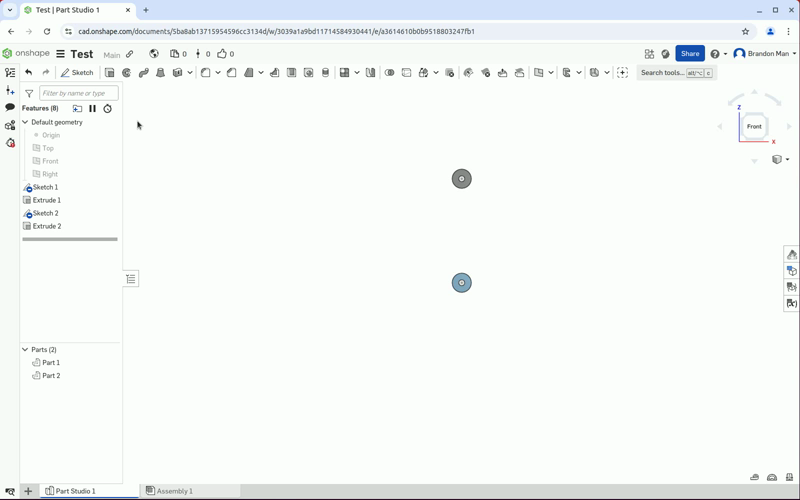
key(shift+h)
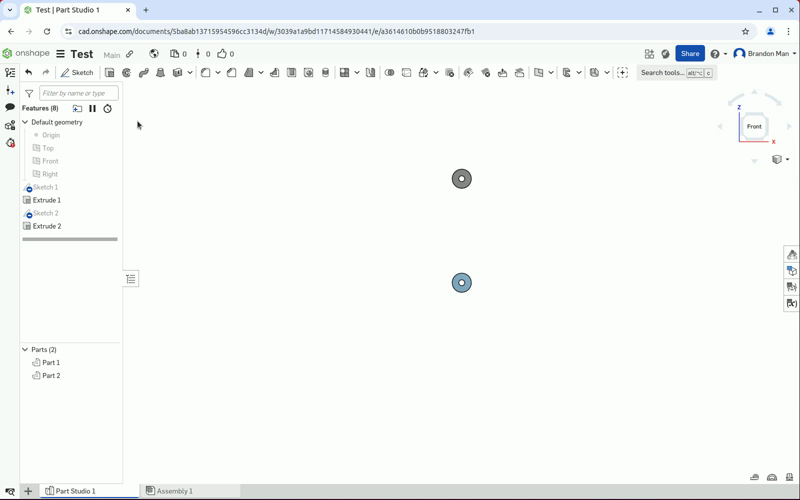
mouse_move(73, 189)
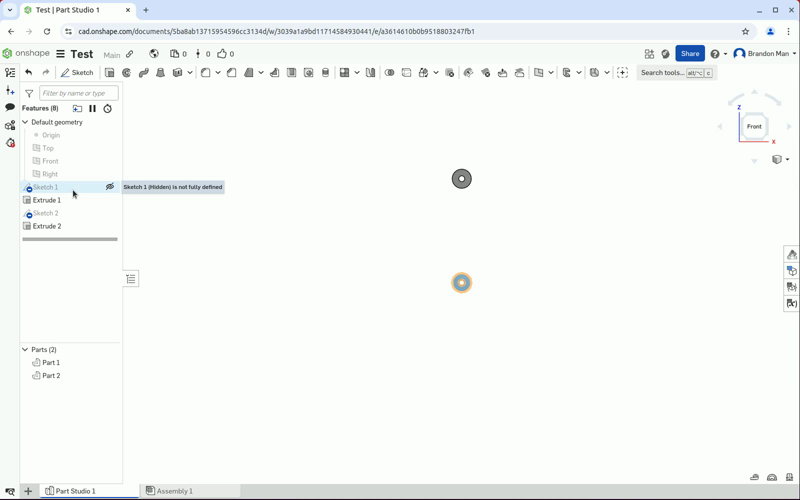
click(73, 189)
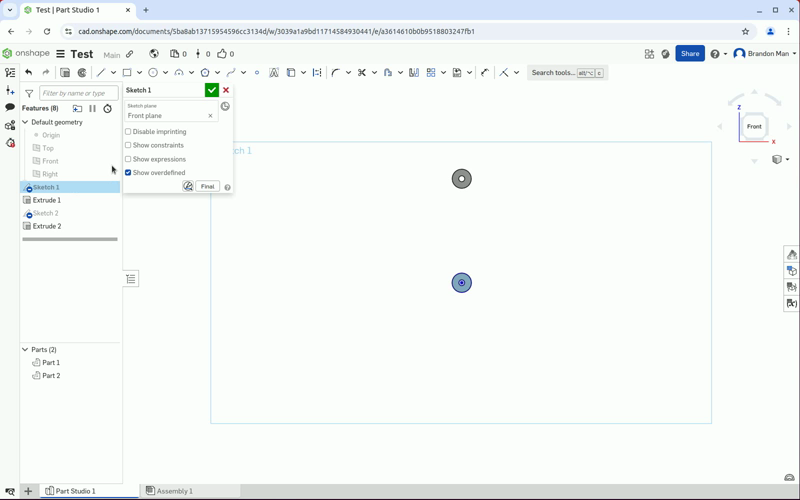
mouse_move(229, 92)
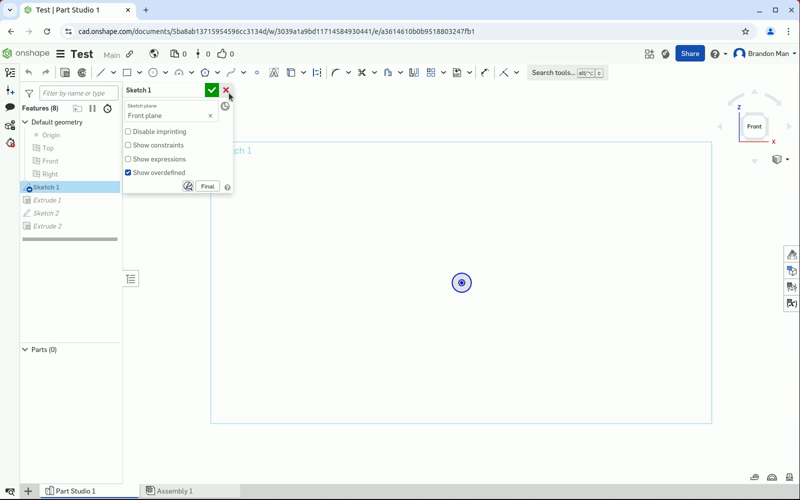
click(229, 92)
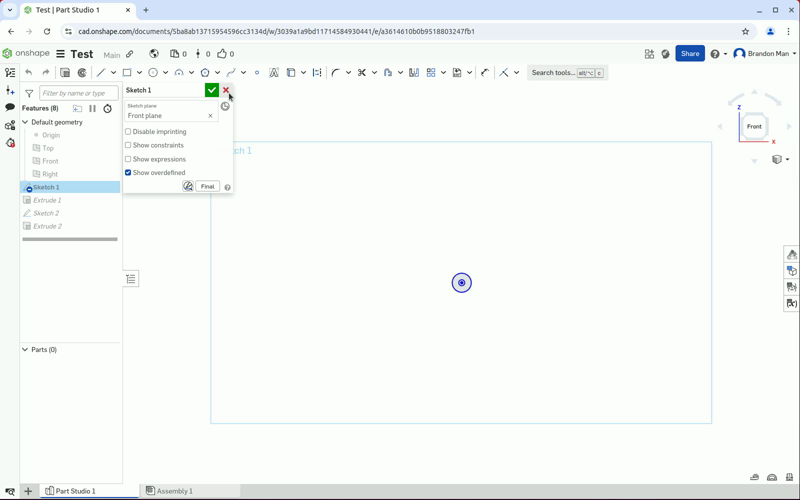
key(shift+s)
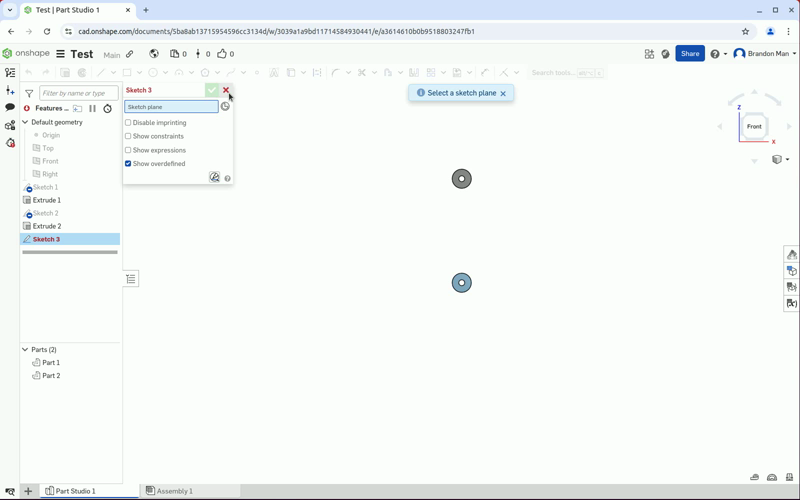
mouse_move(73, 163)
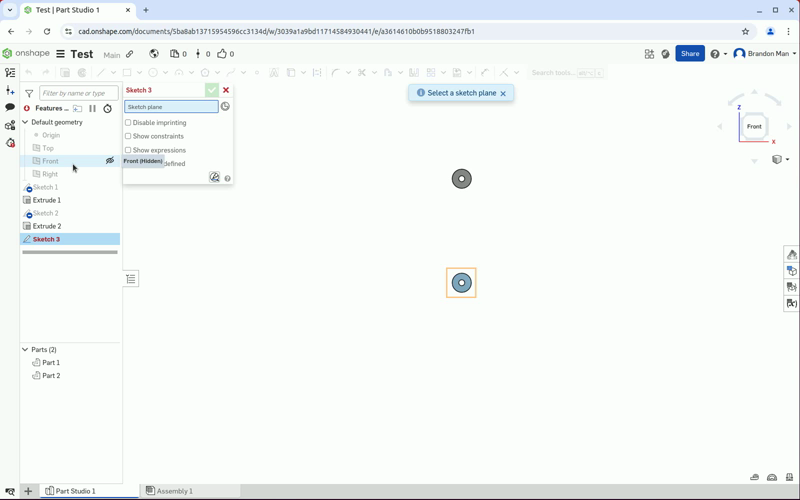
click(73, 163)
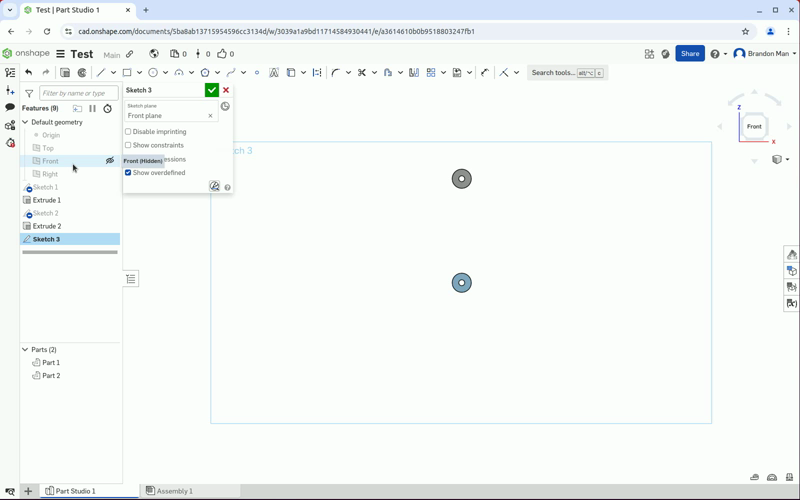
mouse_move(73, 352)
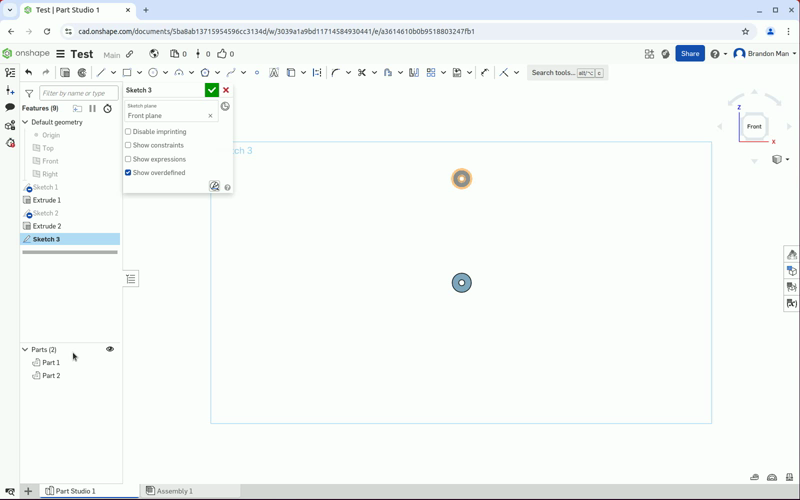
key(y)
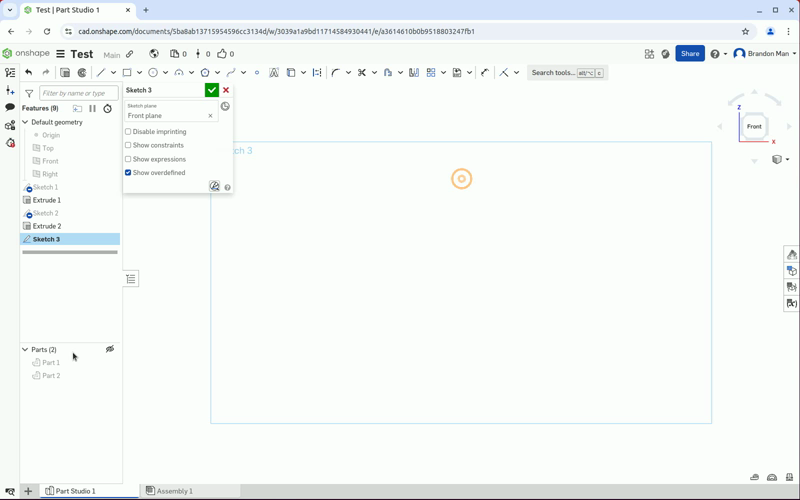
key(c)
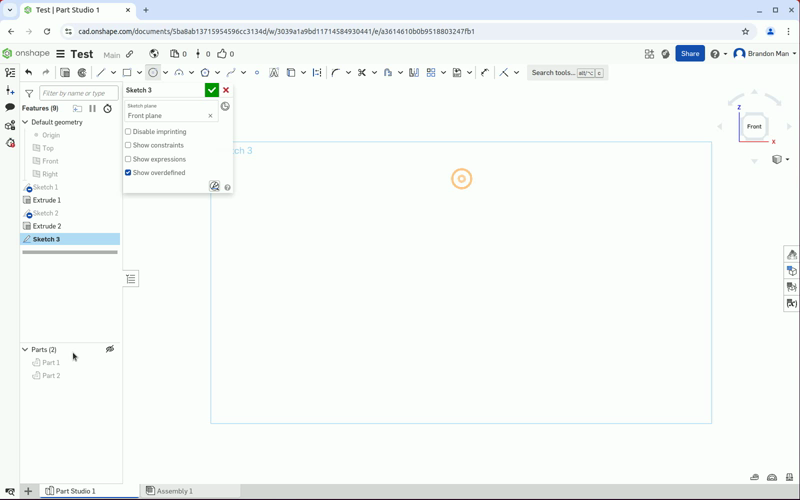
key_down(shift)
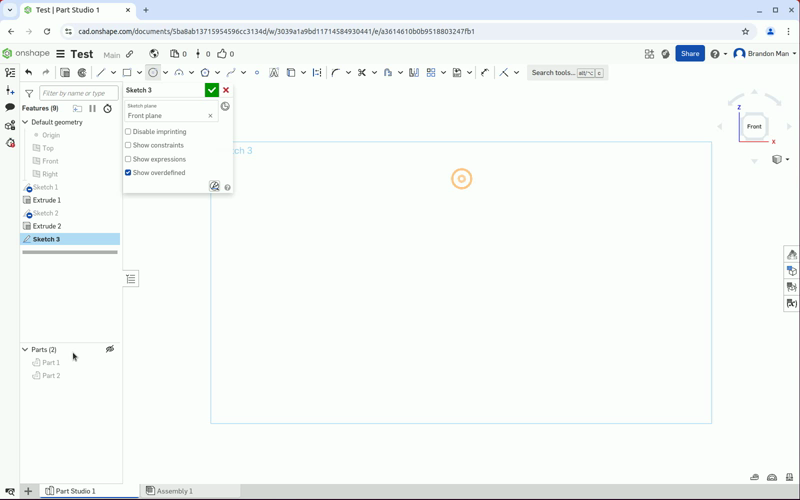
mouse_move(501, 282)
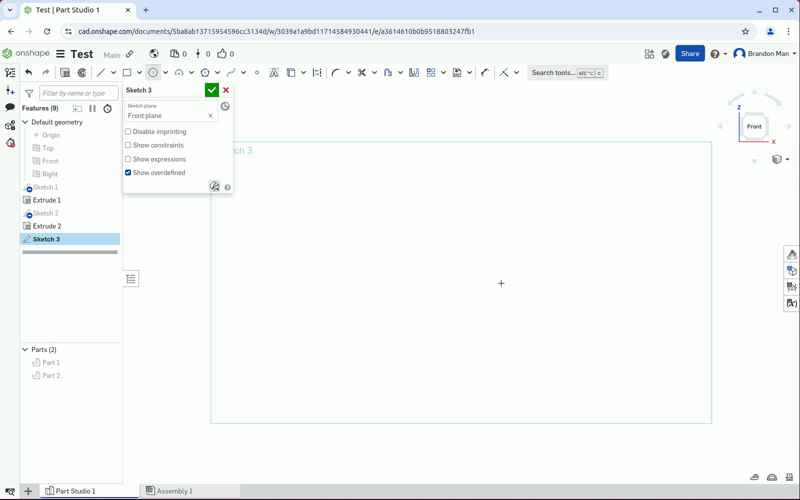
click(501, 282)
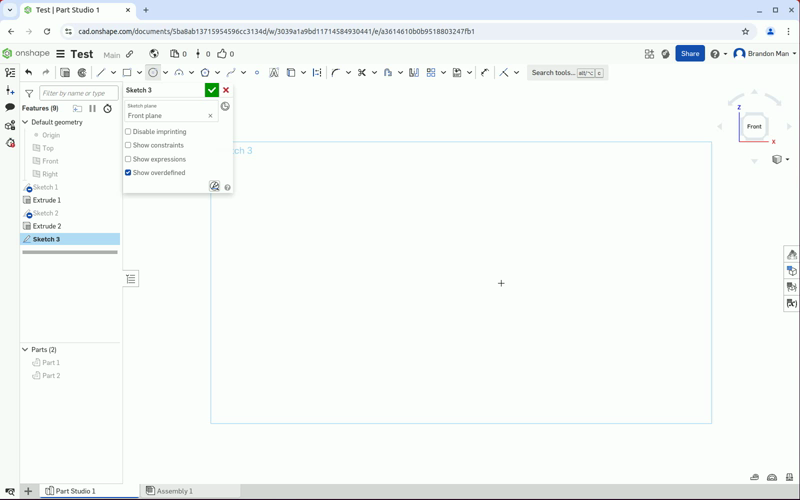
key_up(shift)
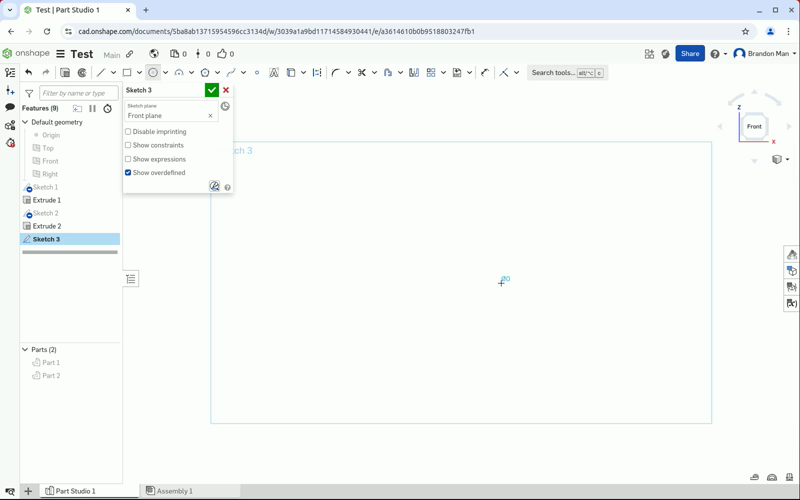
mouse_move(508, 282)
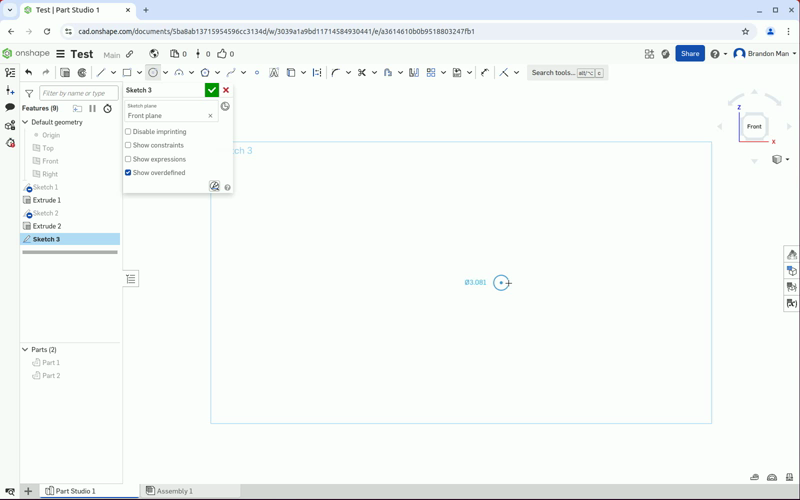
click(508, 282)
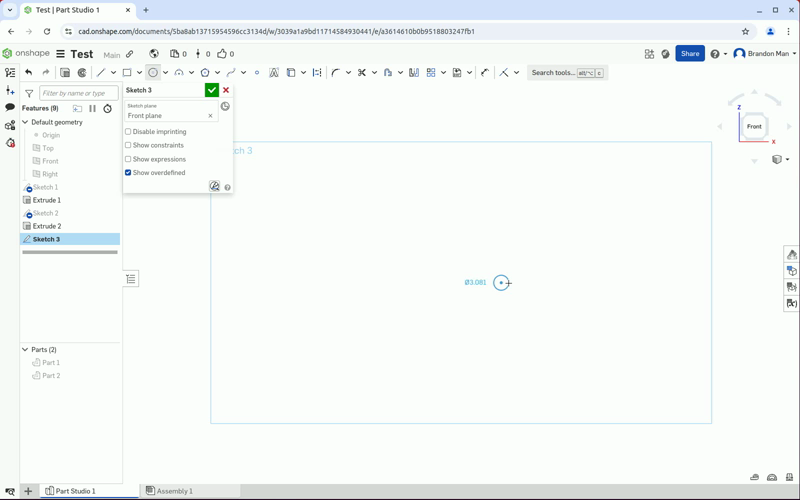
key(esc)
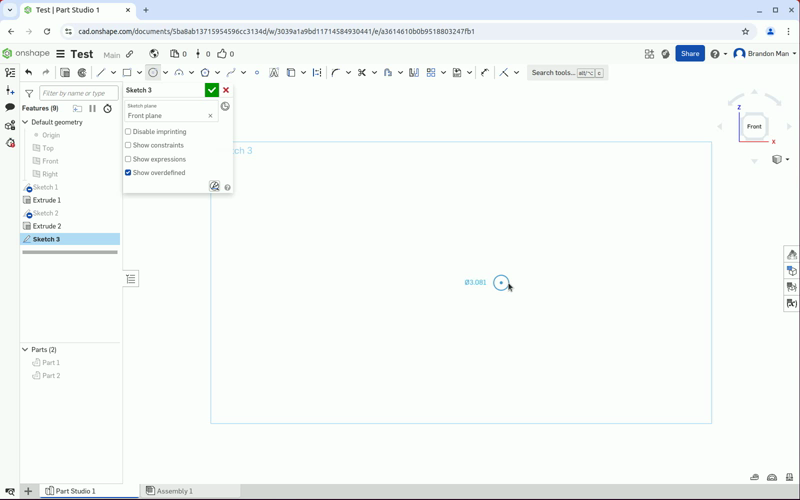
key(c)
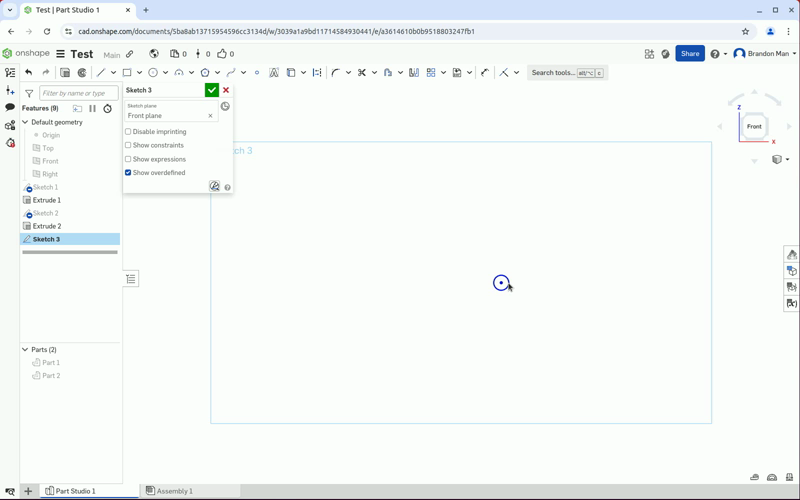
key_down(shift)
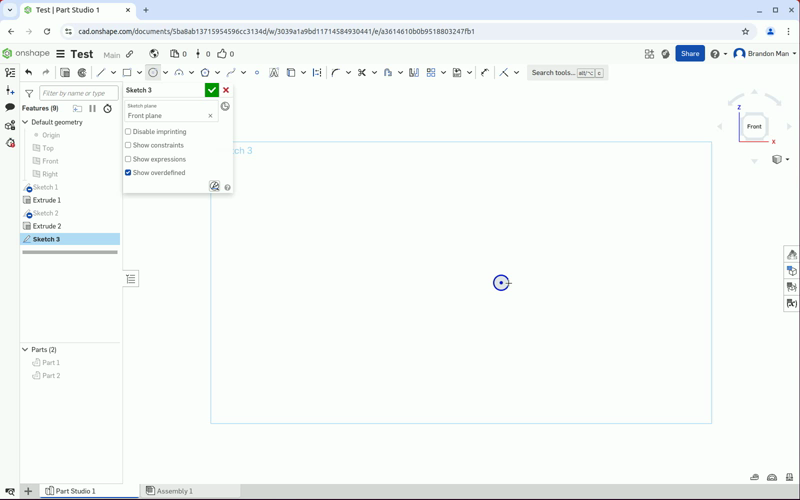
mouse_move(501, 282)
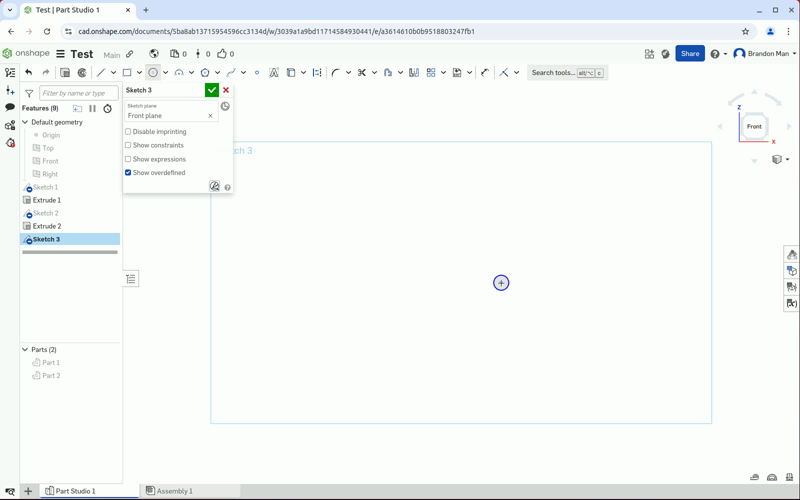
click(501, 282)
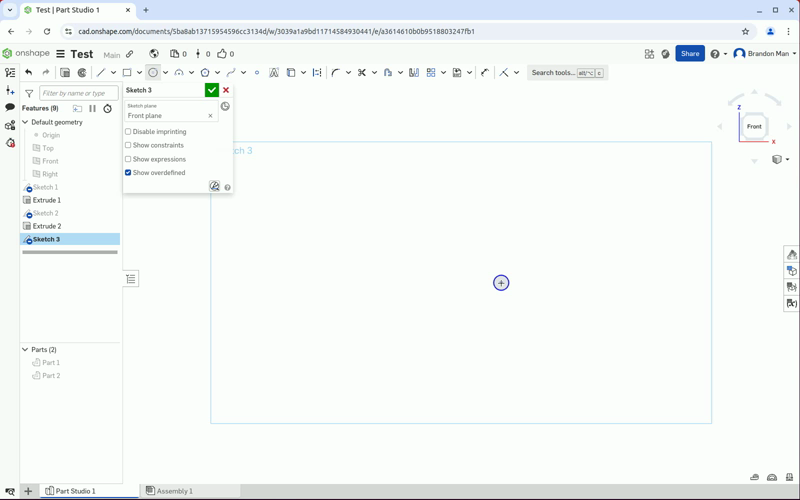
key_up(shift)
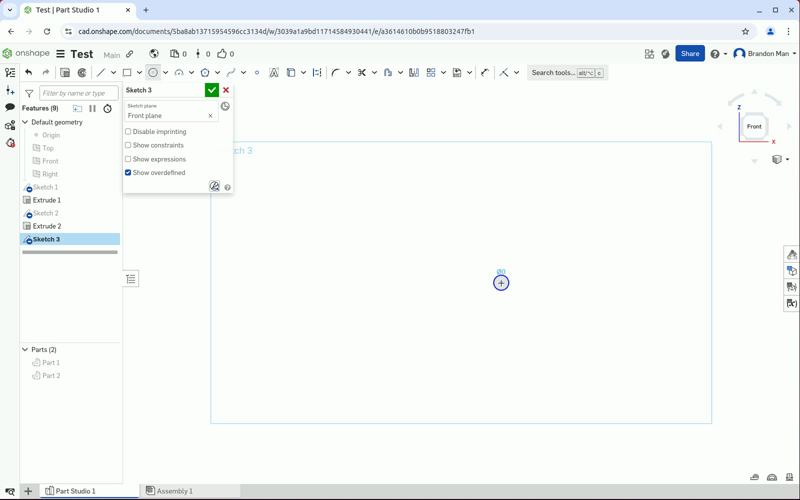
mouse_move(504, 282)
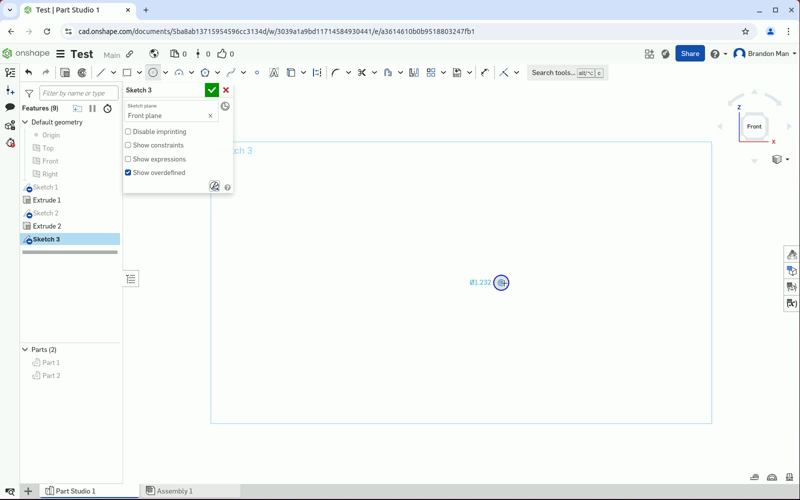
scroll(6)
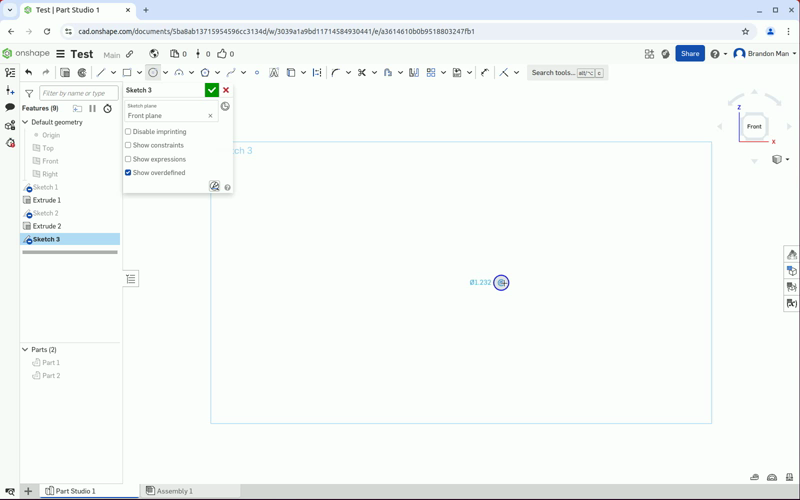
scroll(6)
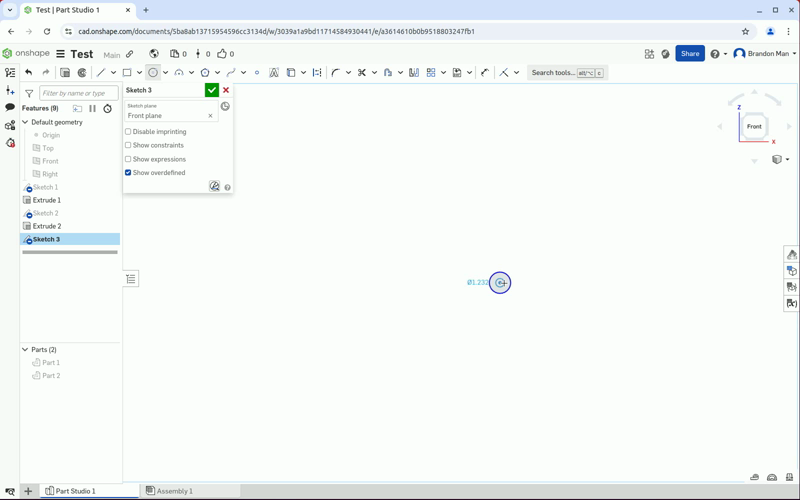
scroll(6)
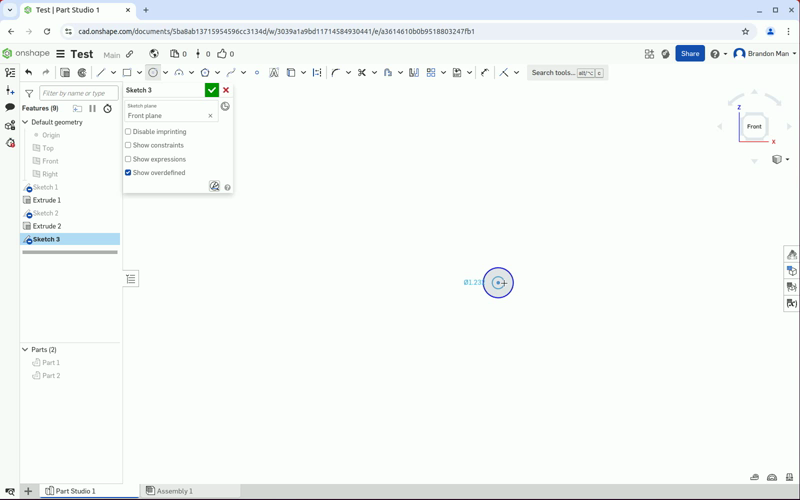
scroll(6)
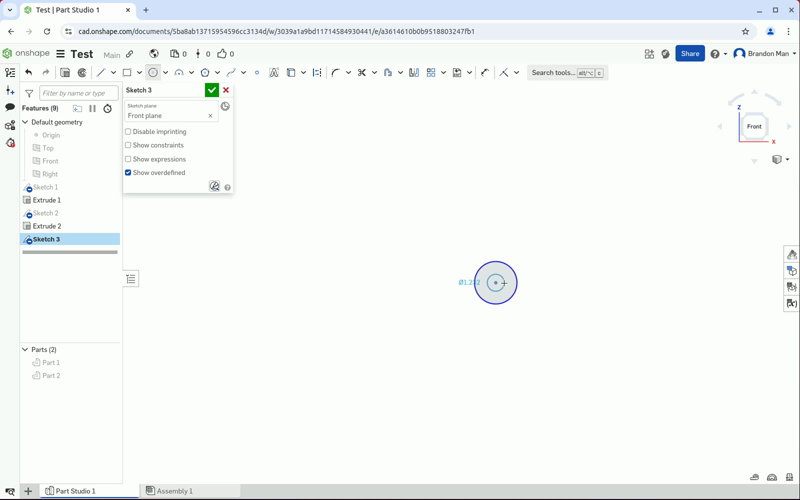
scroll(6)
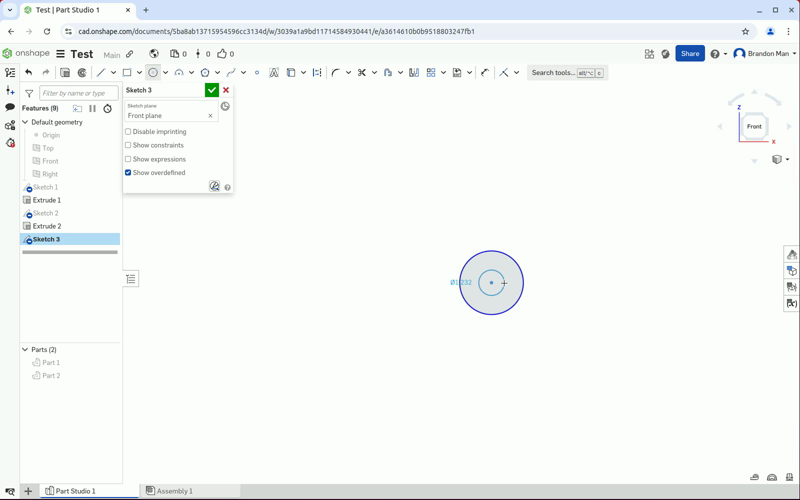
scroll(6)
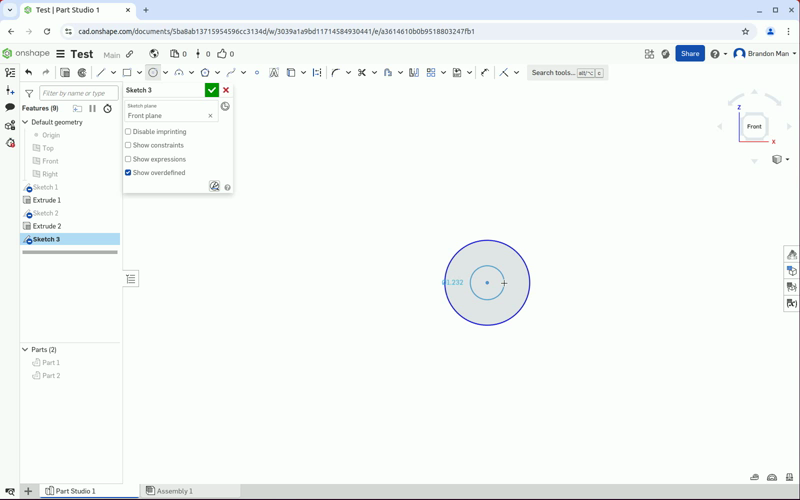
scroll(6)
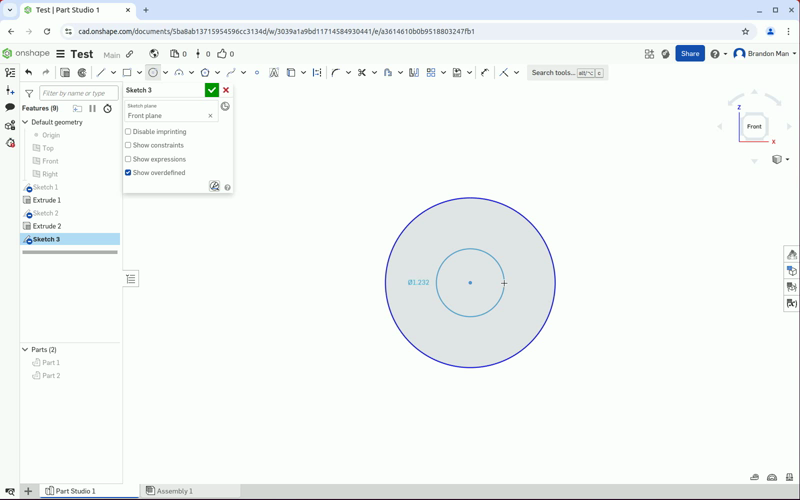
click(504, 282)
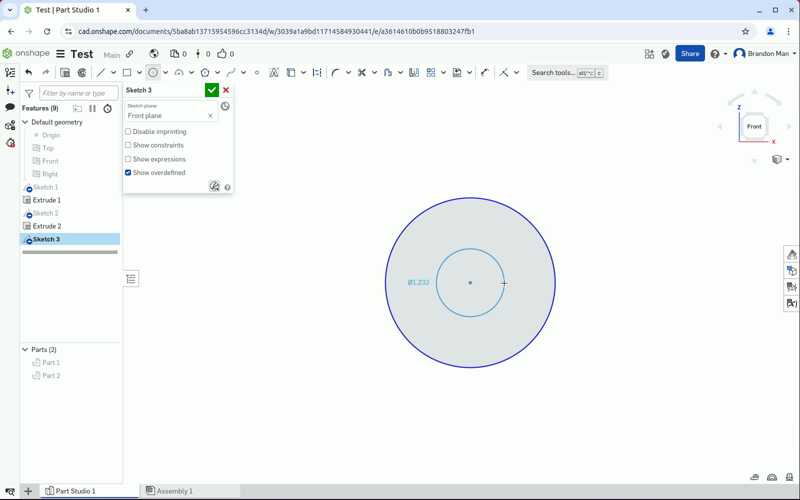
scroll(-6)
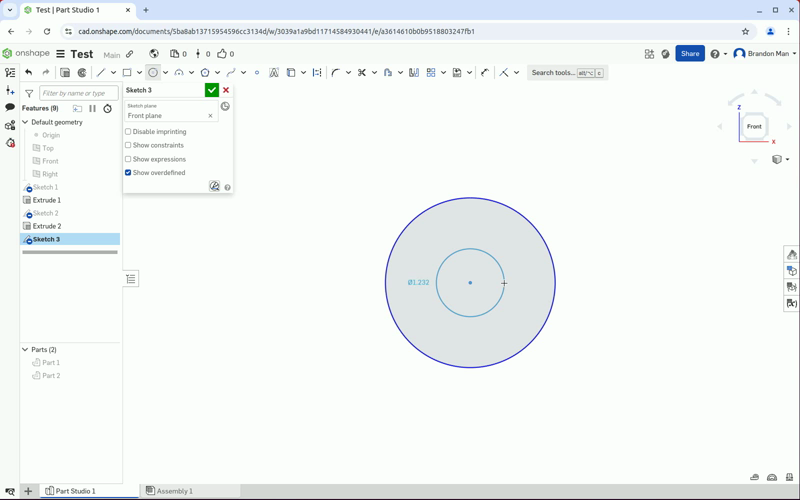
scroll(-6)
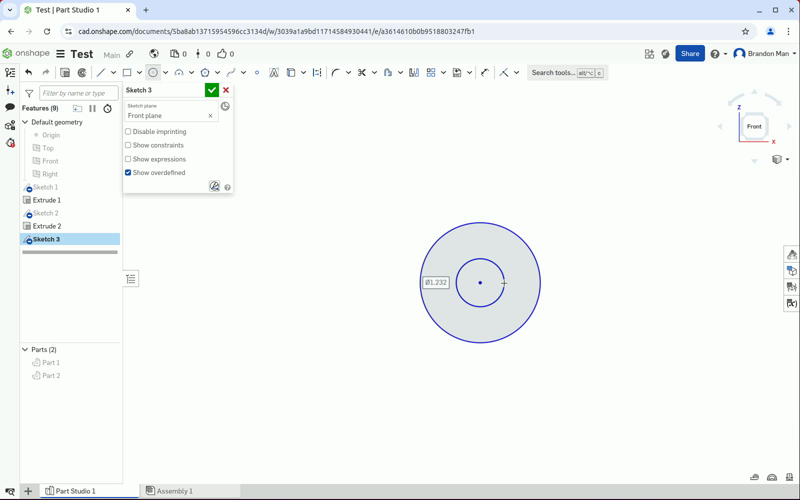
scroll(-6)
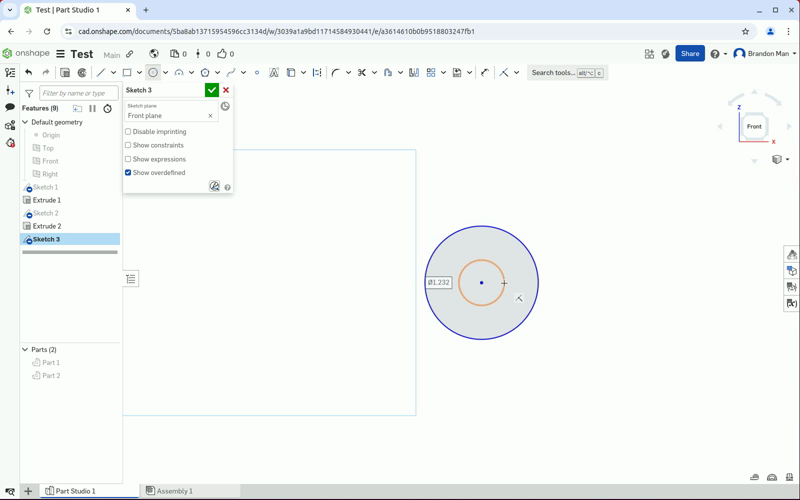
scroll(-6)
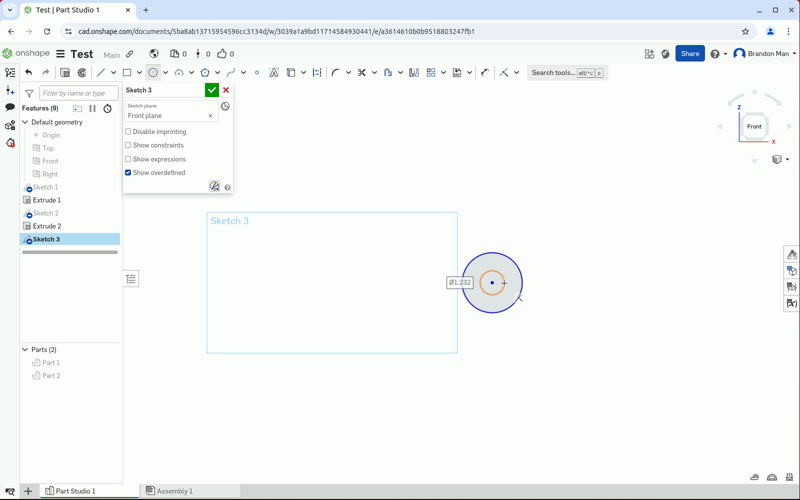
scroll(-6)
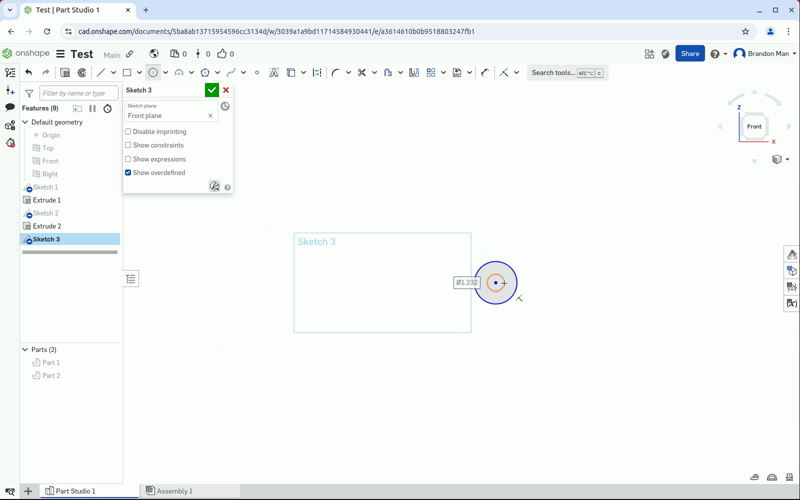
scroll(-6)
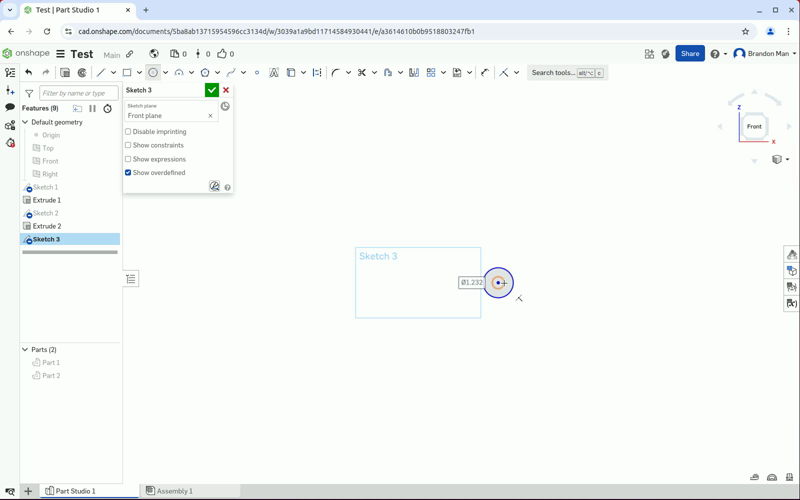
scroll(-6)
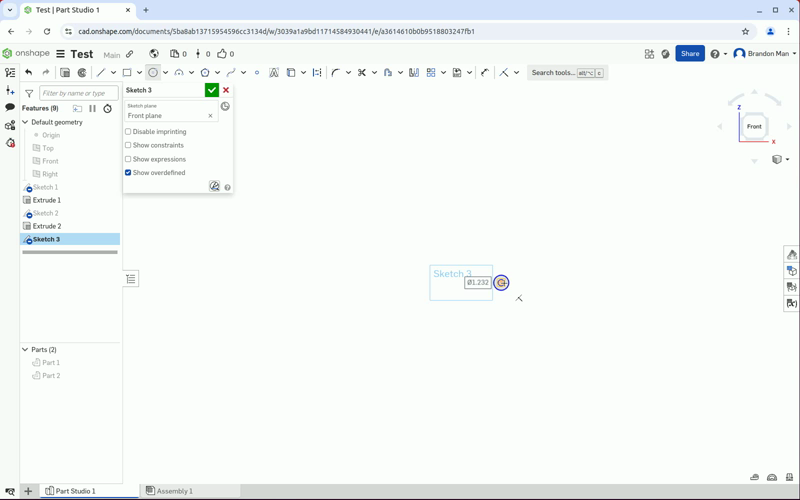
key(esc)
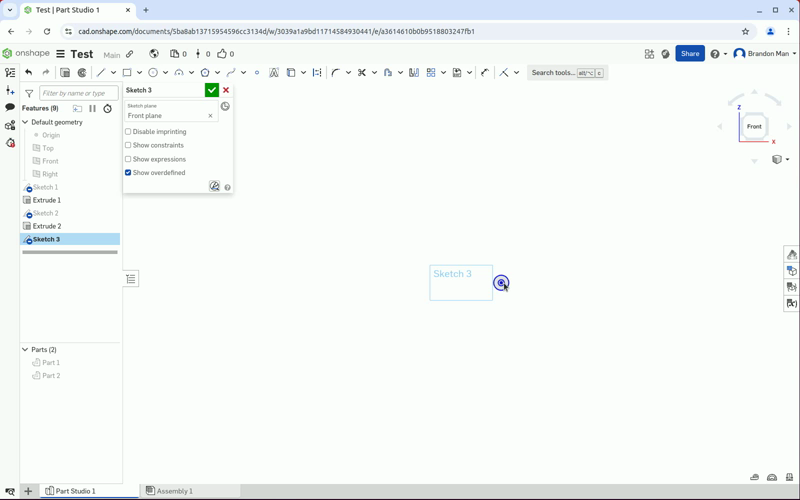
mouse_move(501, 289)
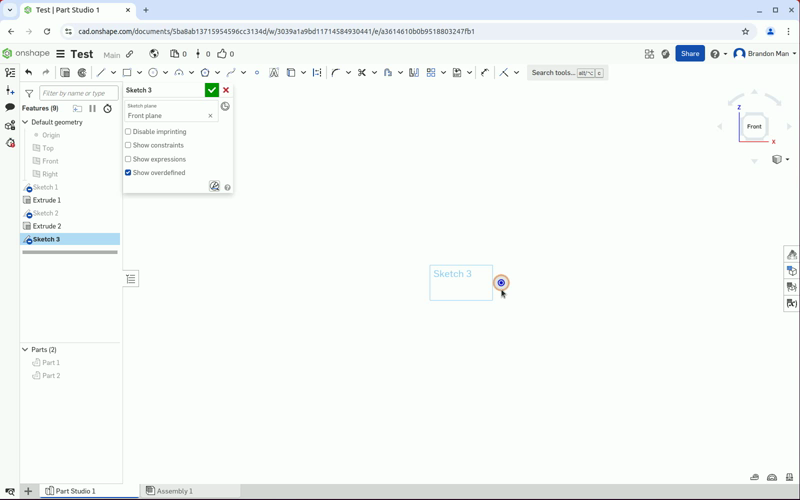
scroll(6)
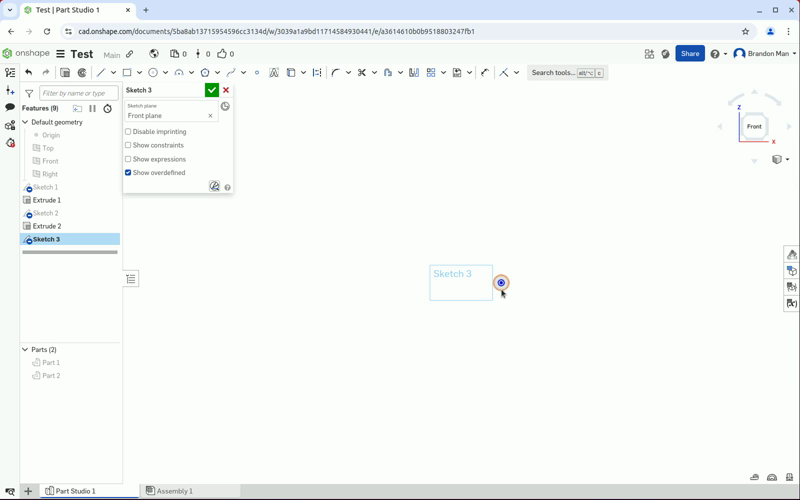
scroll(6)
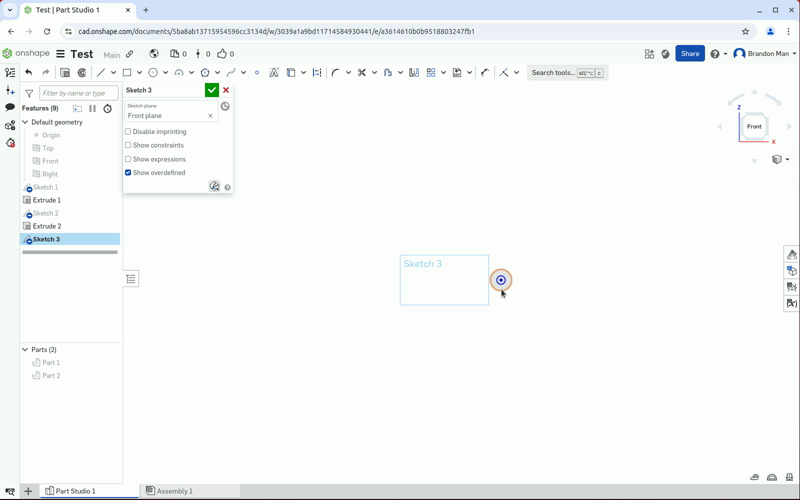
scroll(6)
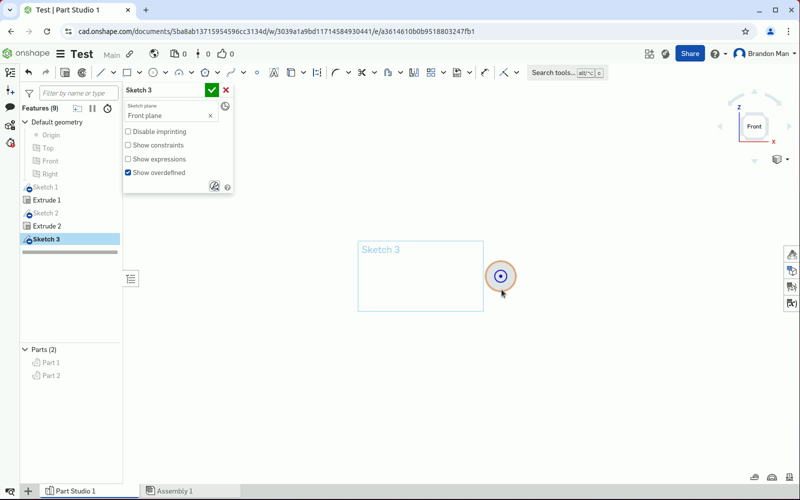
scroll(6)
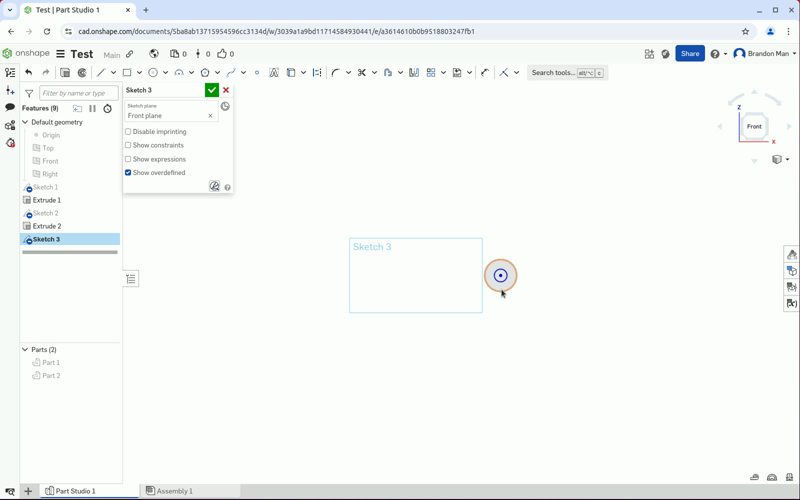
scroll(6)
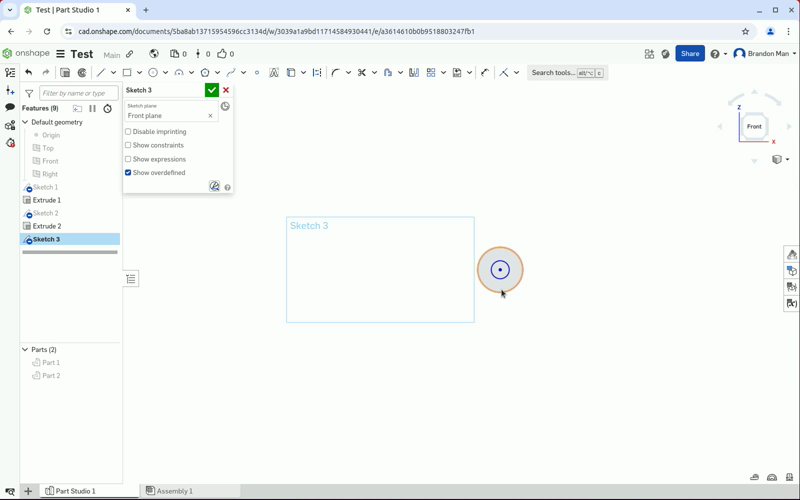
scroll(6)
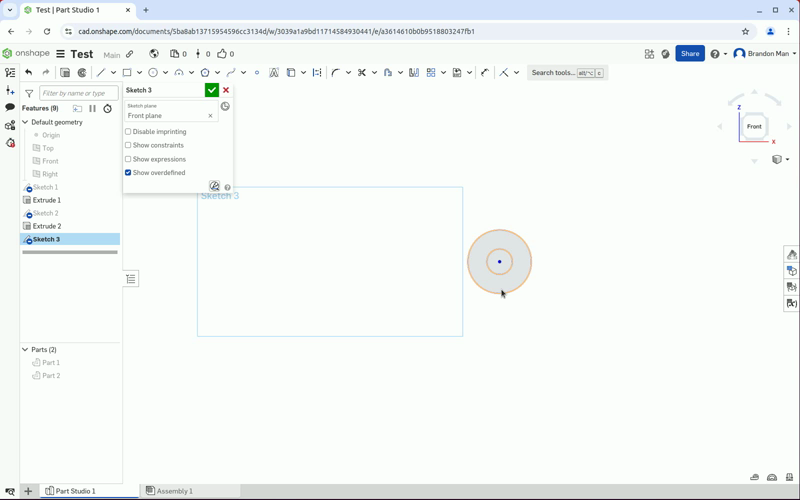
scroll(6)
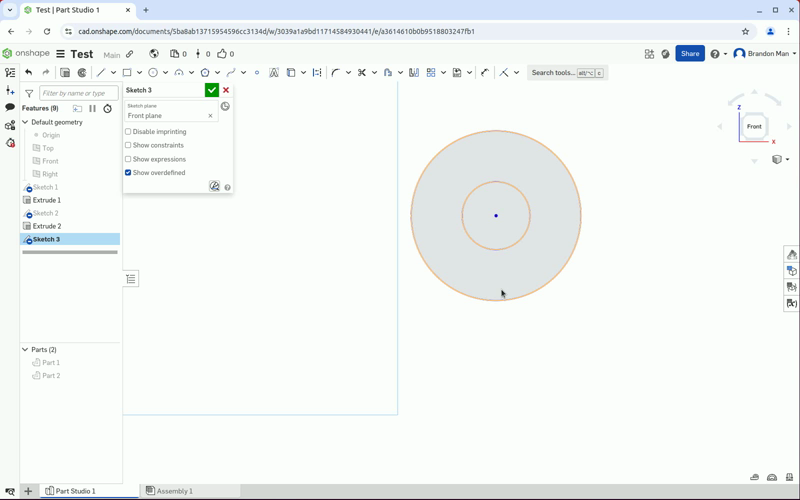
click(501, 289)
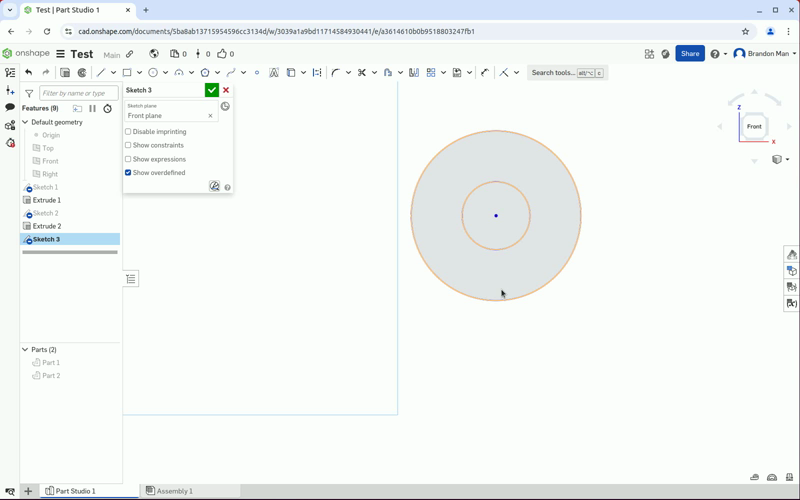
scroll(-6)
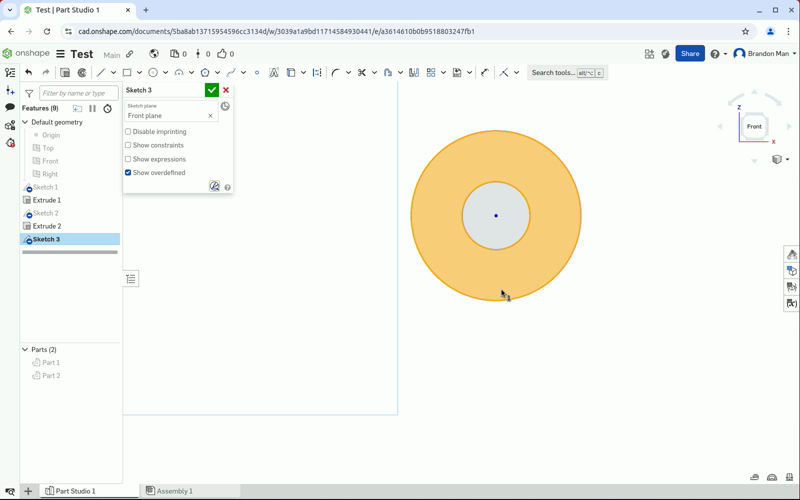
scroll(-6)
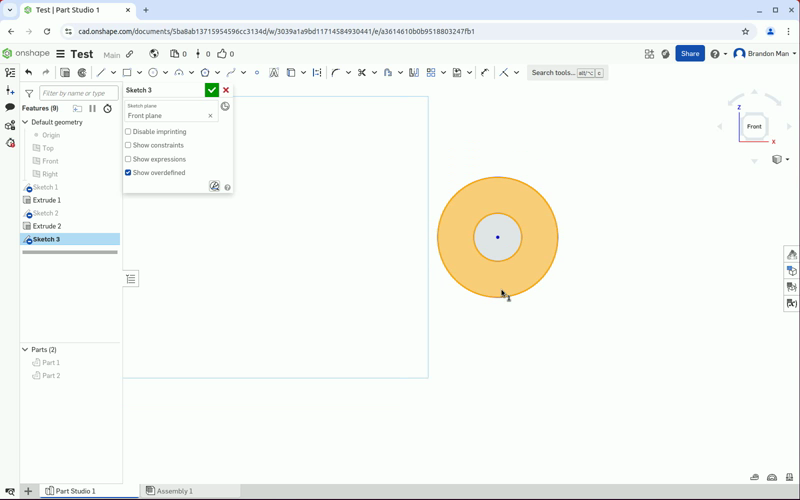
scroll(-6)
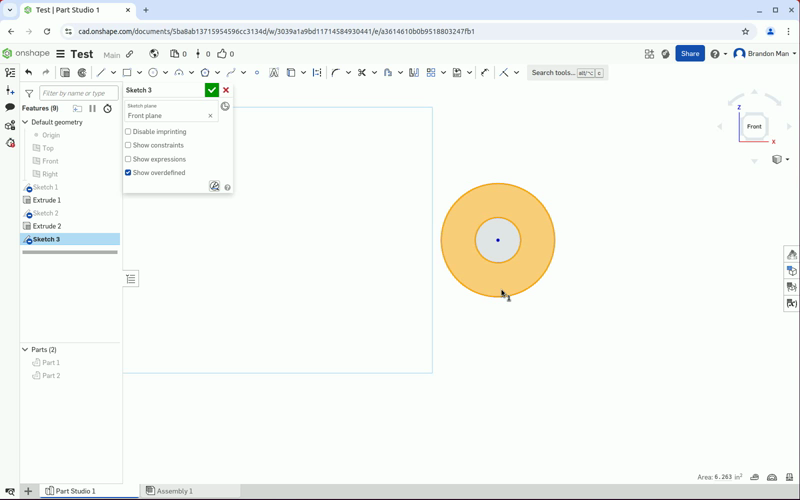
scroll(-6)
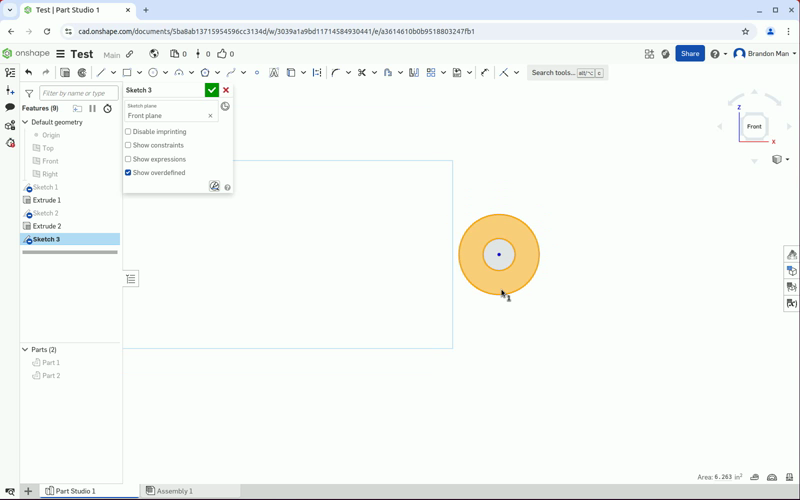
scroll(-6)
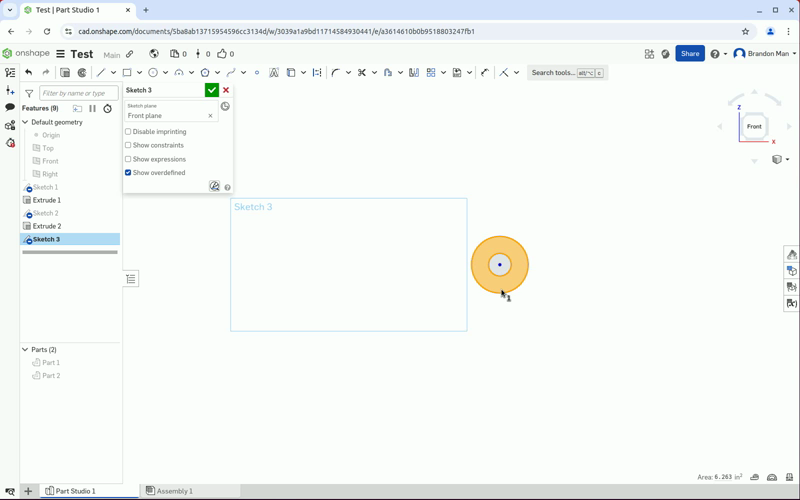
scroll(-6)
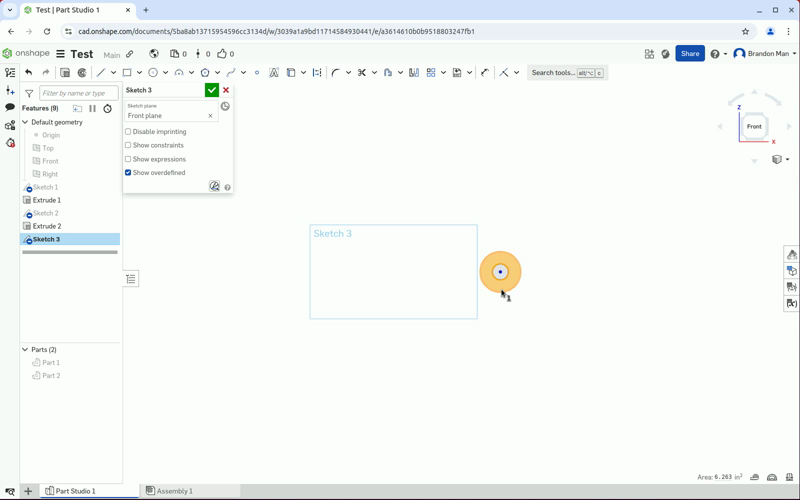
scroll(-6)
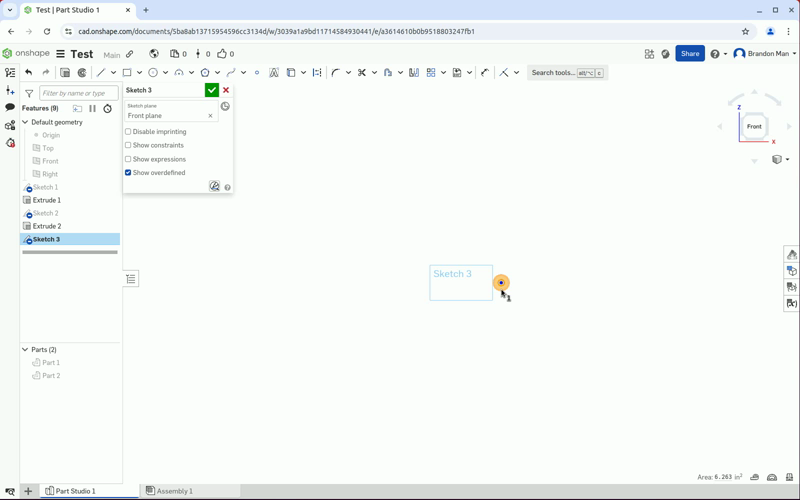
mouse_move(73, 352)
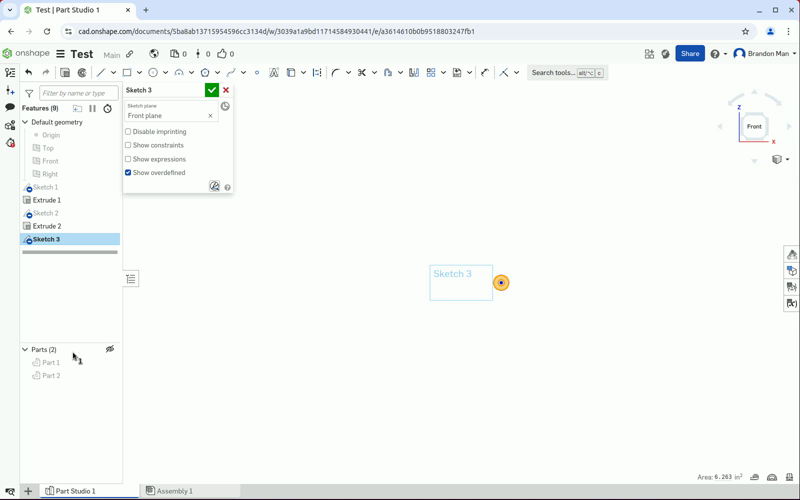
key(shift+y)
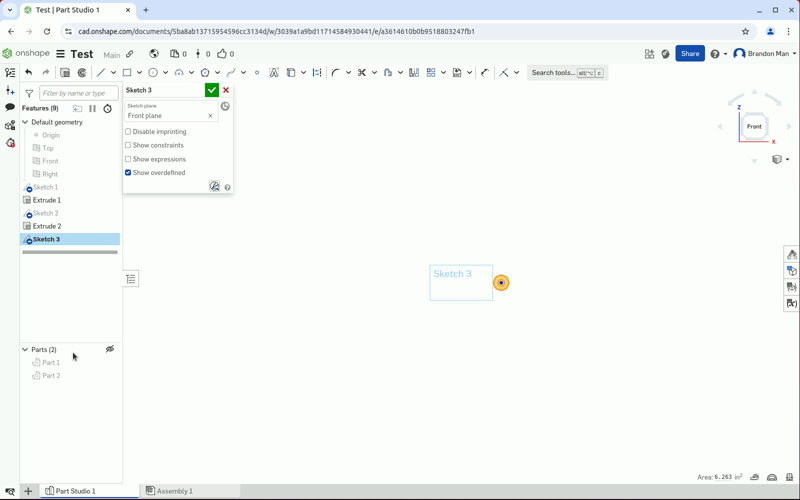
key(shift+e)
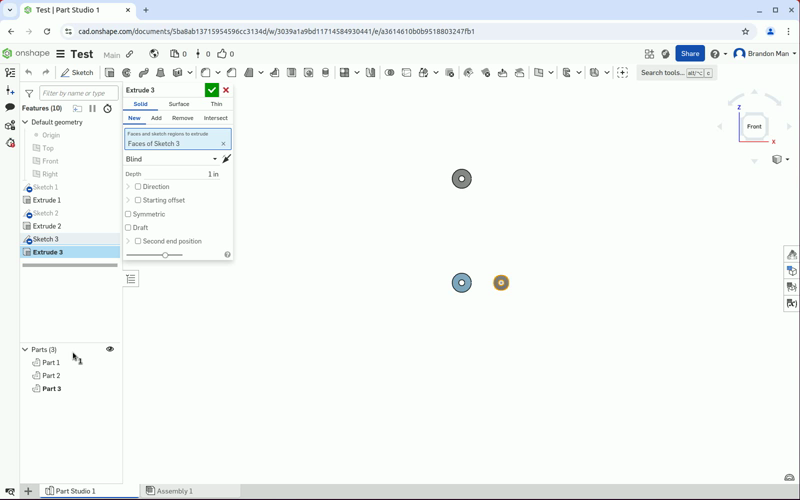
mouse_move(143, 106)
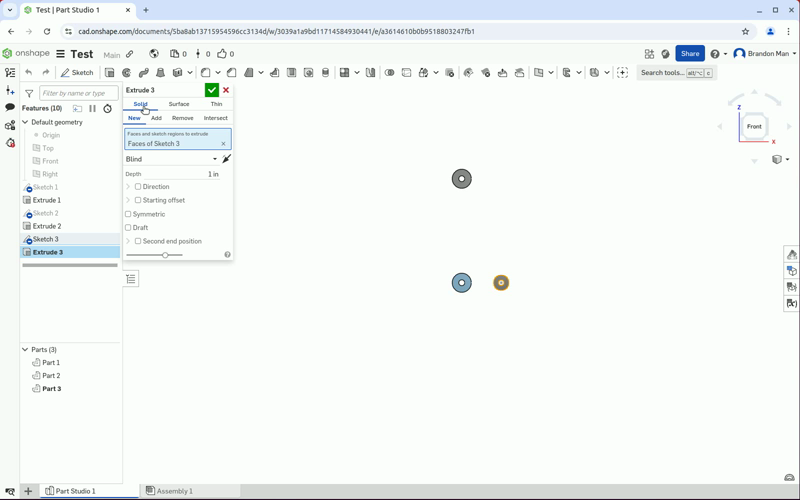
click(143, 106)
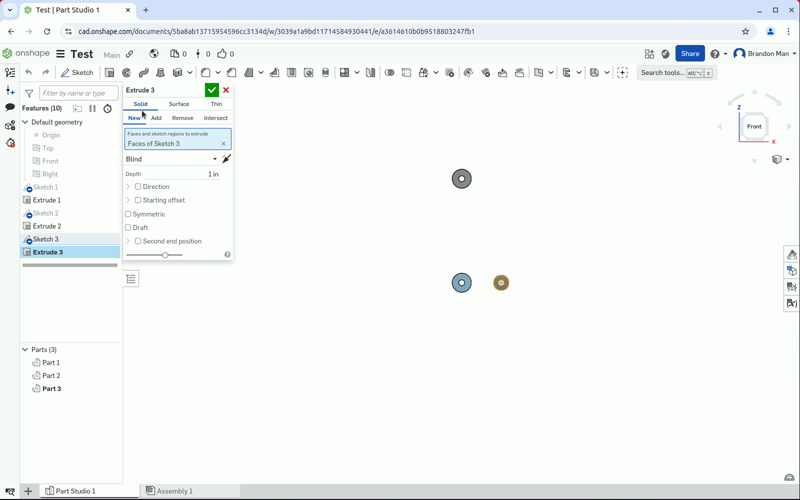
mouse_move(137, 120)
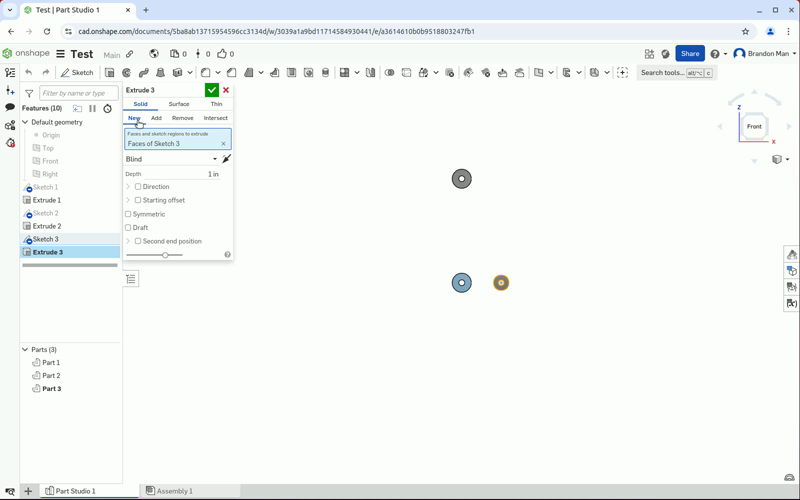
click(137, 120)
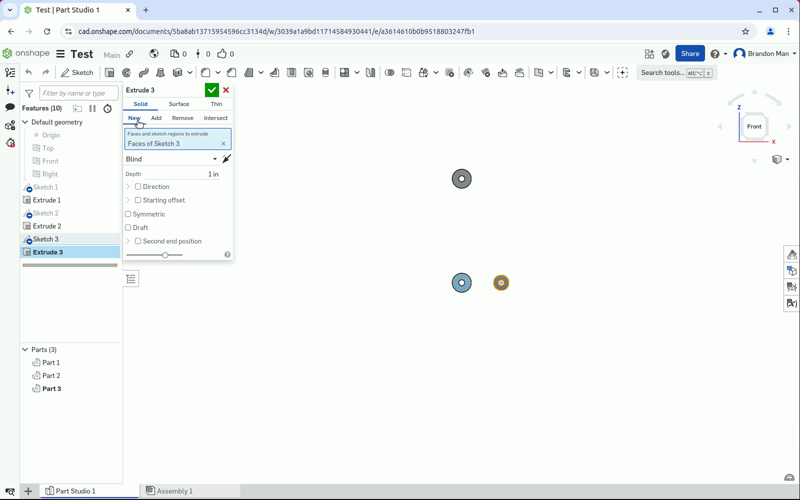
key(tab, 4)
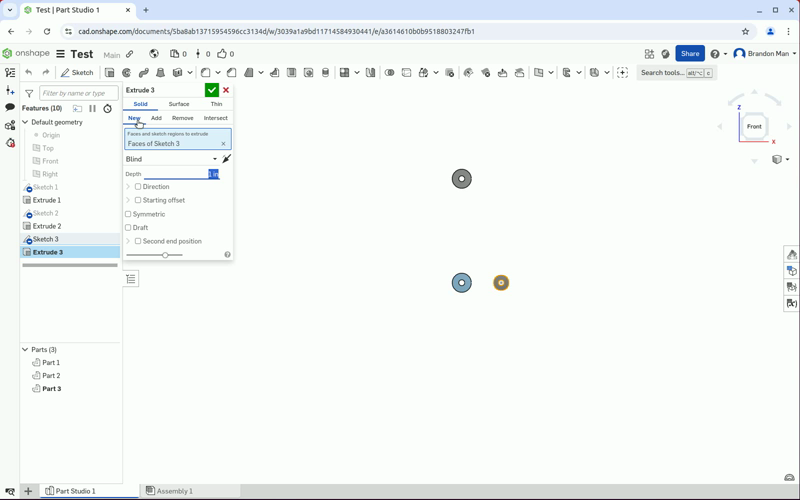
text(0.481)
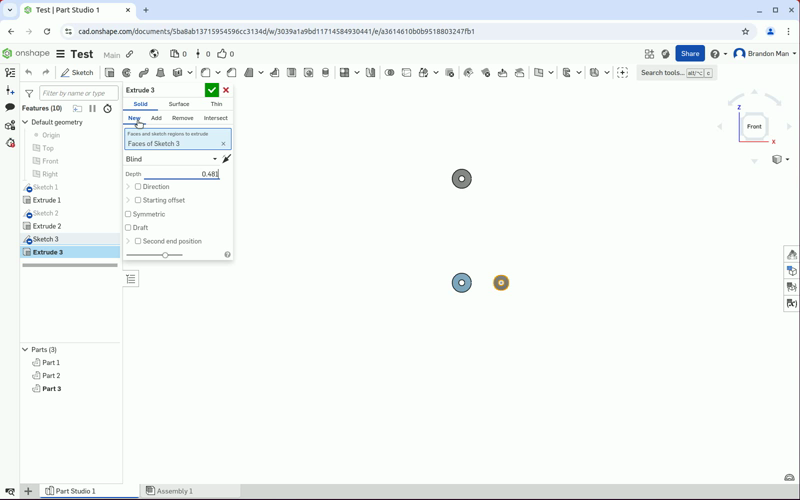
key(enter)
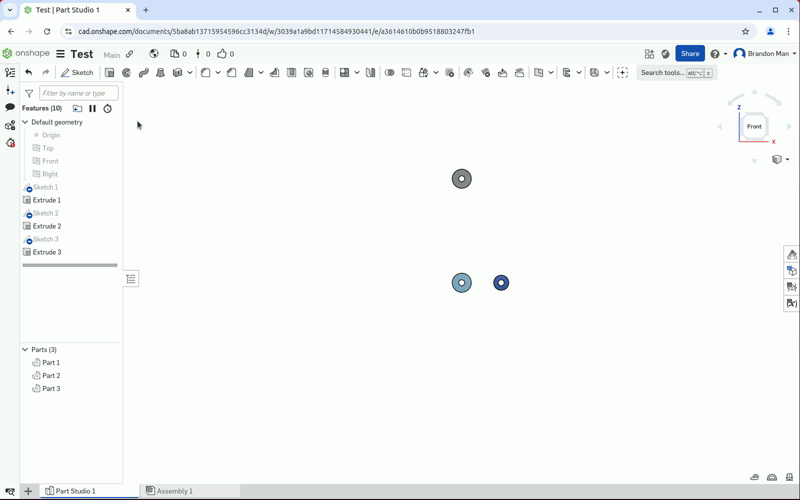
key(shift+h)
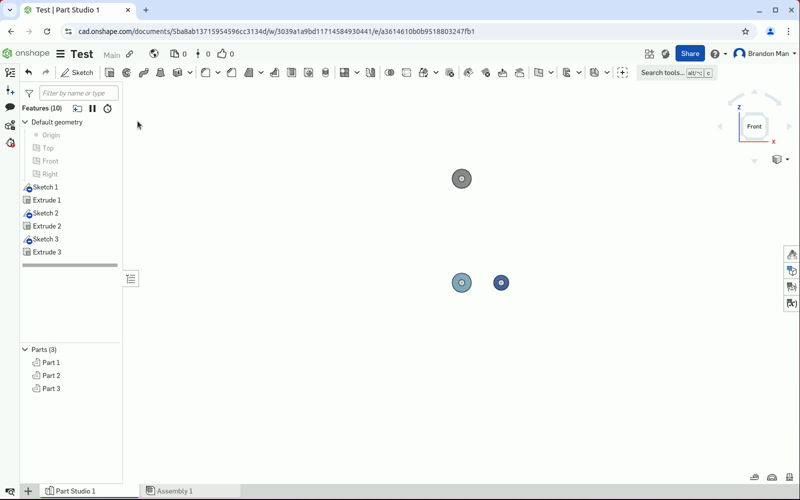
key(shift+h)
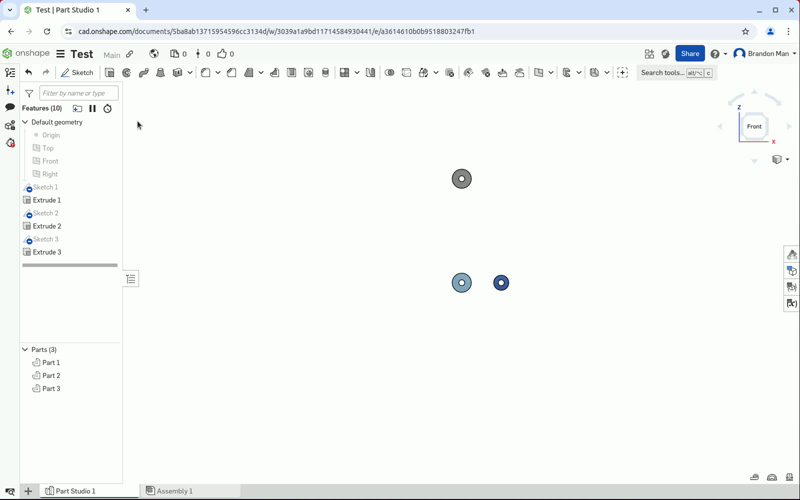
mouse_move(73, 189)
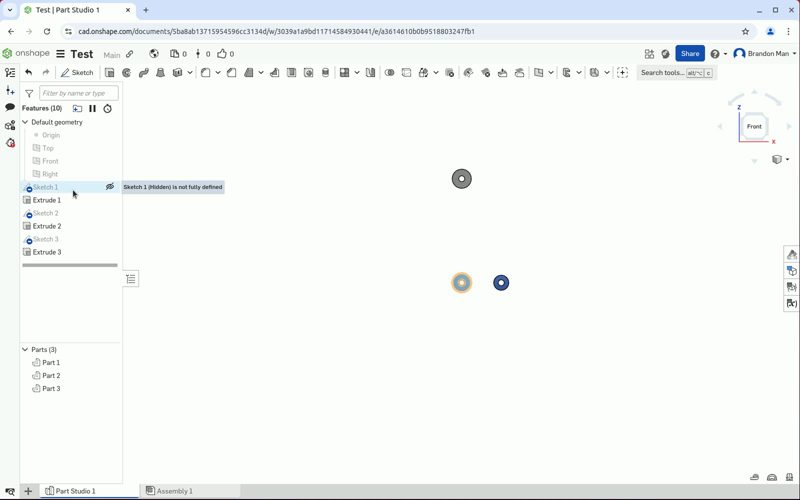
click(73, 189)
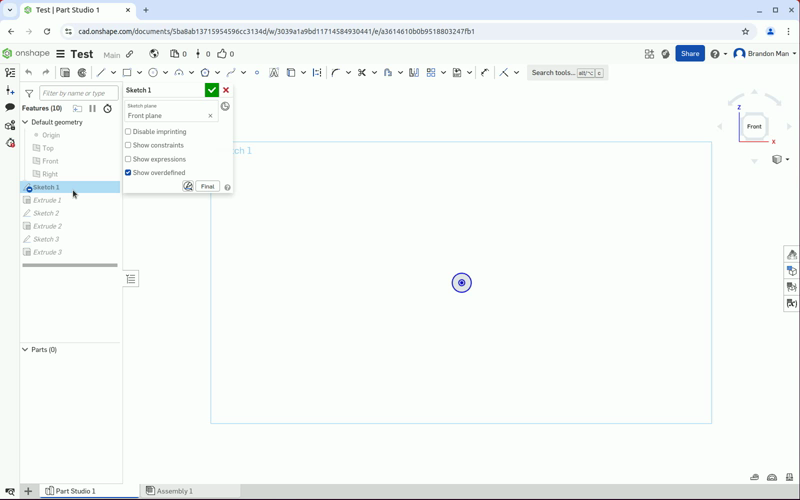
mouse_move(229, 92)
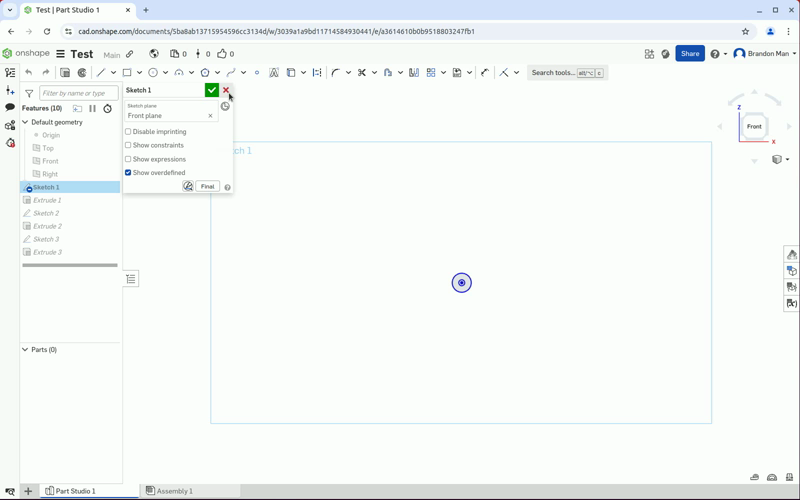
click(229, 92)
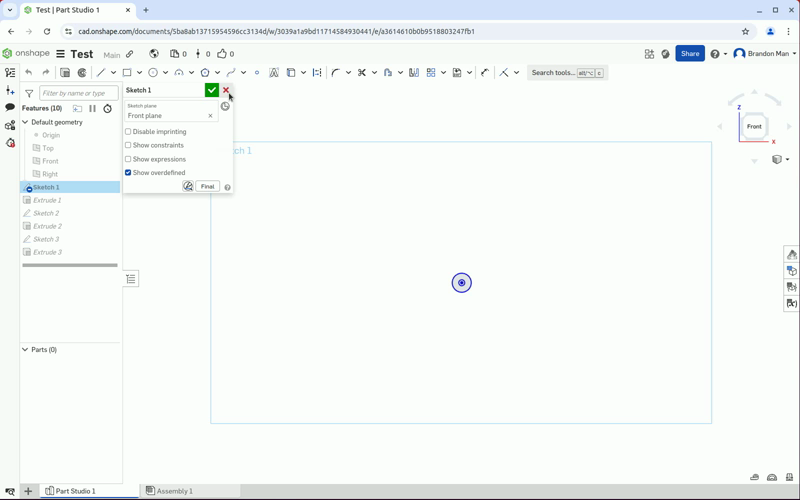
key(shift+s)
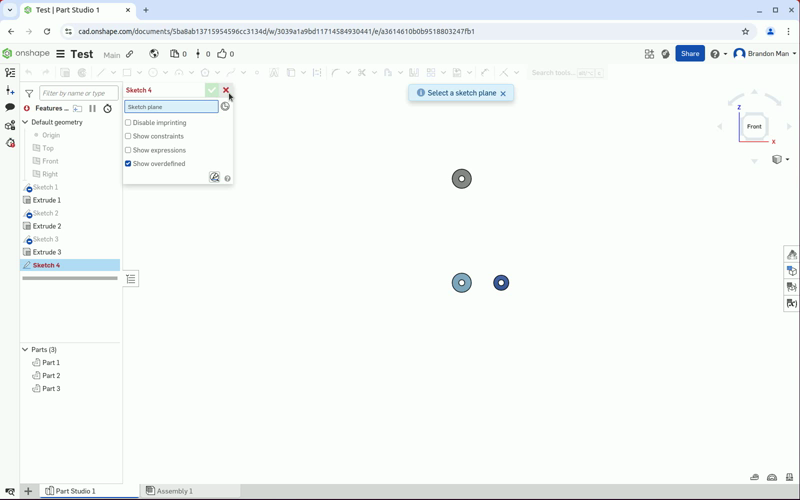
mouse_move(73, 163)
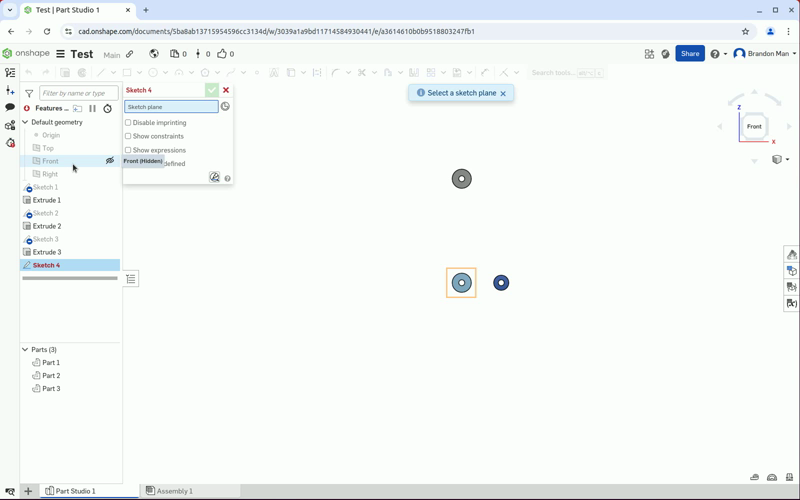
click(73, 163)
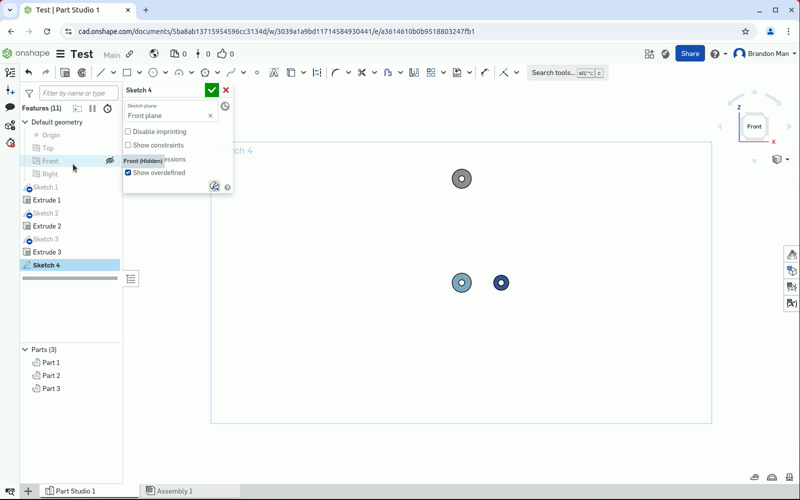
mouse_move(73, 352)
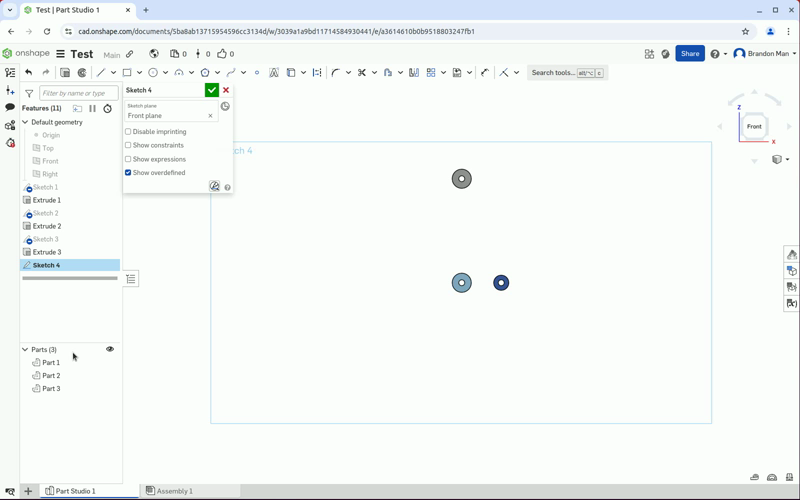
key(y)
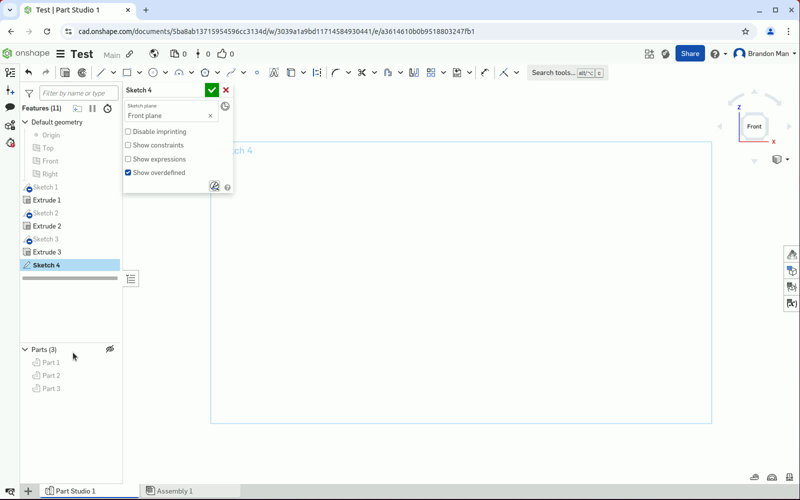
key(l)
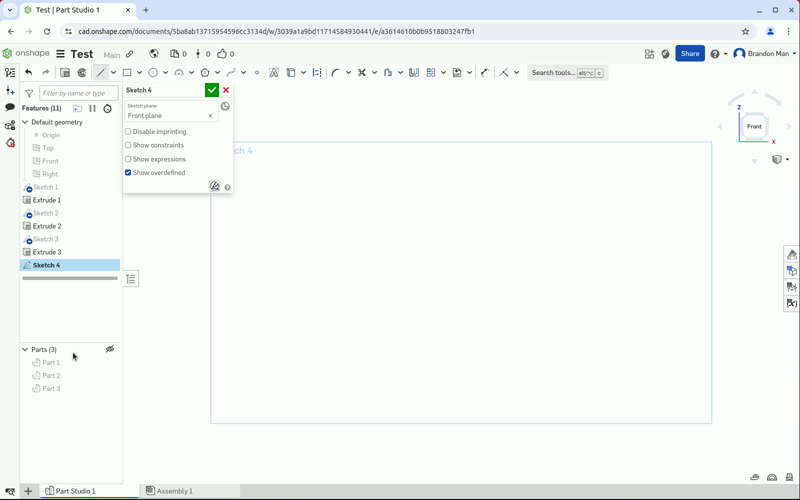
key_down(shift)
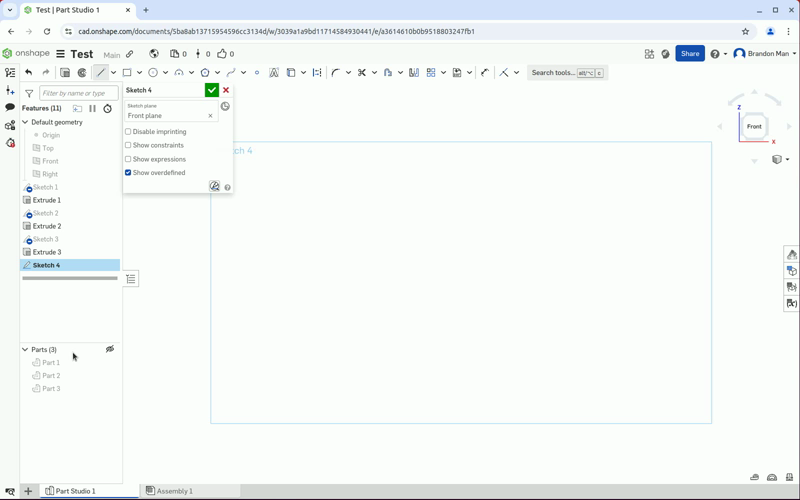
mouse_move(446, 226)
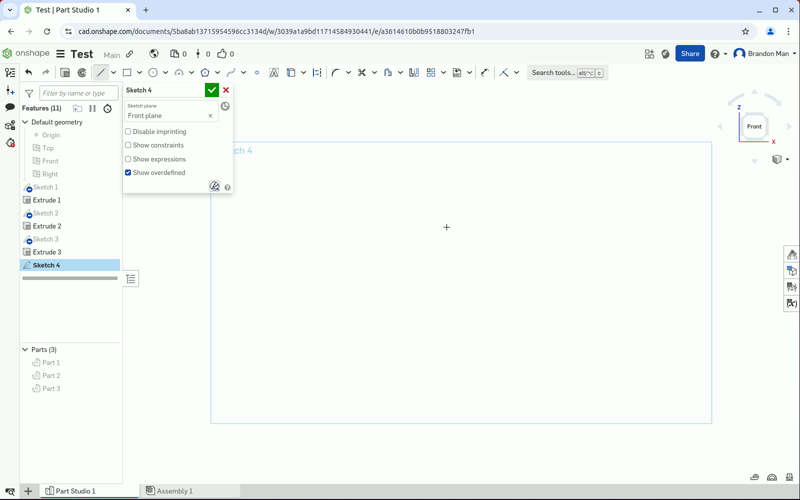
click(446, 226)
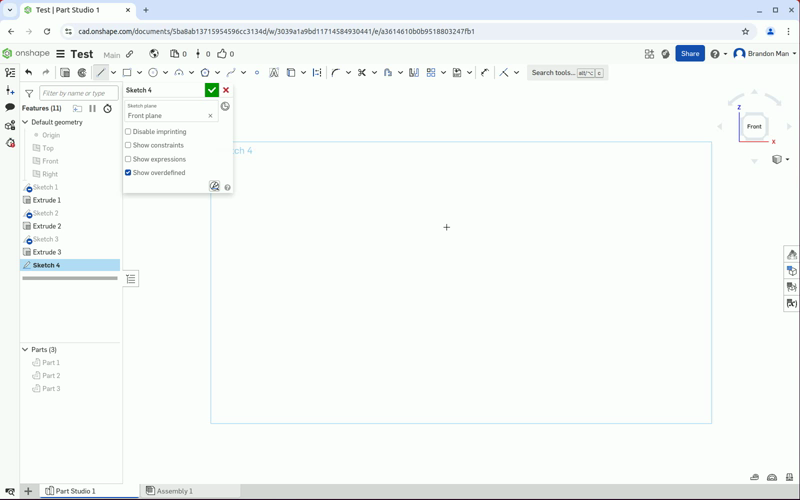
key_up(shift)
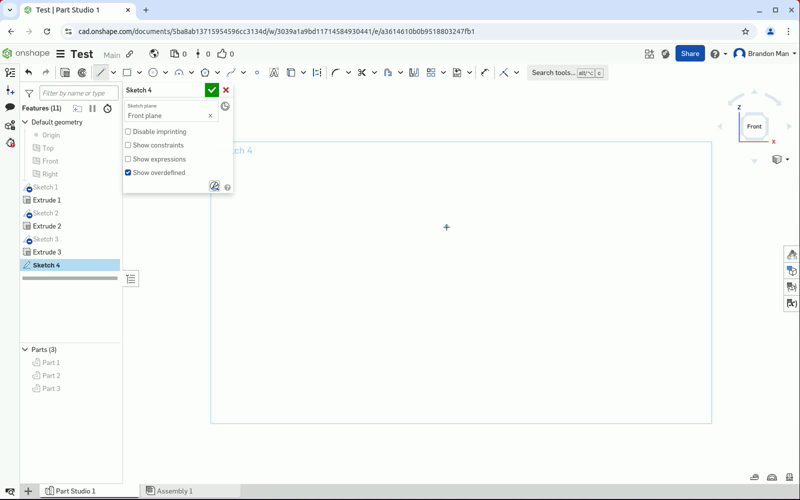
key_down(shift)
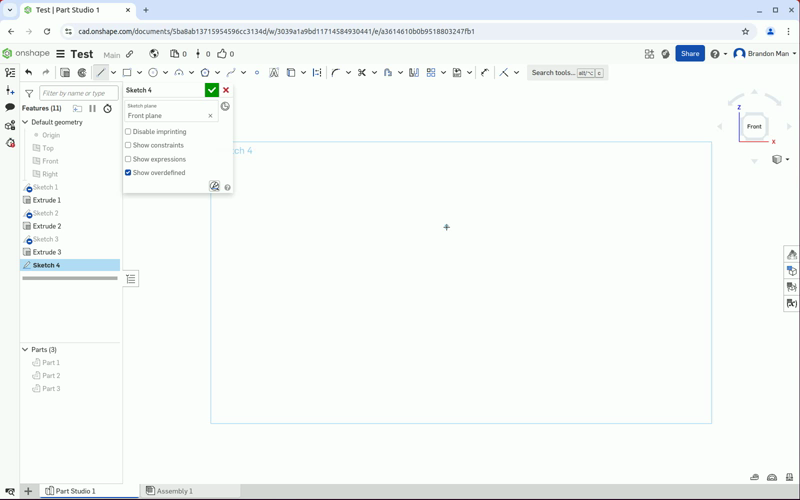
mouse_move(476, 226)
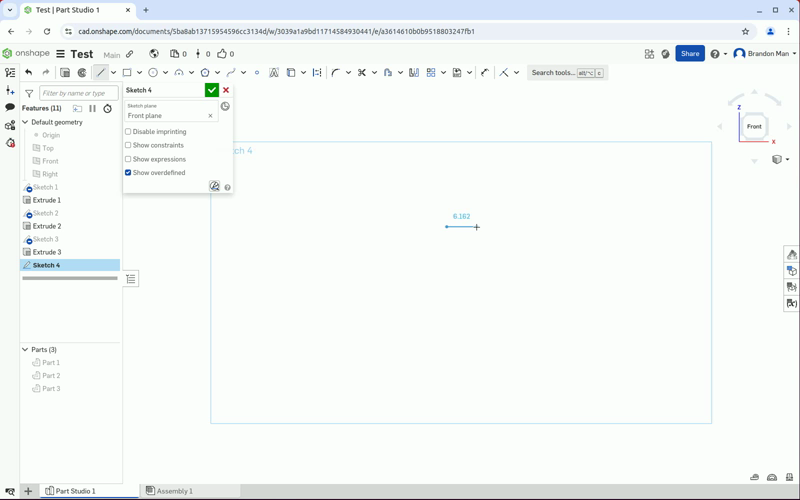
mouse_move(452, 282)
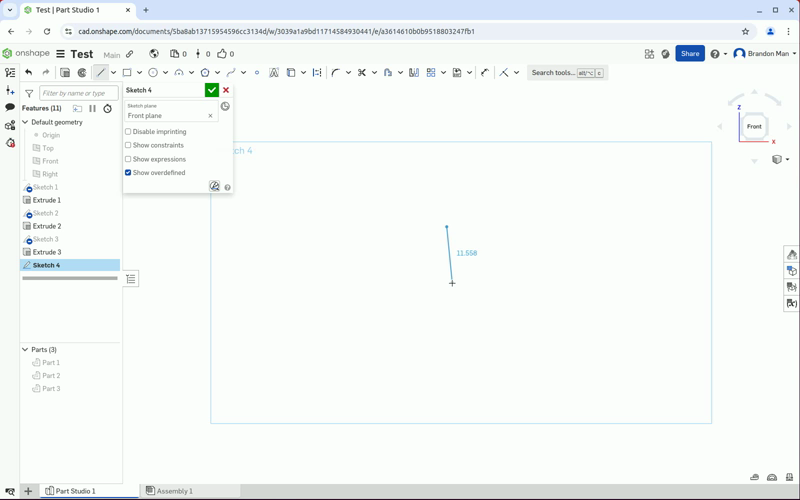
click(452, 282)
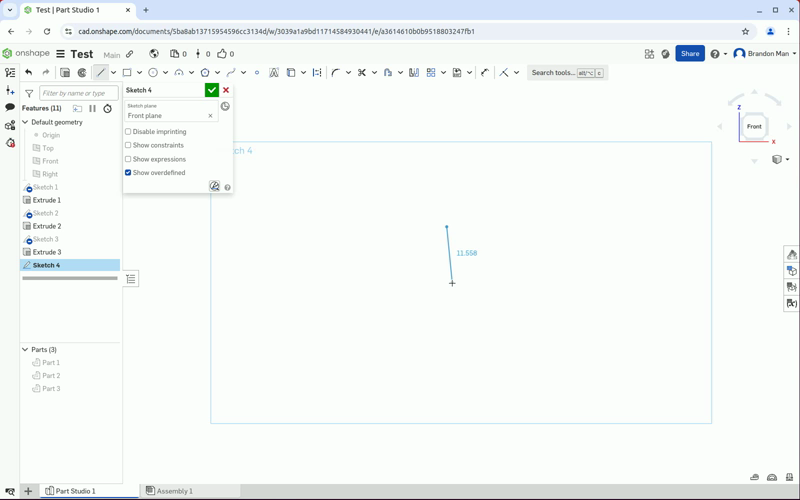
key_up(shift)
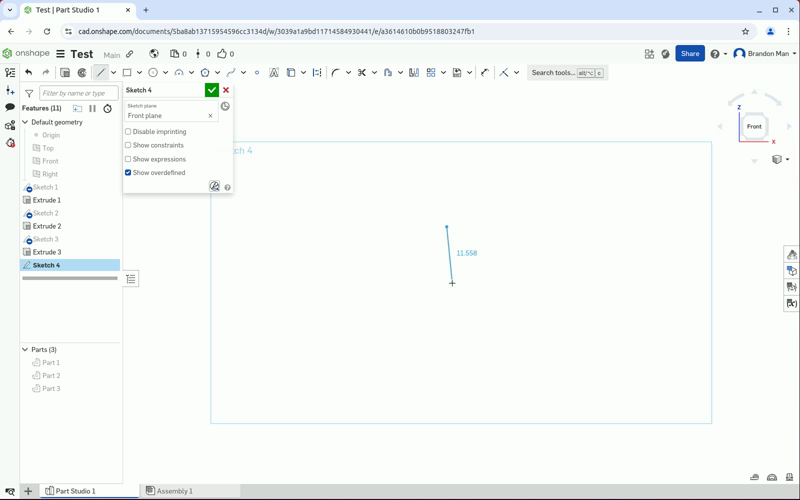
key(esc)
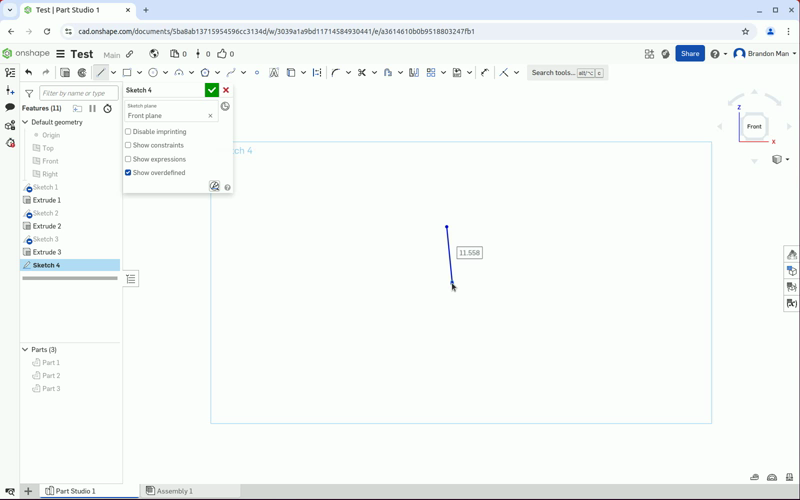
key(a)
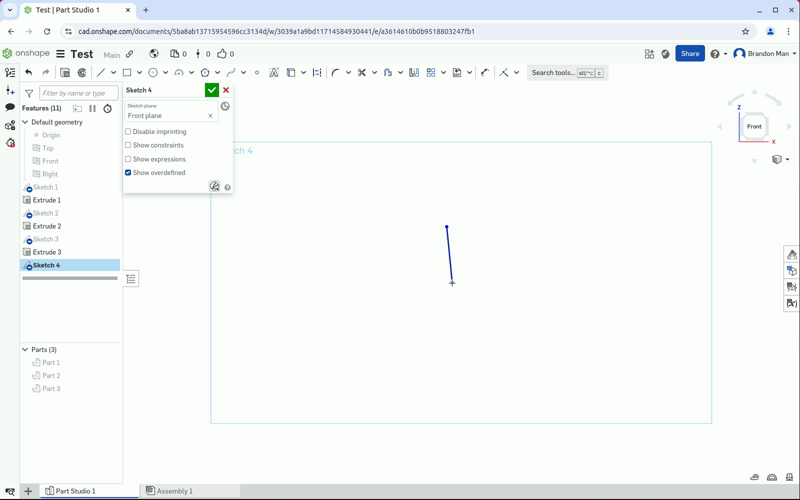
mouse_move(452, 282)
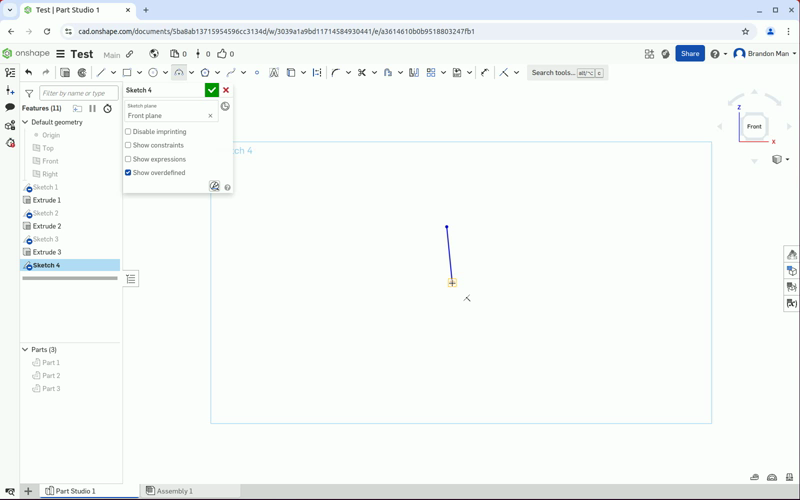
click(452, 282)
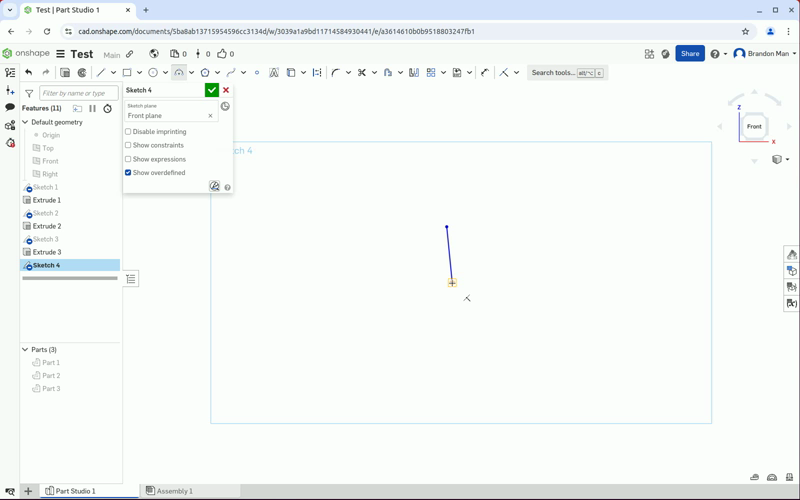
key_down(shift)
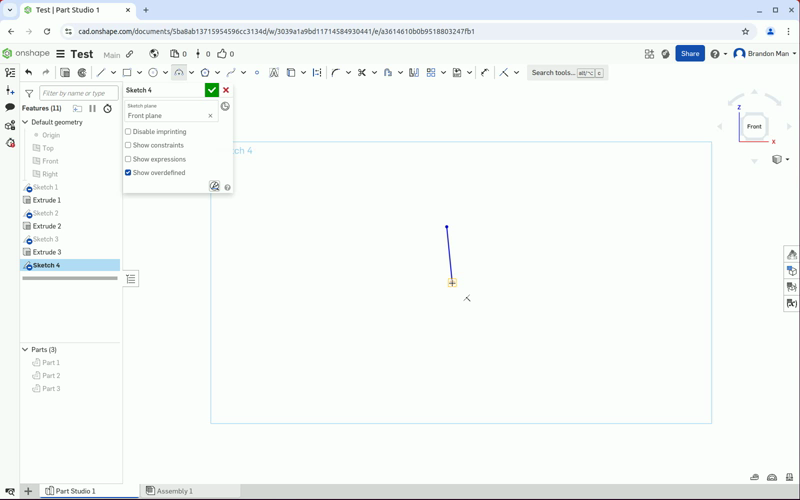
mouse_move(461, 291)
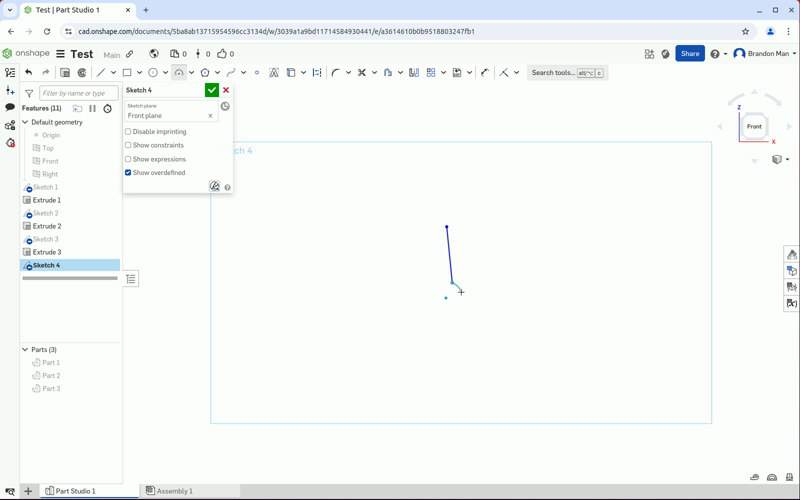
click(461, 291)
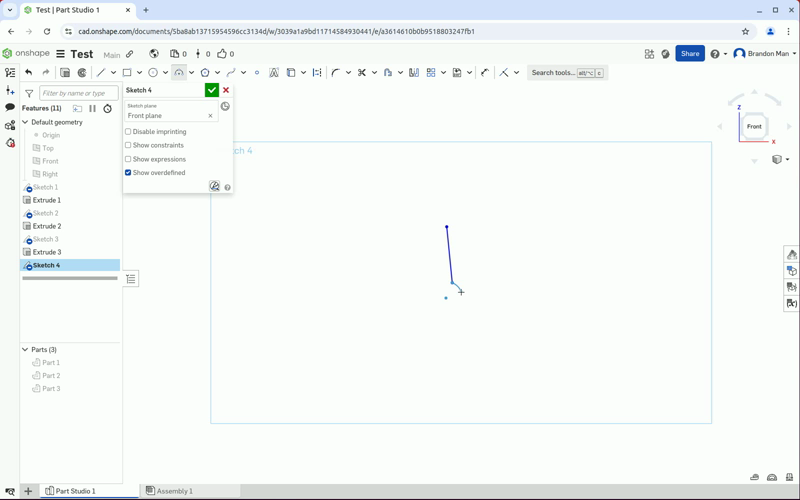
mouse_move(467, 276)
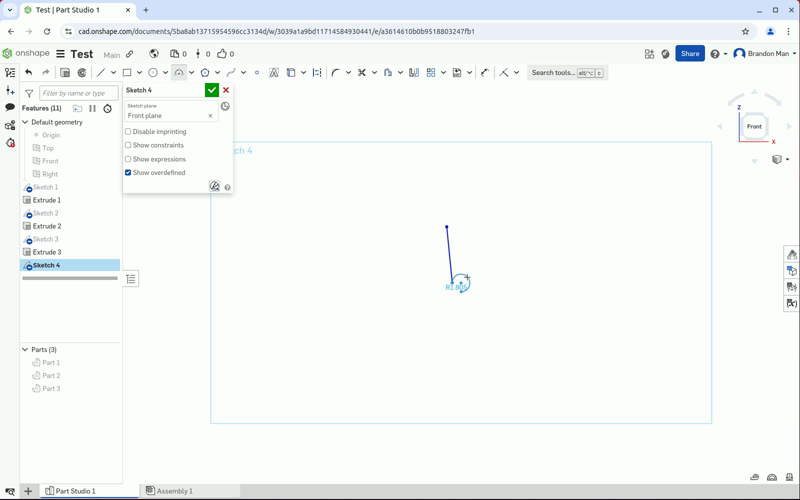
click(467, 276)
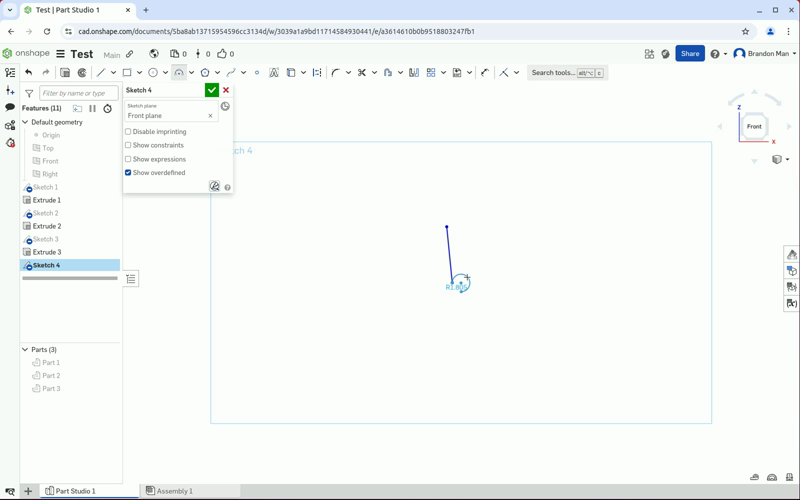
key_up(shift)
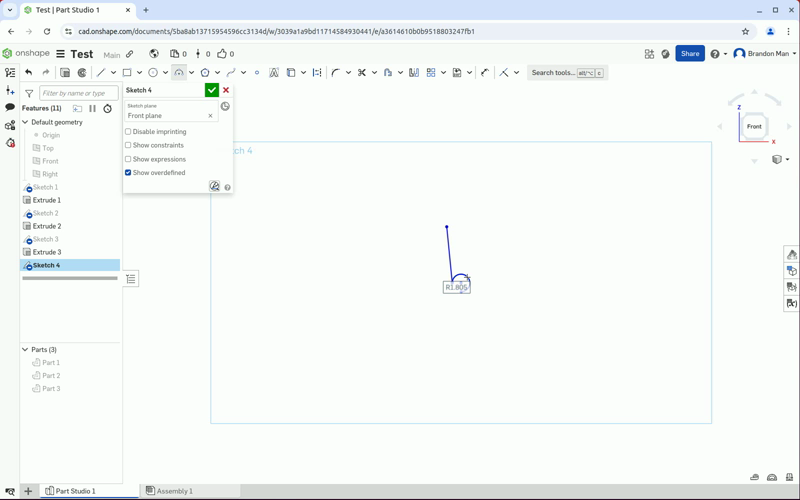
key(esc)
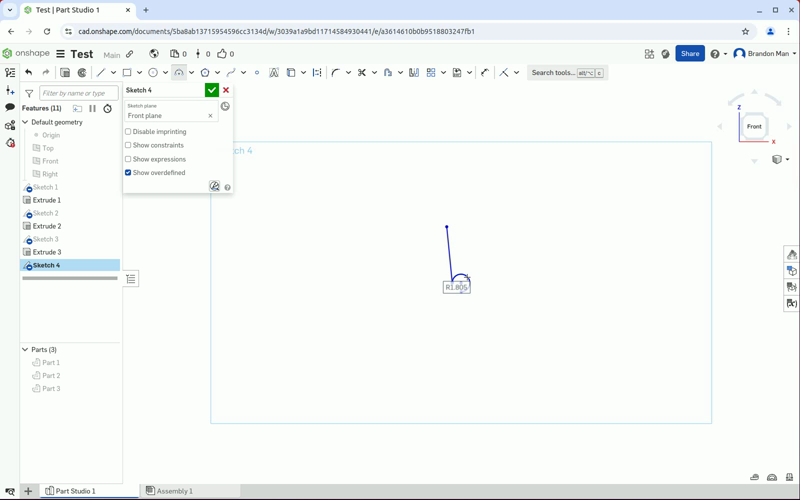
key(l)
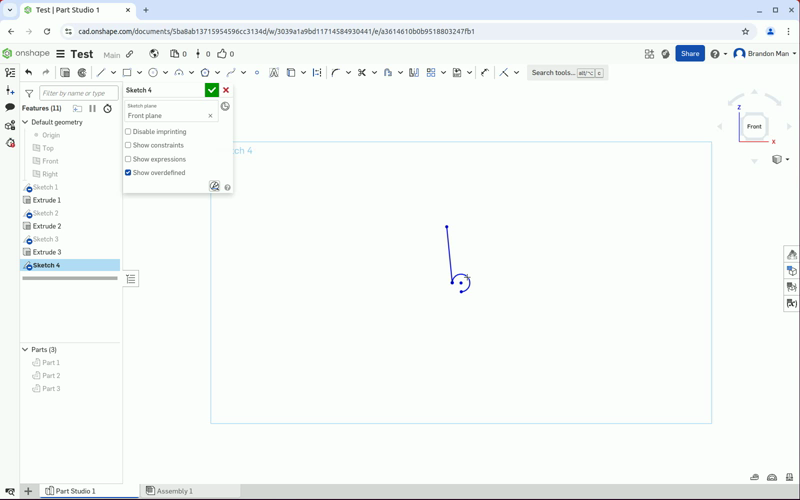
mouse_move(461, 291)
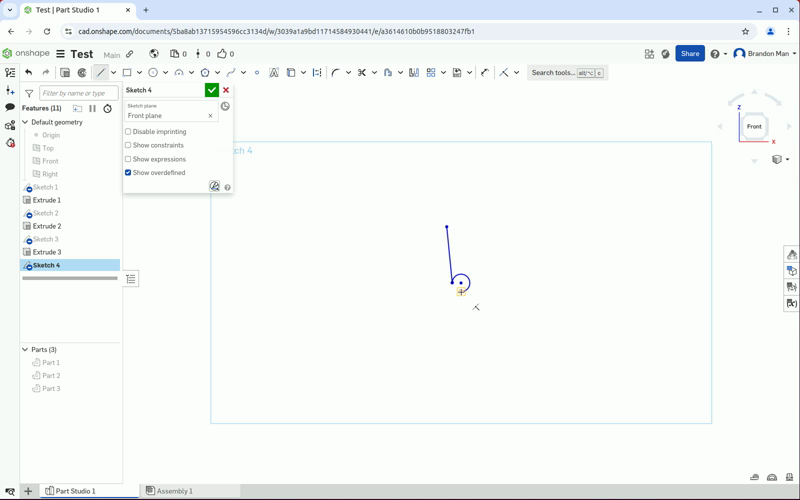
click(461, 291)
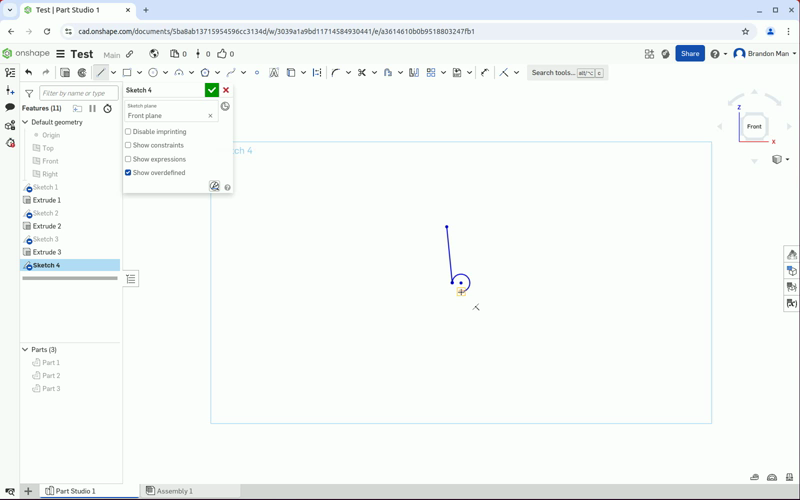
key_down(shift)
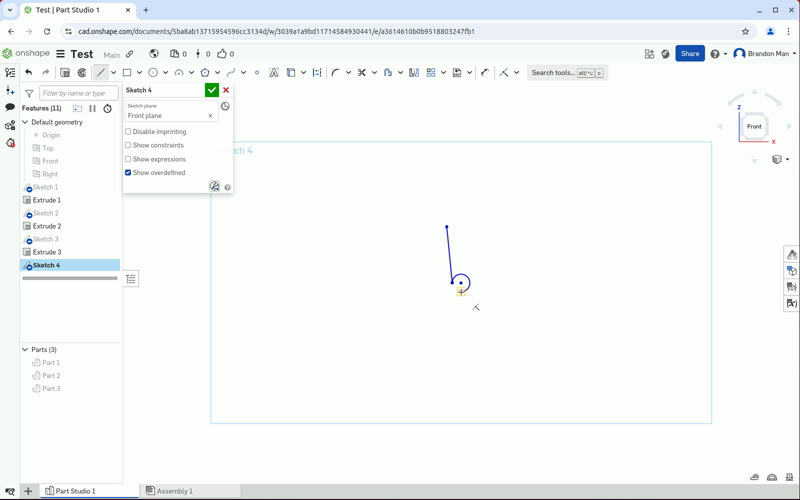
mouse_move(491, 291)
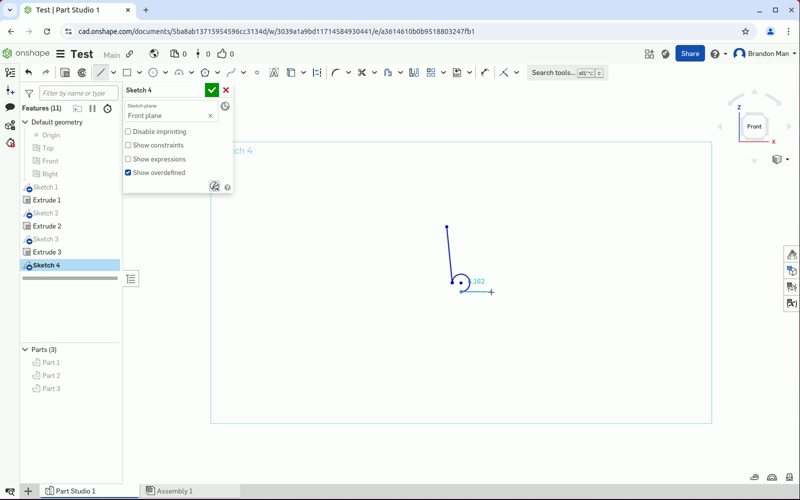
mouse_move(501, 290)
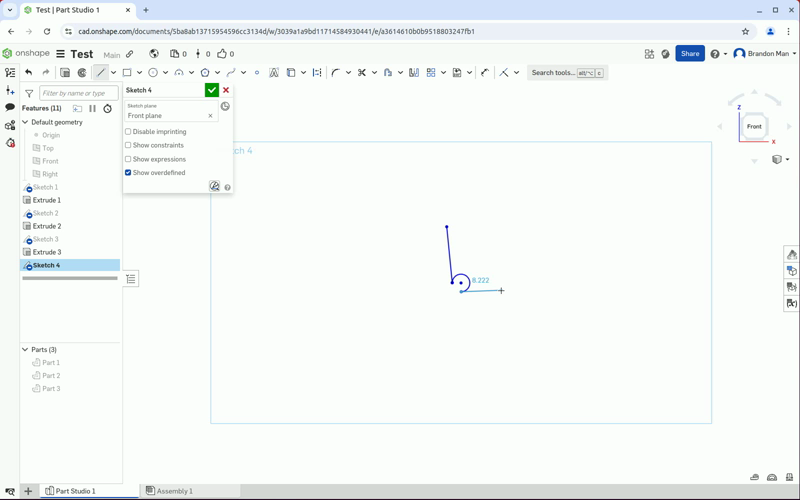
click(501, 290)
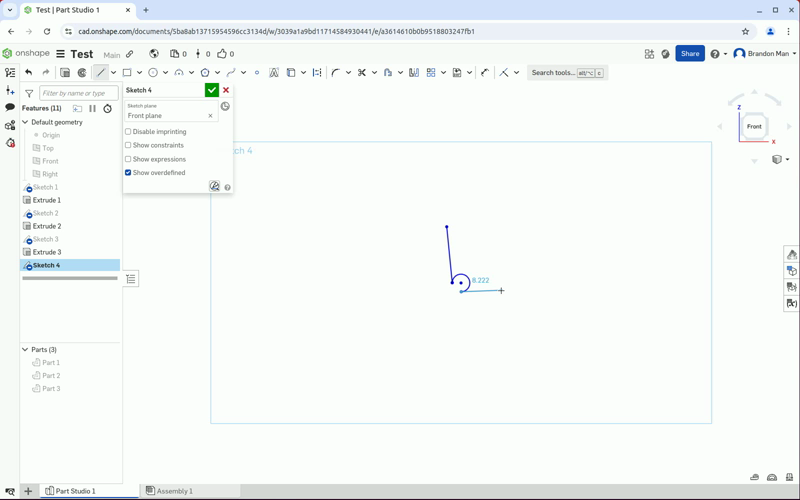
key_up(shift)
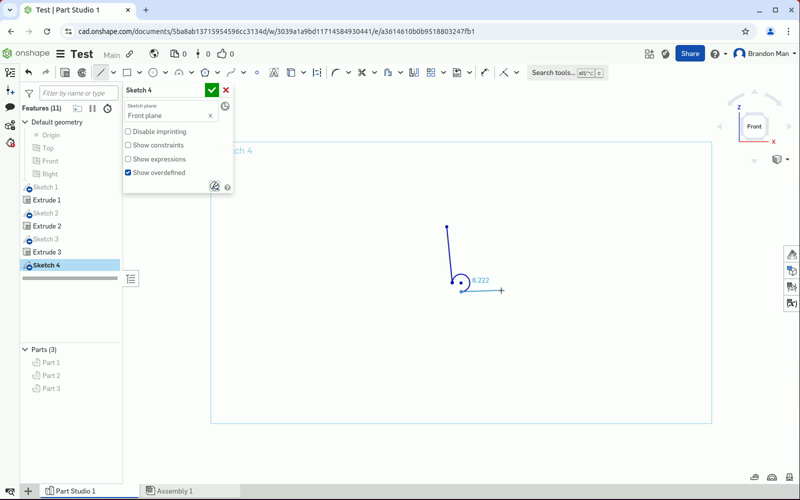
key(esc)
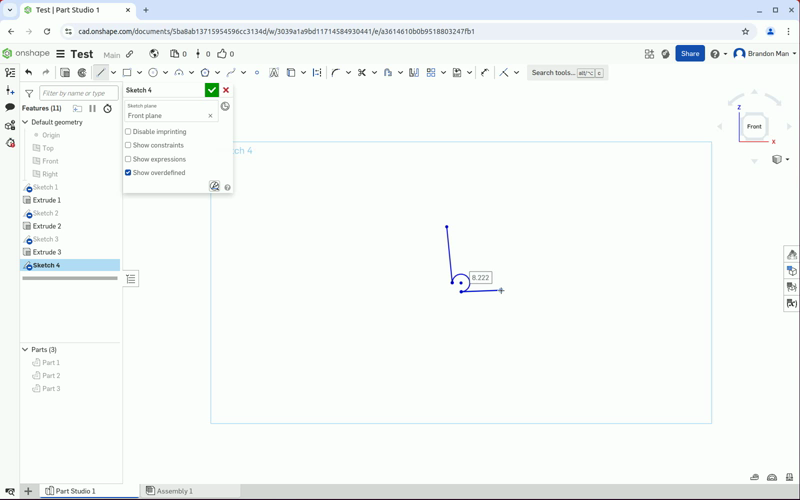
key(a)
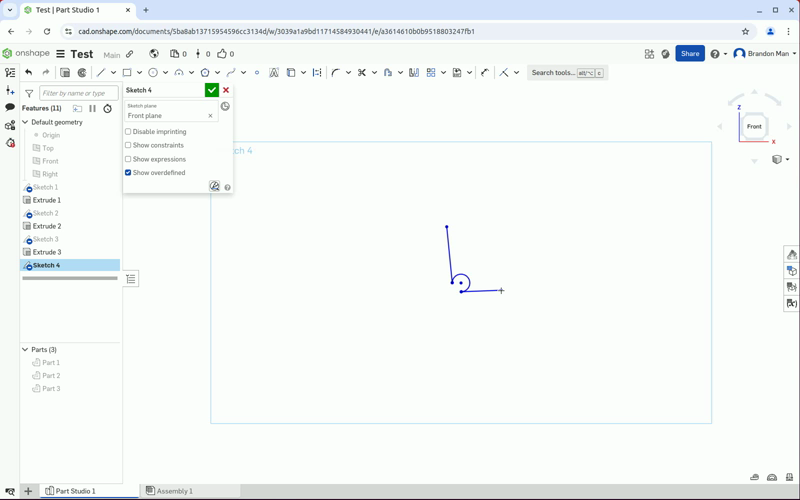
mouse_move(501, 290)
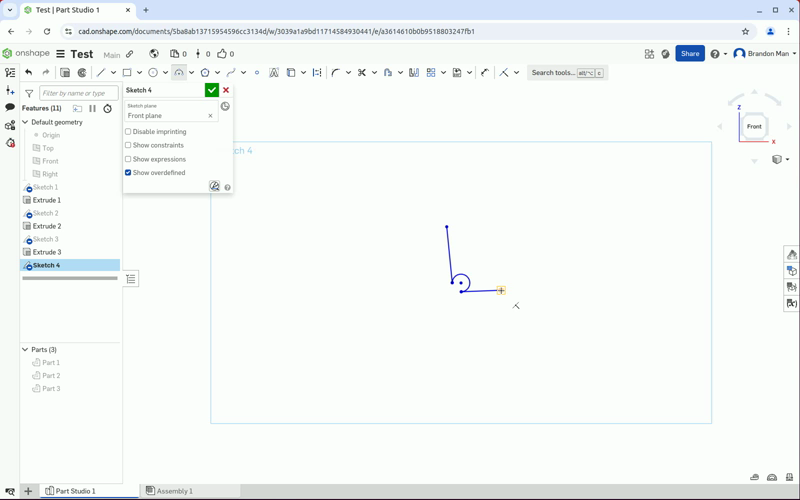
click(501, 290)
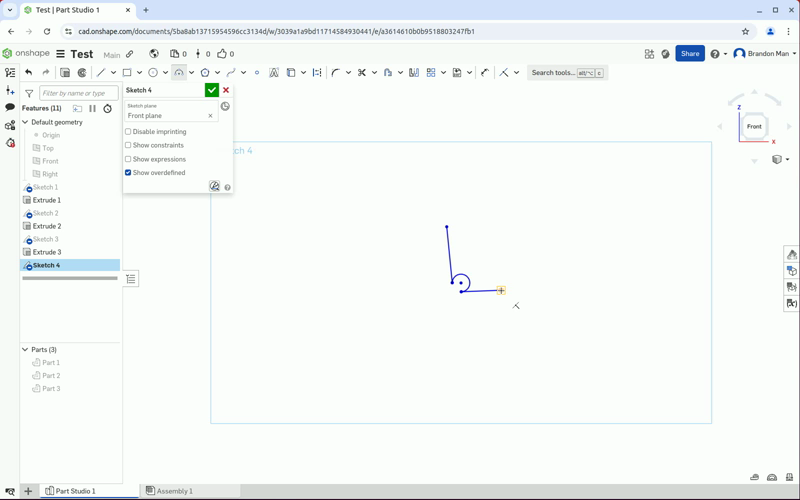
key_down(shift)
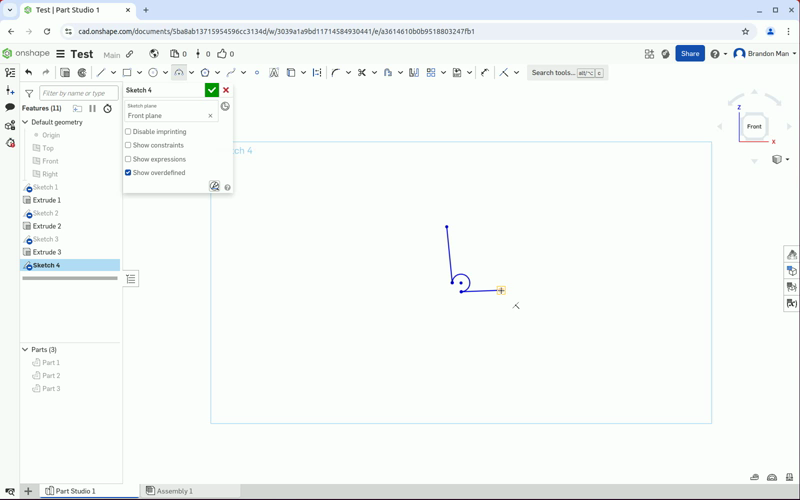
mouse_move(501, 276)
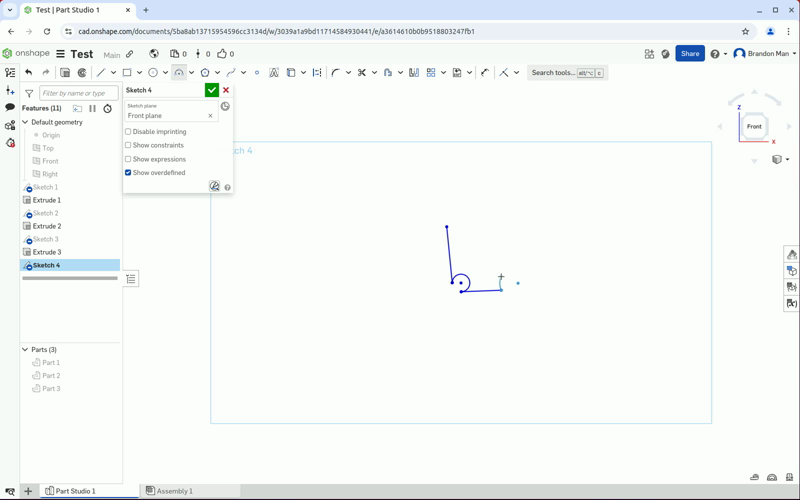
click(501, 276)
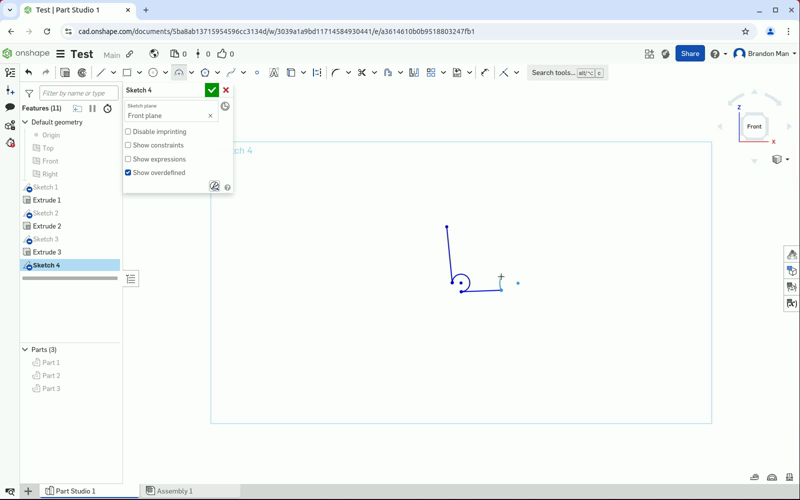
mouse_move(494, 282)
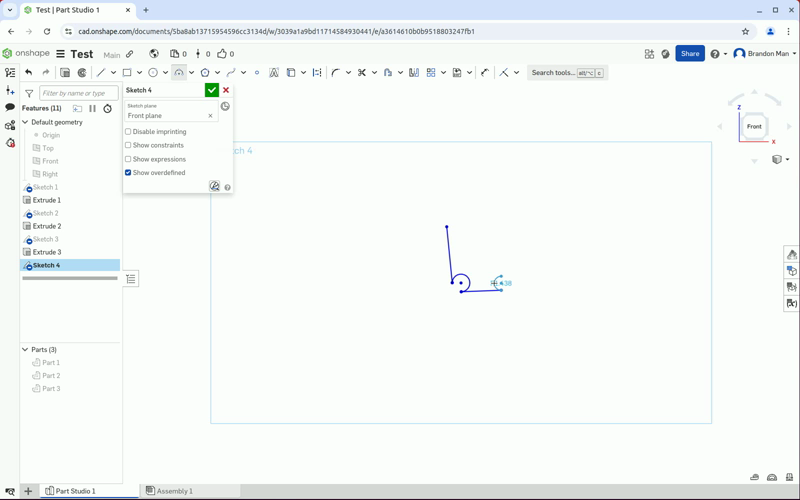
click(494, 282)
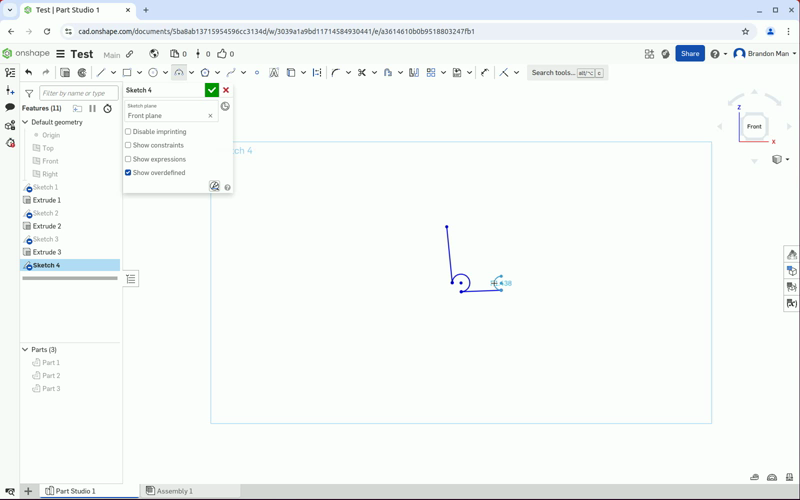
key_up(shift)
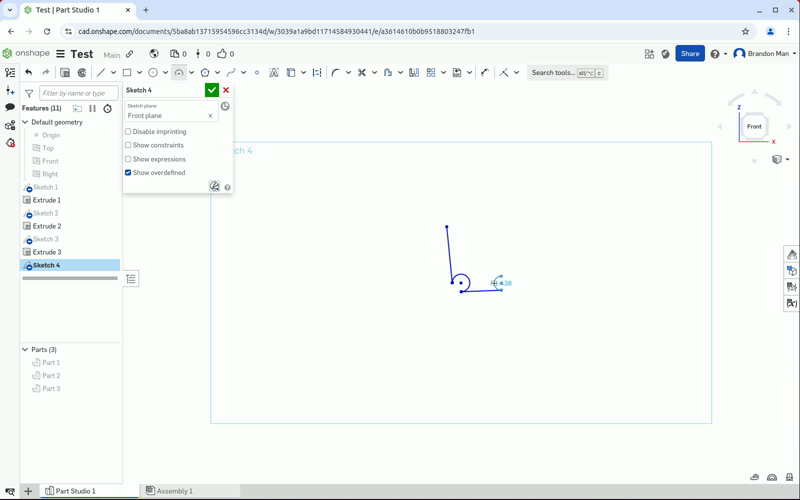
key(esc)
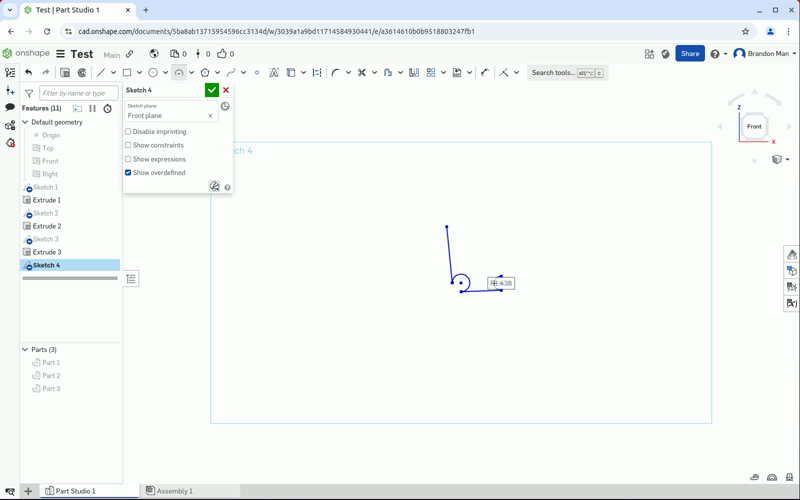
key(l)
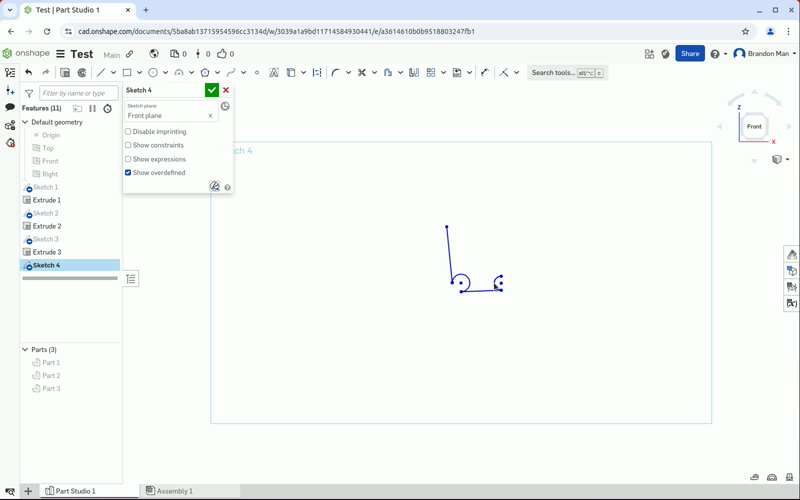
mouse_move(501, 276)
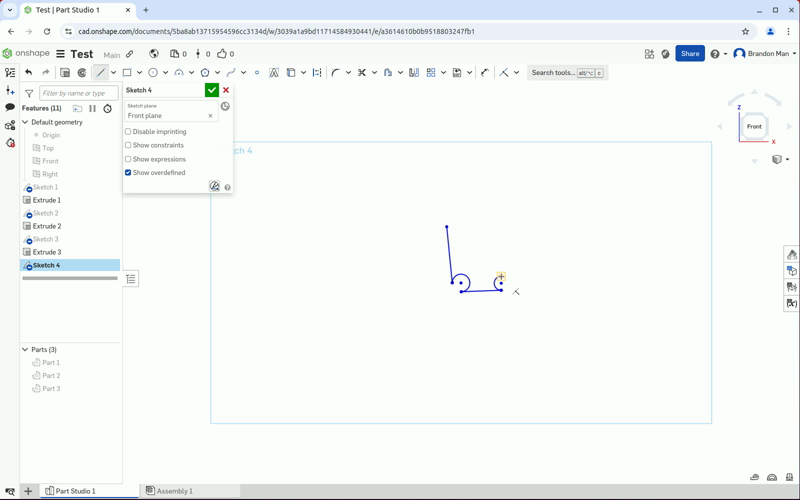
click(501, 276)
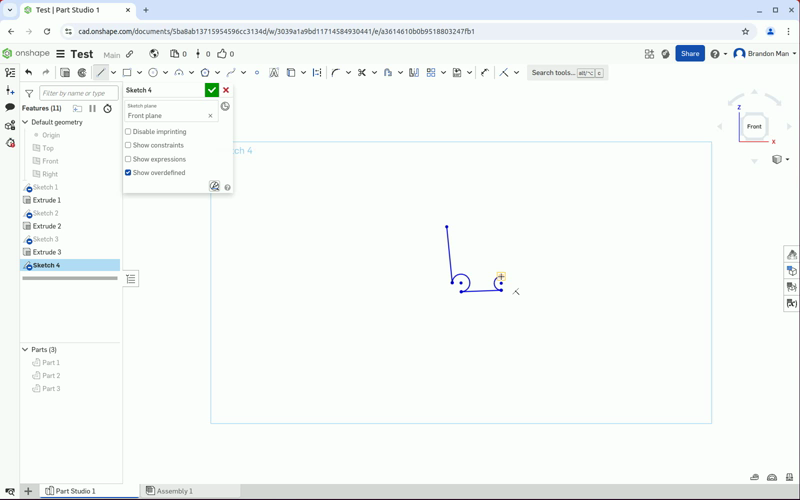
key_down(shift)
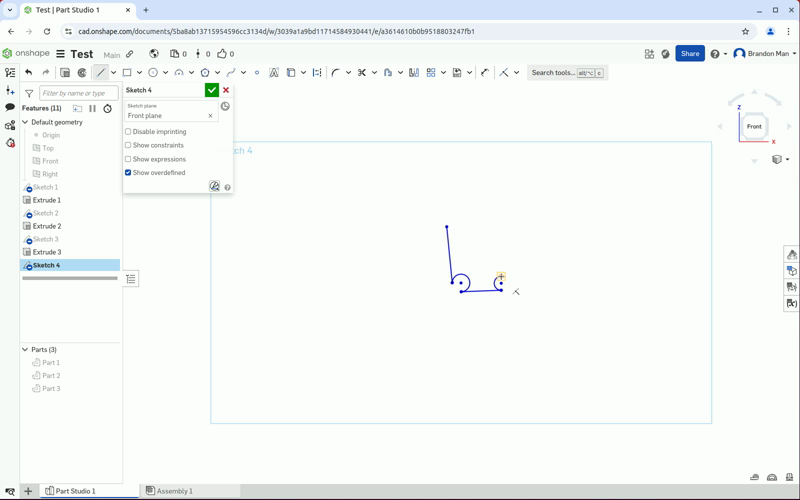
mouse_move(531, 276)
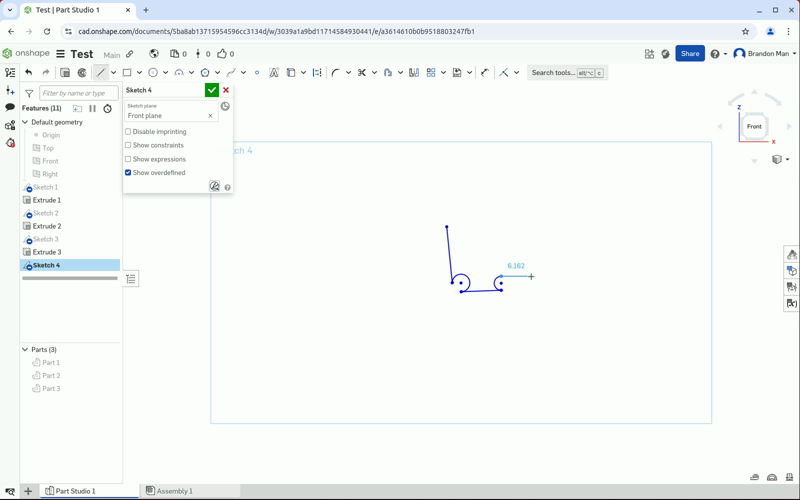
mouse_move(478, 276)
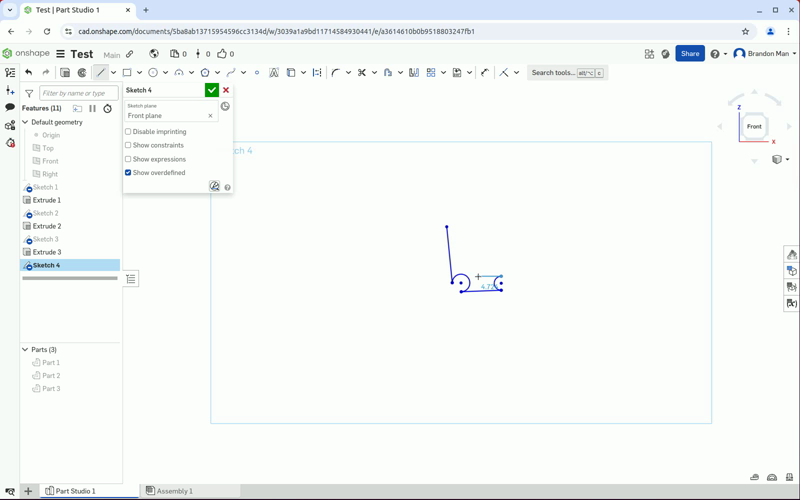
click(478, 276)
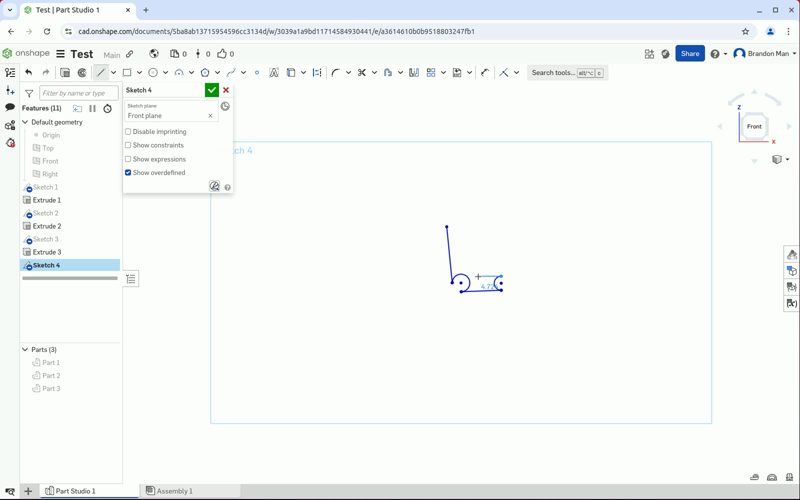
key_up(shift)
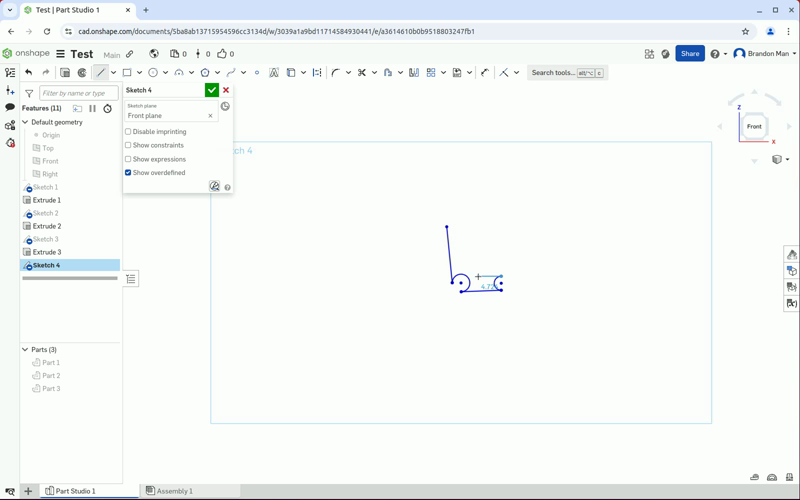
key(esc)
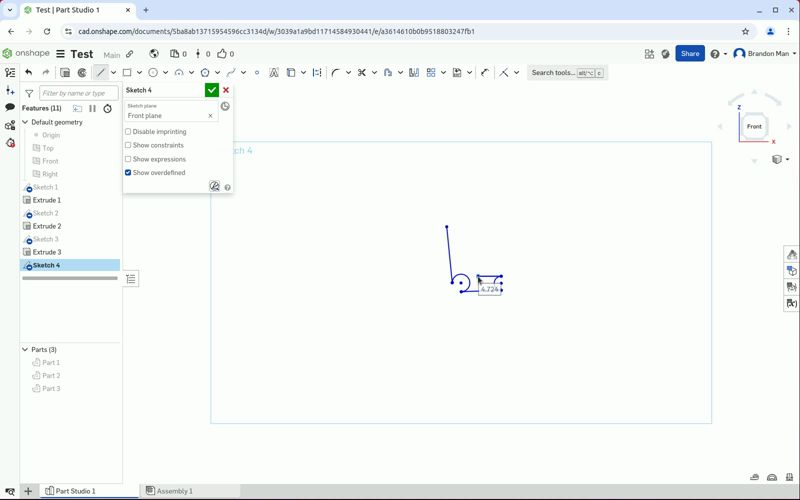
key(a)
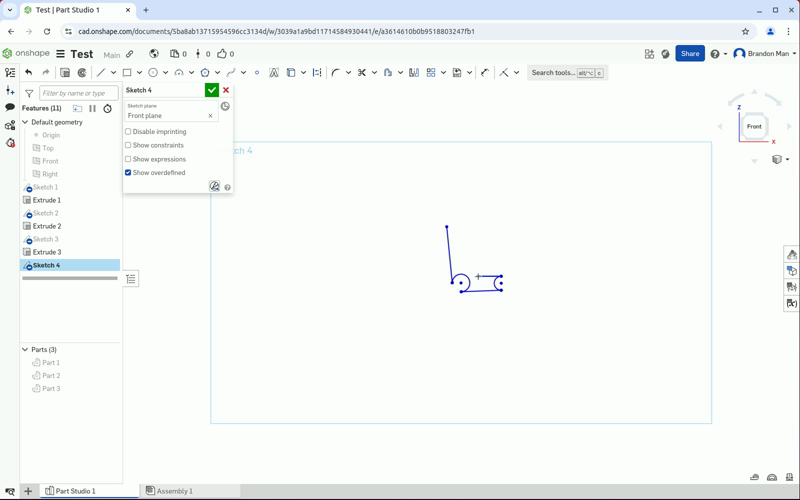
mouse_move(478, 276)
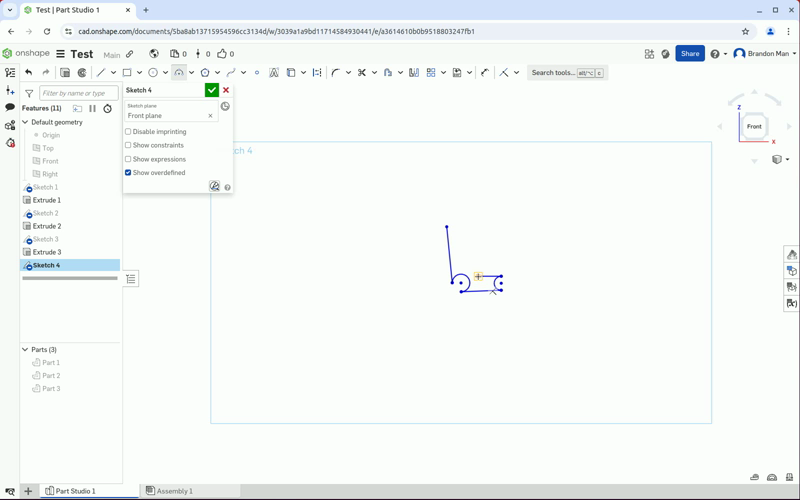
click(478, 276)
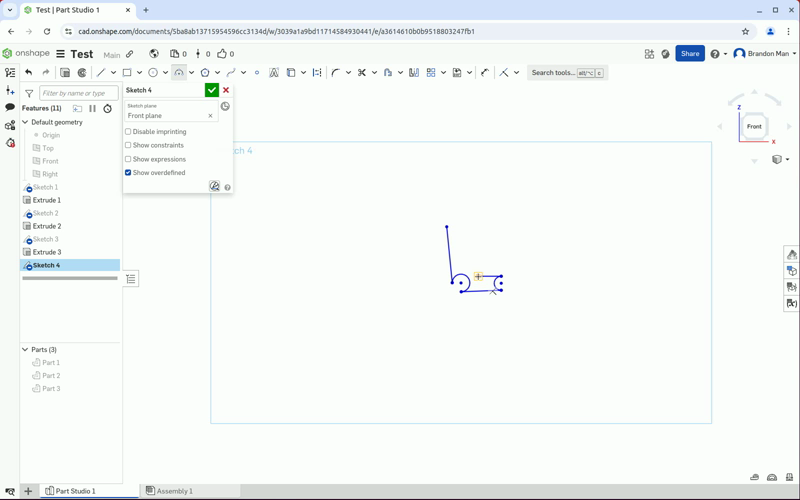
key_down(shift)
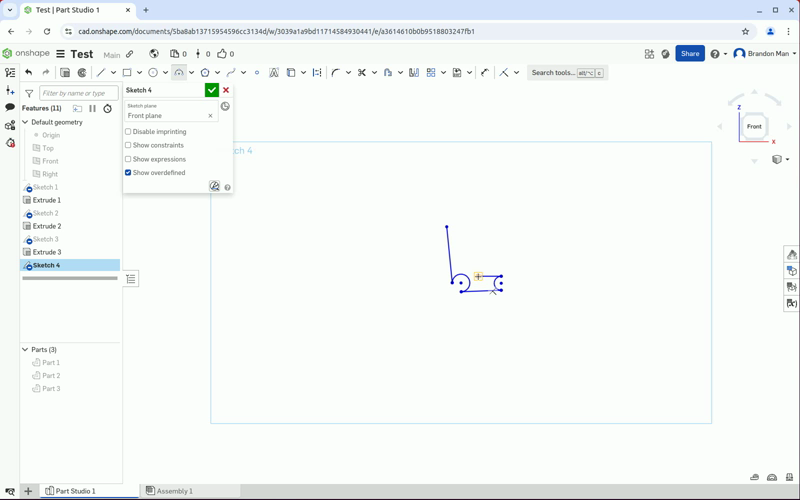
mouse_move(471, 267)
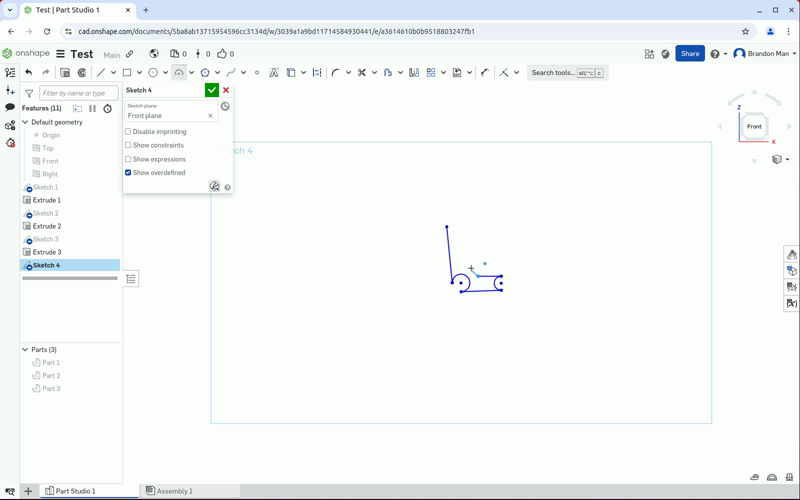
click(471, 267)
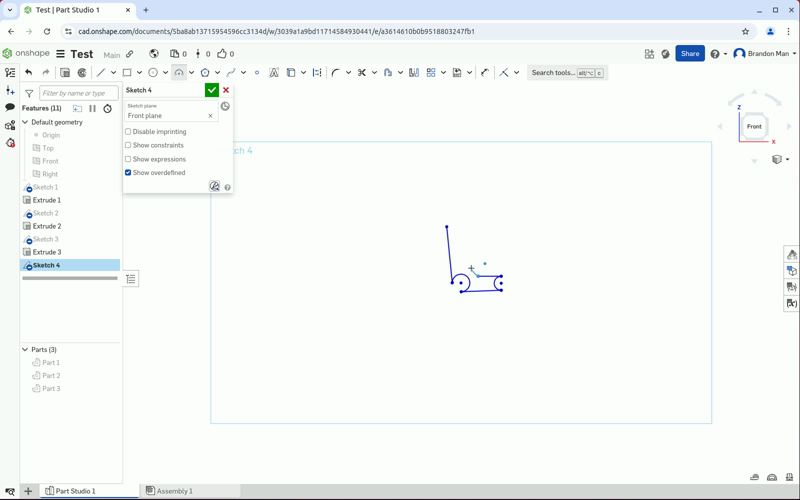
mouse_move(472, 273)
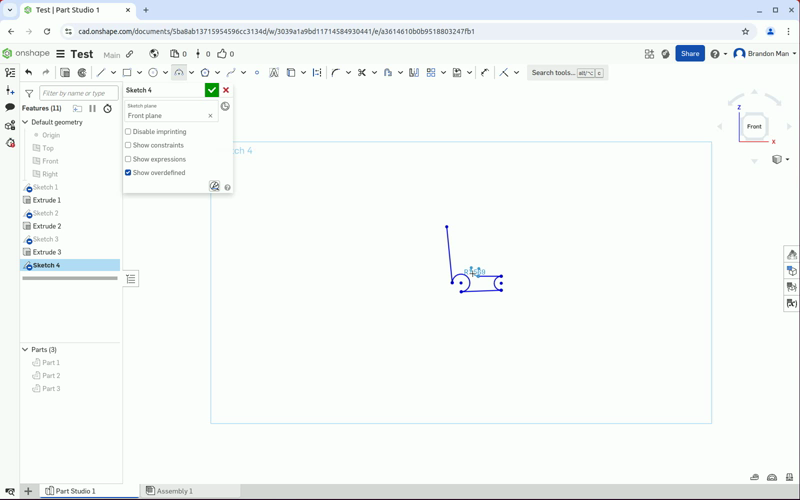
click(472, 273)
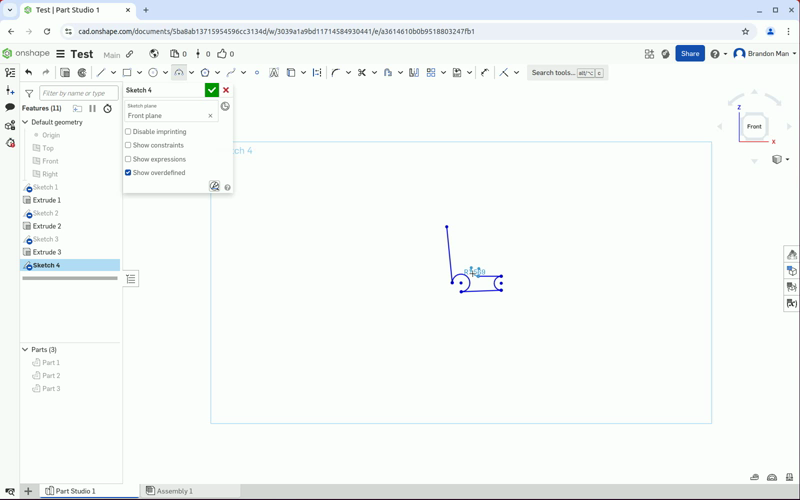
key_up(shift)
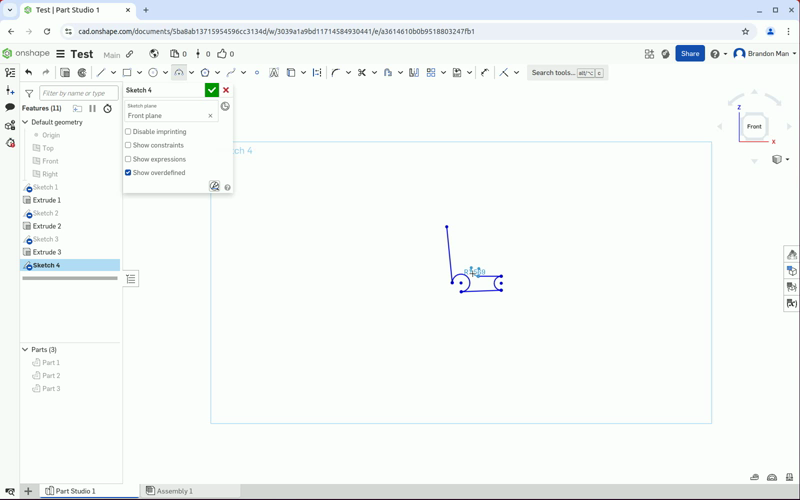
key(esc)
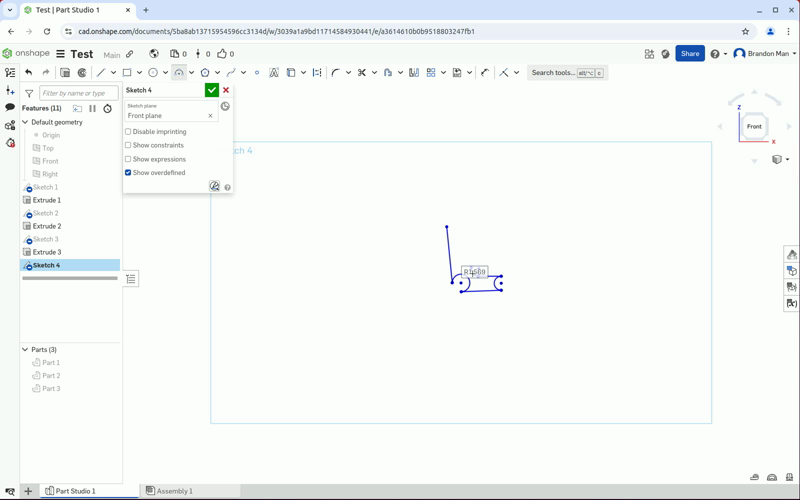
key(l)
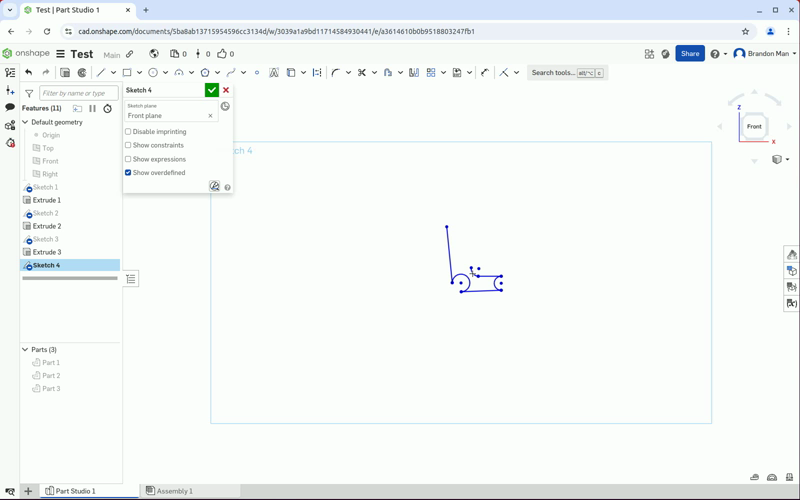
mouse_move(471, 267)
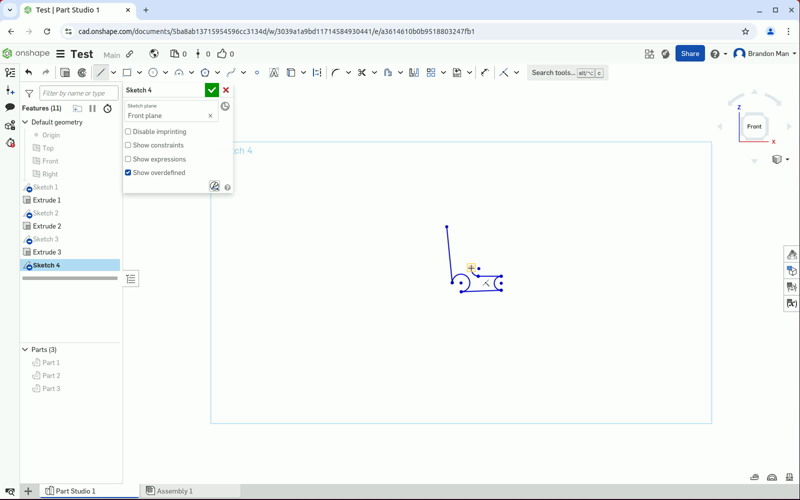
click(471, 267)
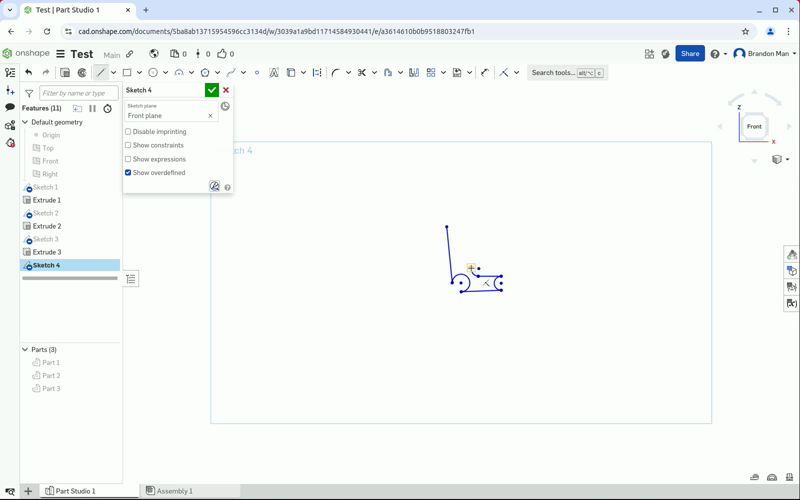
key_down(shift)
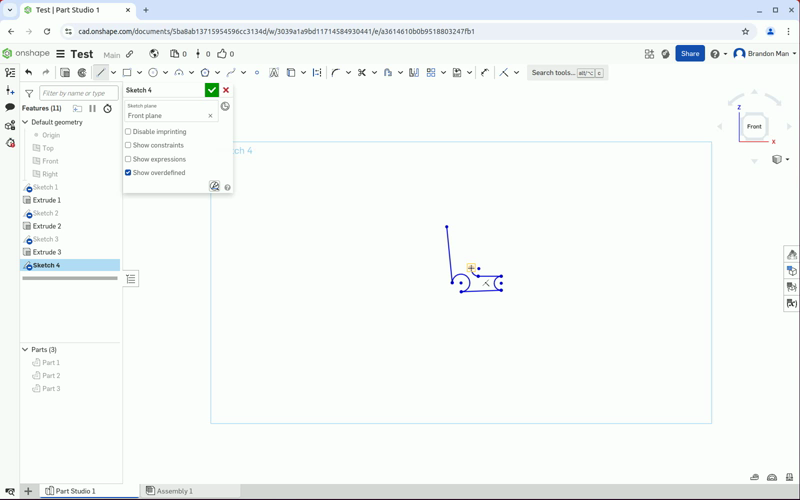
mouse_move(501, 267)
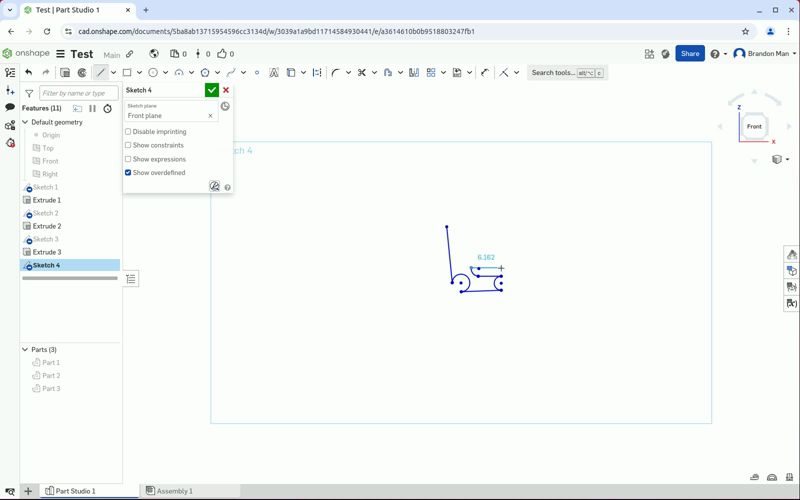
mouse_move(475, 226)
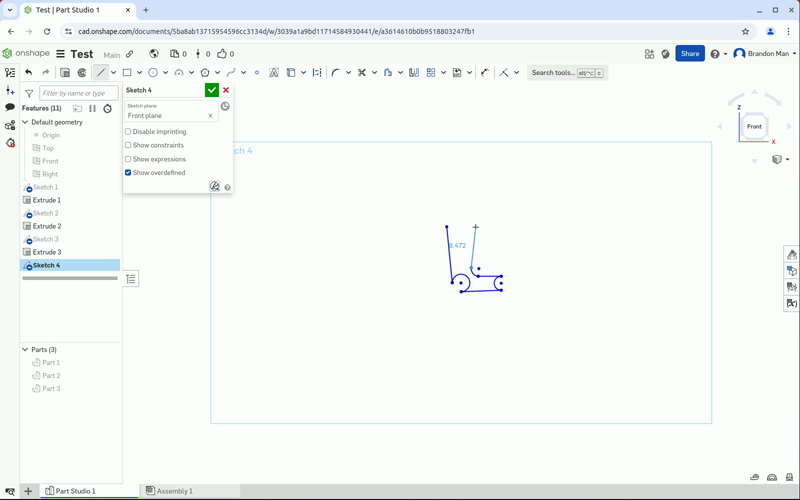
click(475, 226)
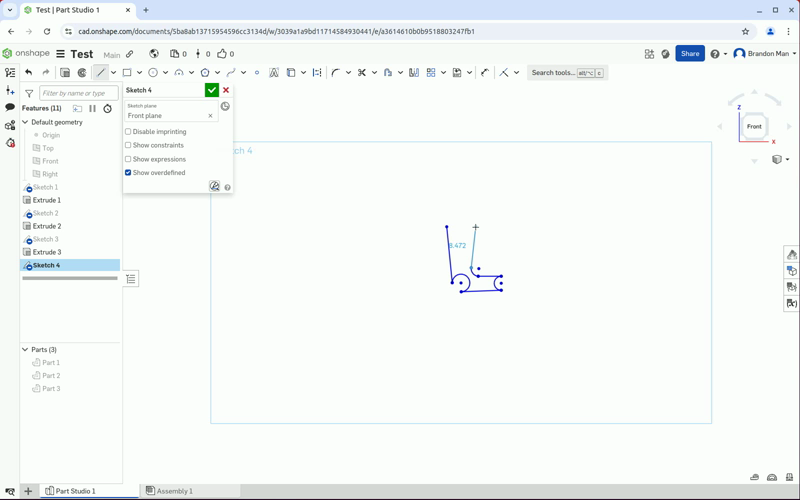
key_up(shift)
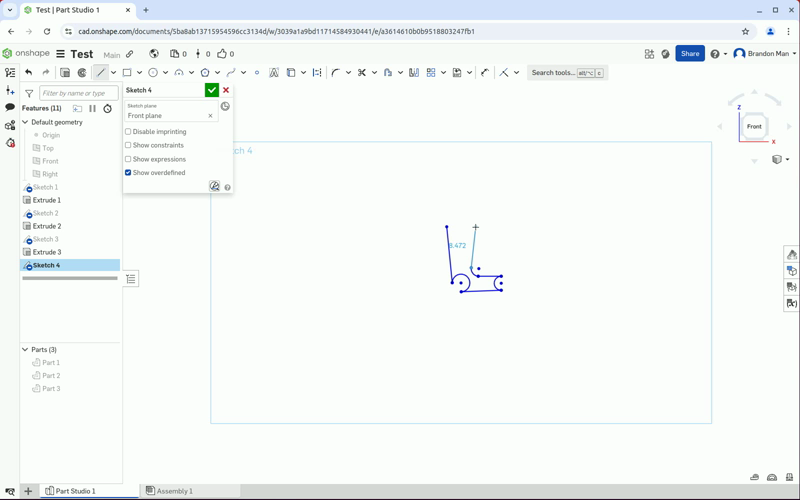
key(esc)
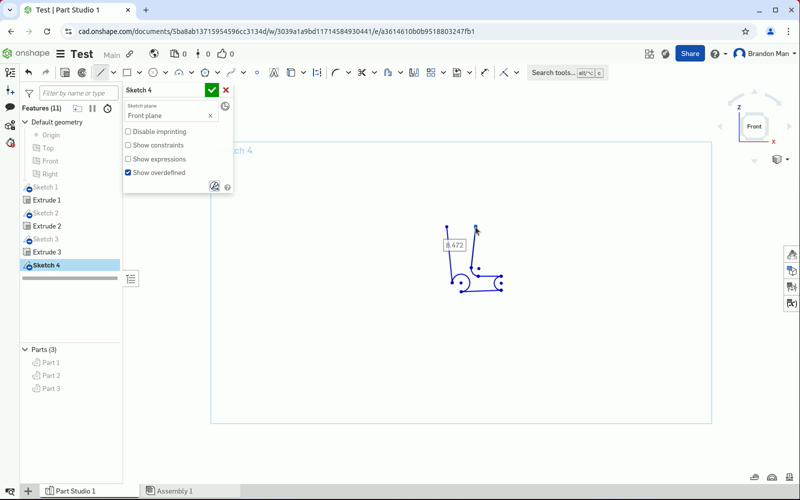
key(a)
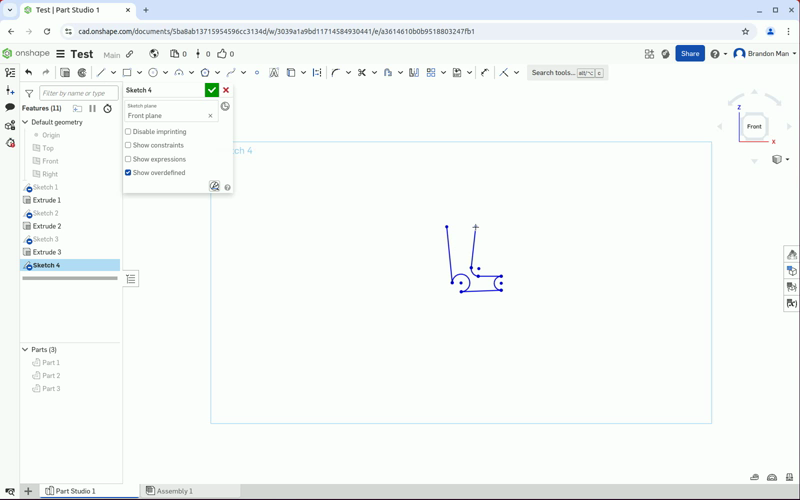
mouse_move(475, 226)
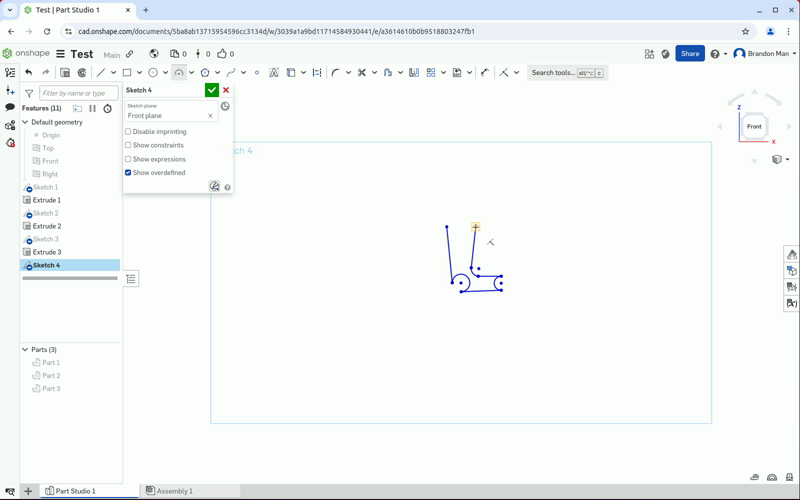
click(475, 226)
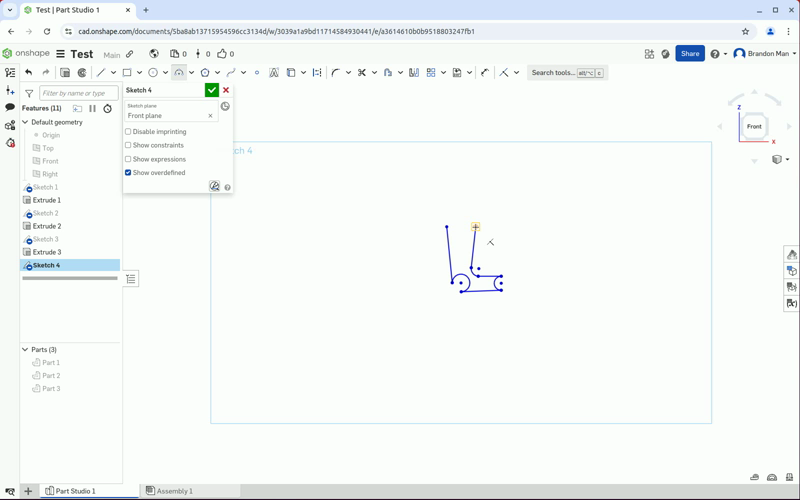
mouse_move(446, 226)
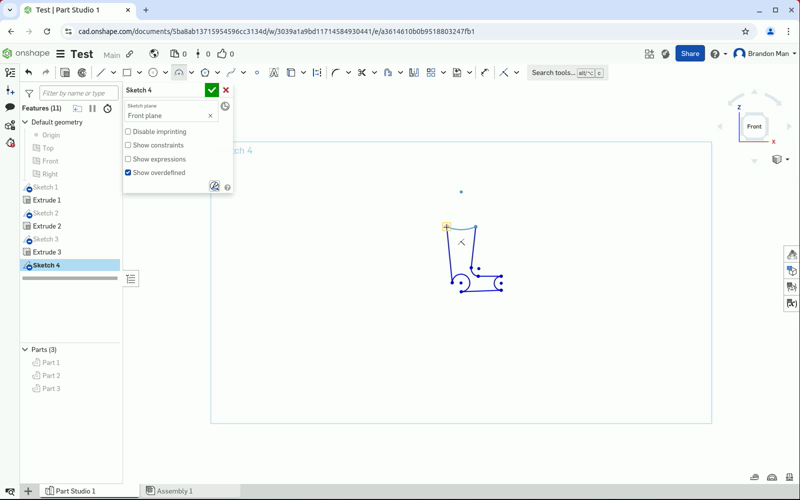
click(446, 226)
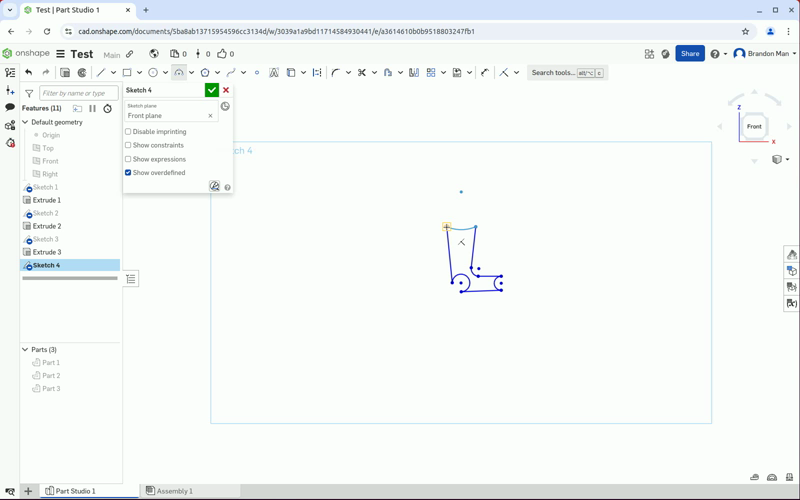
key_down(shift)
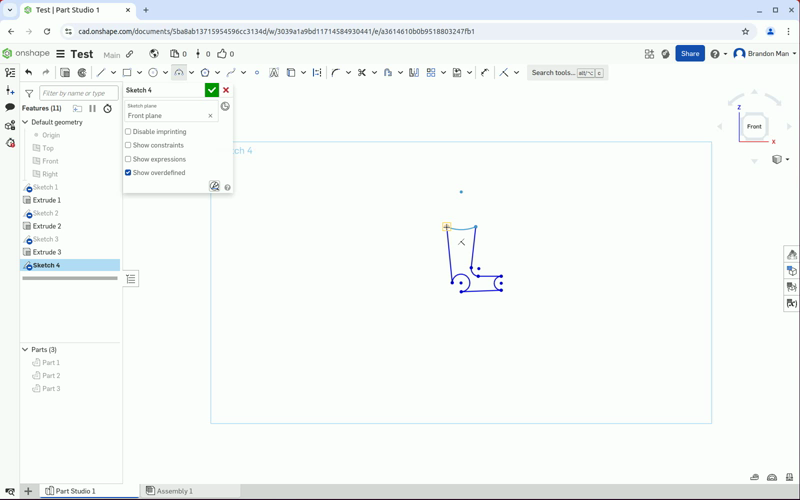
mouse_move(461, 239)
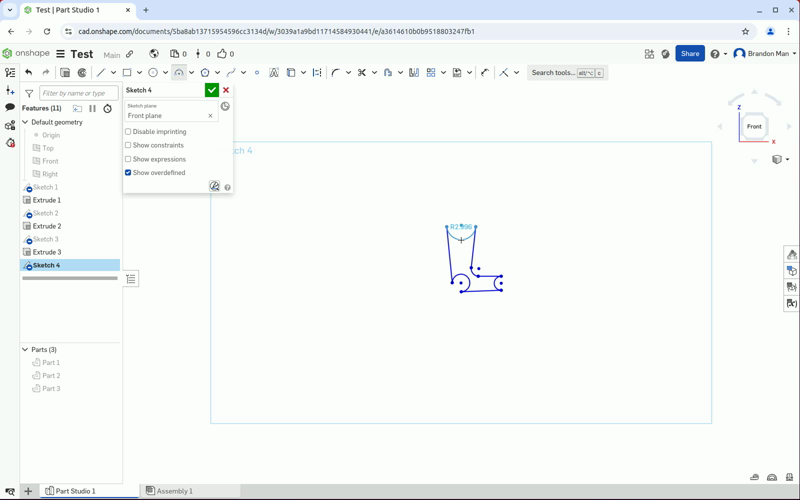
click(461, 239)
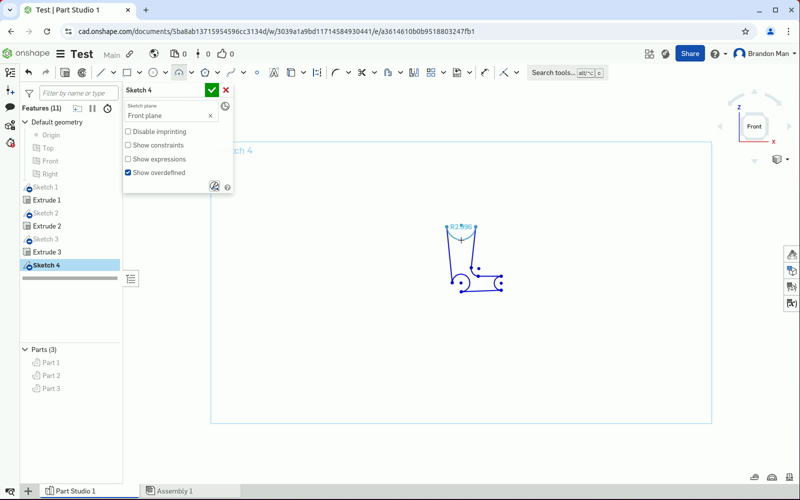
key_up(shift)
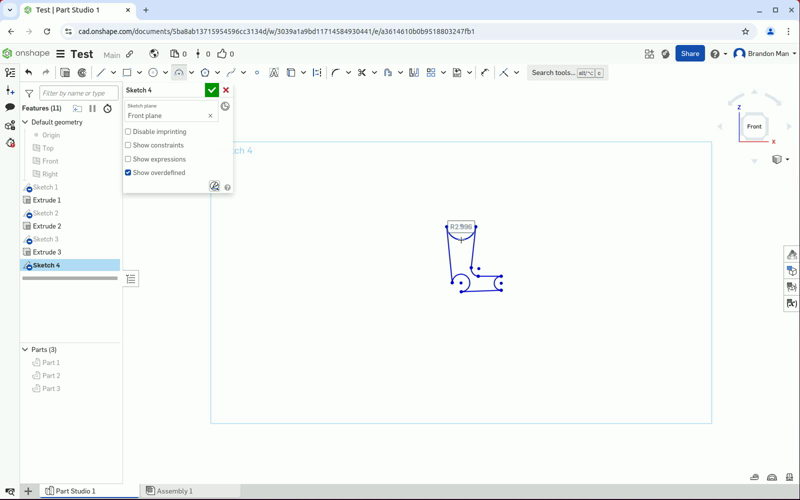
key(esc)
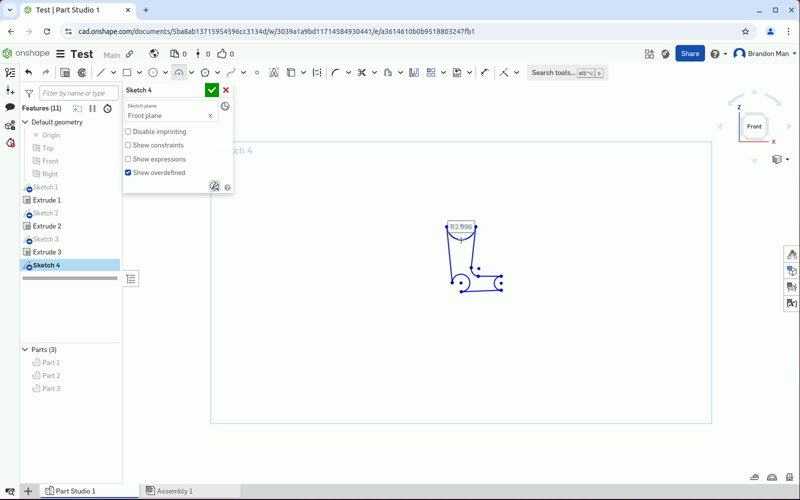
mouse_move(463, 267)
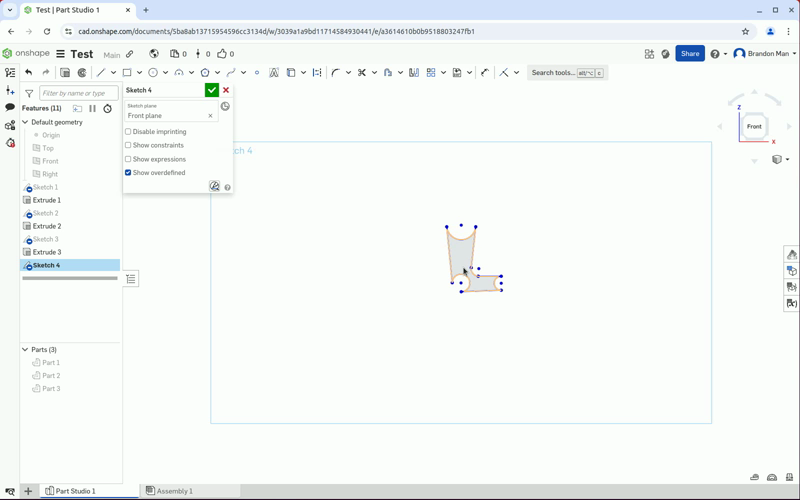
scroll(6)
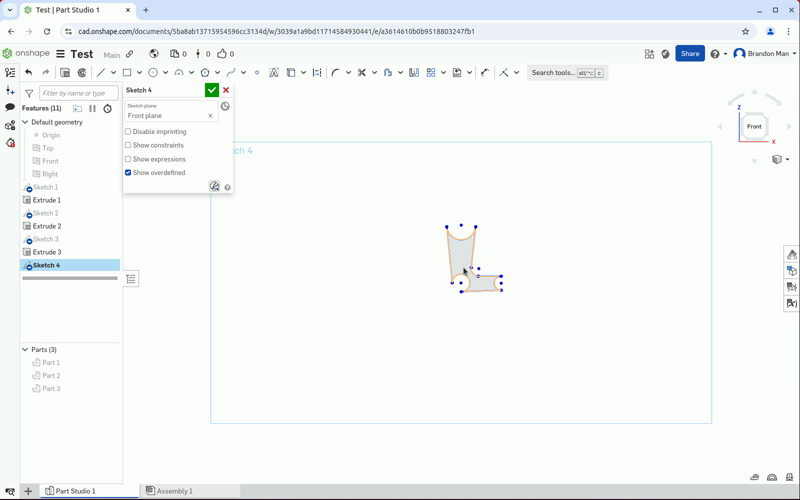
scroll(6)
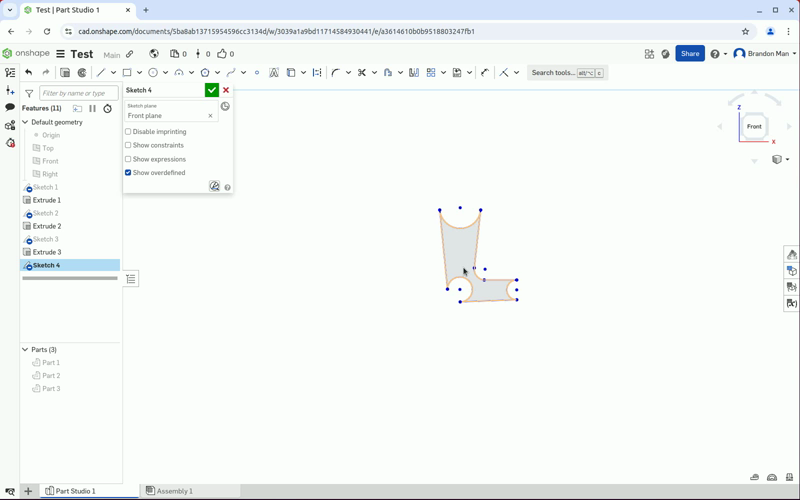
scroll(6)
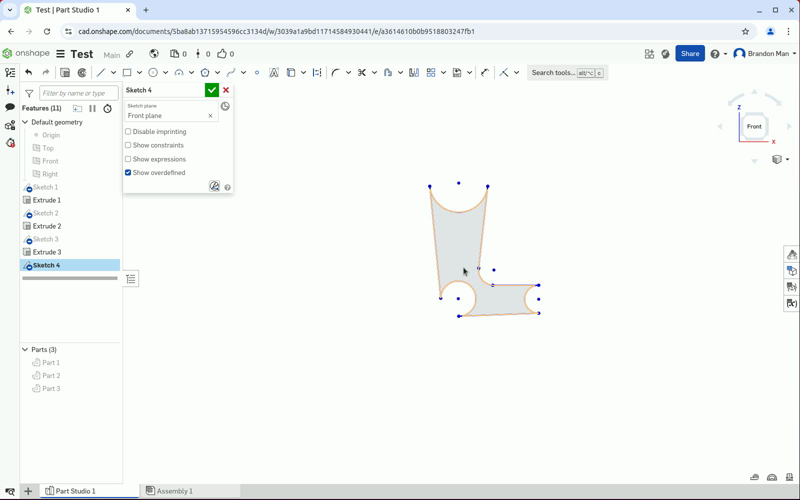
scroll(6)
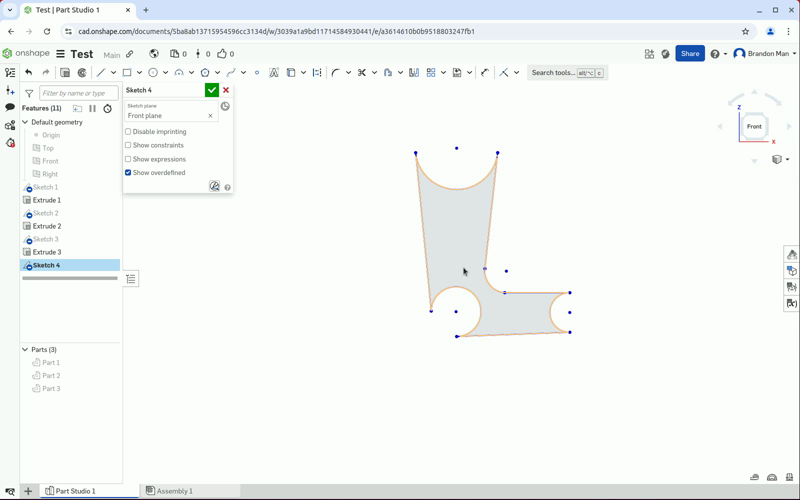
scroll(6)
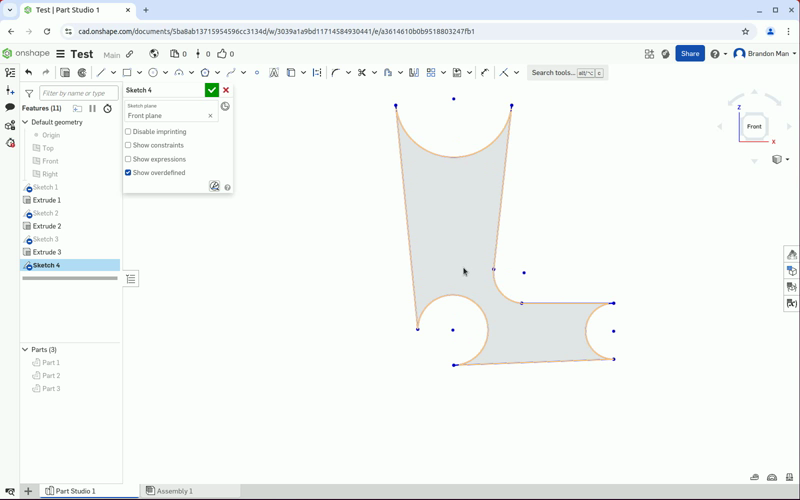
scroll(6)
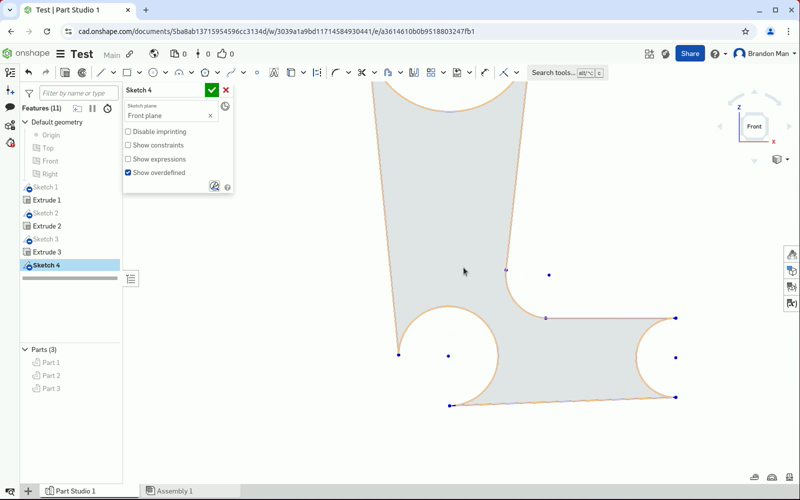
scroll(6)
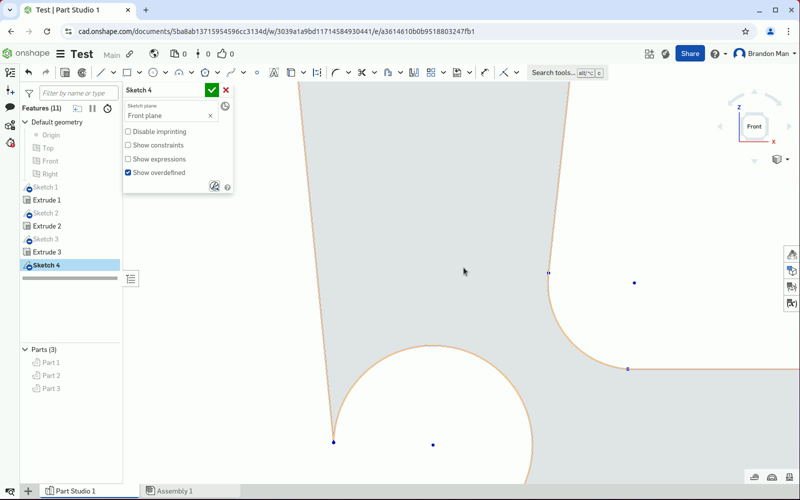
click(463, 267)
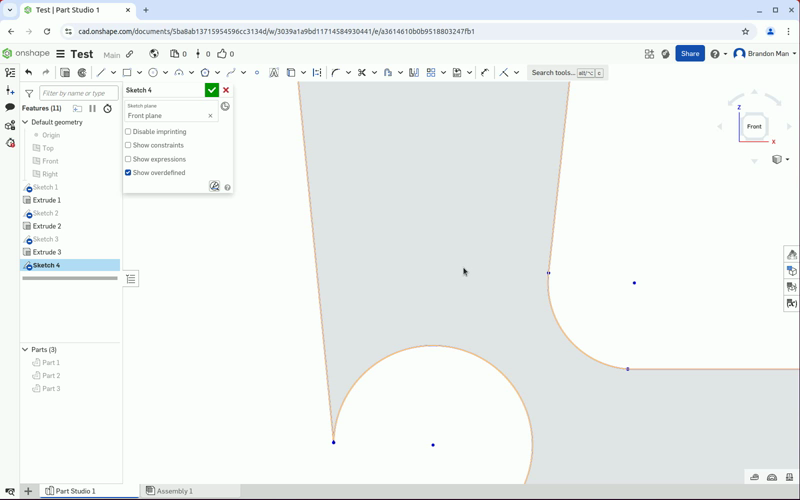
scroll(-6)
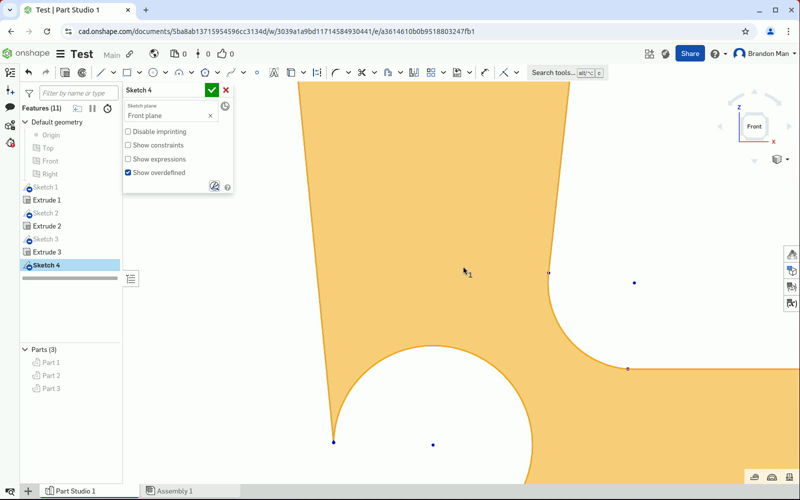
scroll(-6)
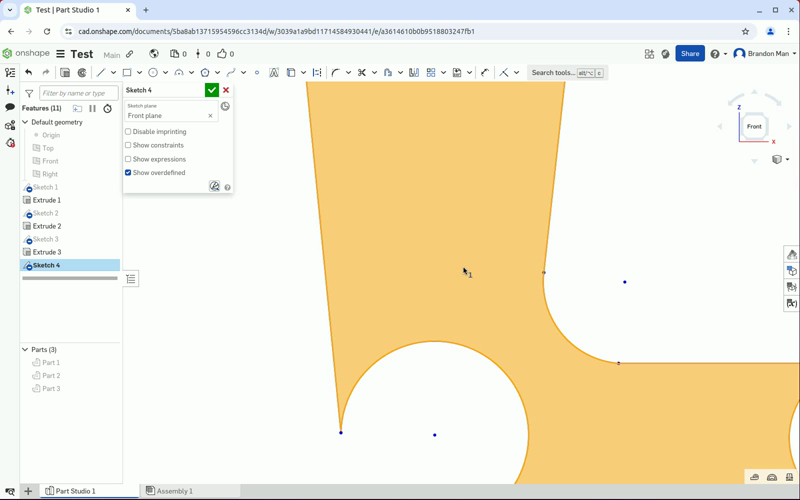
scroll(-6)
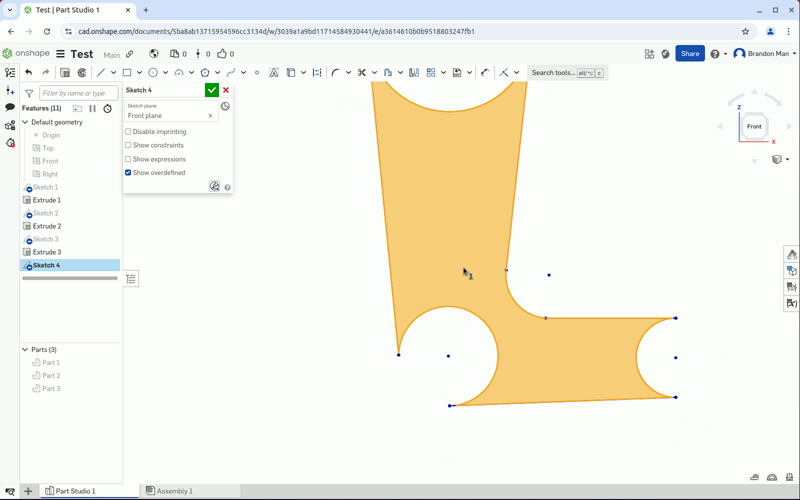
scroll(-6)
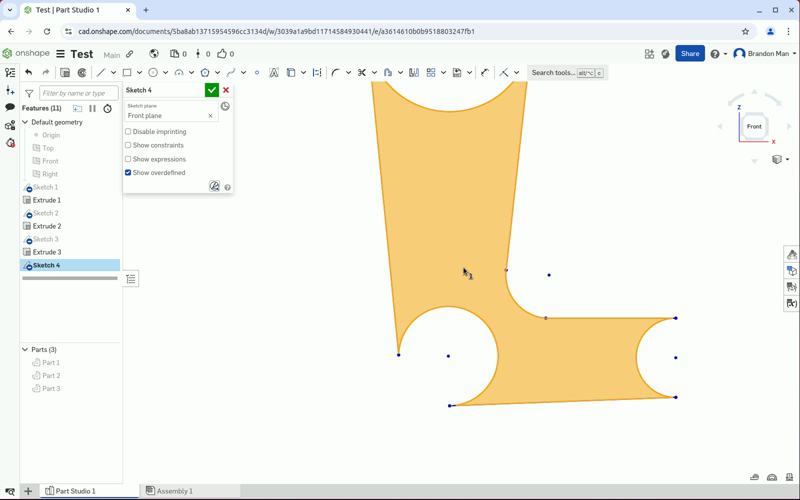
scroll(-6)
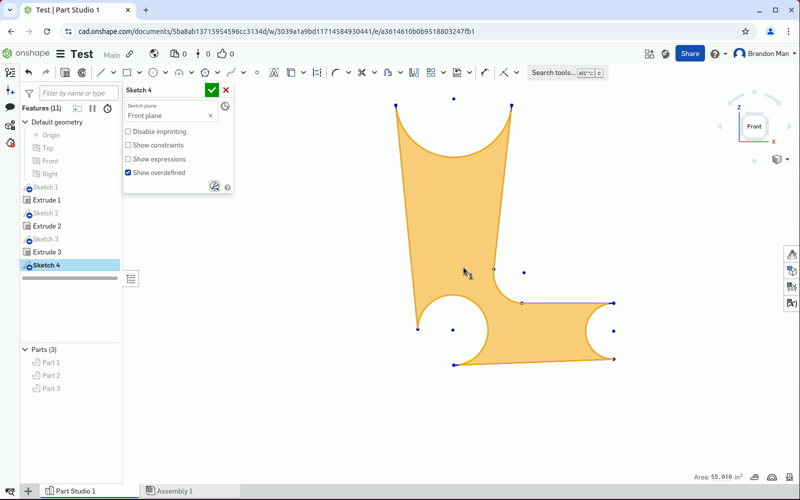
scroll(-6)
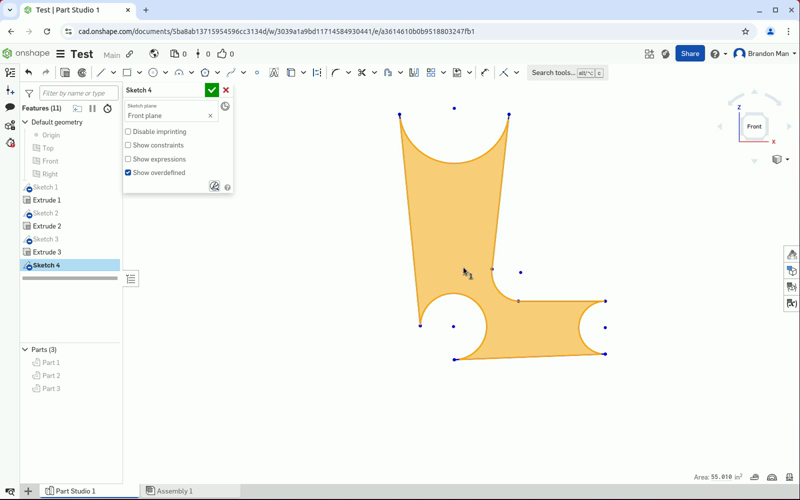
scroll(-6)
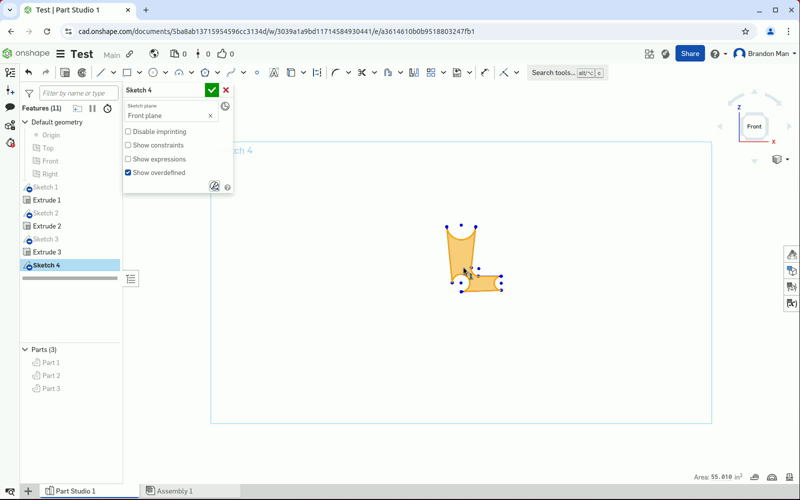
mouse_move(73, 352)
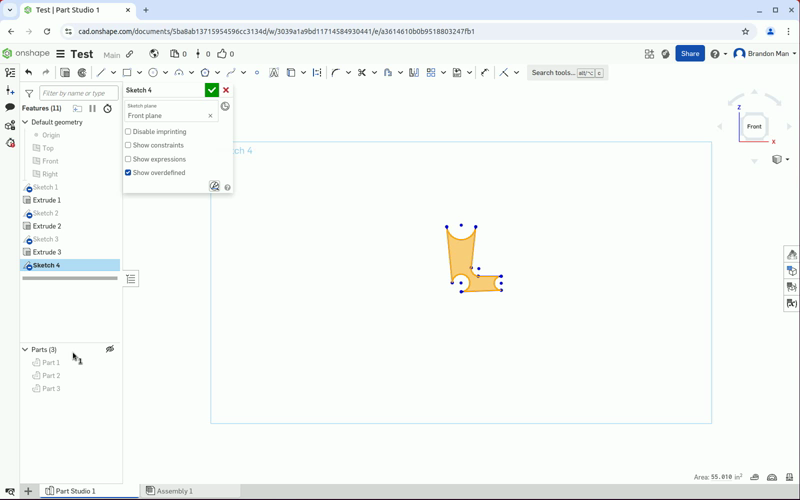
key(shift+y)
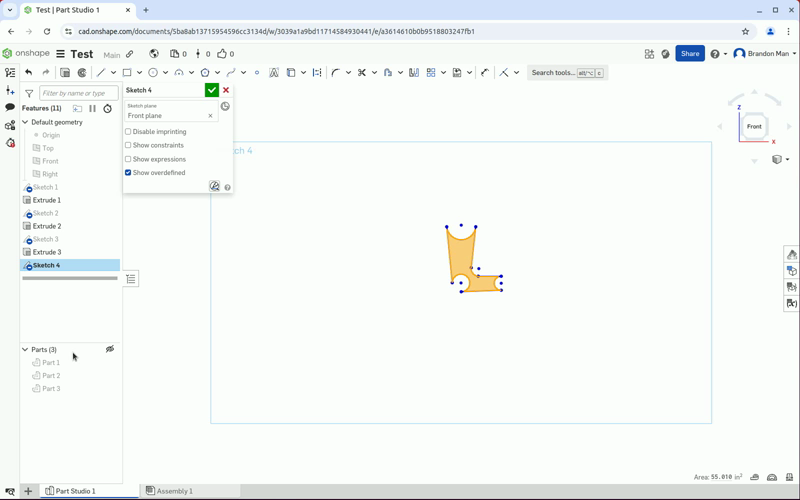
key(shift+e)
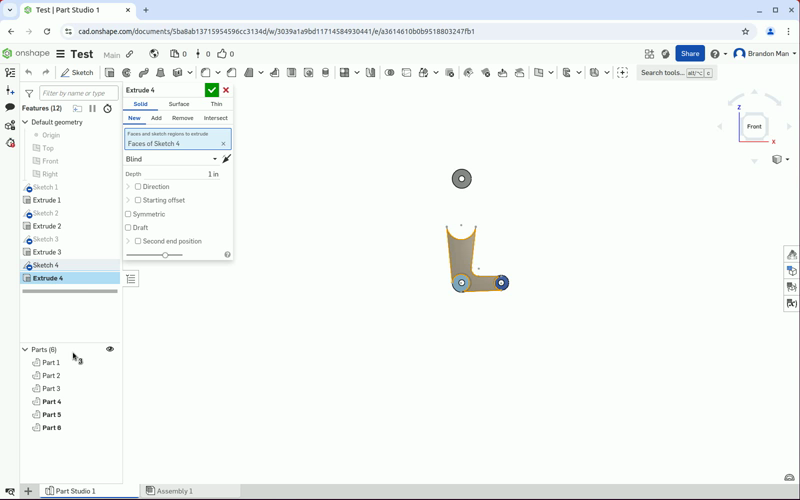
mouse_move(143, 106)
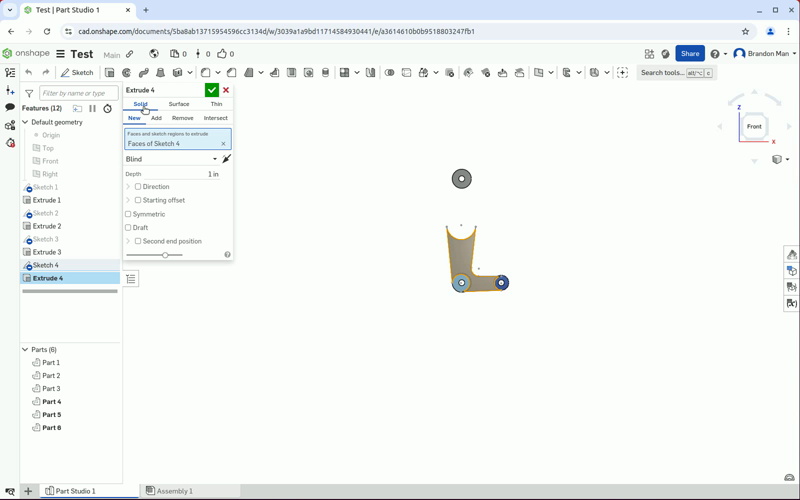
click(143, 106)
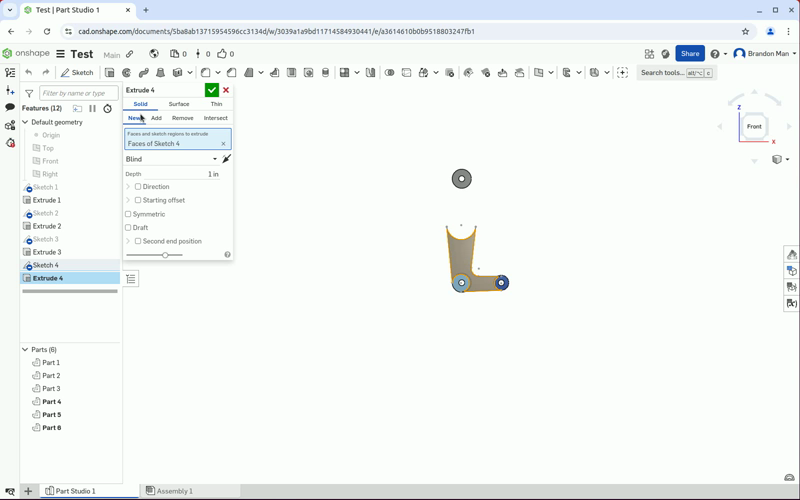
mouse_move(137, 120)
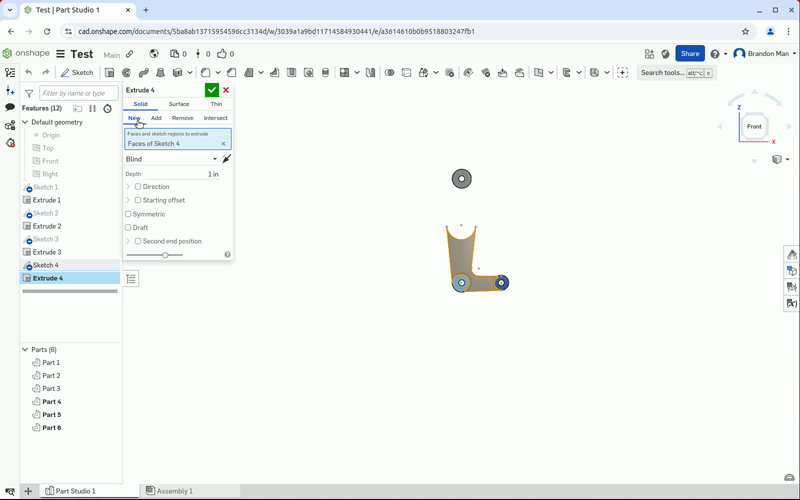
click(137, 120)
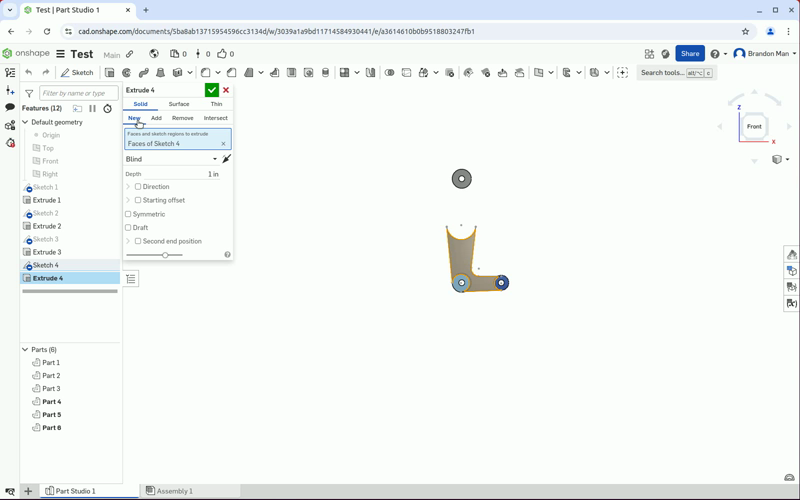
key(tab, 4)
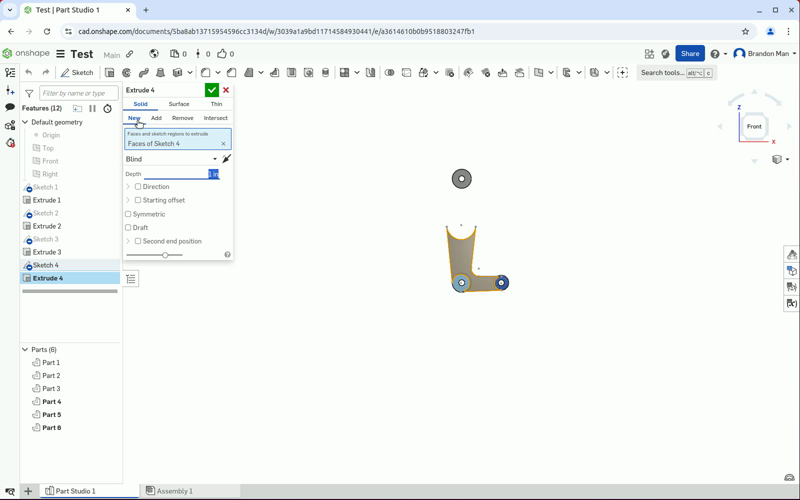
text(0.481)
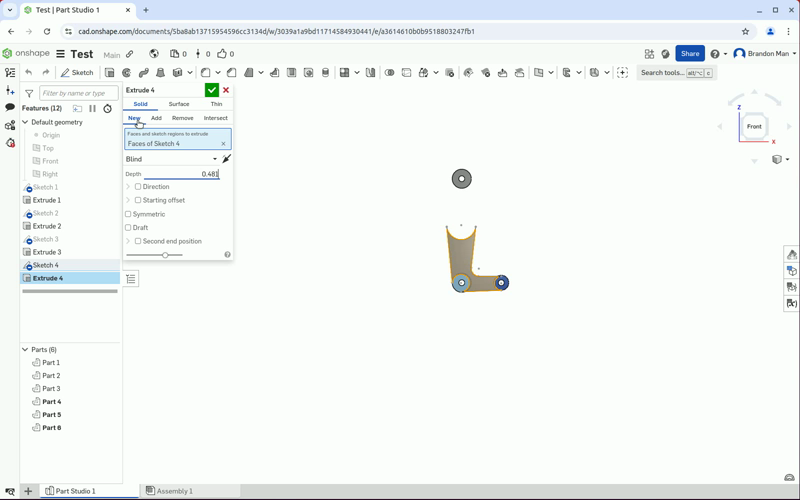
key(enter)
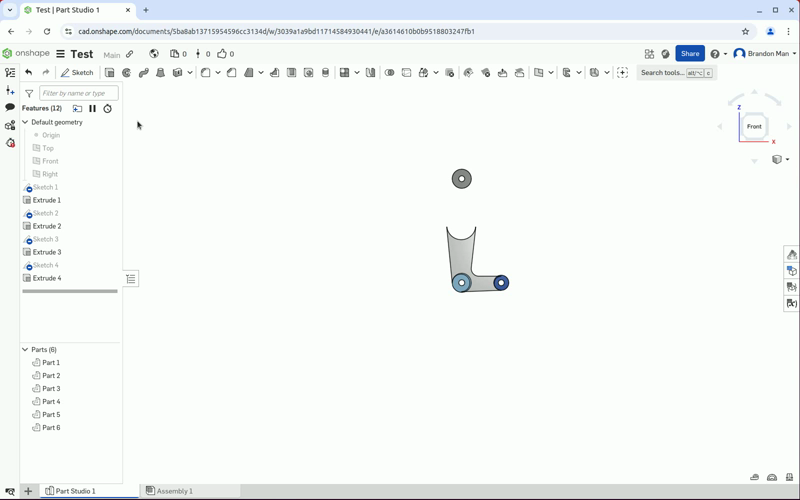
key(shift+h)
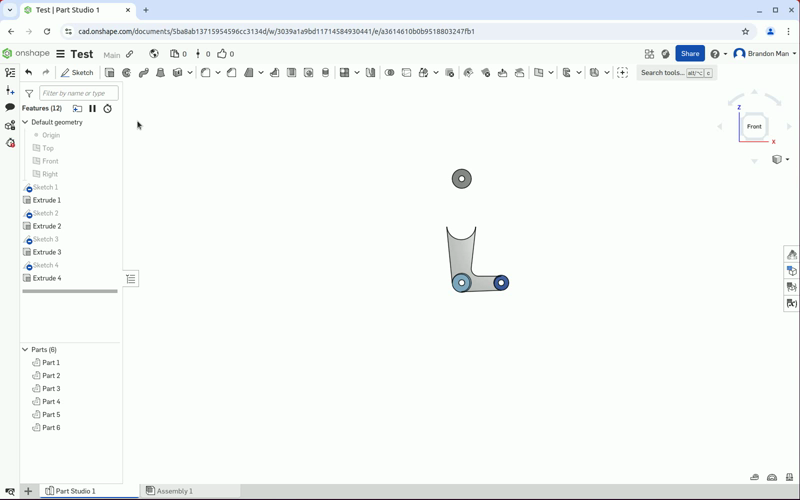
key(shift+h)
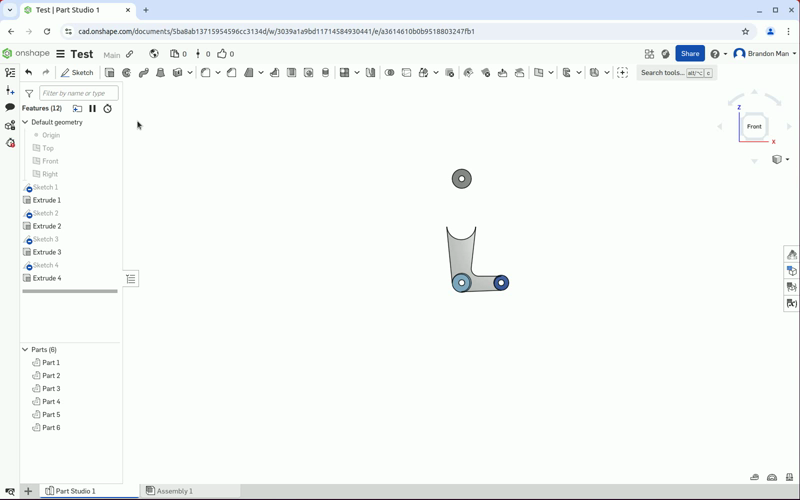
mouse_move(73, 189)
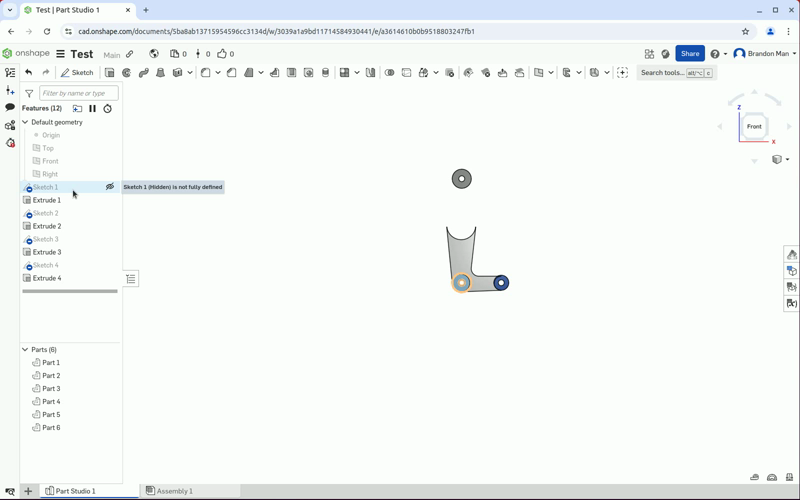
click(73, 189)
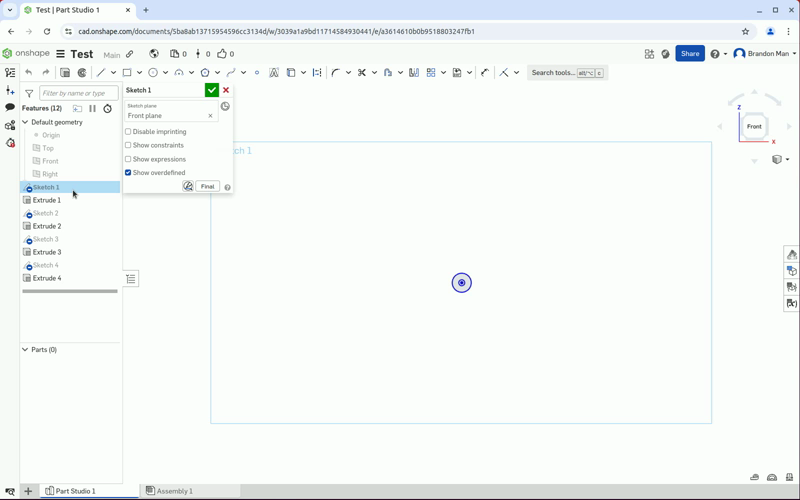
mouse_move(229, 92)
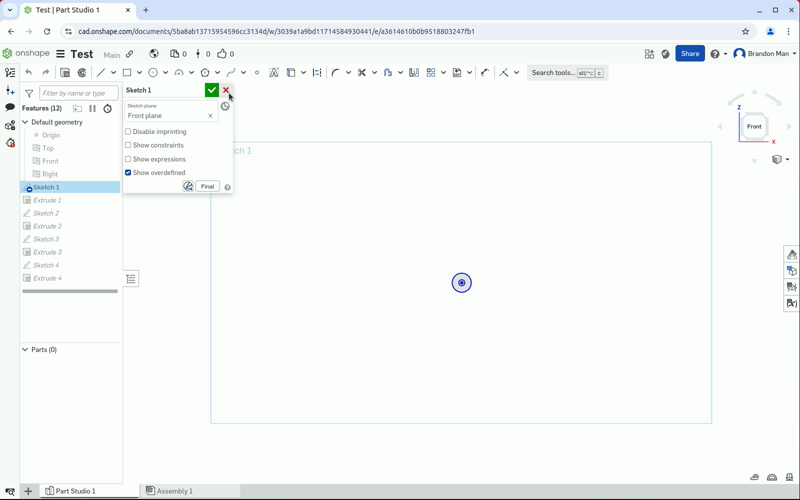
click(229, 92)
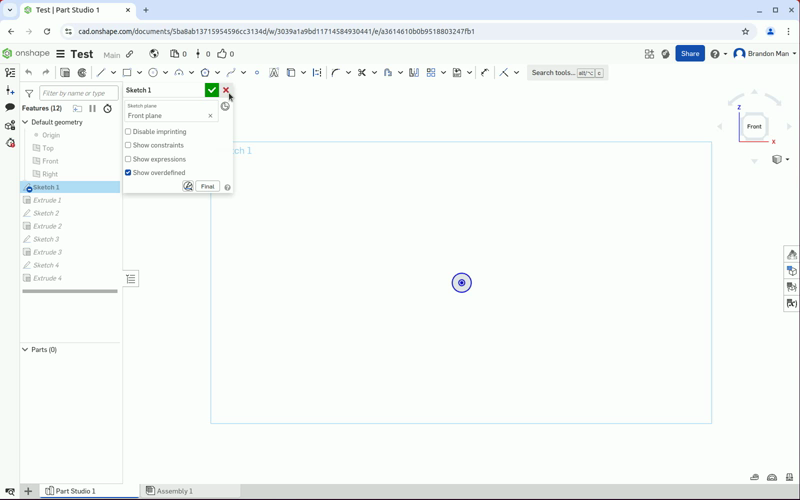
key(shift+s)
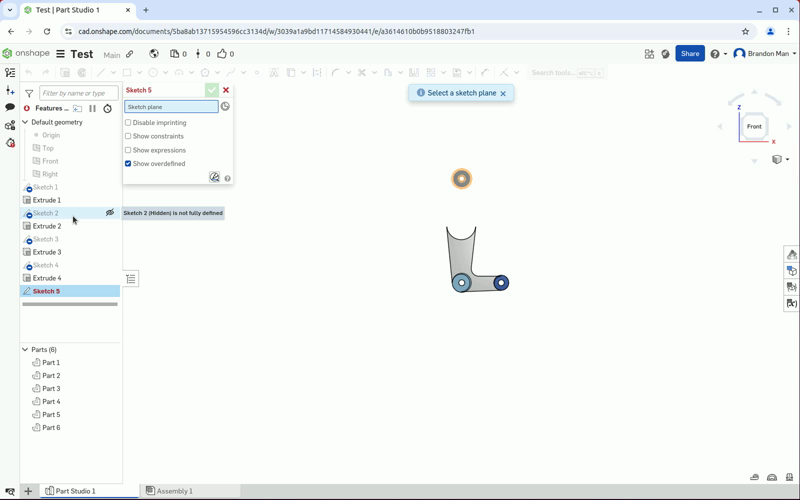
scroll(3)
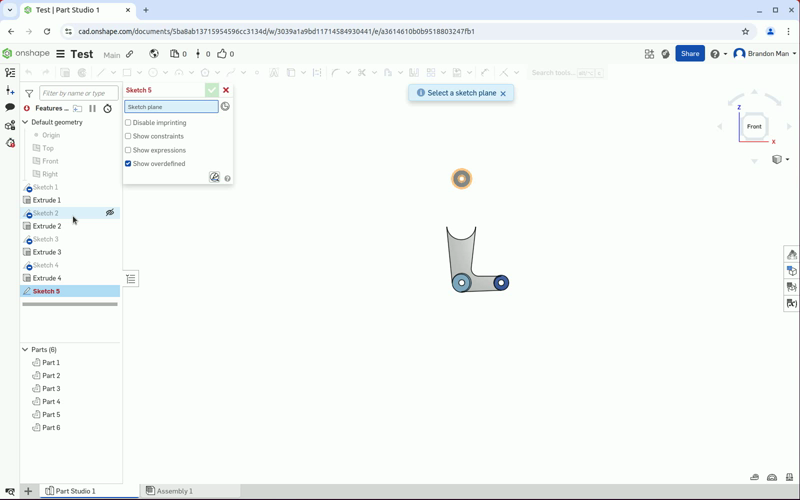
mouse_move(73, 163)
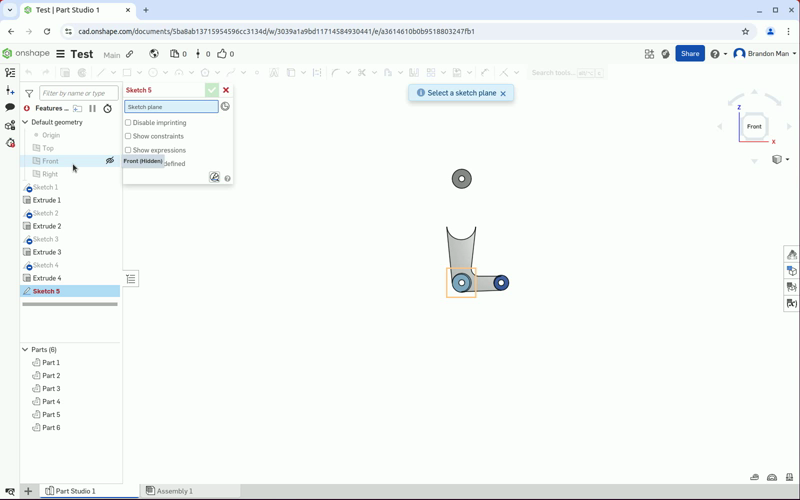
click(73, 163)
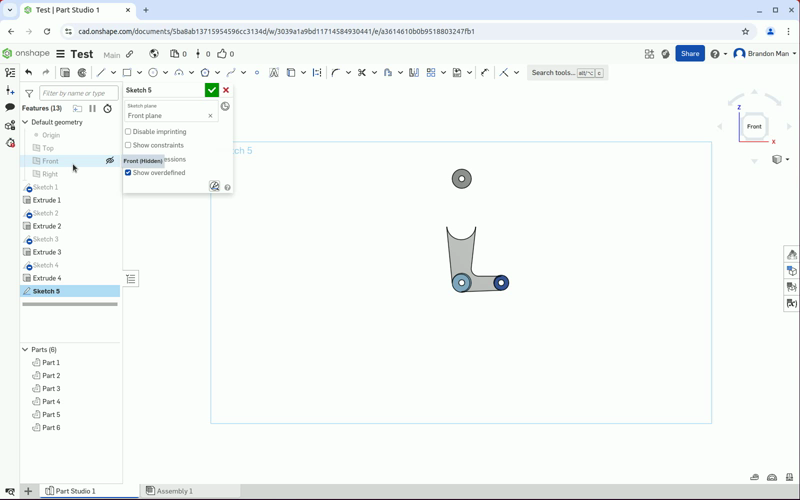
mouse_move(73, 352)
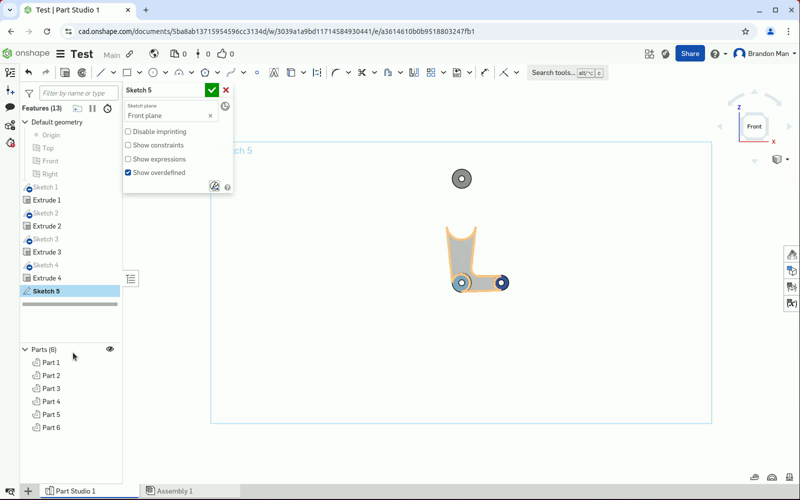
key(y)
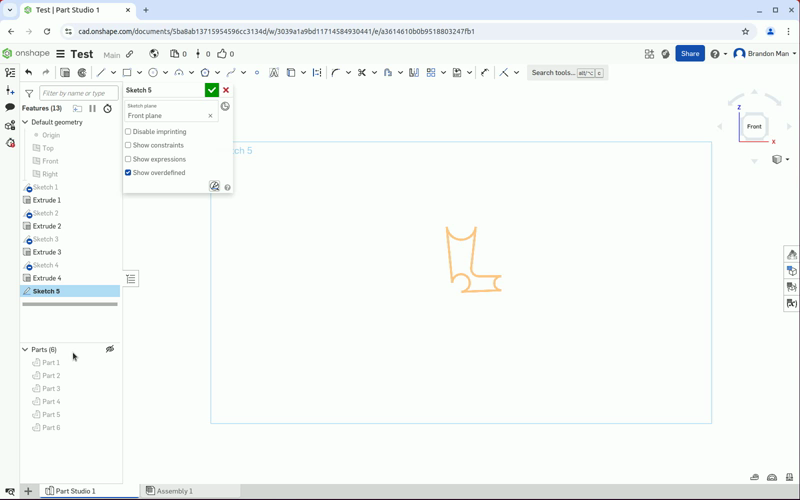
key(a)
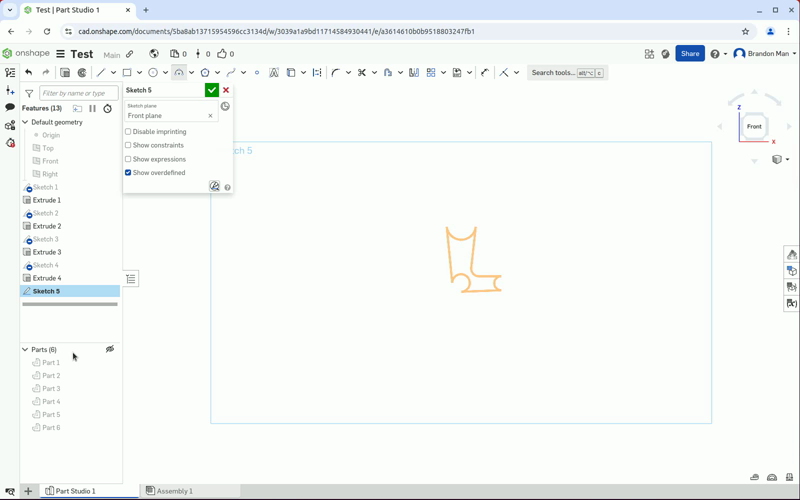
key_down(shift)
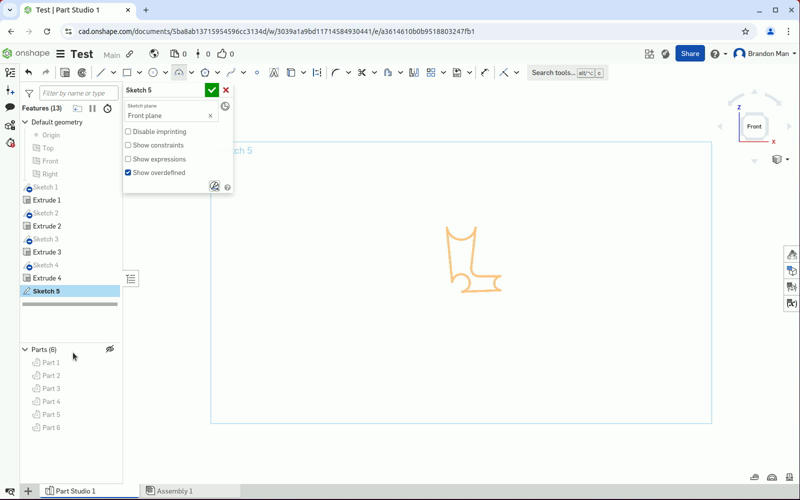
mouse_move(446, 223)
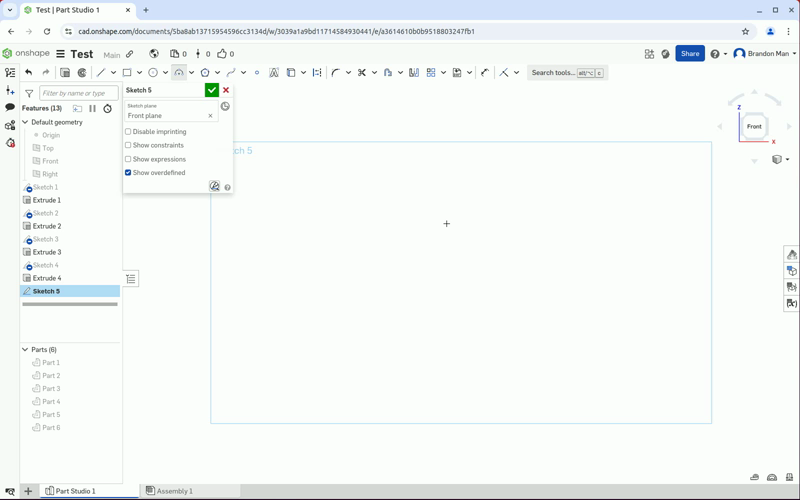
click(446, 223)
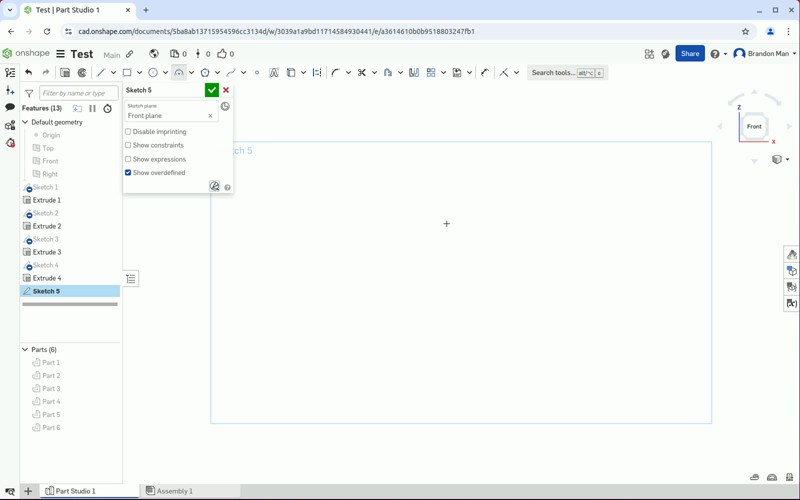
key_up(shift)
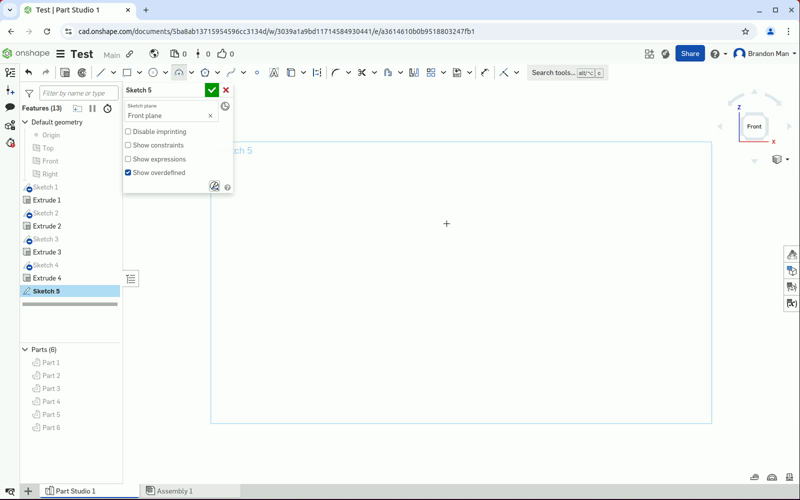
key_down(shift)
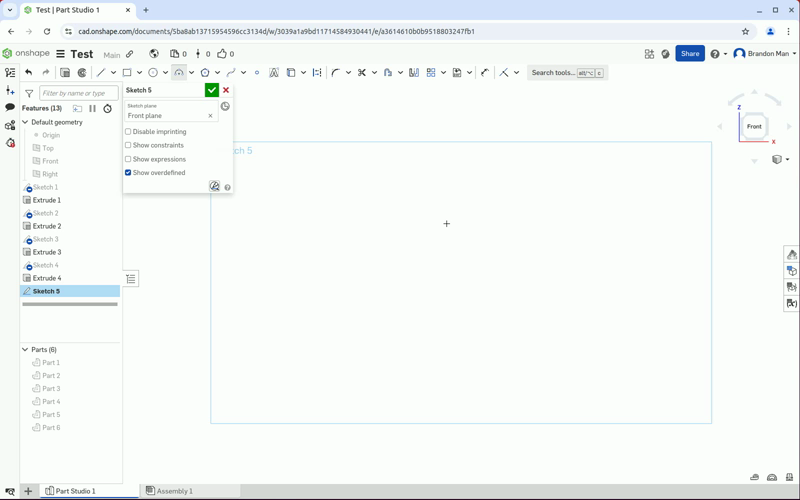
mouse_move(475, 223)
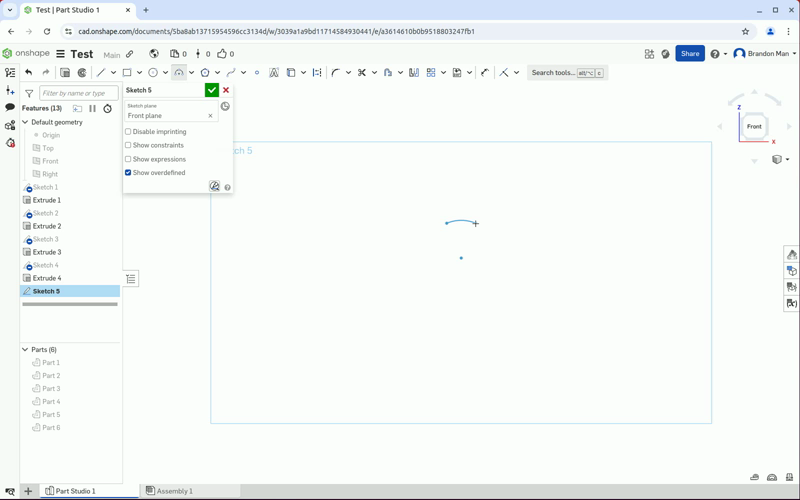
click(475, 223)
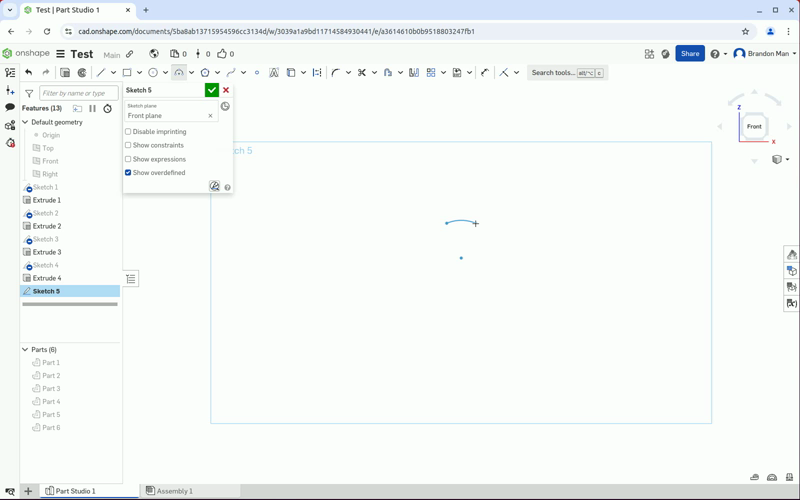
mouse_move(461, 210)
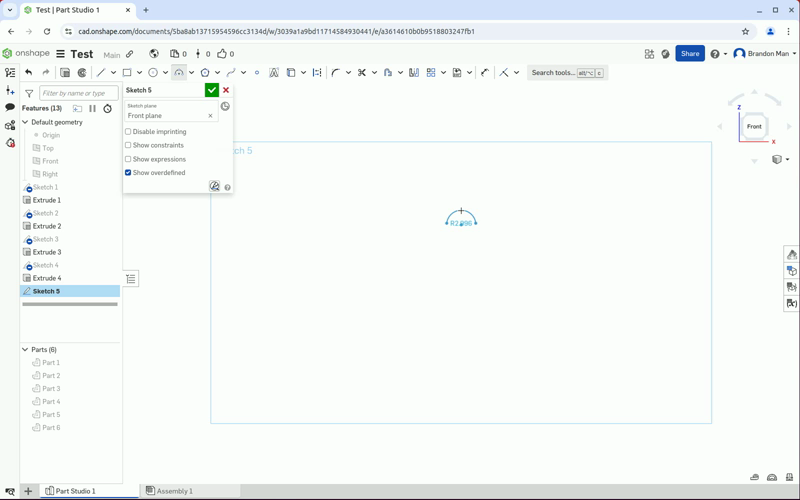
click(461, 210)
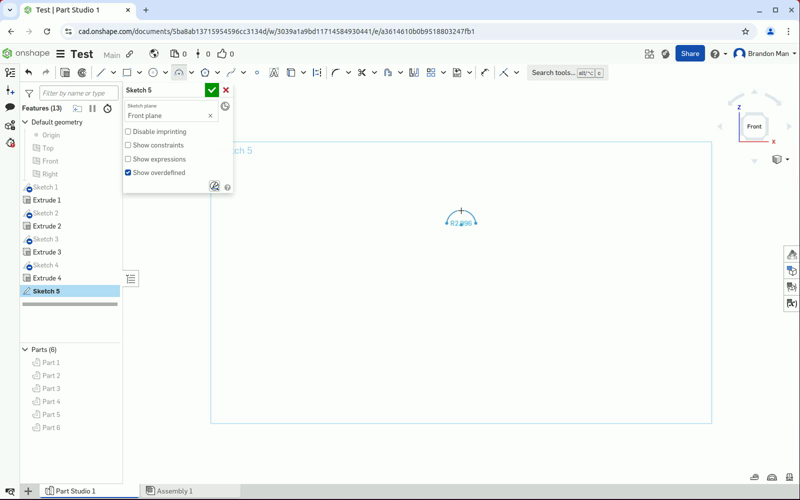
key_up(shift)
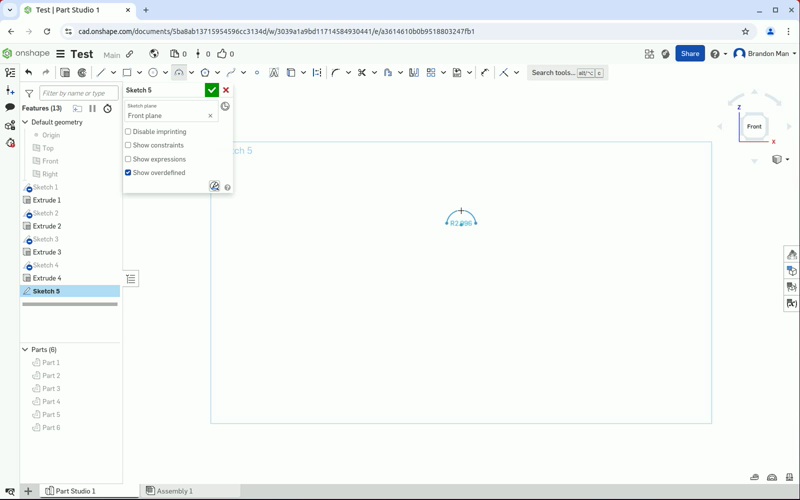
key(esc)
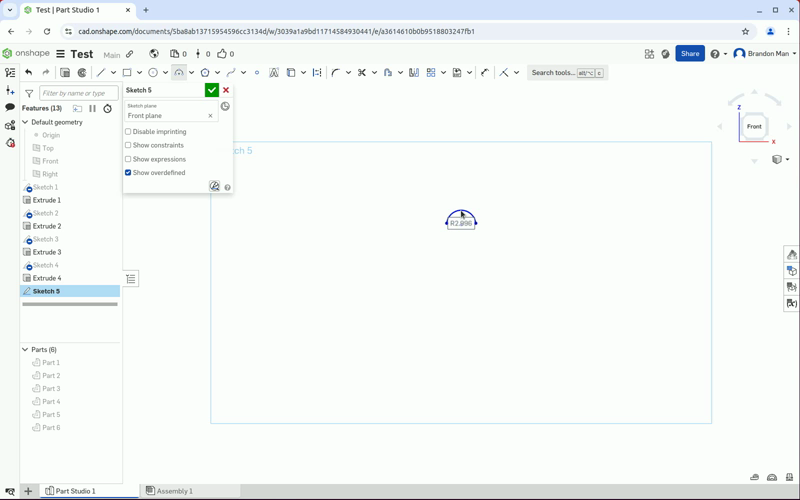
key(l)
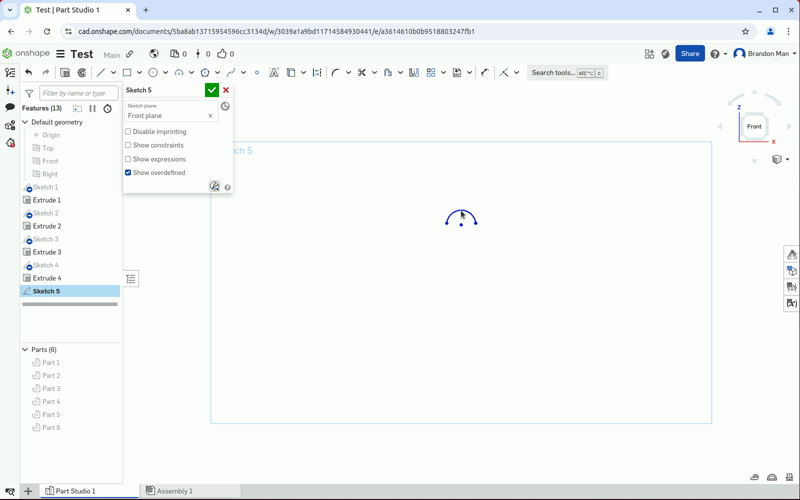
mouse_move(475, 223)
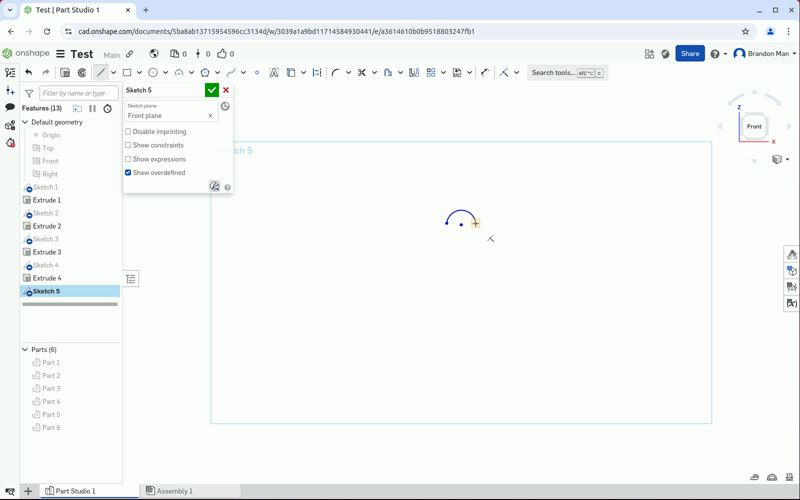
click(475, 223)
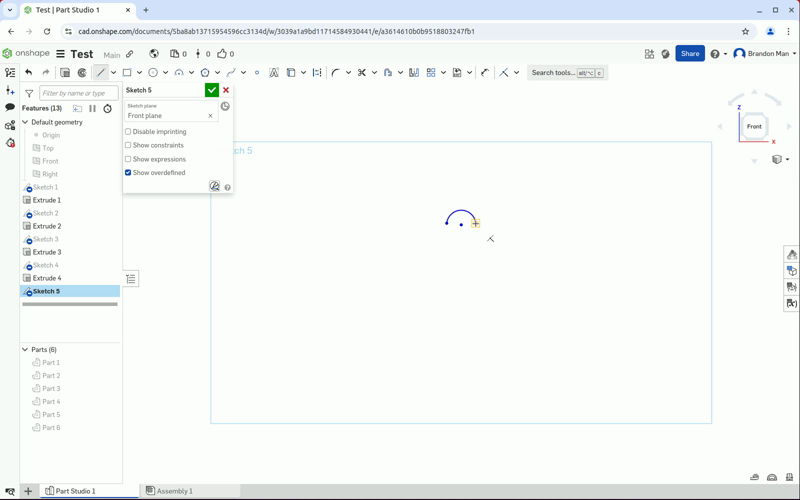
key_down(shift)
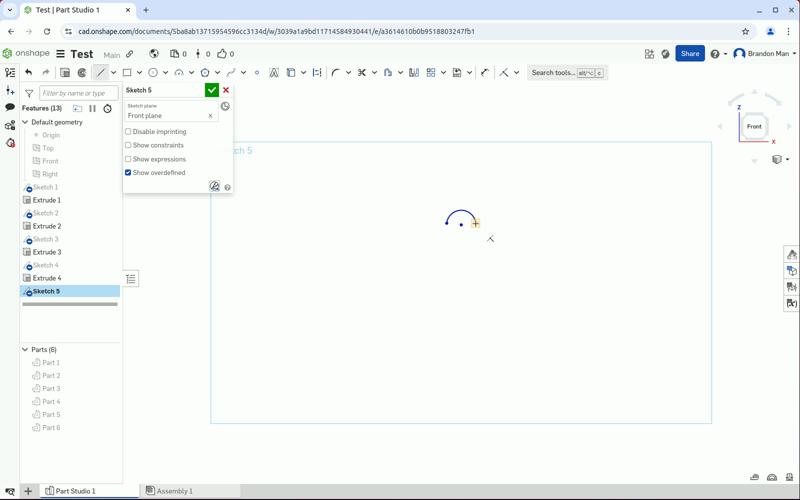
mouse_move(505, 223)
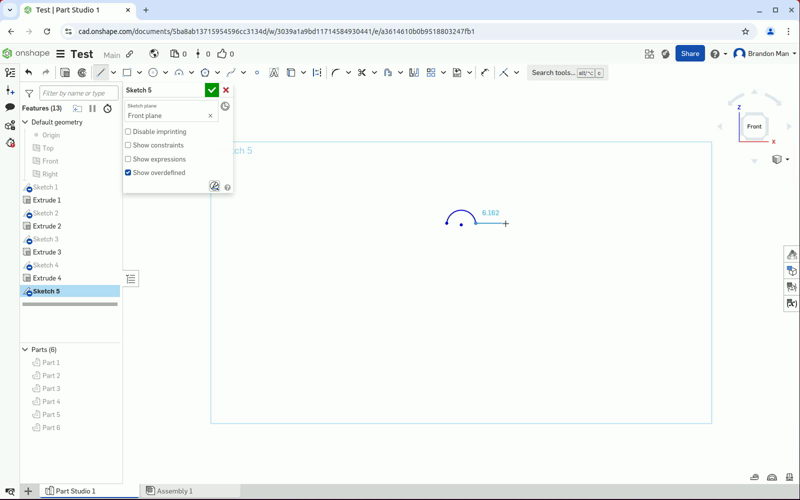
mouse_move(470, 177)
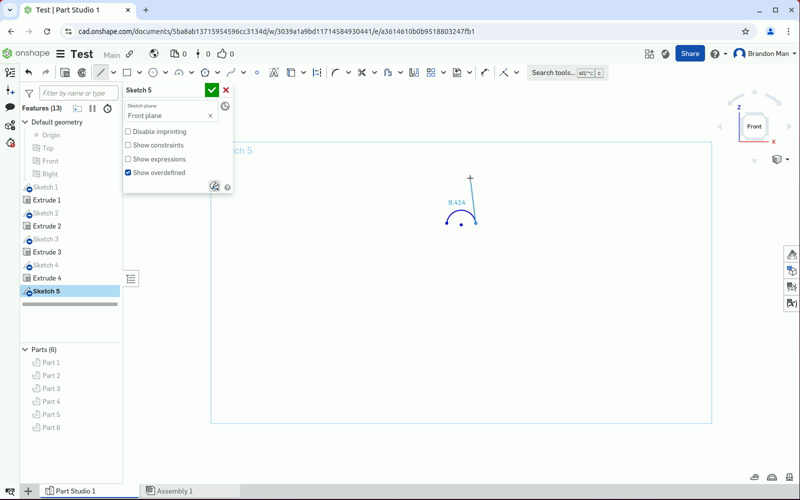
click(470, 177)
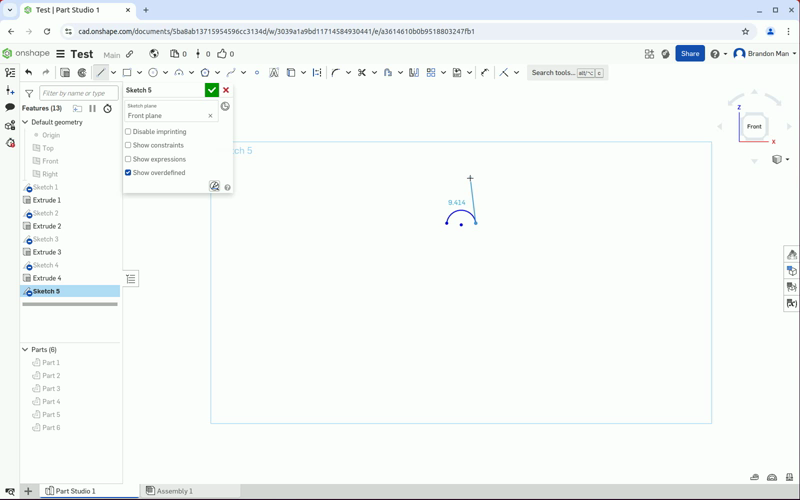
key_up(shift)
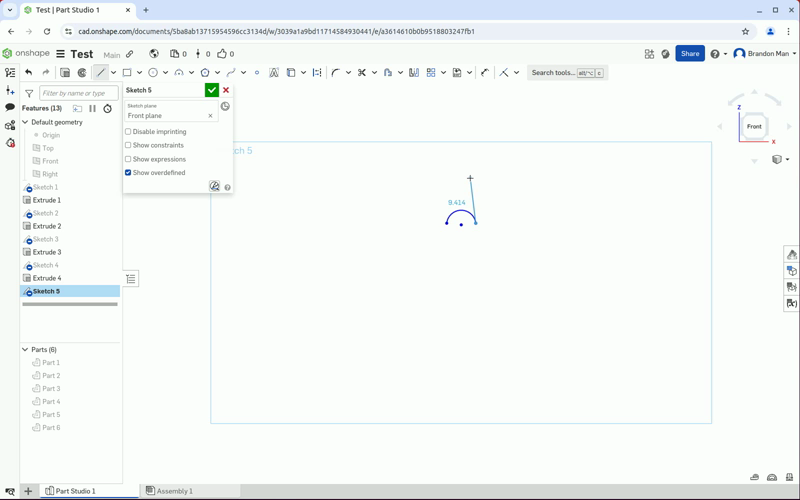
key(esc)
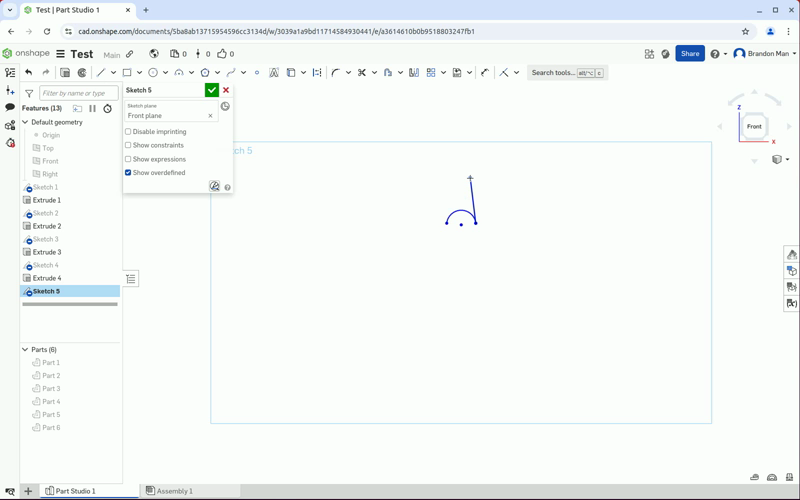
key(a)
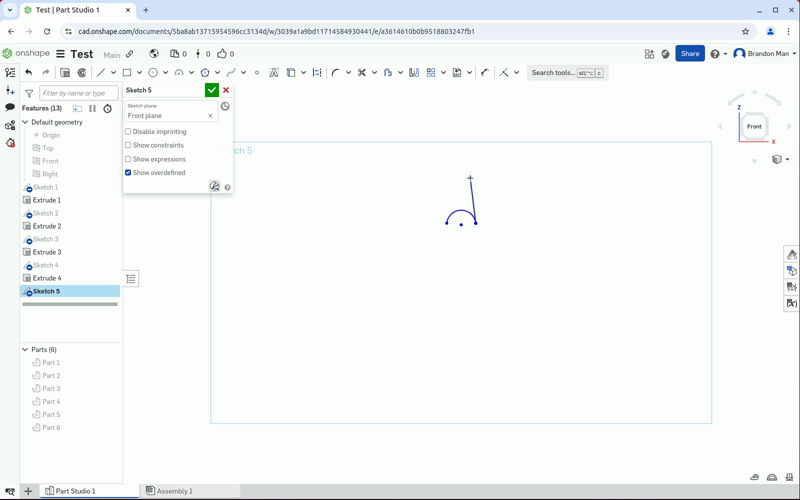
mouse_move(470, 177)
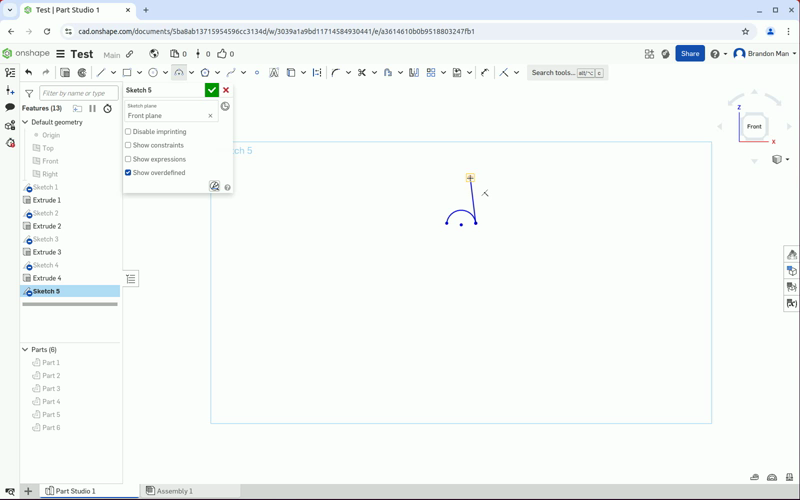
click(470, 177)
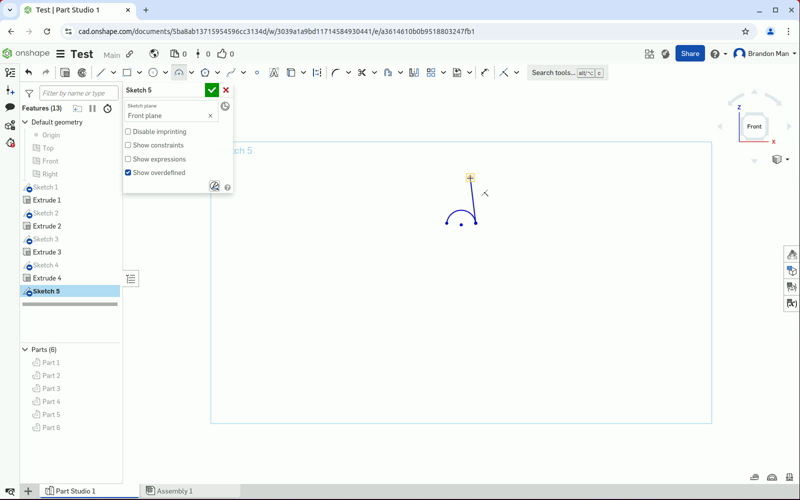
key_down(shift)
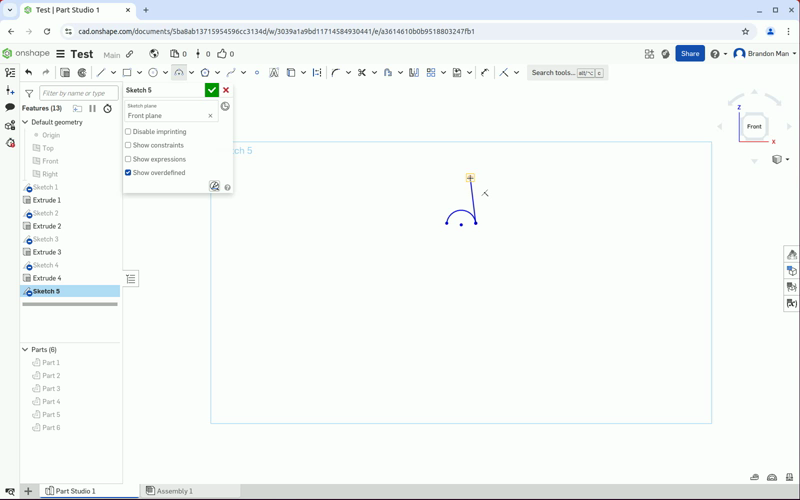
mouse_move(452, 177)
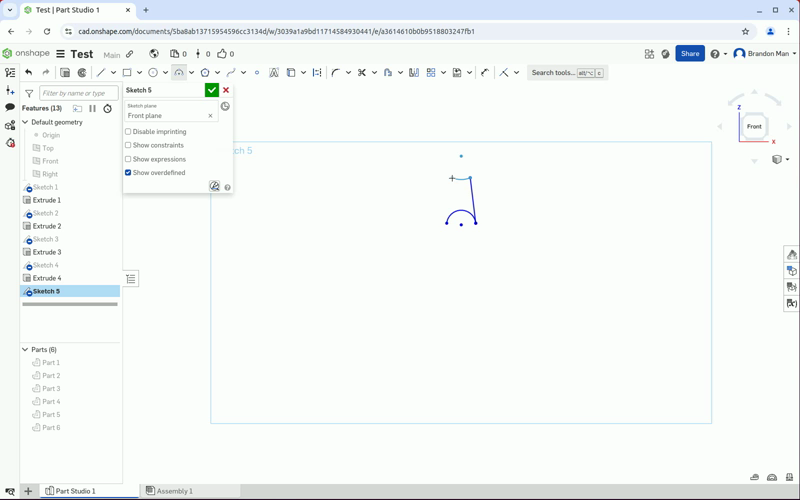
click(452, 177)
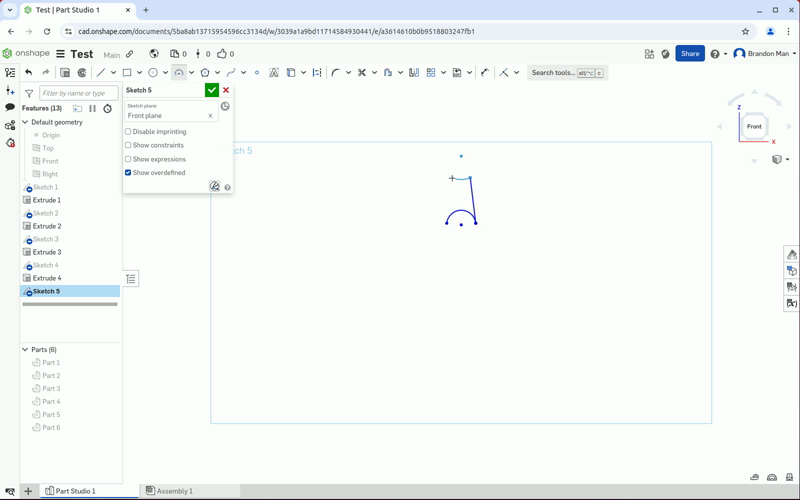
mouse_move(461, 186)
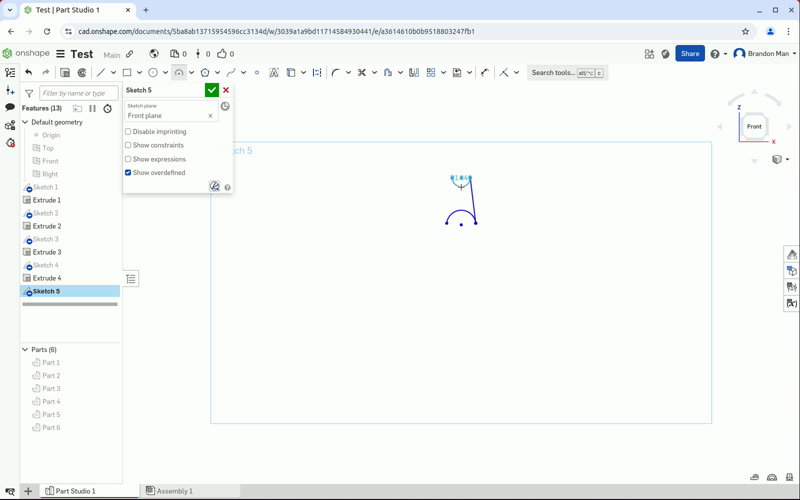
click(461, 186)
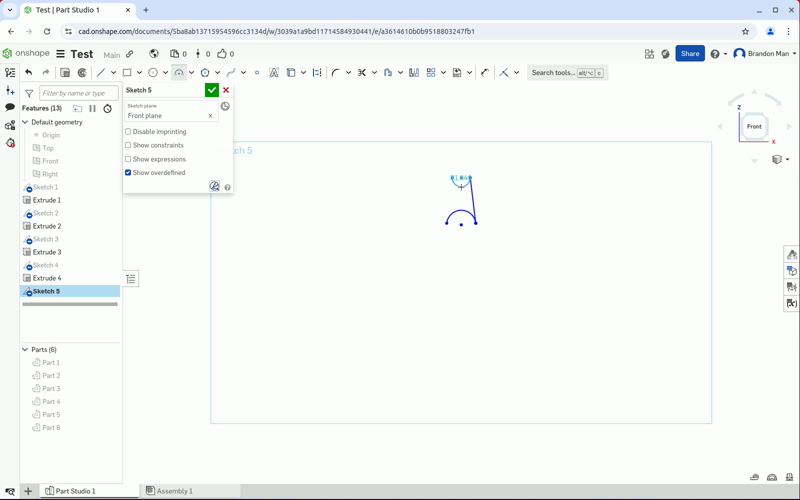
key_up(shift)
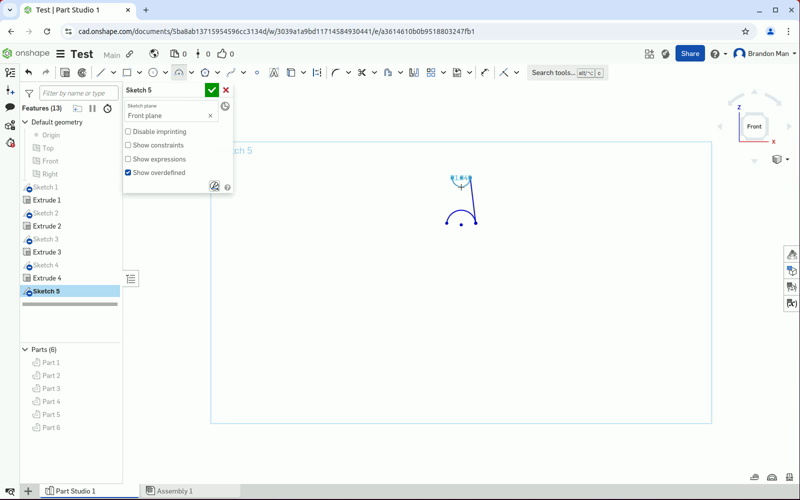
key(esc)
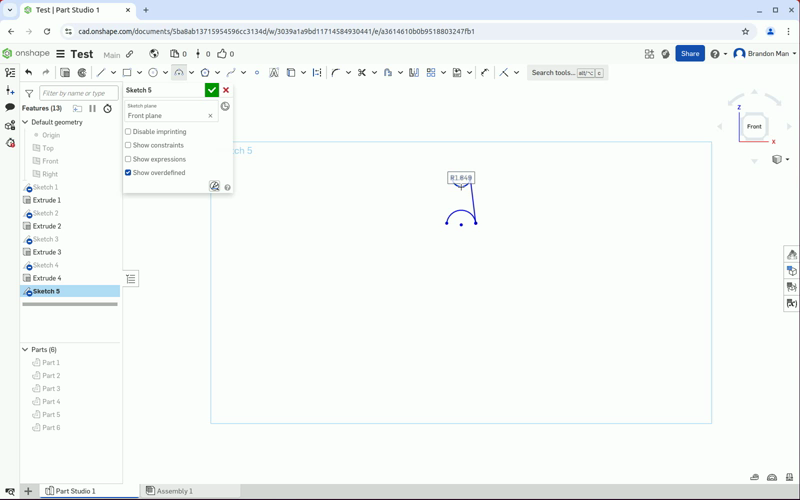
key(l)
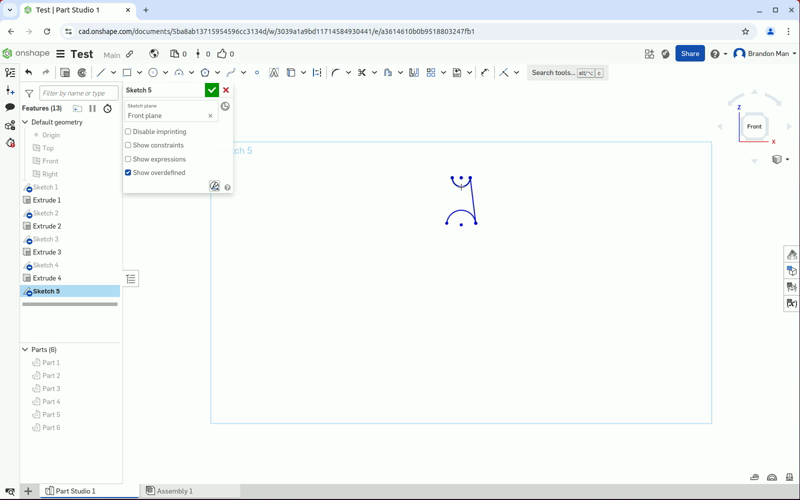
mouse_move(452, 177)
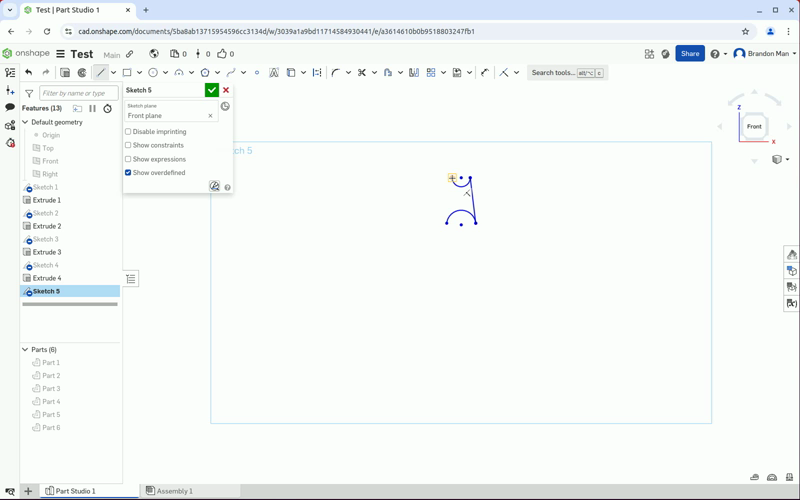
click(452, 177)
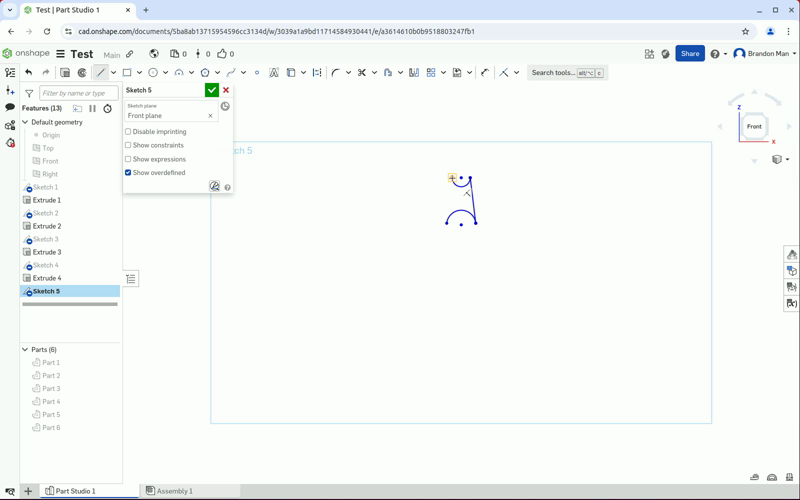
mouse_move(482, 177)
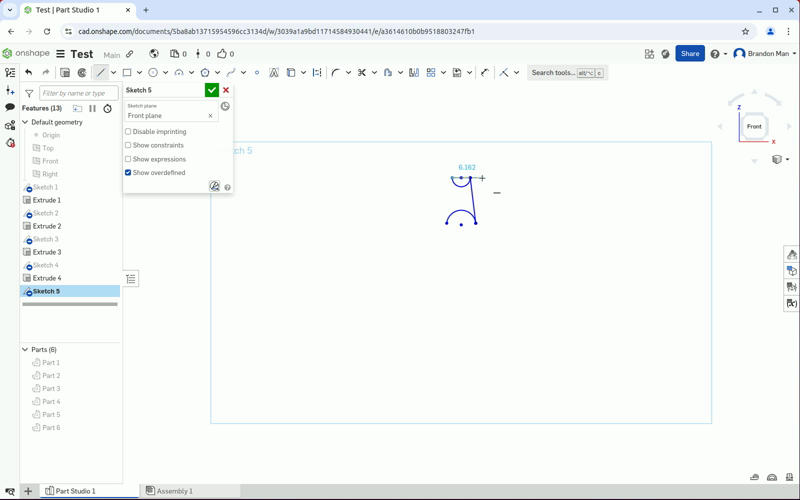
key_down(shift)
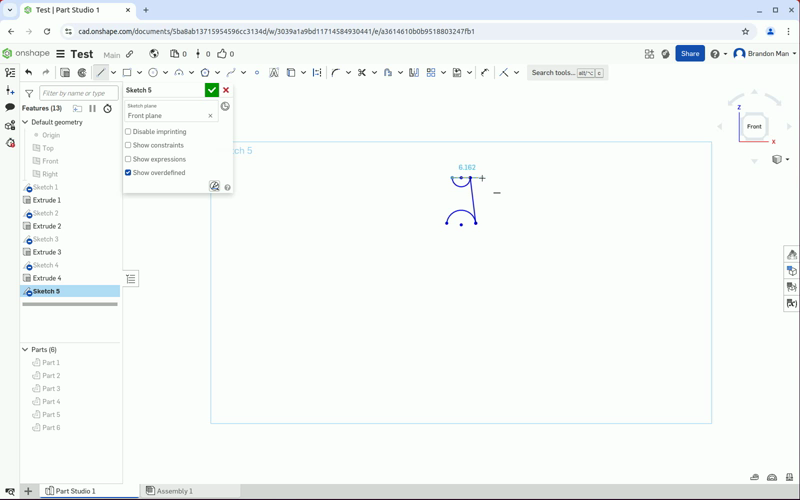
mouse_move(446, 223)
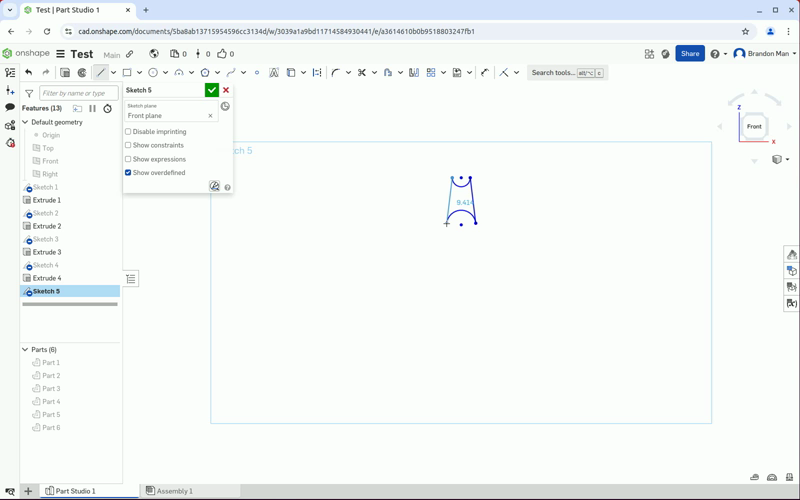
key_up(shift)
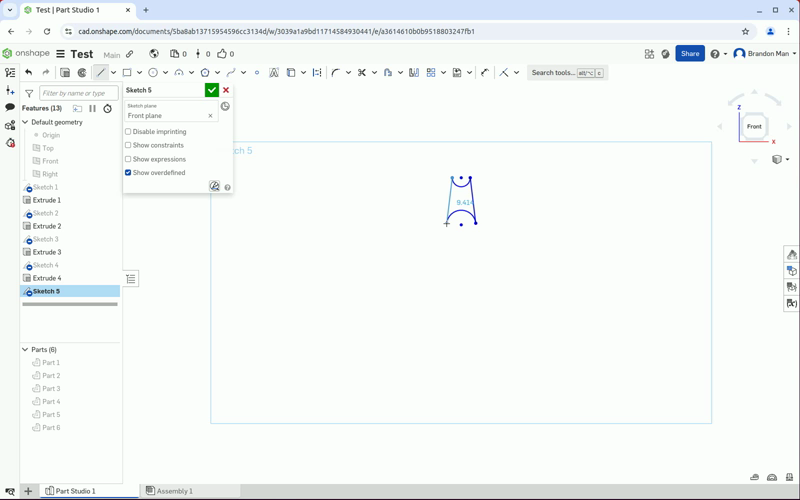
click(446, 223)
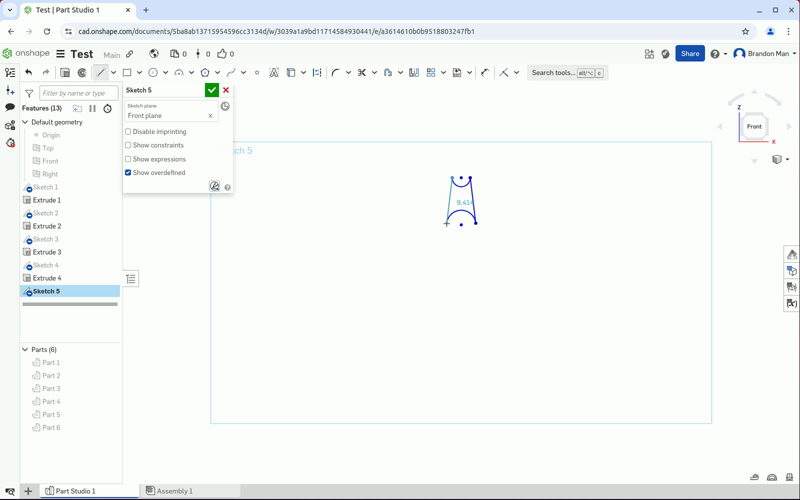
key(esc)
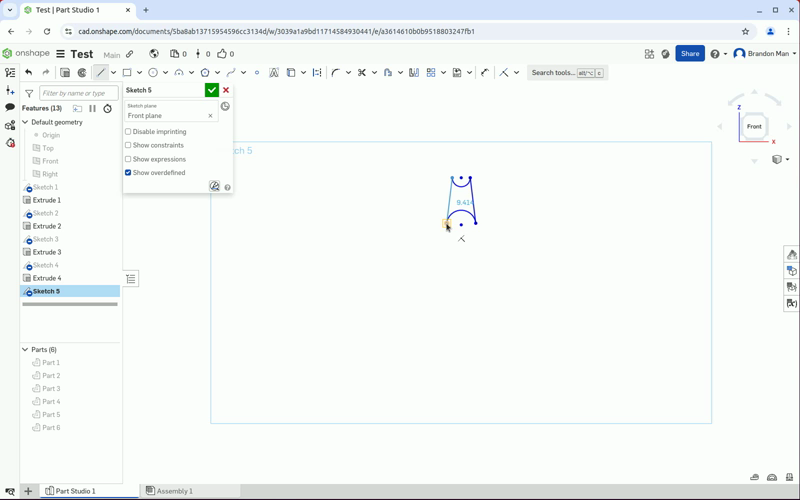
key(c)
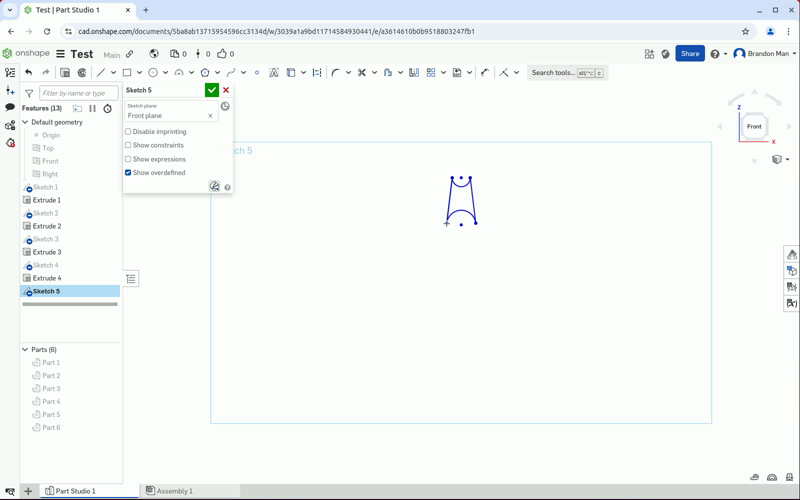
key_down(shift)
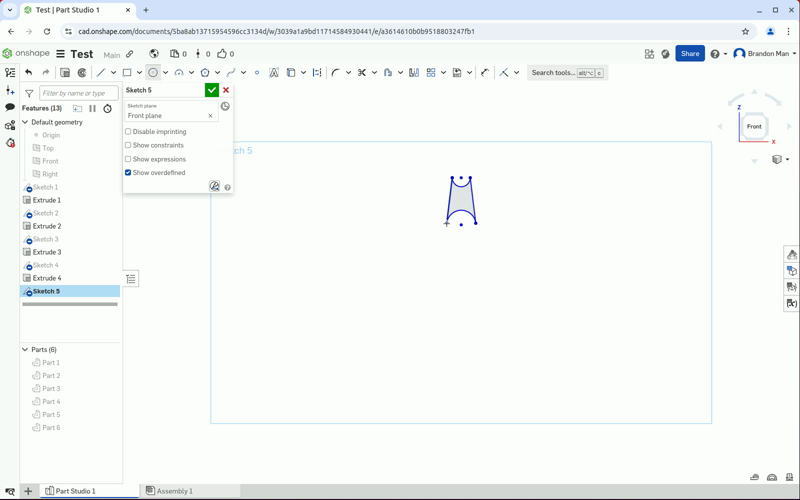
mouse_move(458, 191)
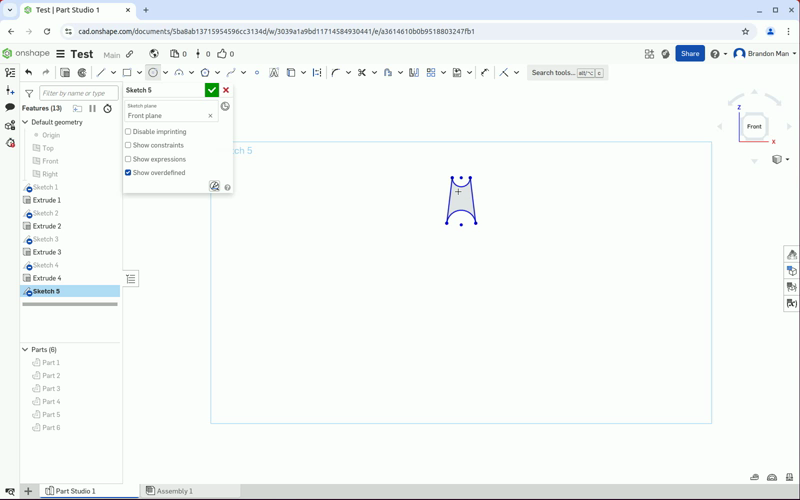
click(458, 191)
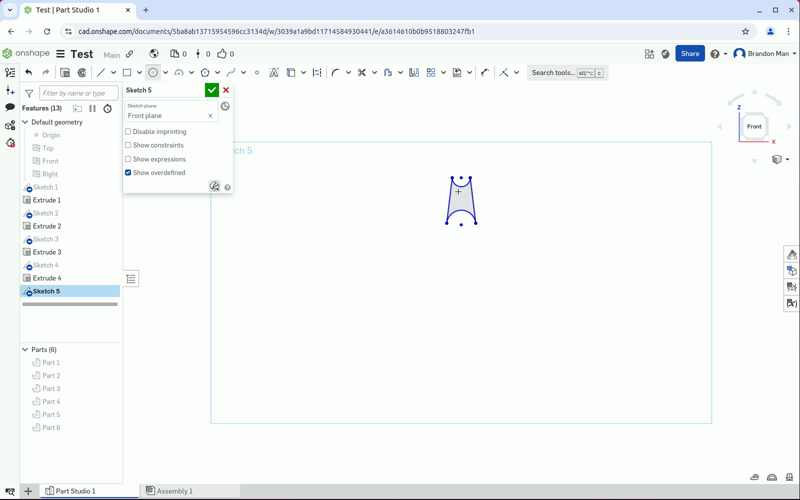
key_up(shift)
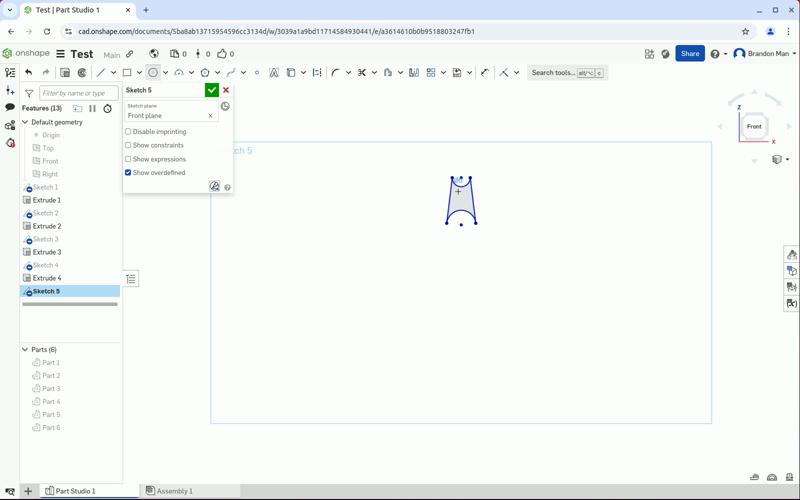
mouse_move(461, 191)
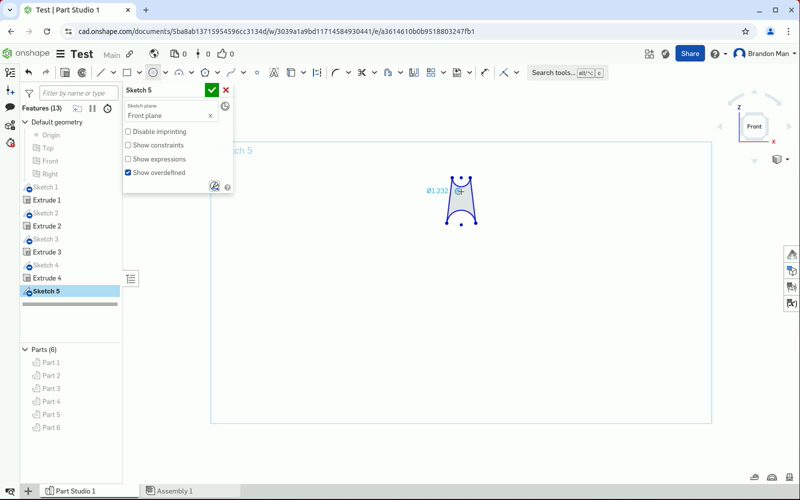
click(461, 191)
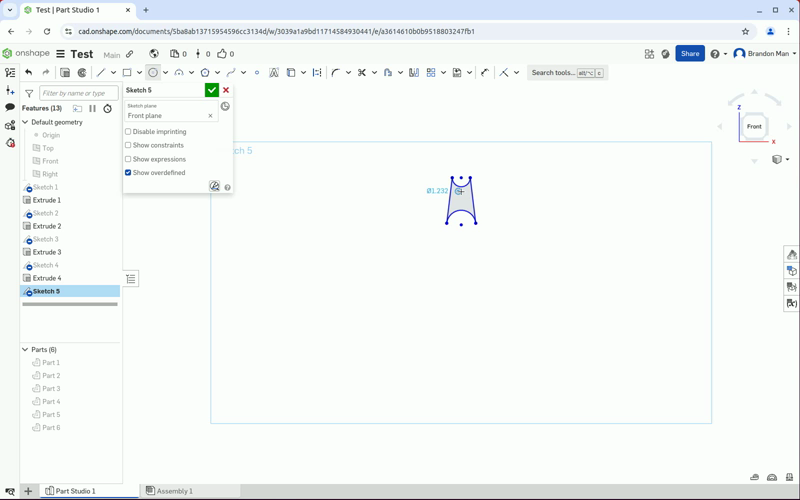
key(esc)
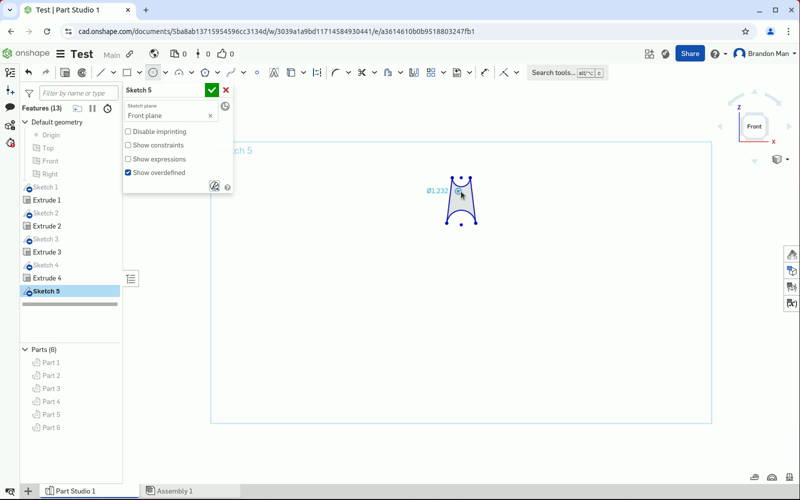
mouse_move(470, 196)
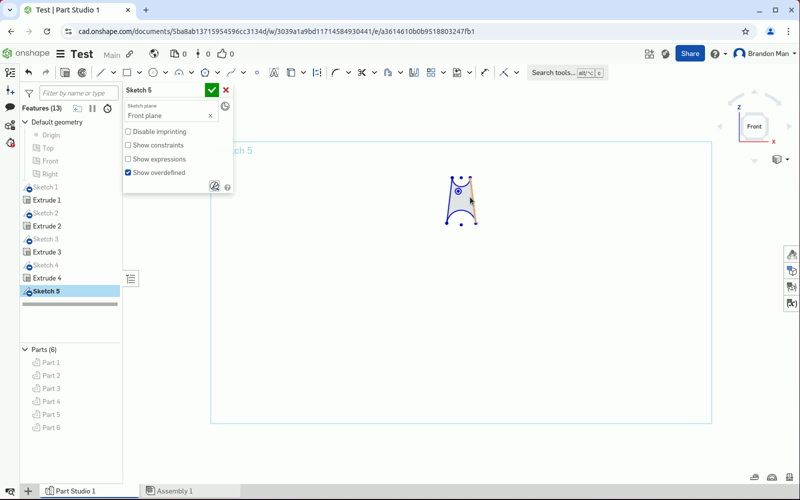
scroll(6)
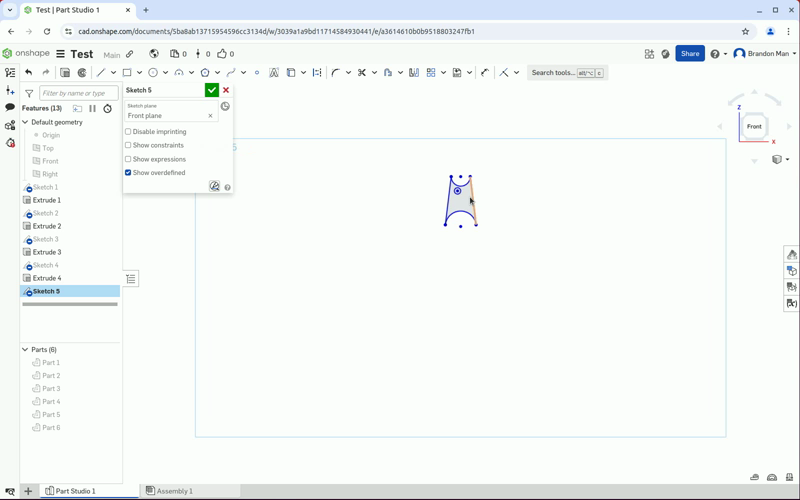
scroll(6)
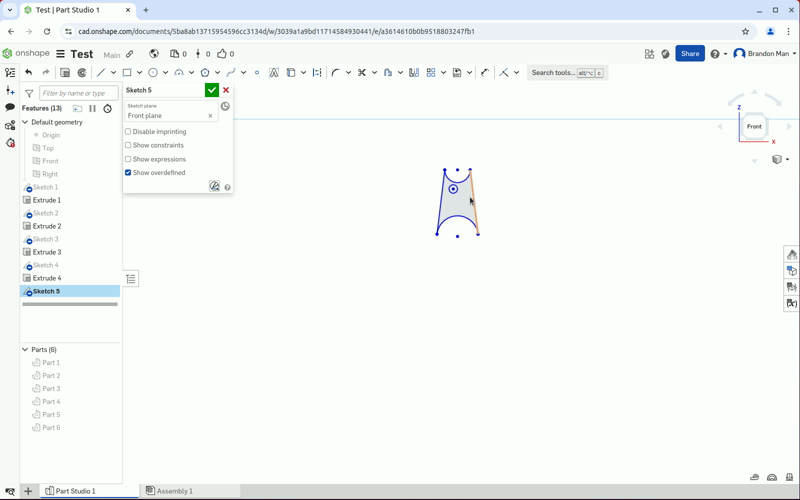
scroll(6)
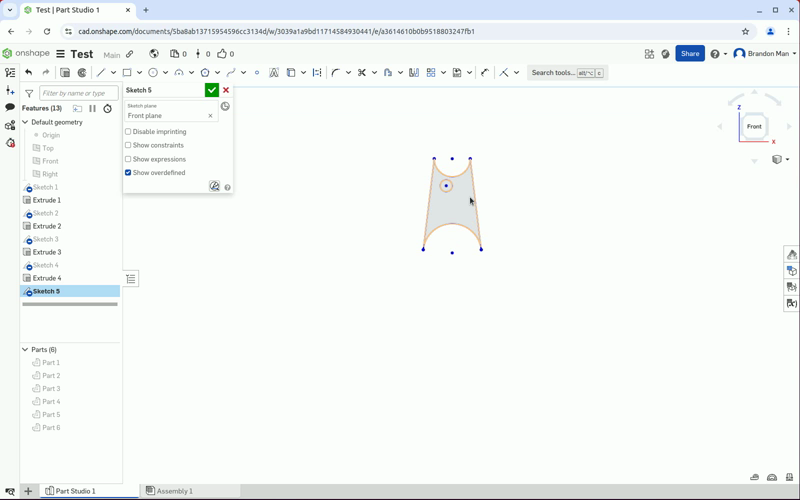
scroll(6)
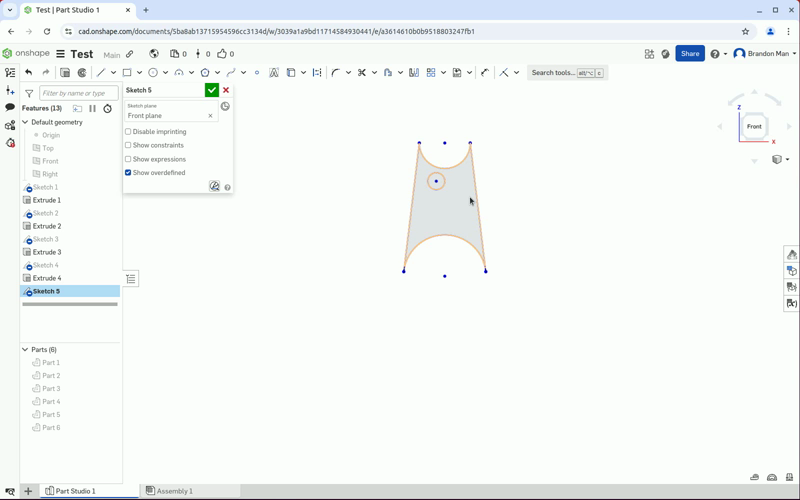
scroll(6)
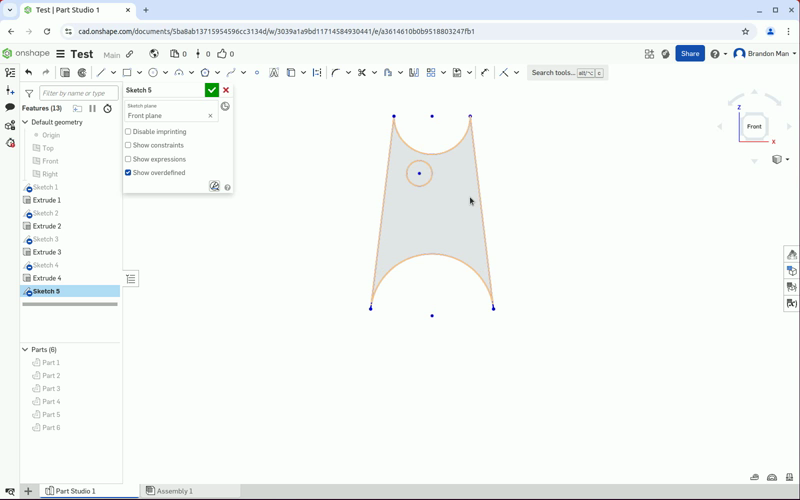
scroll(6)
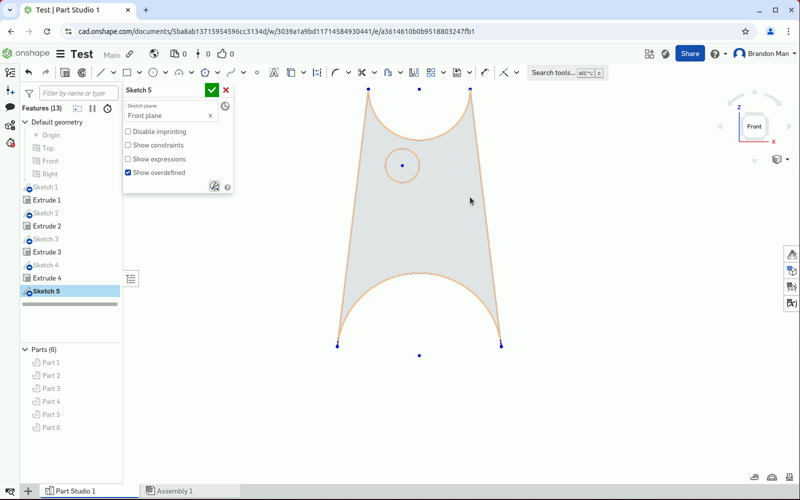
scroll(6)
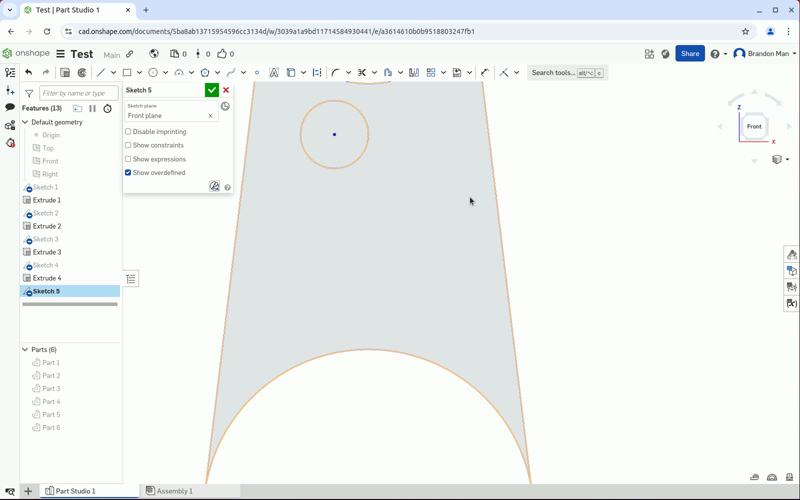
click(470, 196)
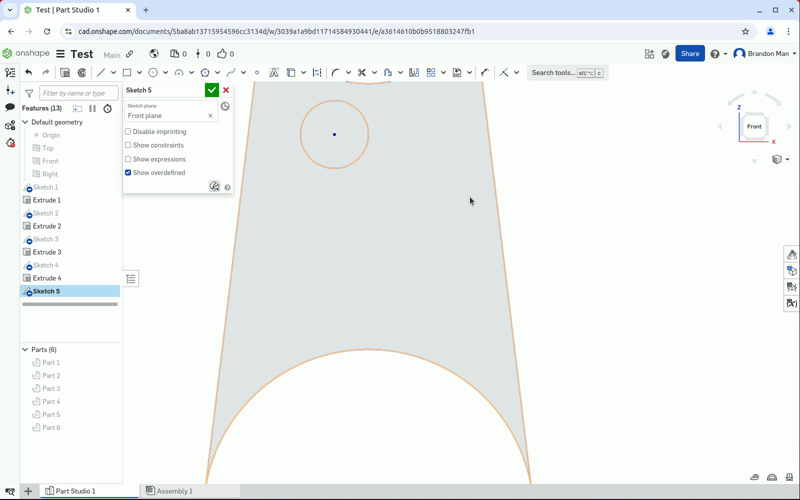
scroll(-6)
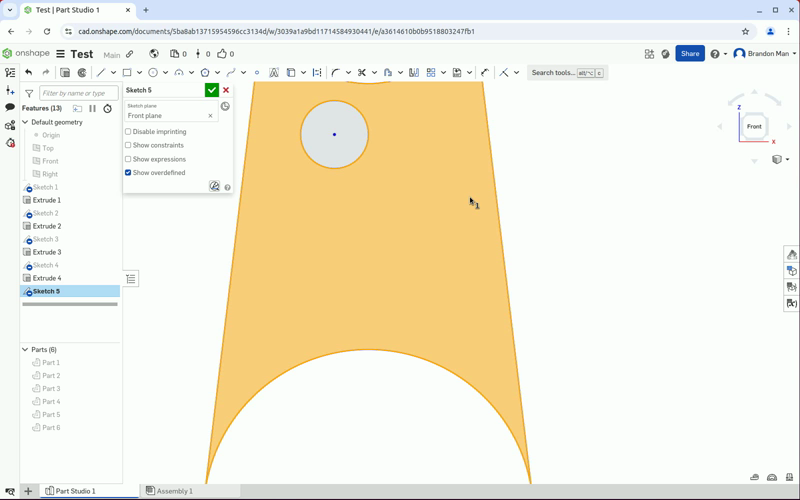
scroll(-6)
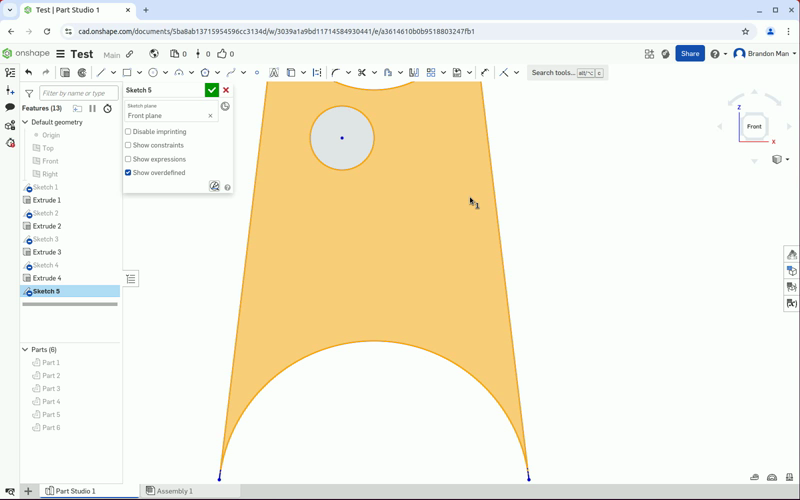
scroll(-6)
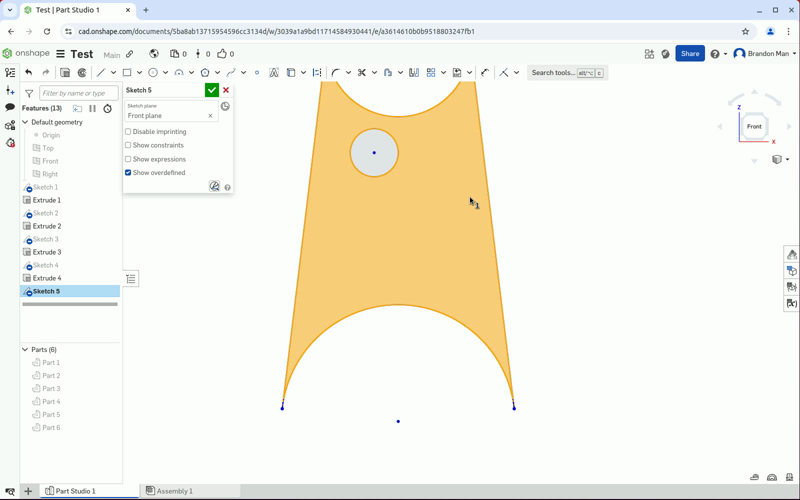
scroll(-6)
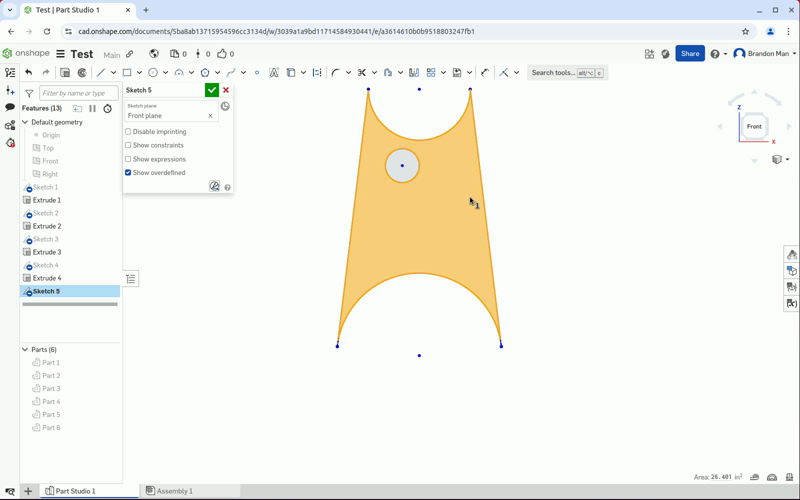
scroll(-6)
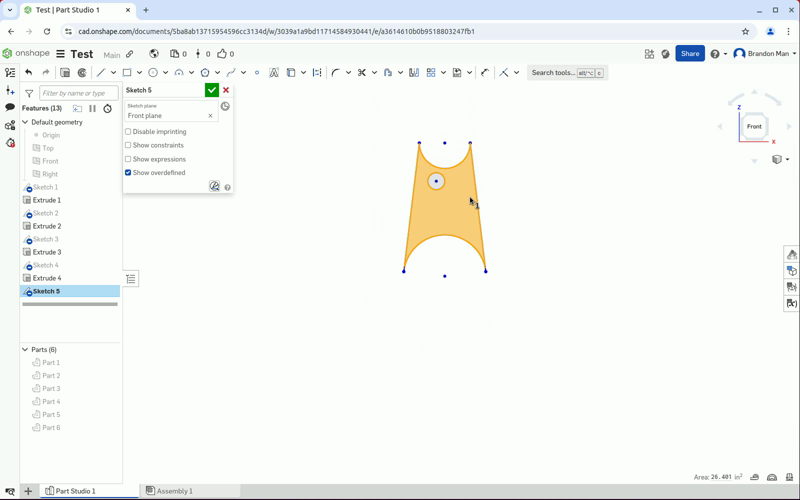
scroll(-6)
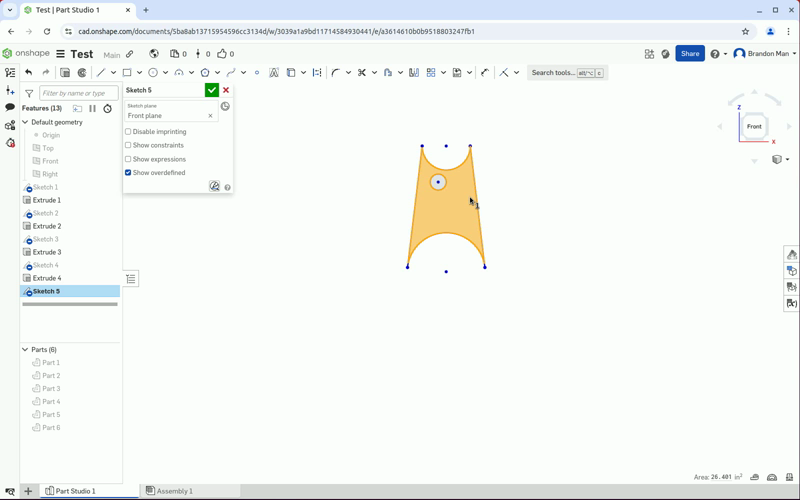
scroll(-6)
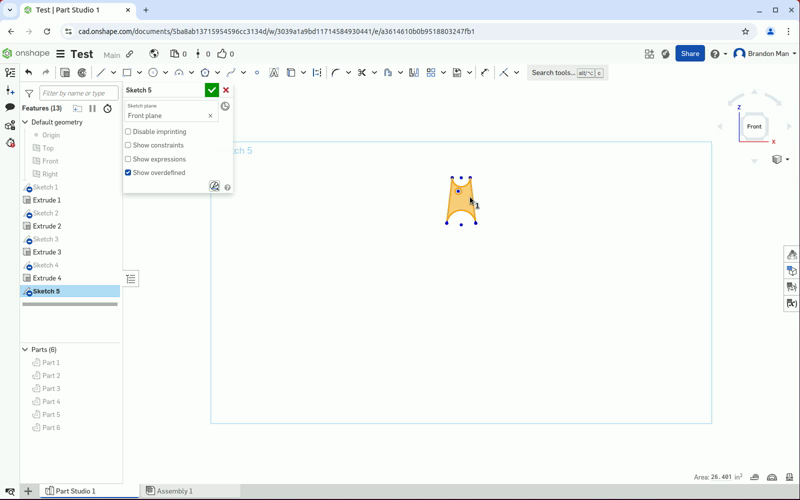
mouse_move(73, 352)
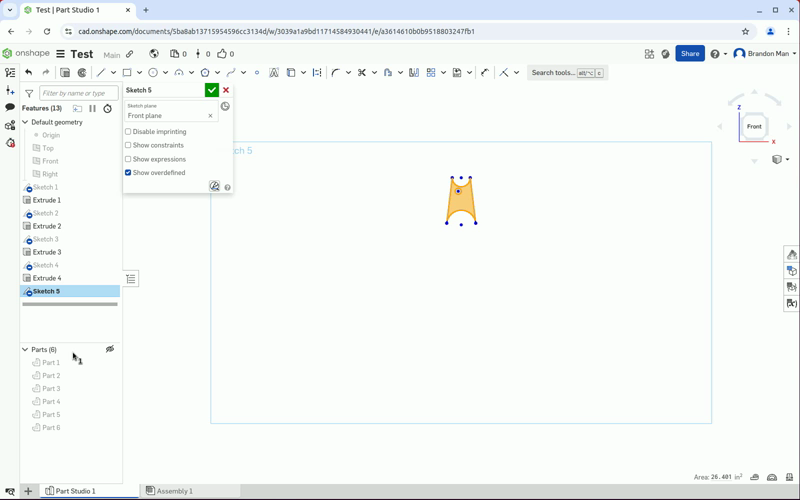
key(shift+y)
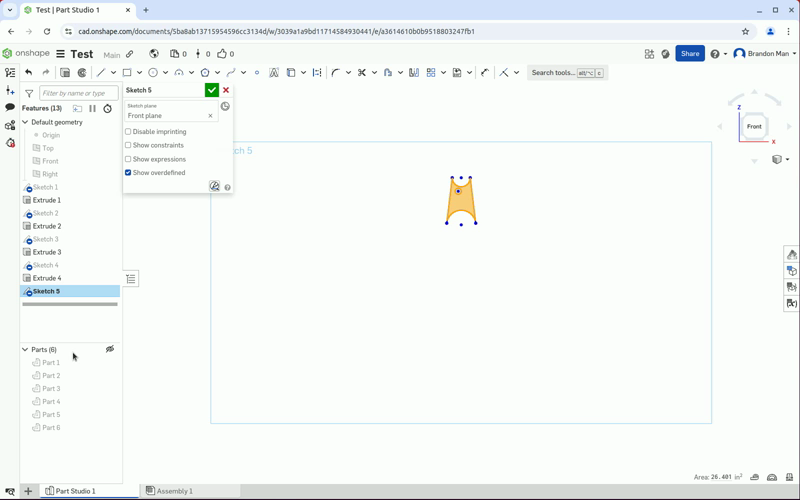
key(shift+e)
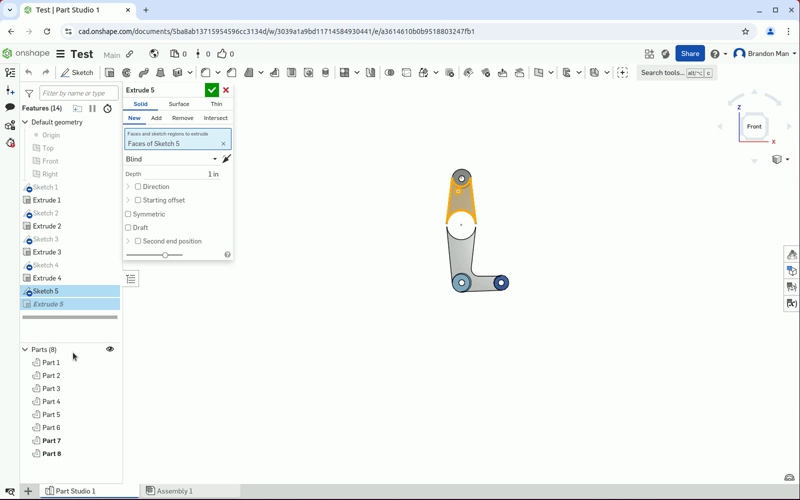
mouse_move(143, 106)
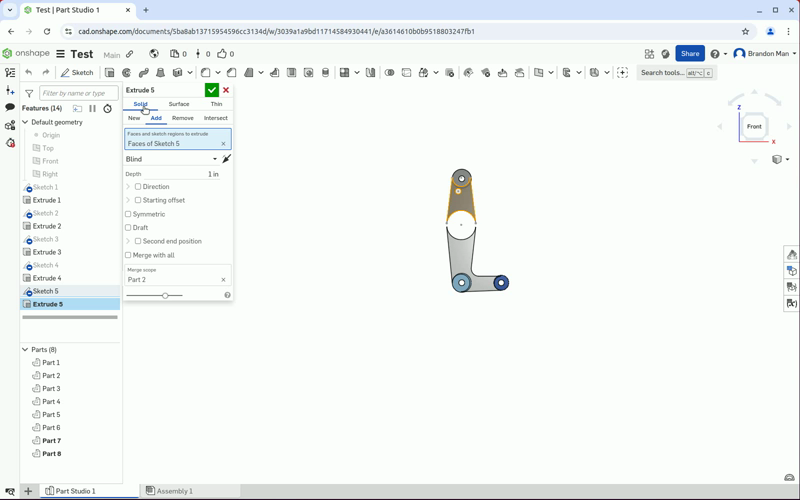
click(143, 106)
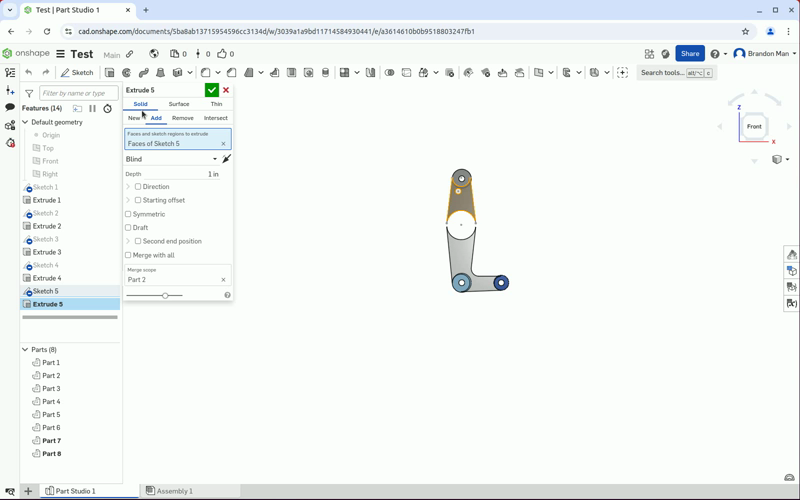
mouse_move(137, 120)
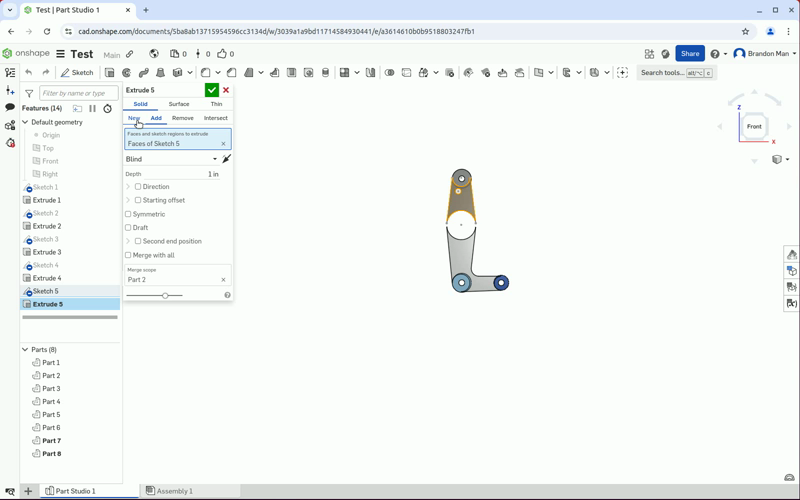
click(137, 120)
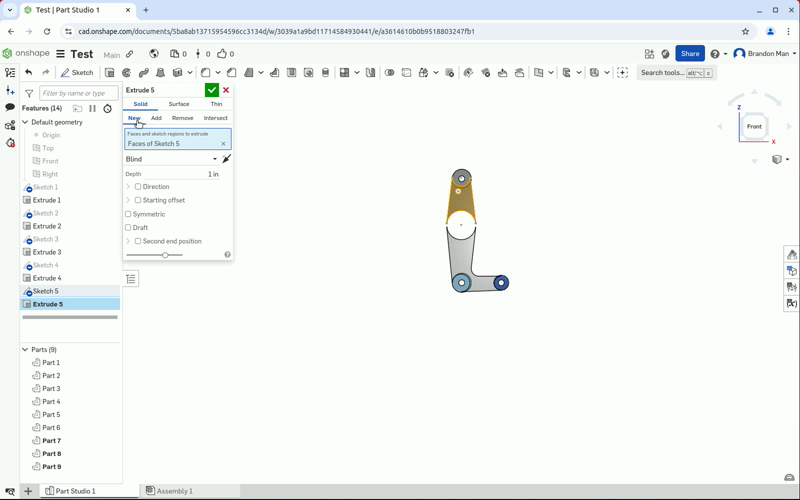
key(tab, 4)
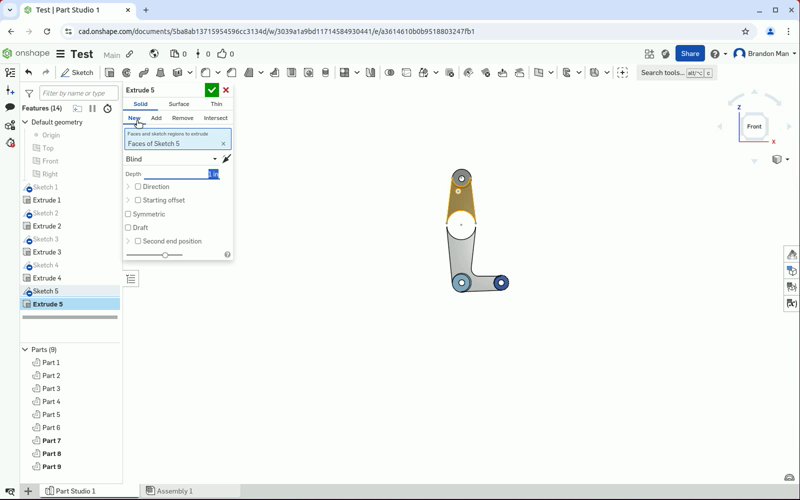
text(0.481)
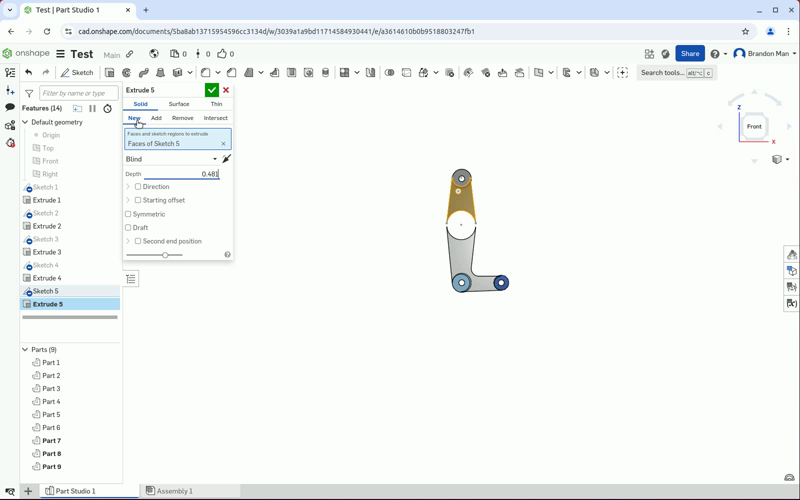
key(enter)
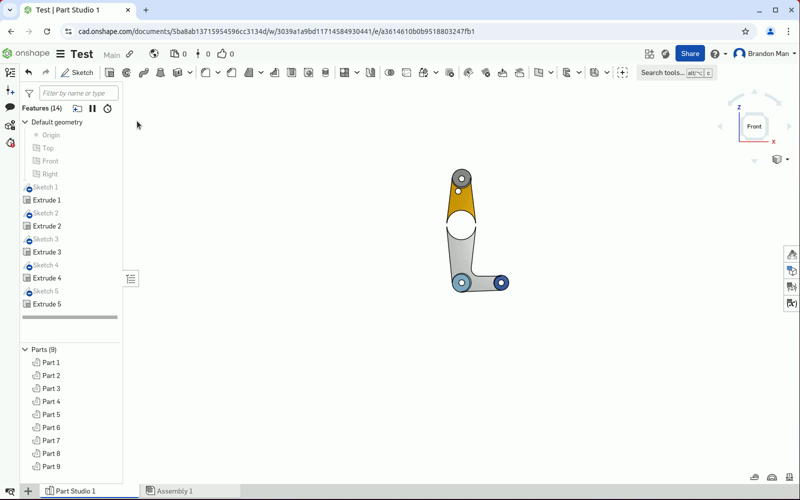
key(shift+h)
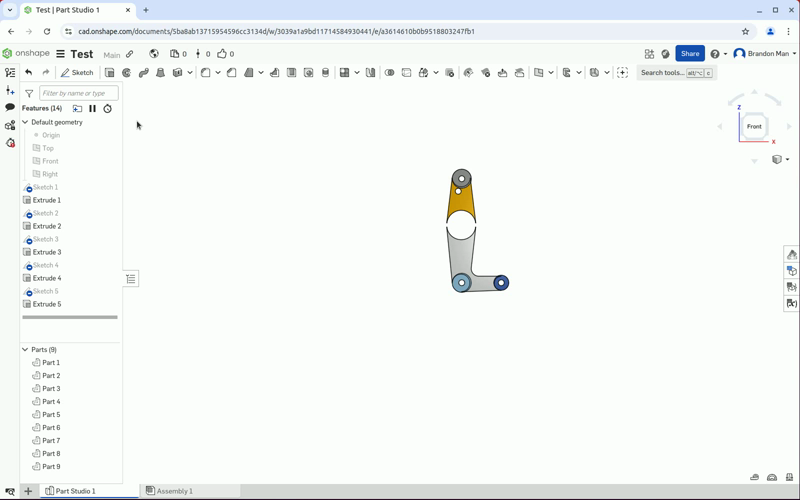
key(shift+h)
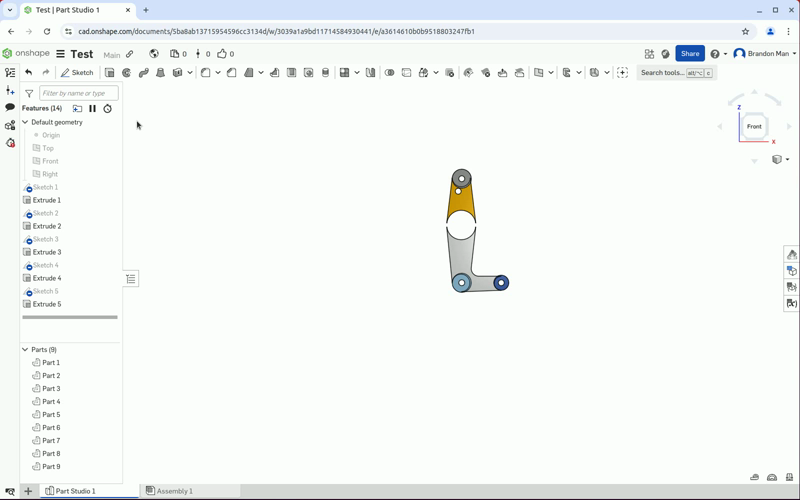
mouse_move(73, 189)
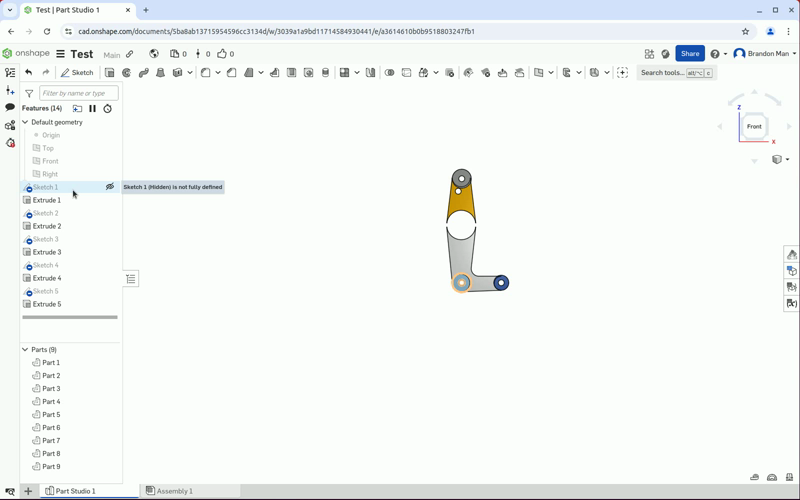
click(73, 189)
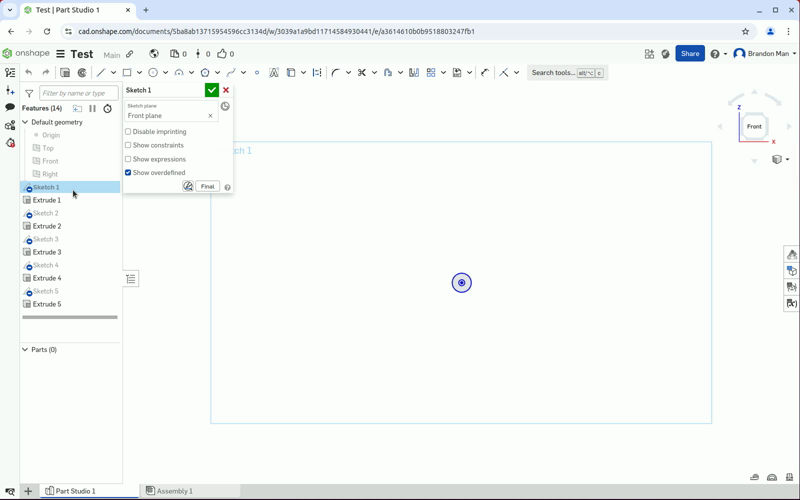
mouse_move(229, 92)
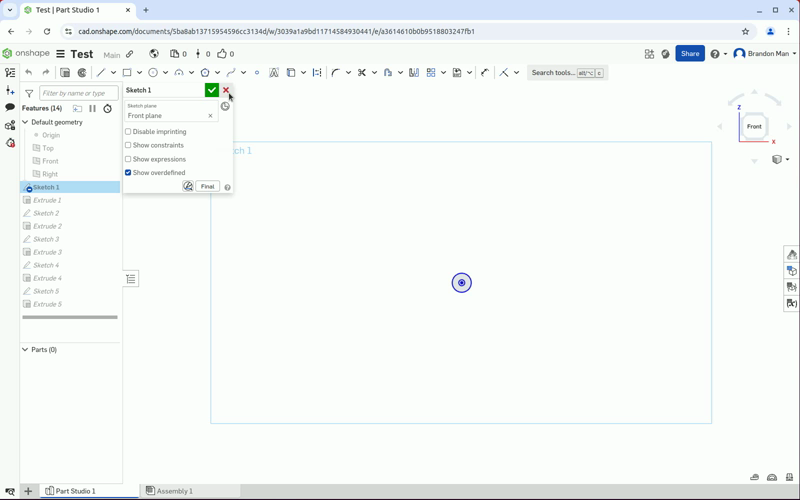
click(229, 92)
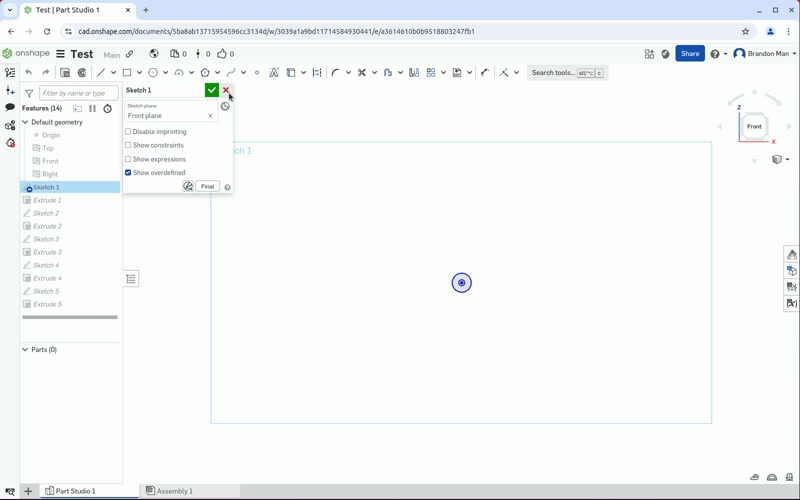
key(shift+s)
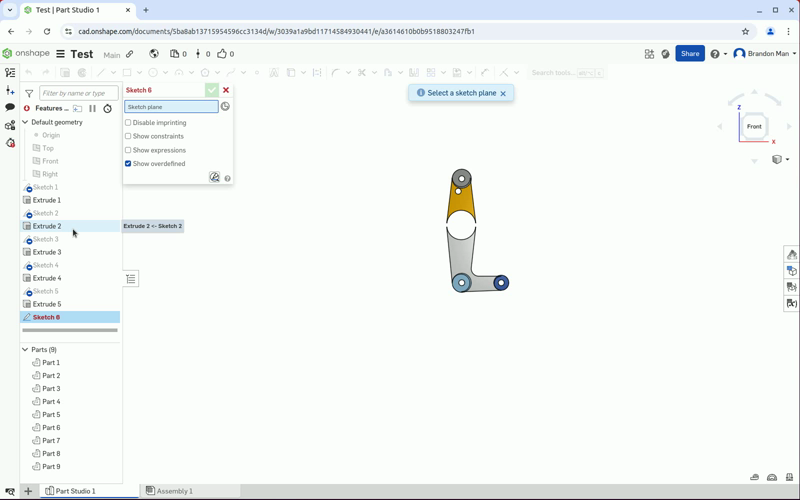
scroll(3)
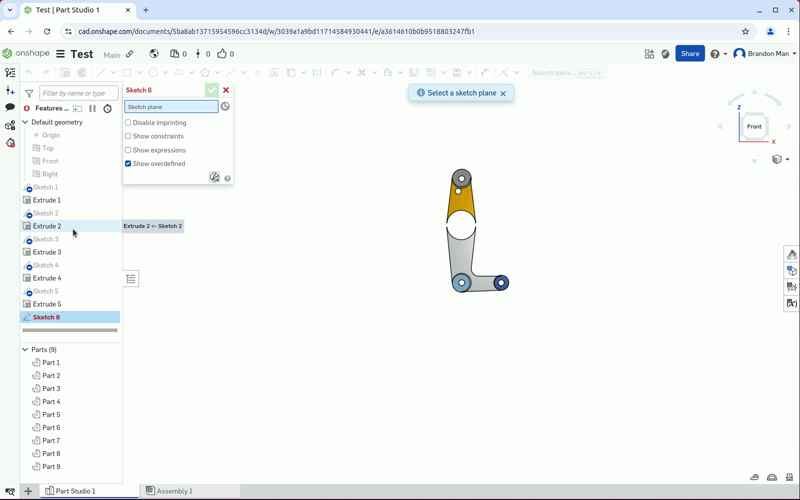
mouse_move(73, 163)
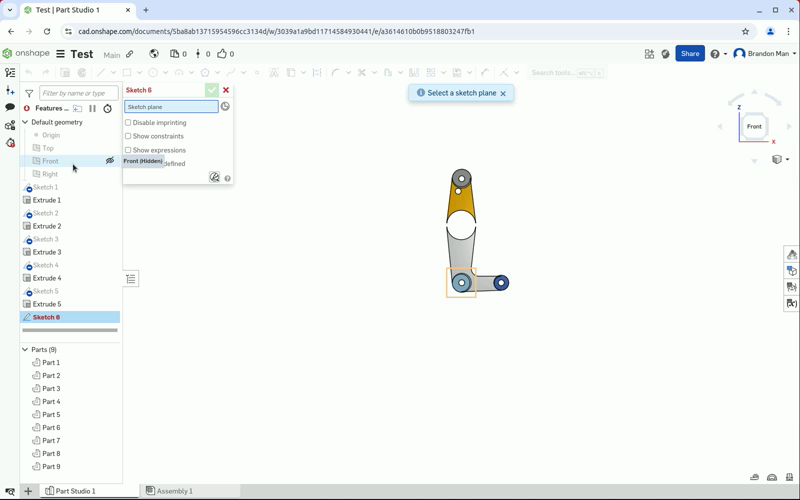
click(73, 163)
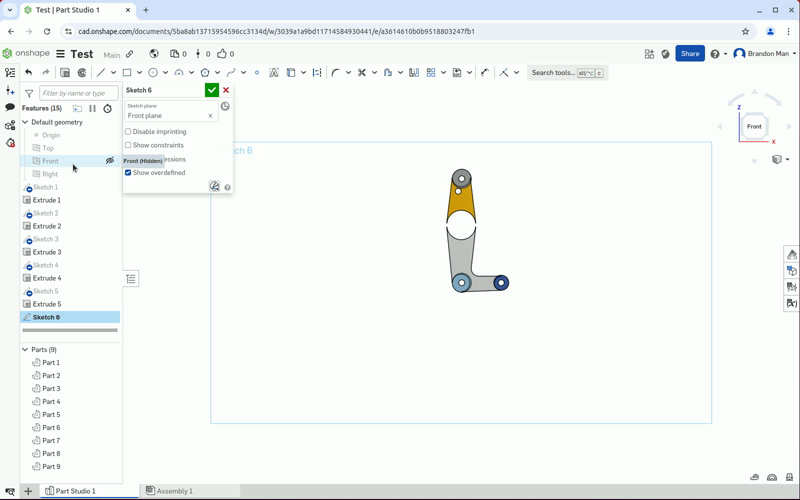
mouse_move(73, 352)
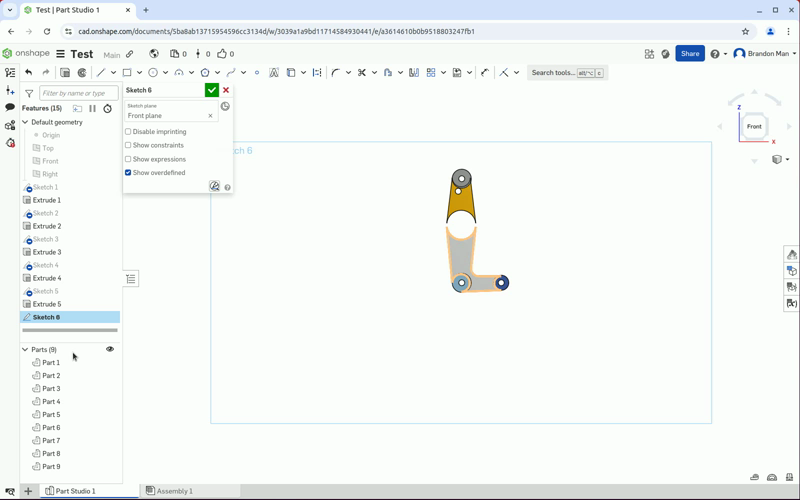
key(y)
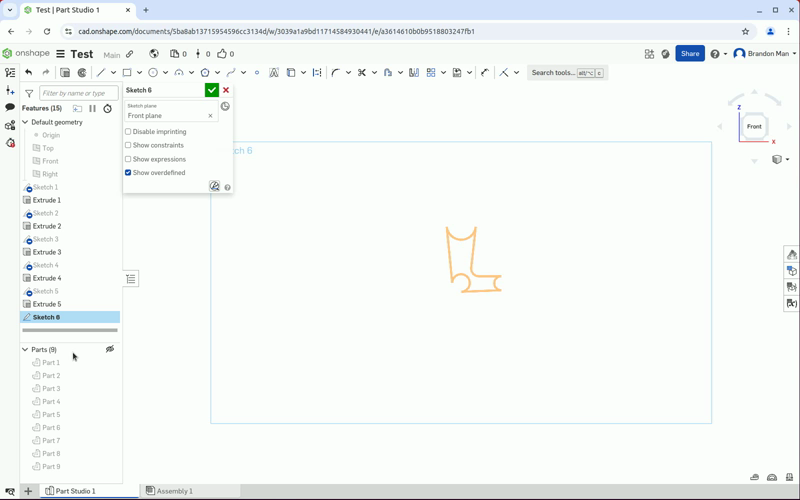
key(c)
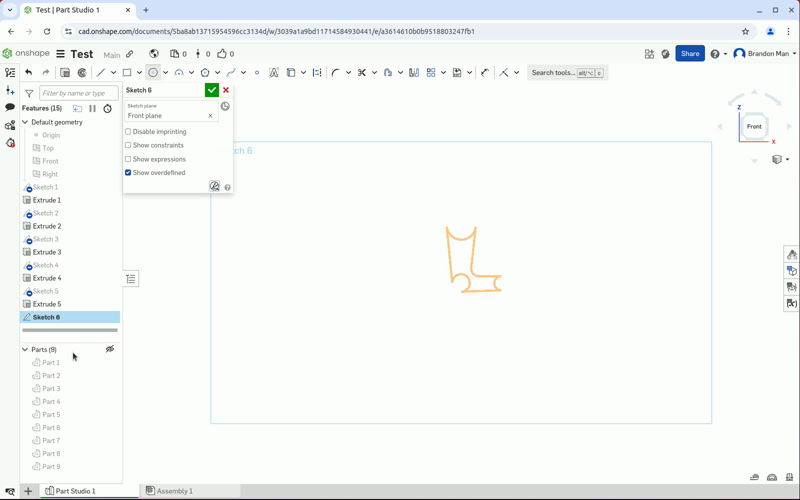
key_down(shift)
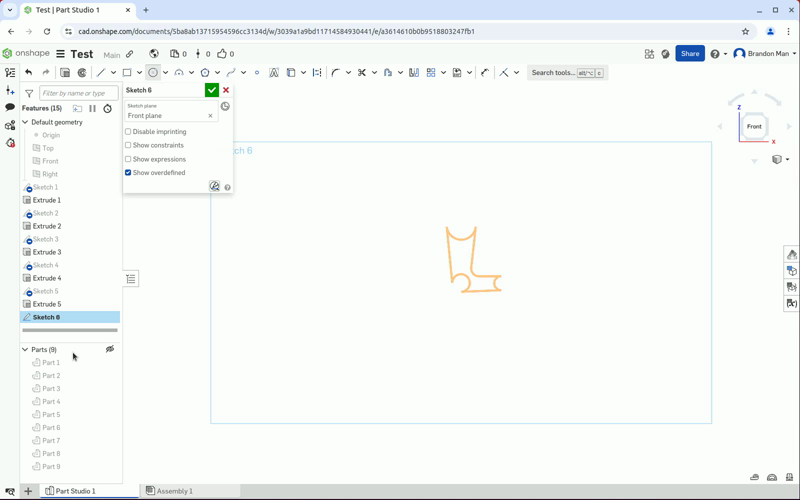
mouse_move(461, 225)
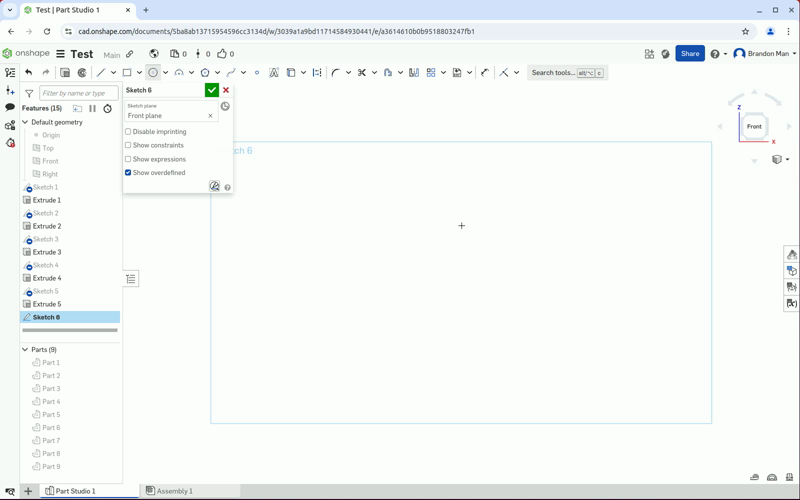
click(461, 225)
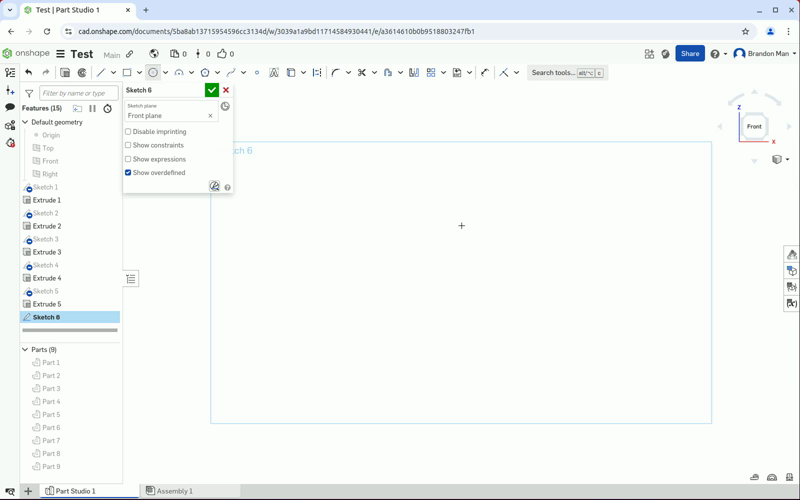
key_up(shift)
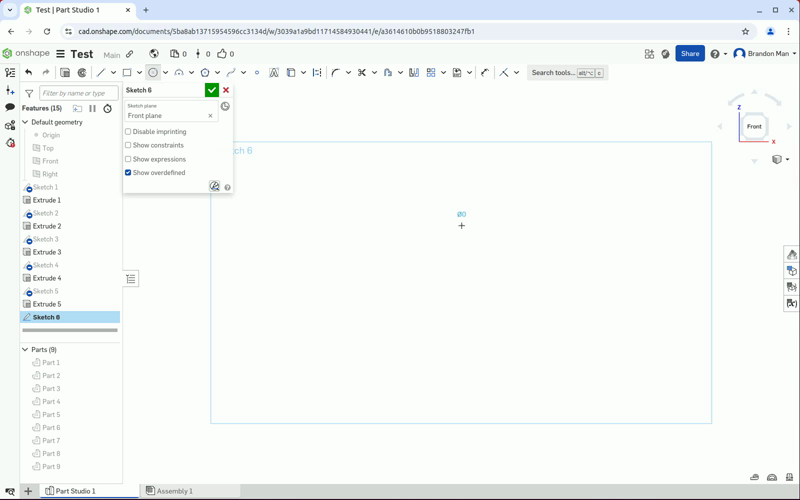
mouse_move(477, 225)
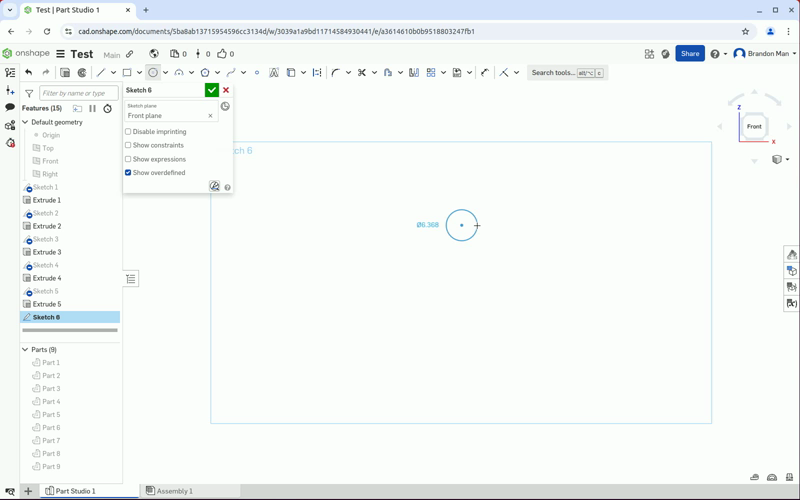
click(477, 225)
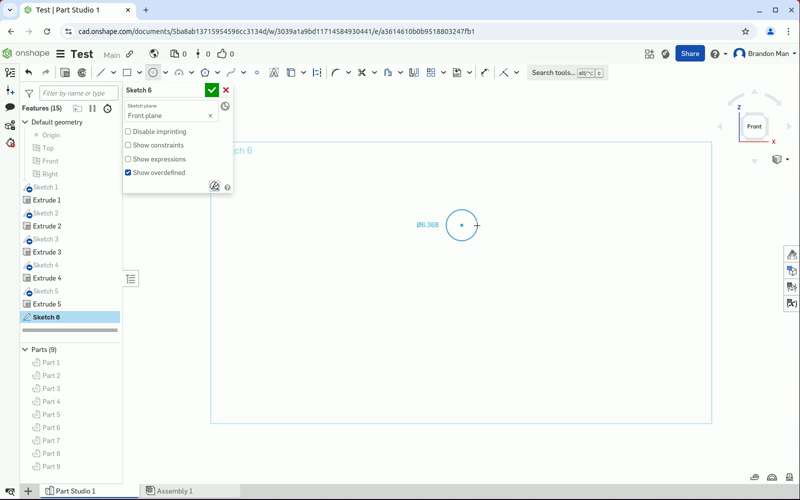
key(esc)
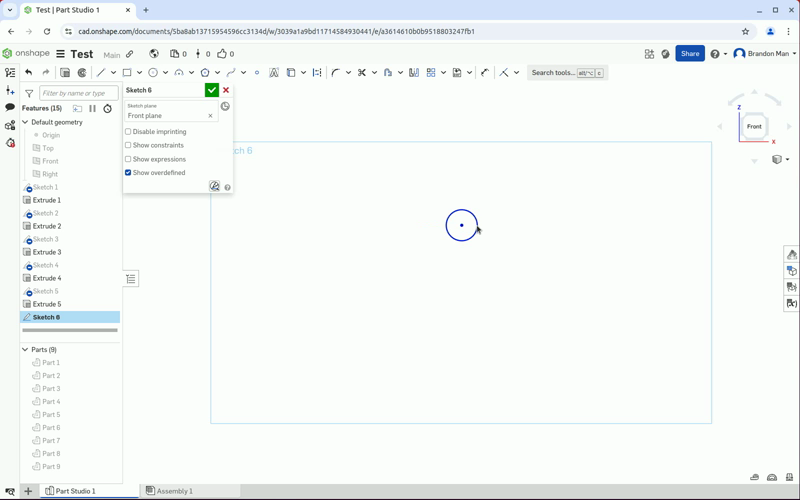
key(c)
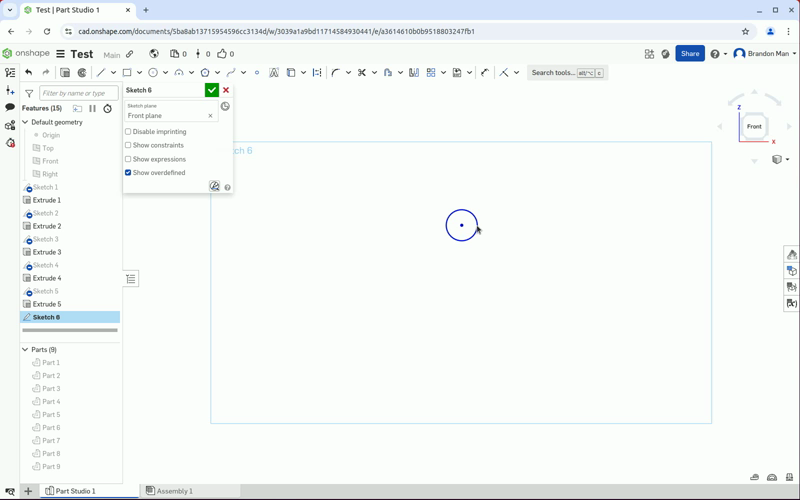
key_down(shift)
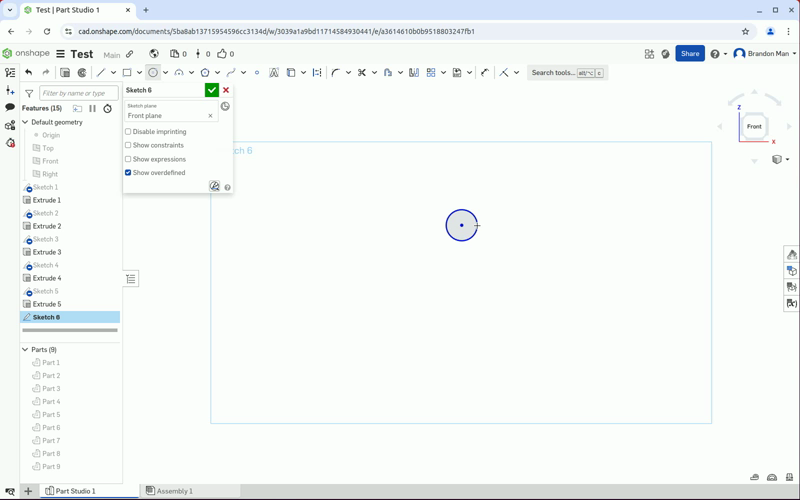
mouse_move(461, 225)
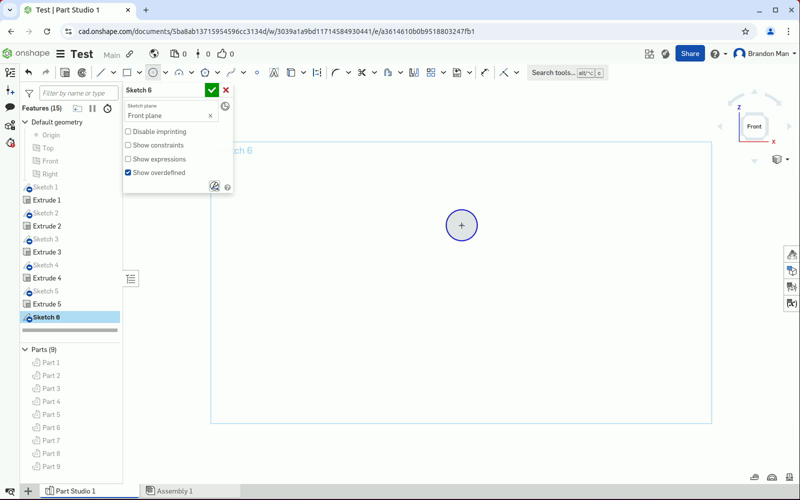
click(461, 225)
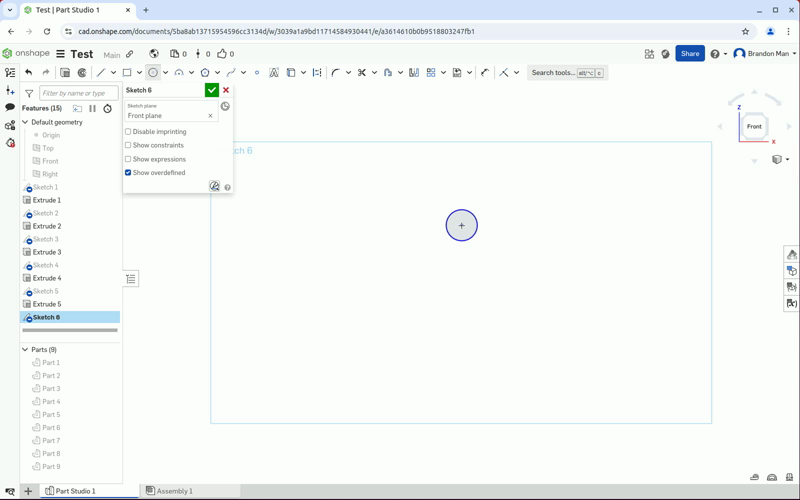
key_up(shift)
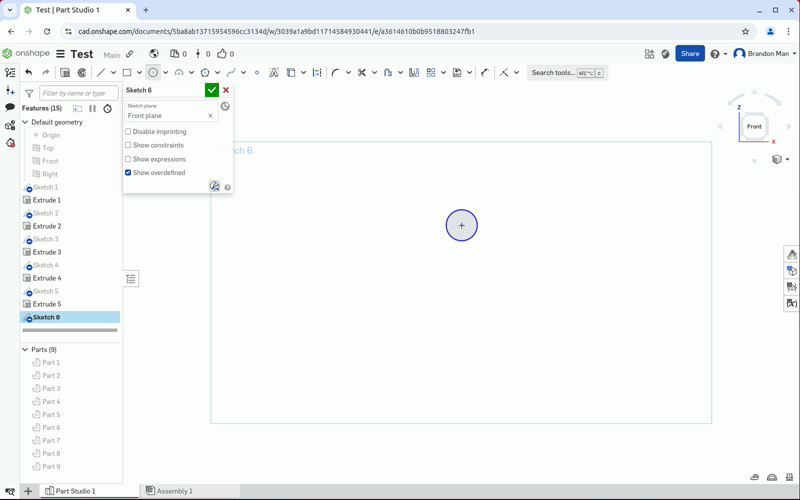
mouse_move(465, 225)
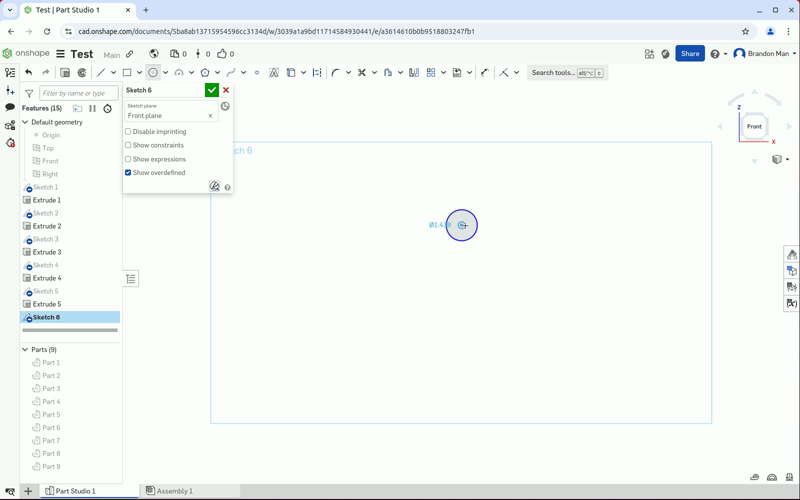
scroll(6)
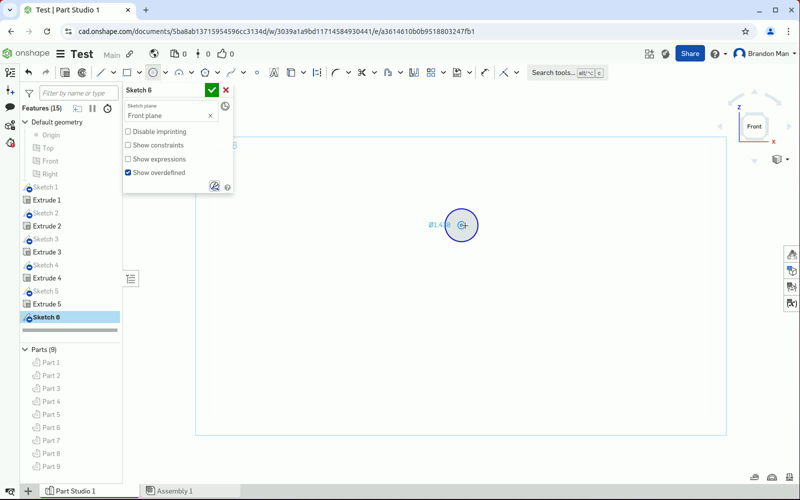
scroll(6)
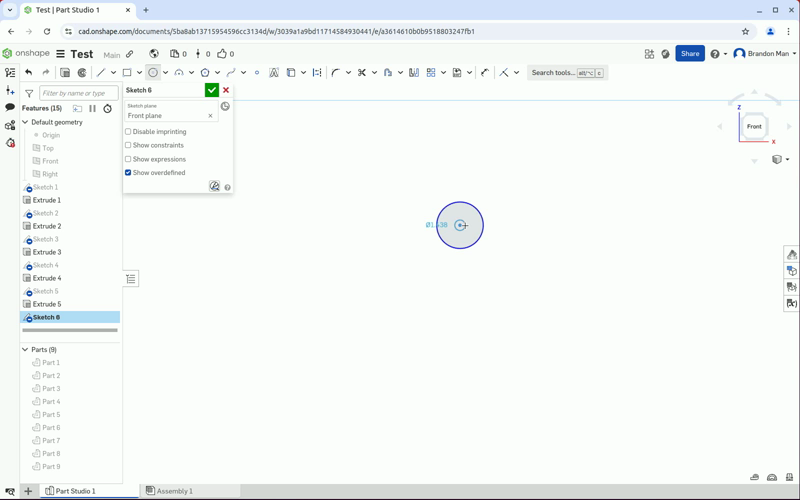
scroll(6)
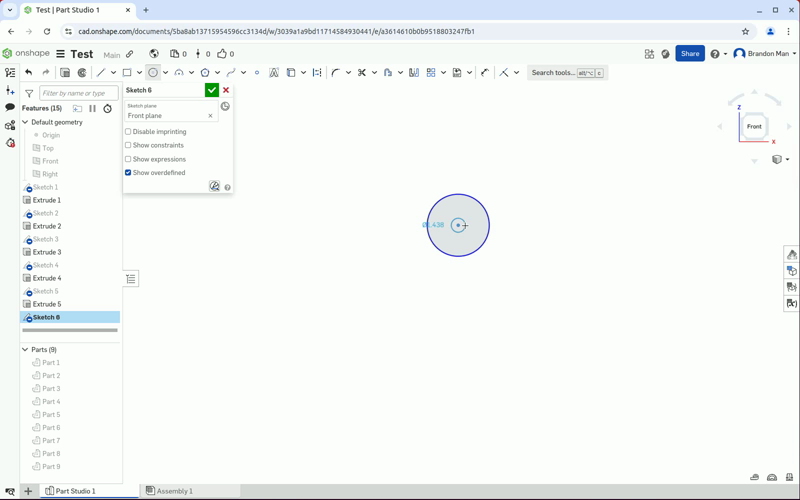
scroll(6)
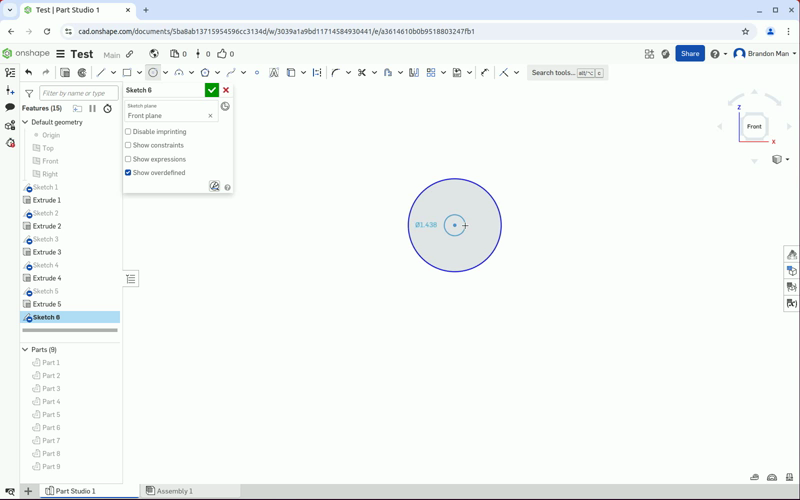
scroll(6)
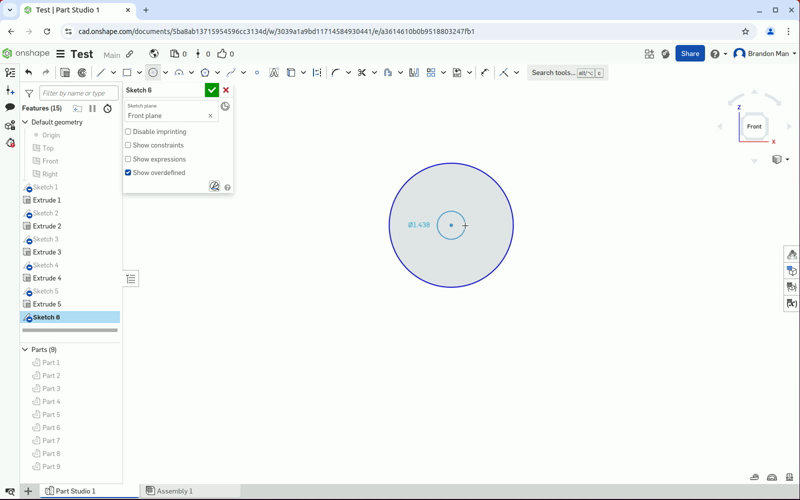
scroll(6)
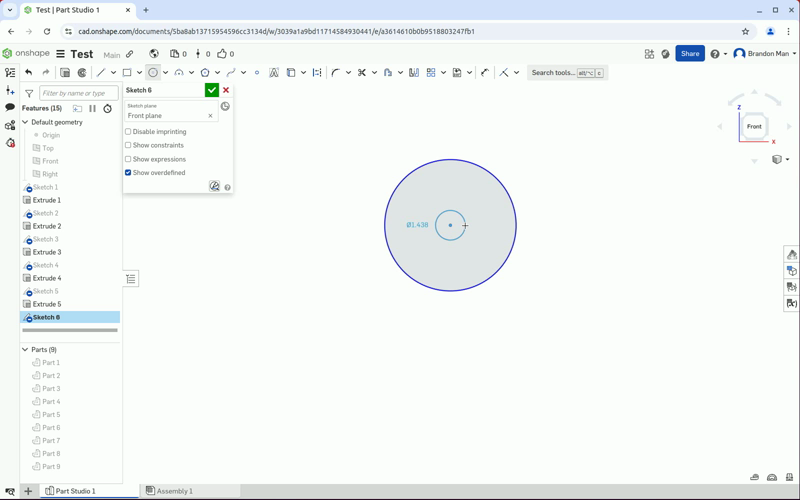
scroll(6)
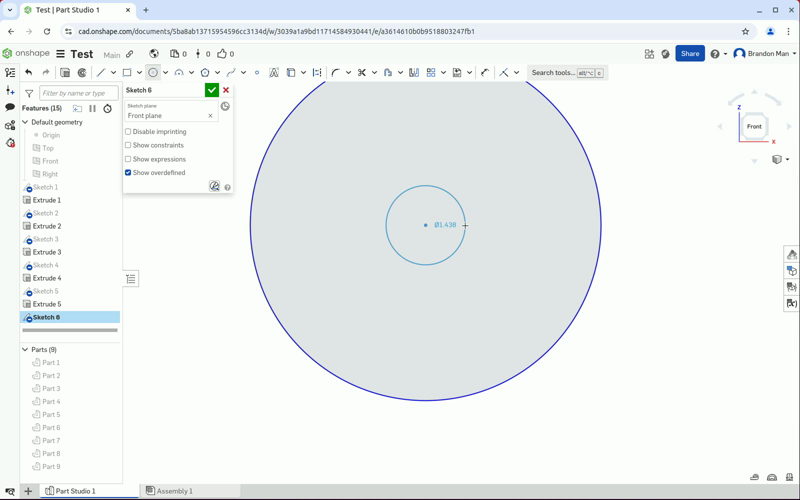
click(465, 225)
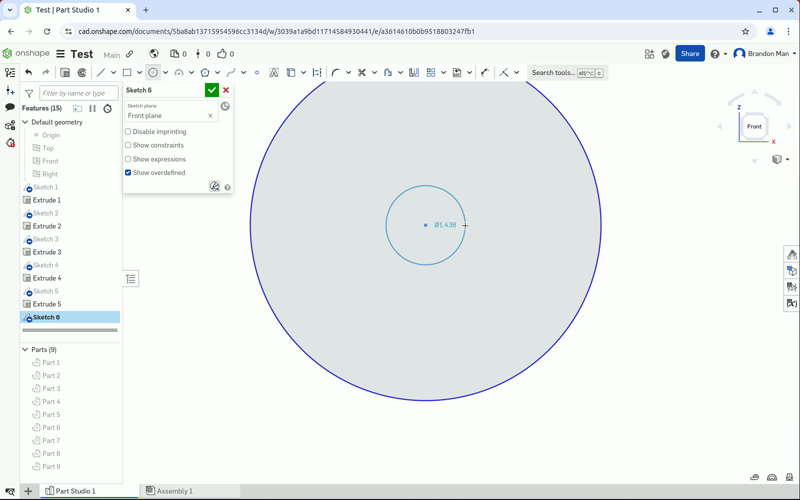
scroll(-6)
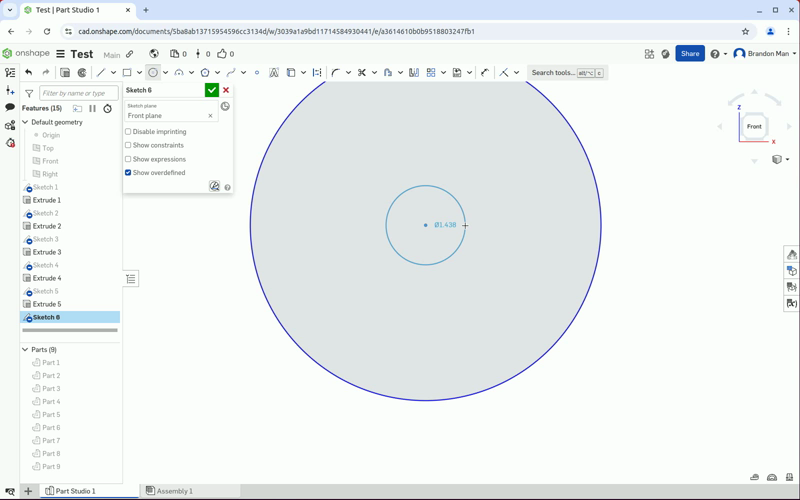
scroll(-6)
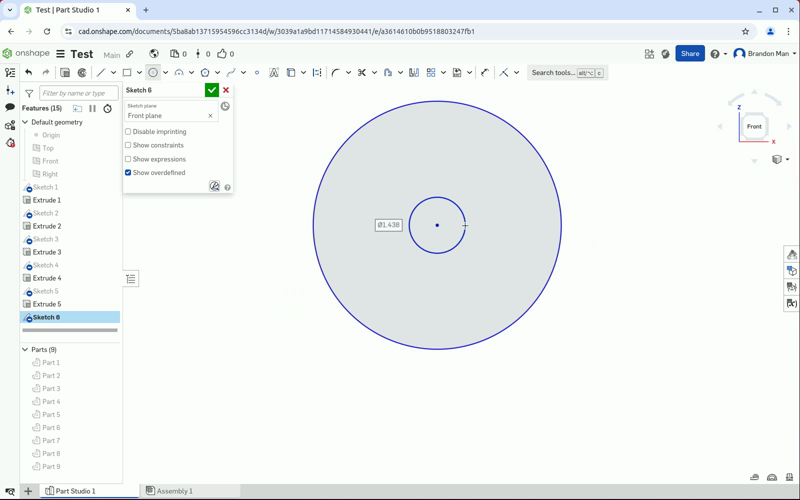
scroll(-6)
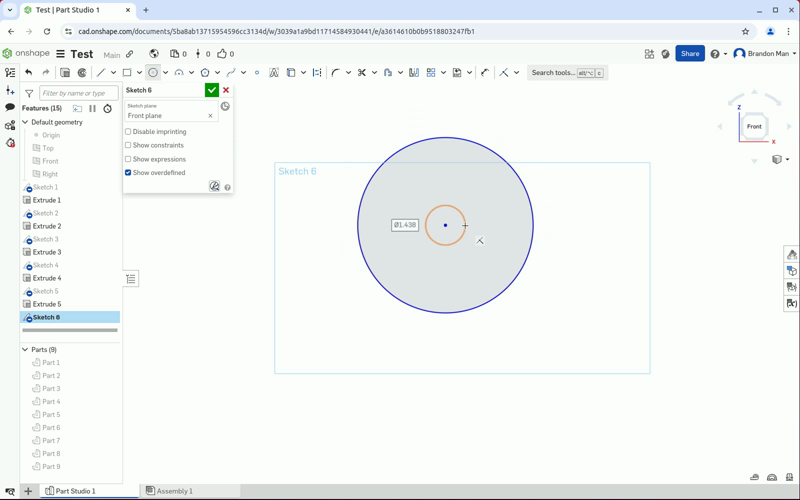
scroll(-6)
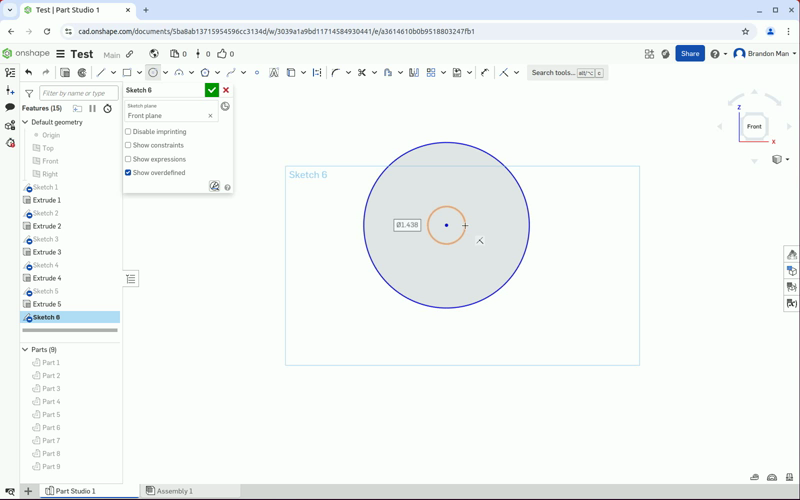
scroll(-6)
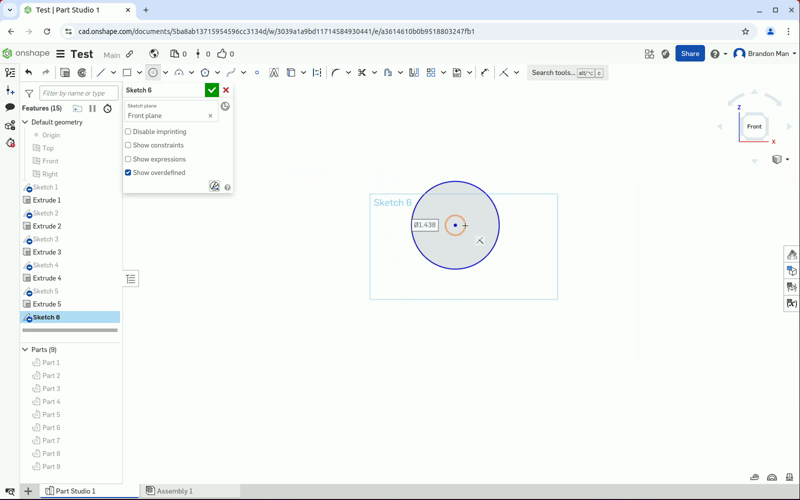
scroll(-6)
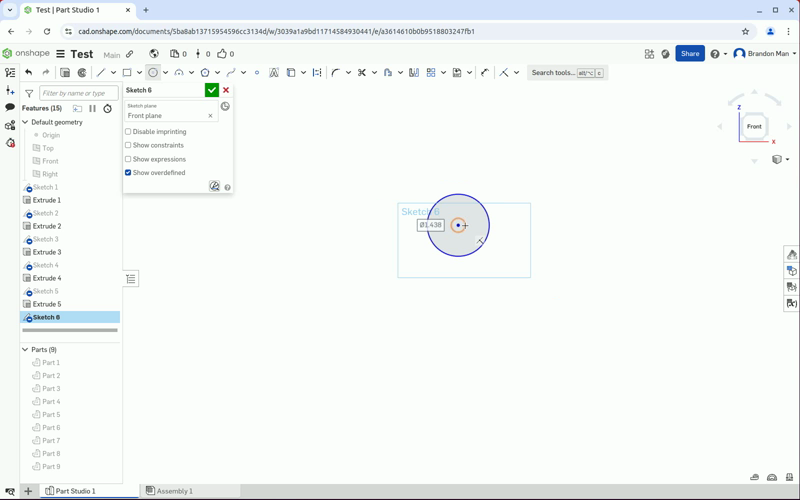
scroll(-6)
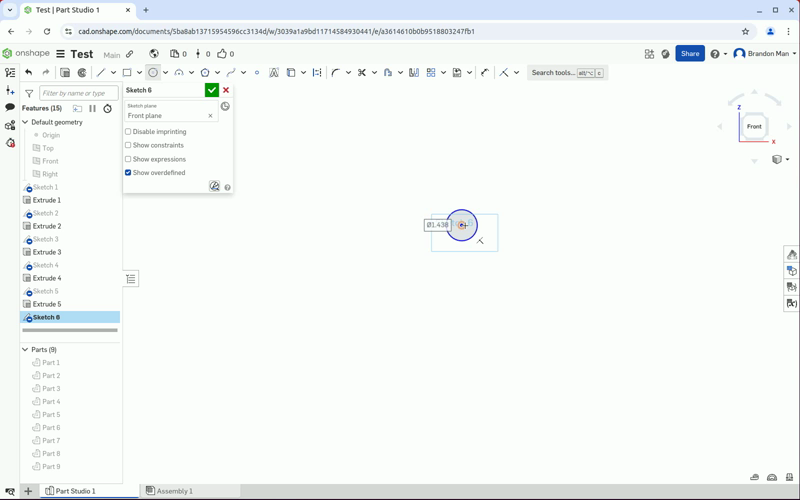
key(esc)
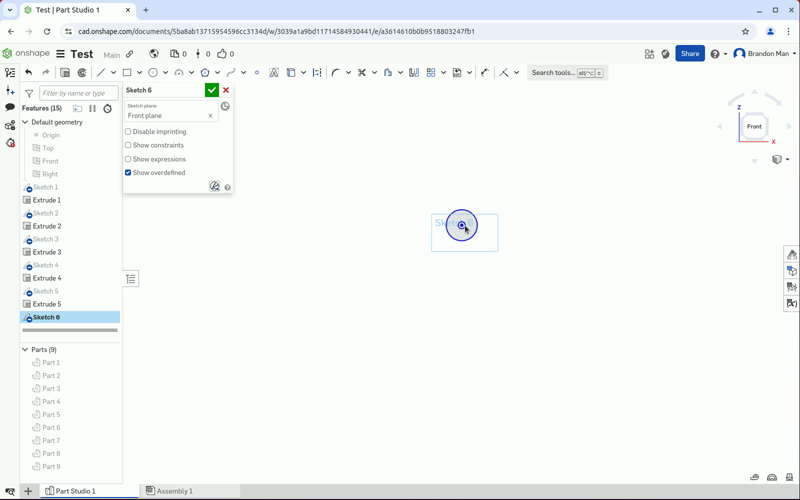
mouse_move(457, 233)
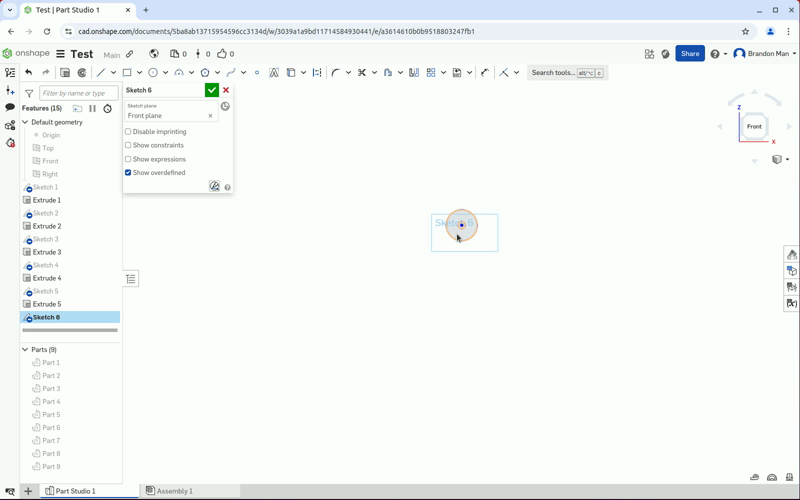
scroll(6)
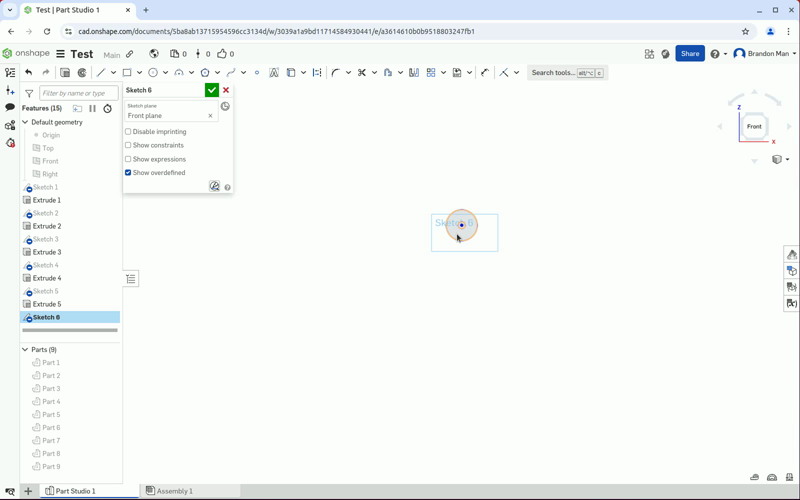
scroll(6)
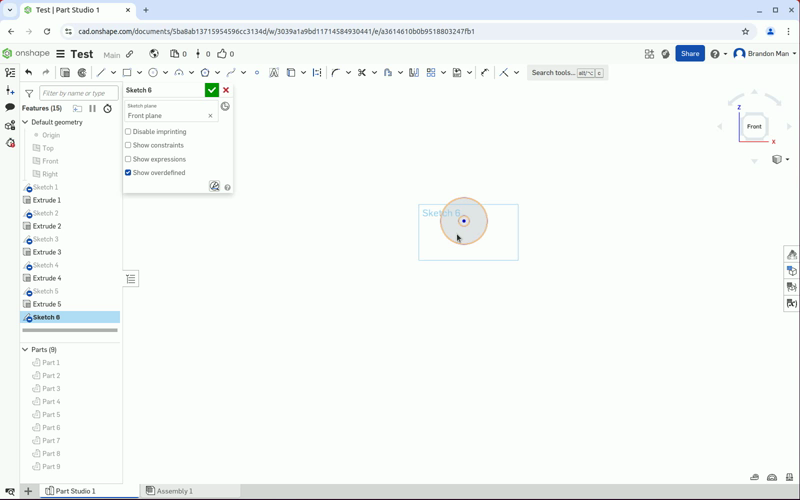
scroll(6)
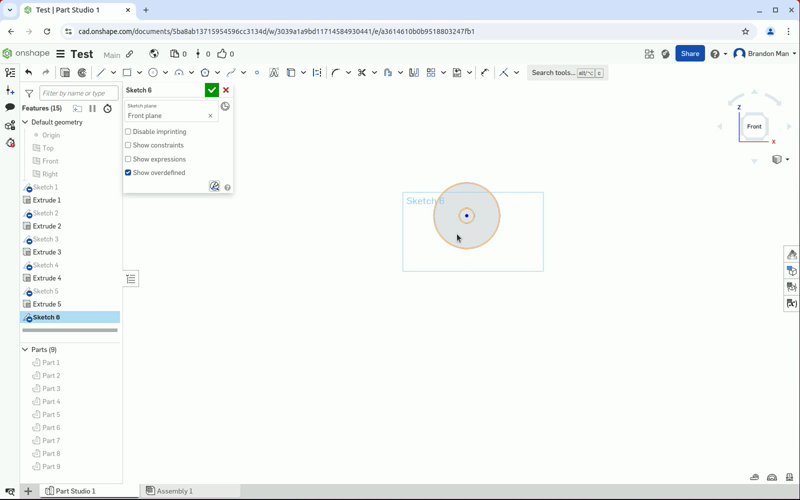
scroll(6)
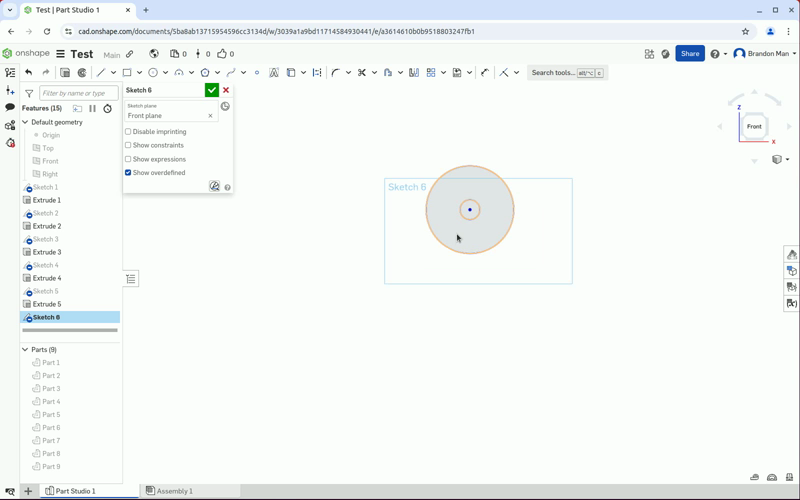
scroll(6)
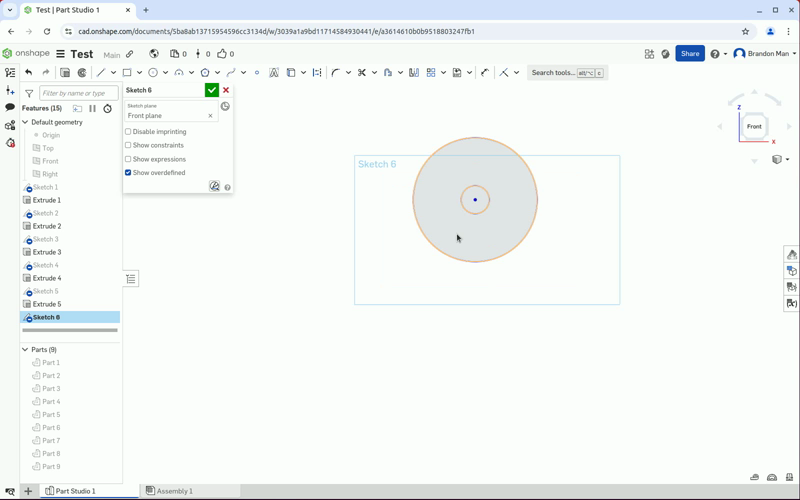
scroll(6)
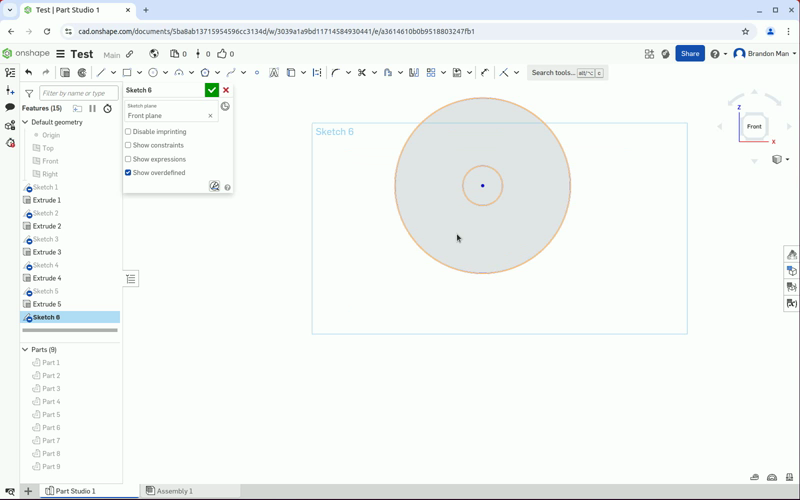
scroll(6)
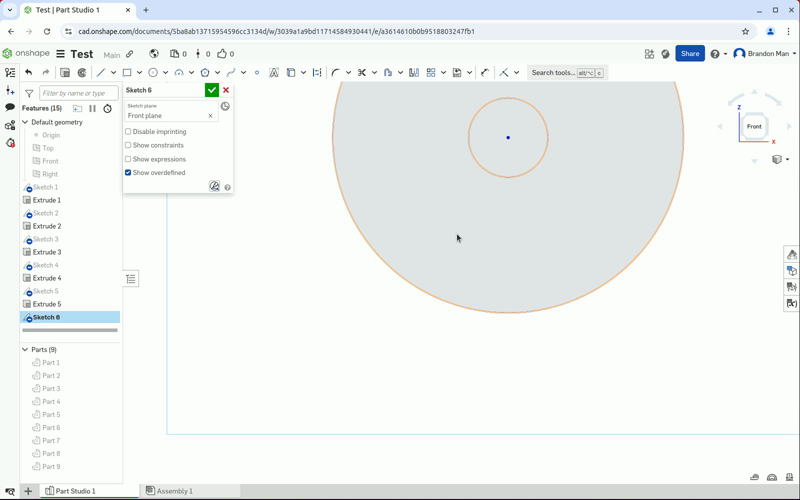
click(457, 233)
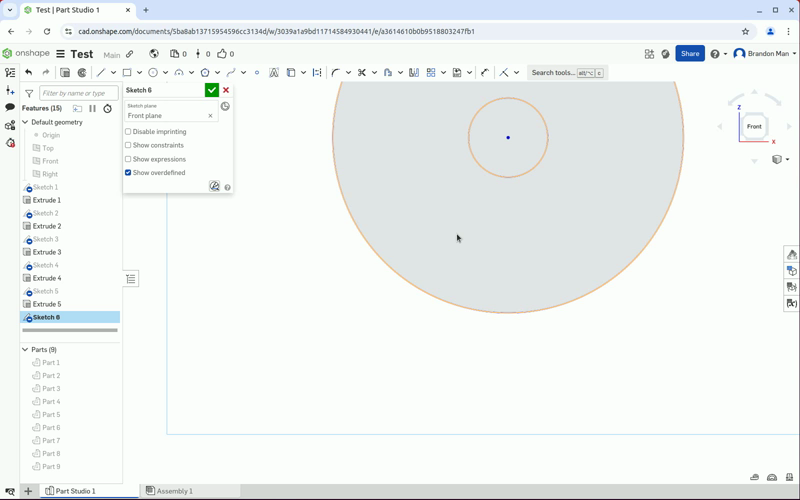
scroll(-6)
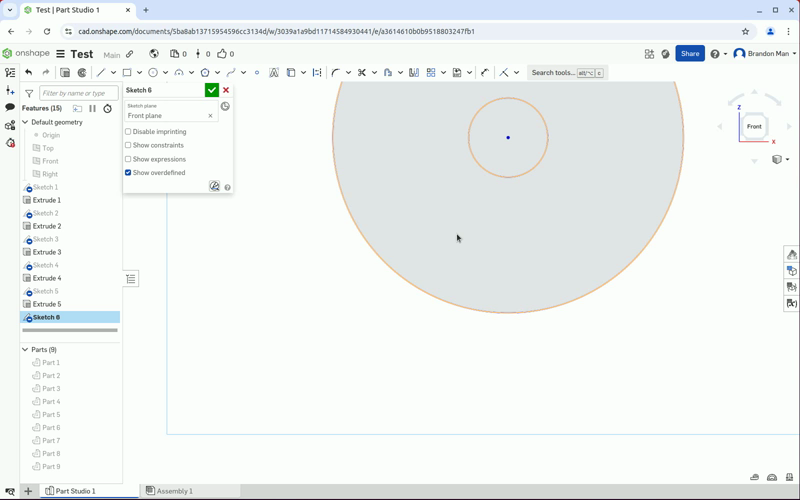
scroll(-6)
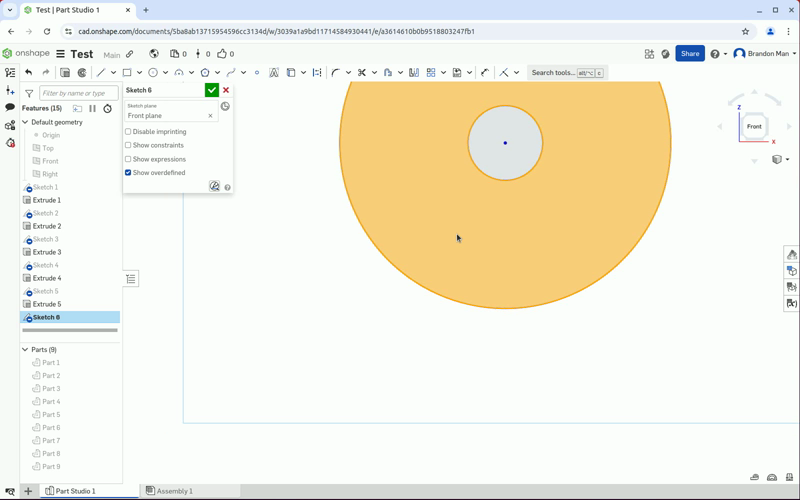
scroll(-6)
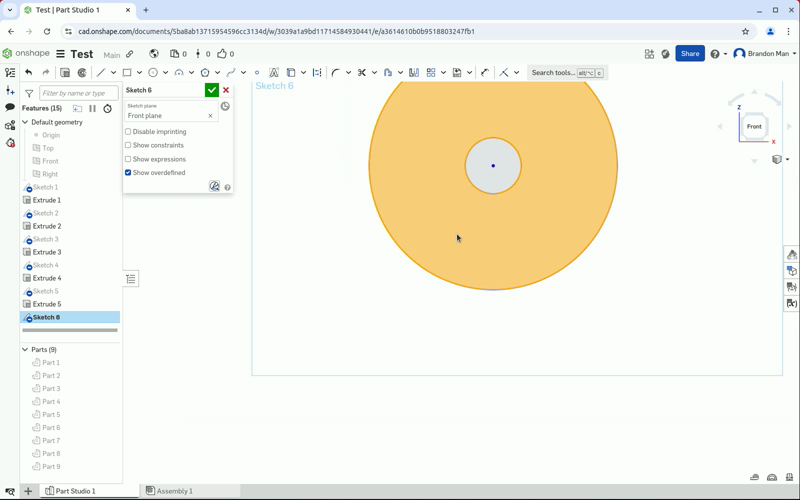
scroll(-6)
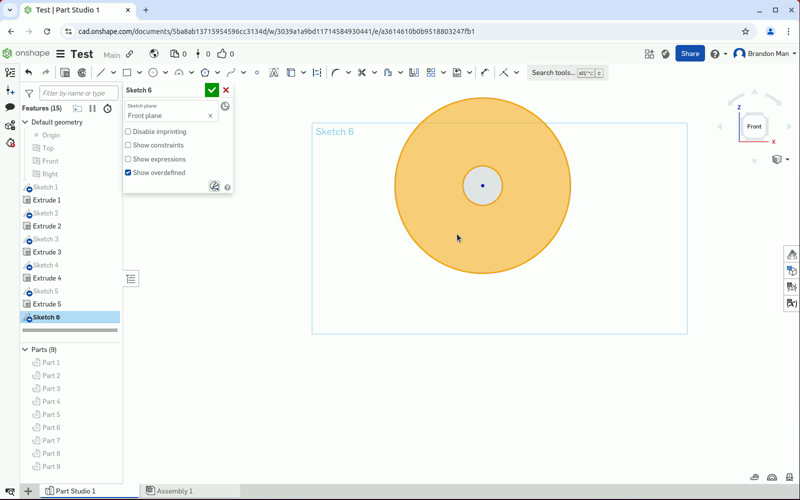
scroll(-6)
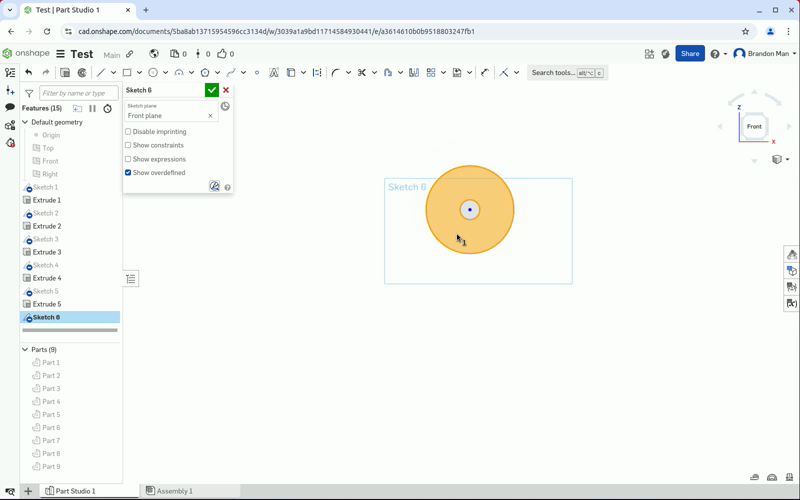
scroll(-6)
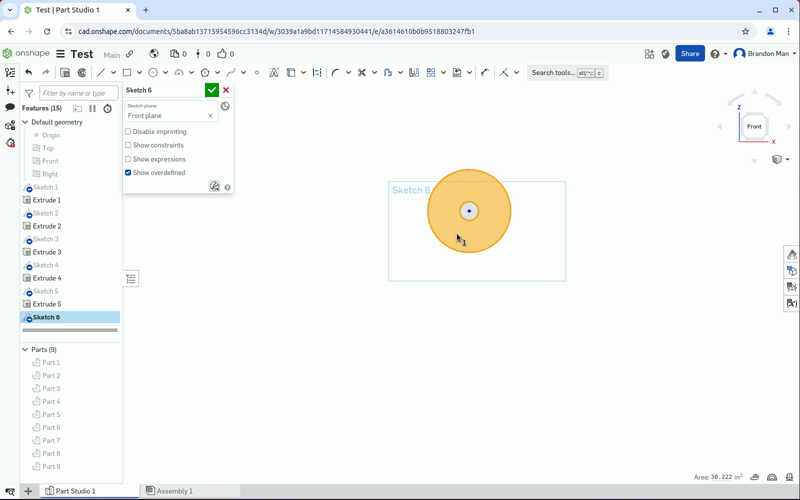
scroll(-6)
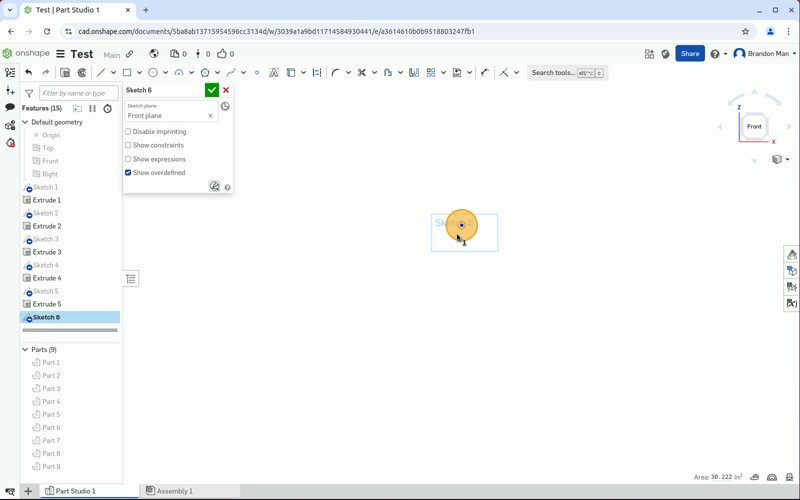
mouse_move(73, 352)
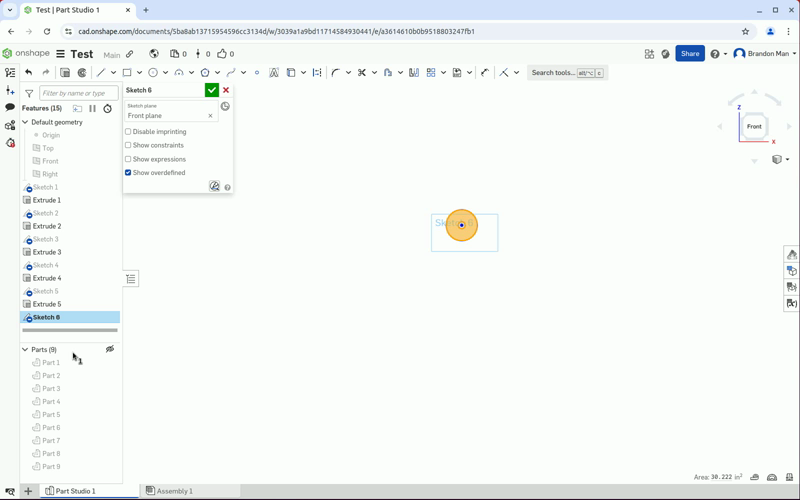
key(shift+y)
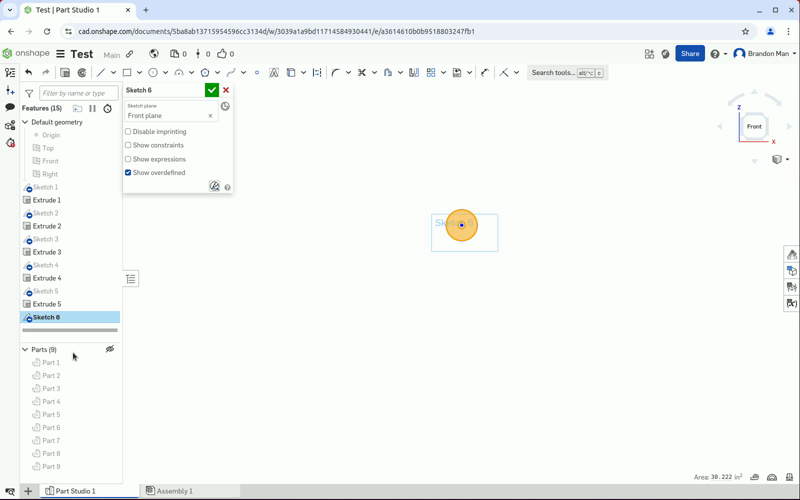
key(shift+e)
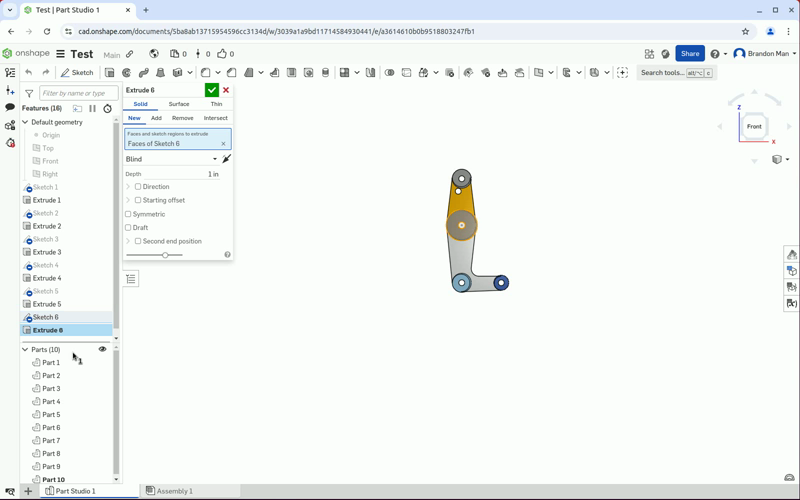
mouse_move(143, 106)
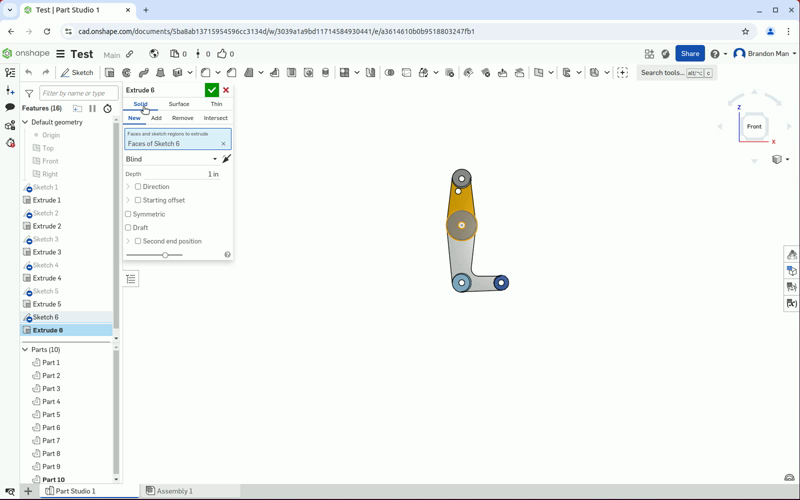
click(143, 106)
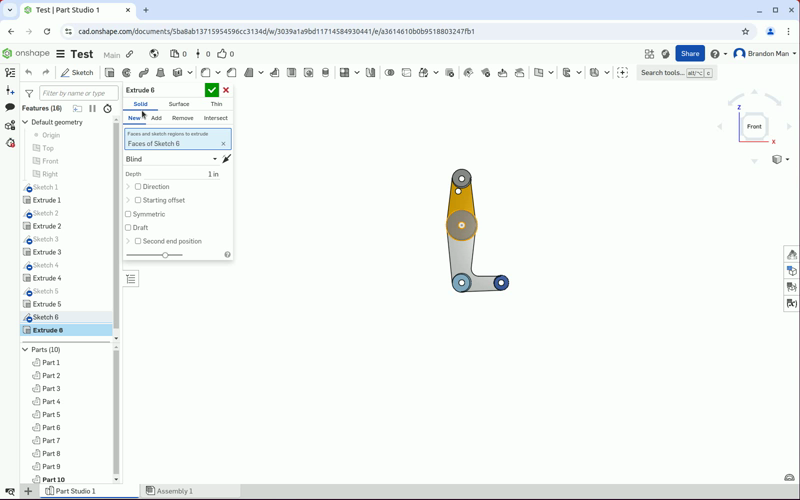
mouse_move(137, 120)
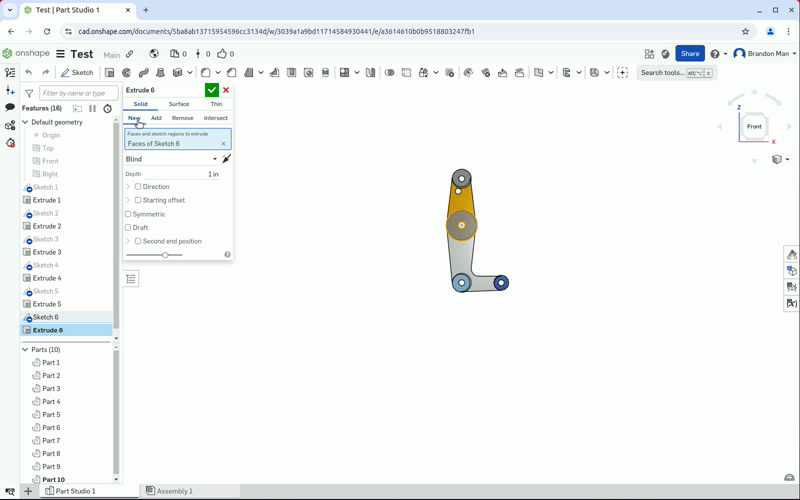
click(137, 120)
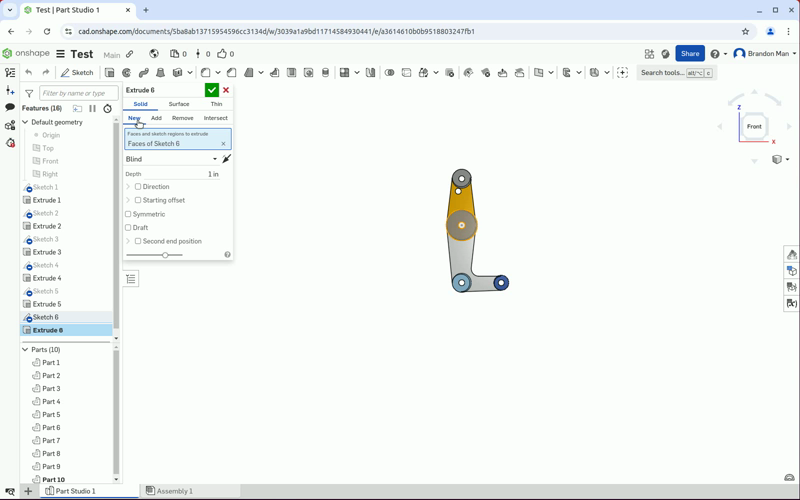
key(tab, 4)
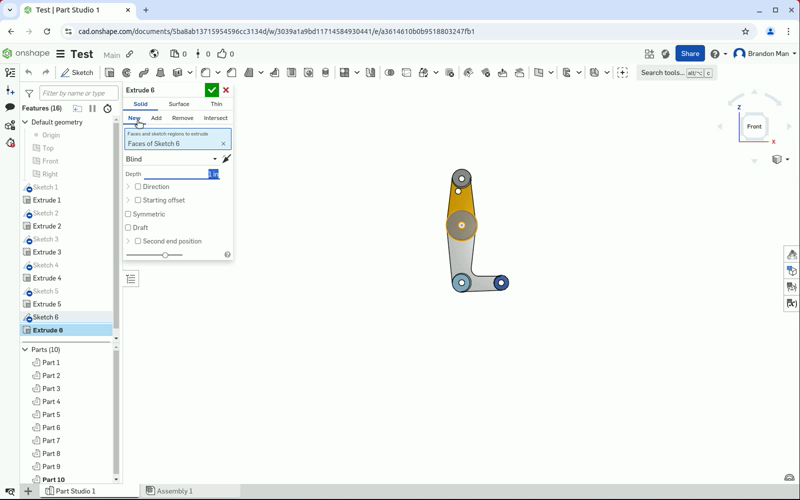
text(0.481)
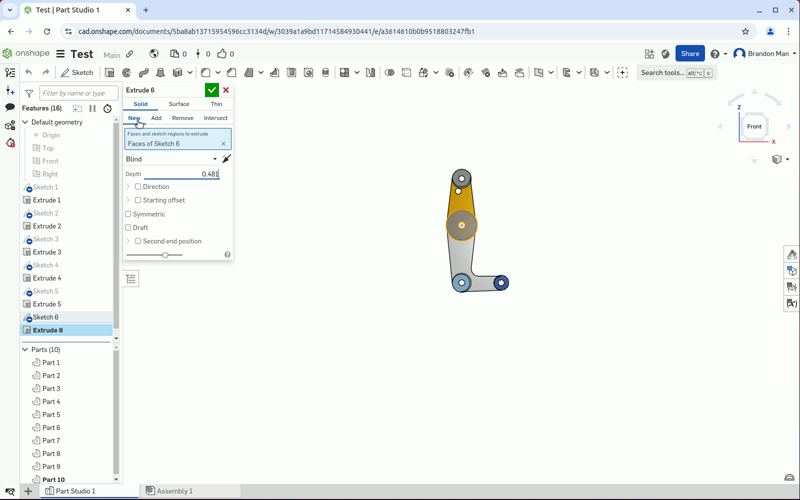
key(enter)
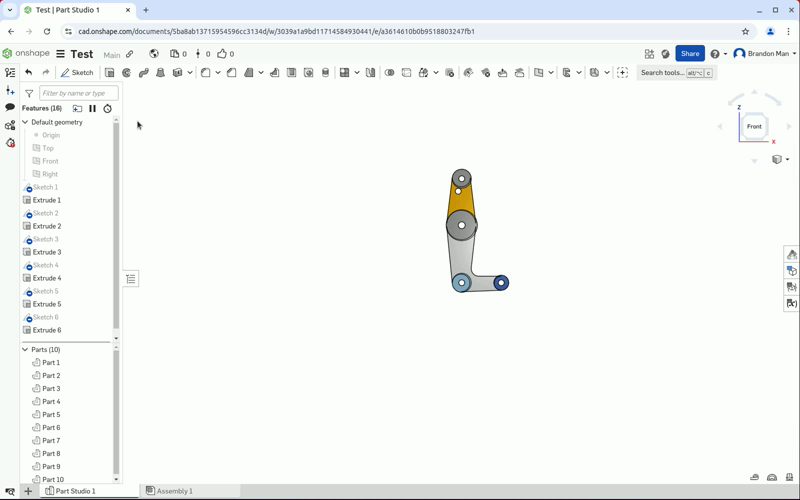
key(shift+h)
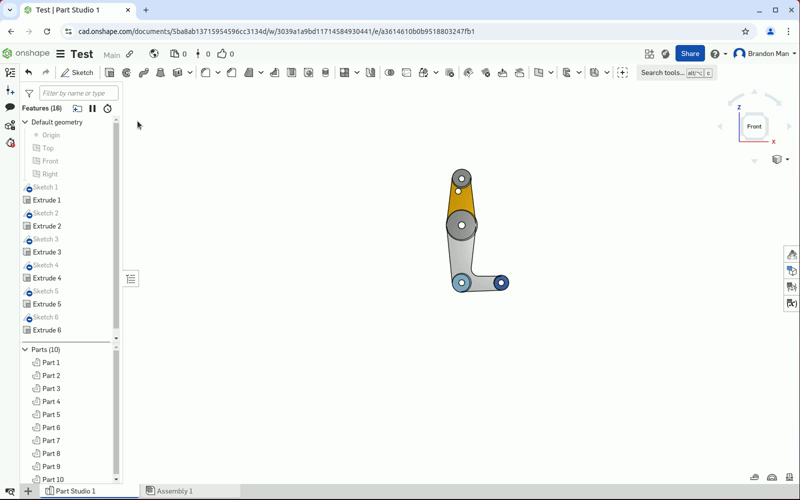
key(shift+h)
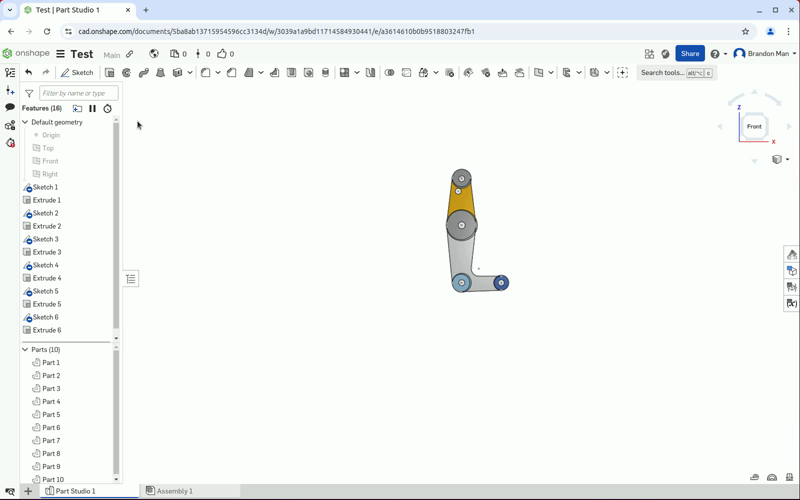
key(shift+7)
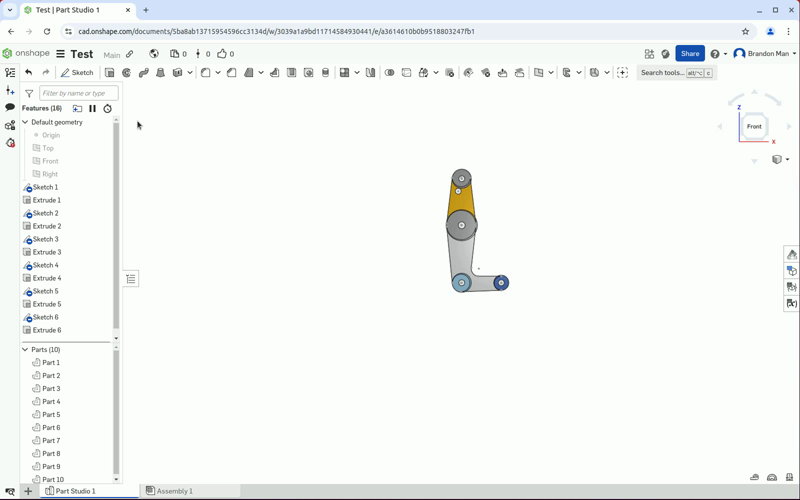
key(left, 2)
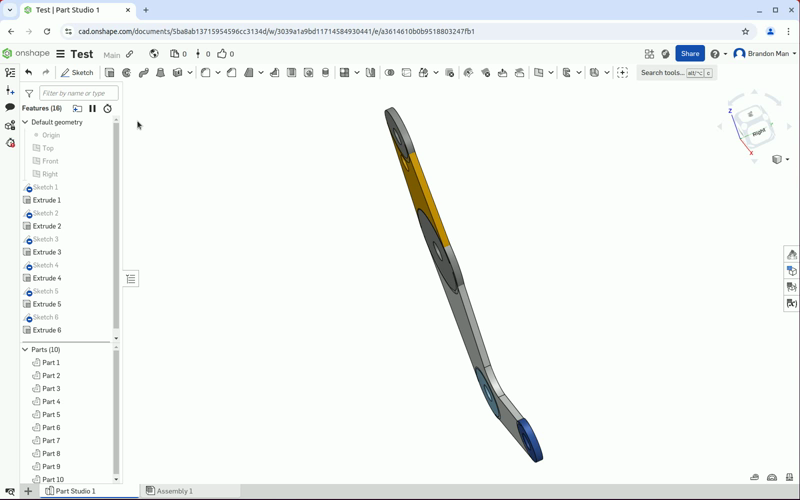
key(down, 2)
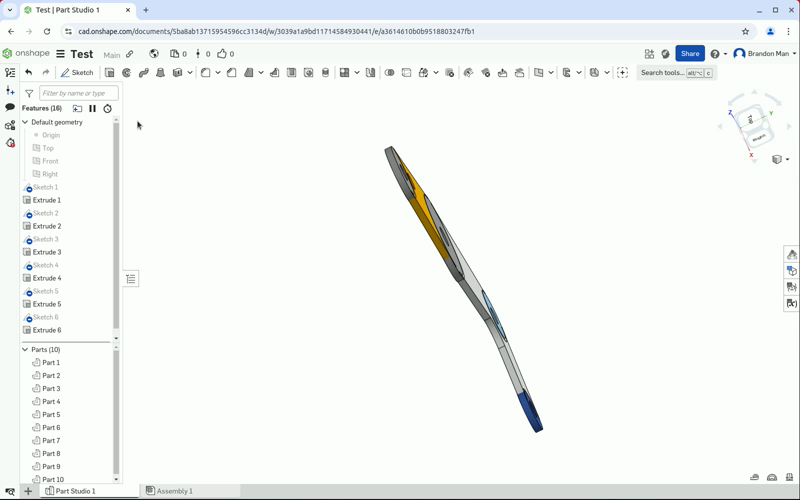
key(up, 2)
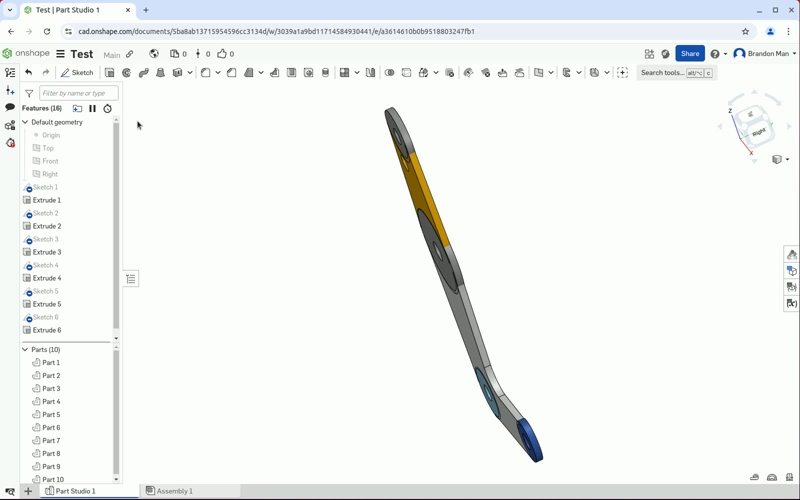
key(right, 2)
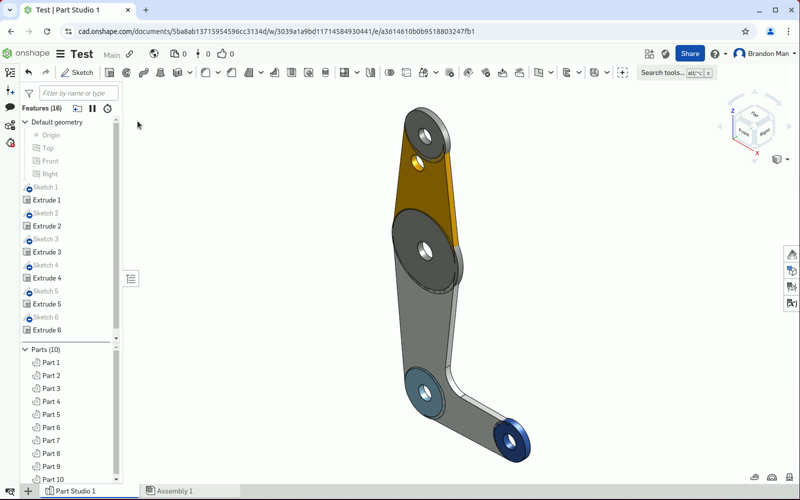
mouse_move(69, 189)
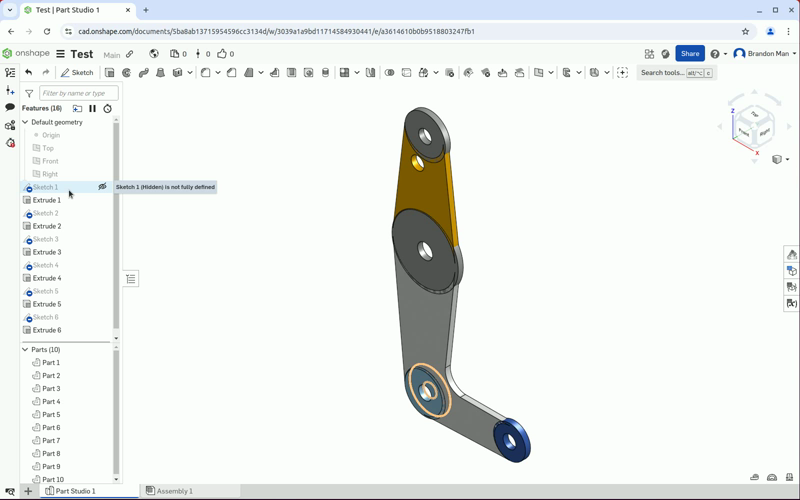
click(69, 189)